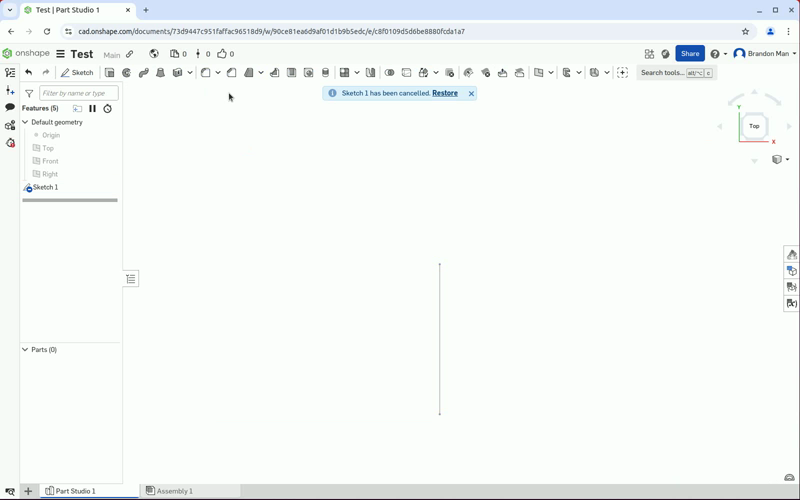
key(shift+h)
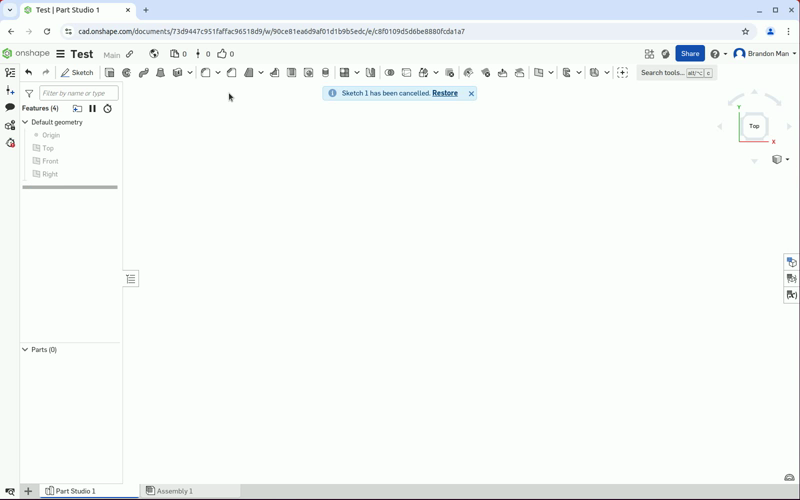
mouse_move(73, 352)
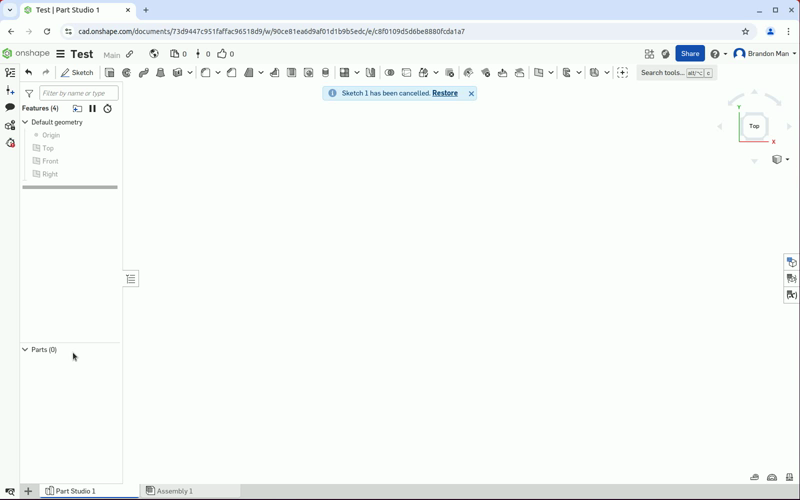
key(y)
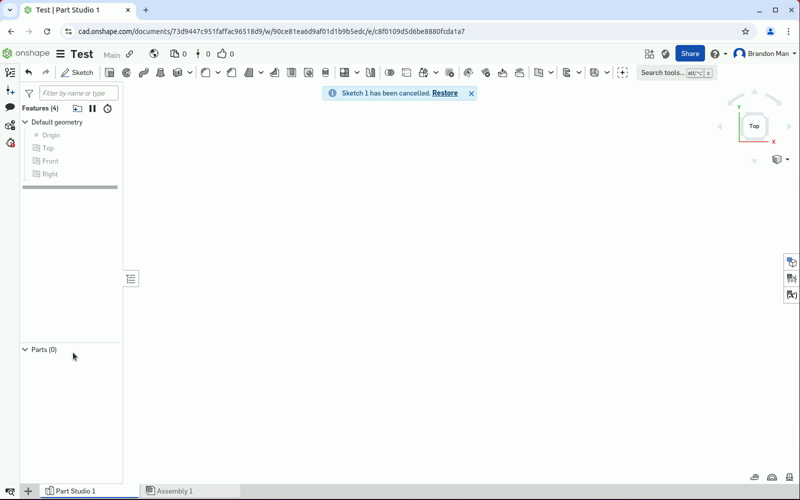
key(shift+p)
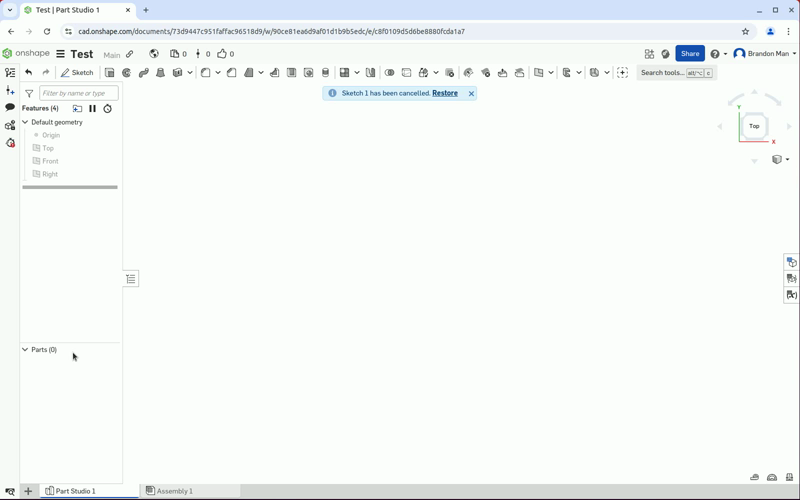
key(space)
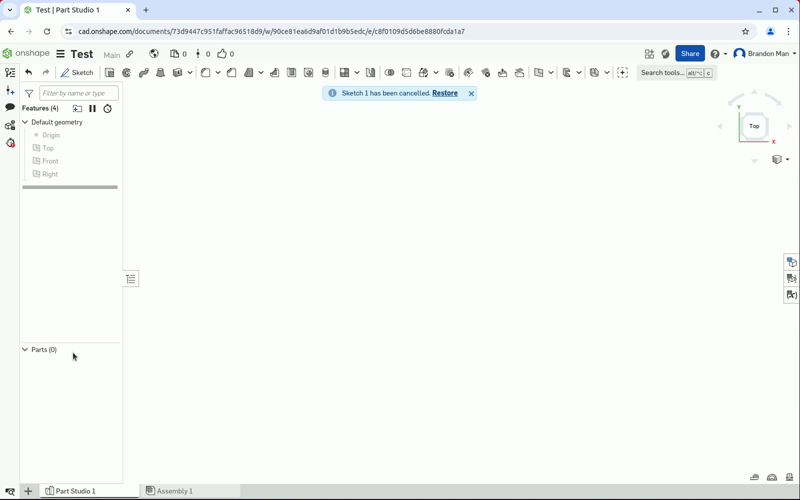
key_down(shift)
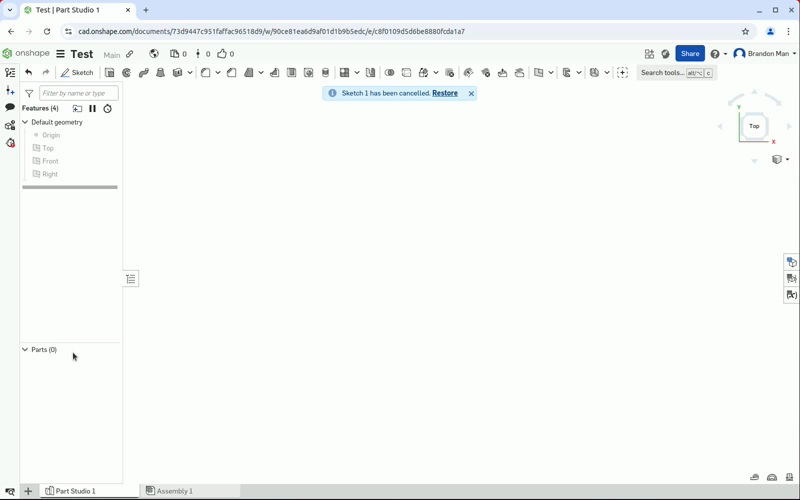
key(up)
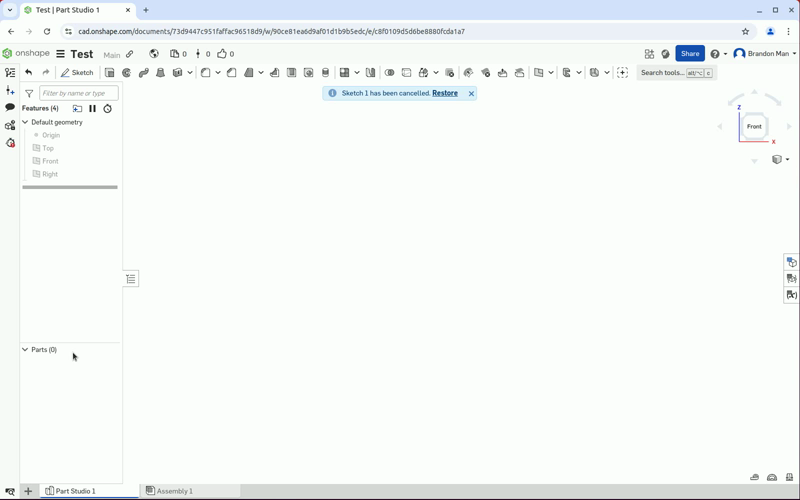
key_up(shift)
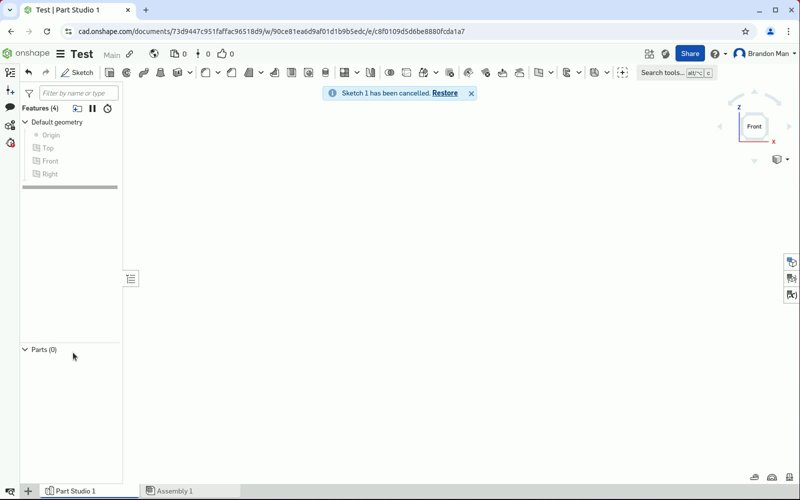
mouse_move(73, 352)
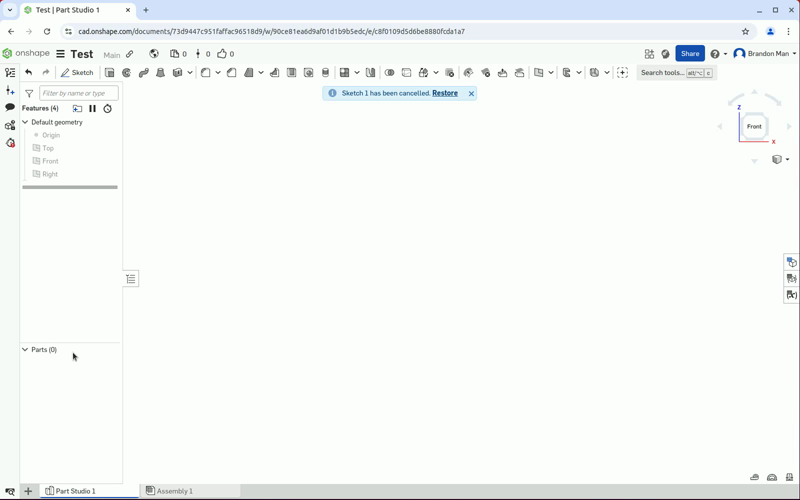
key(shift+y)
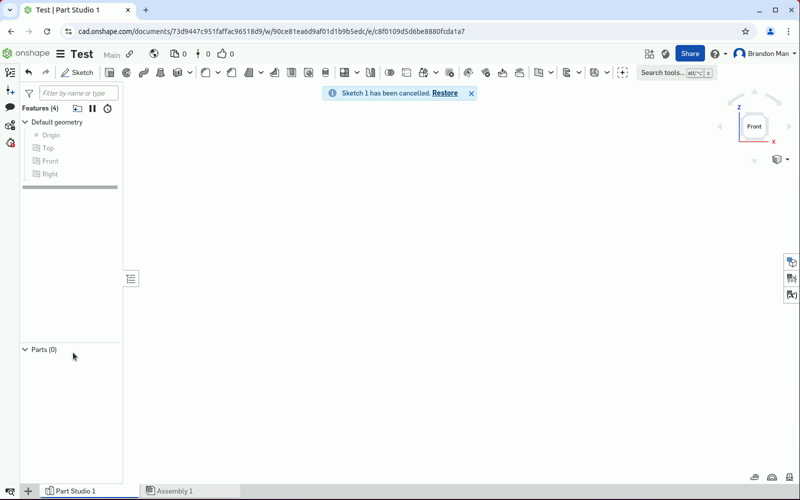
key(shift+s)
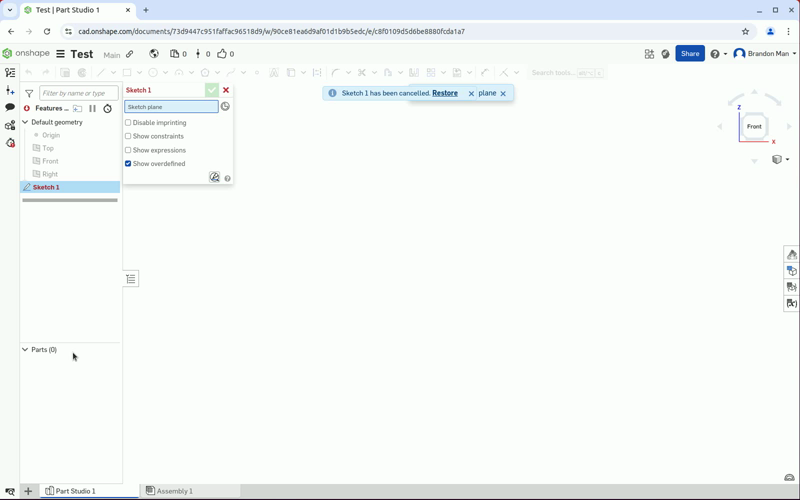
mouse_move(73, 163)
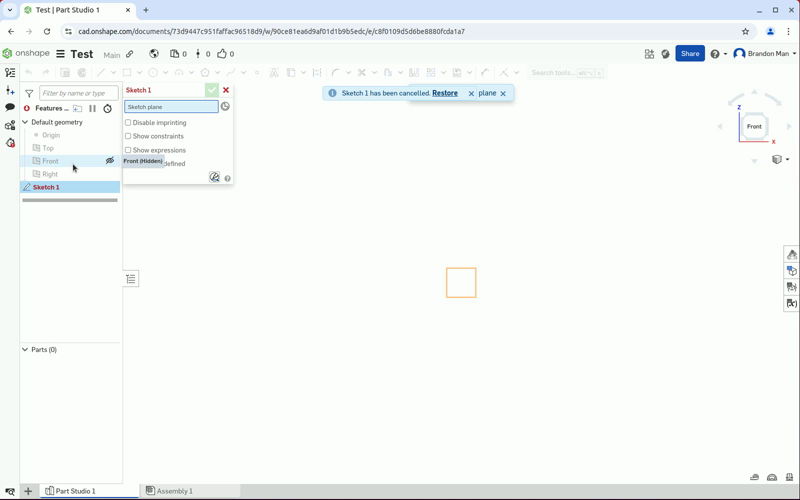
click(73, 163)
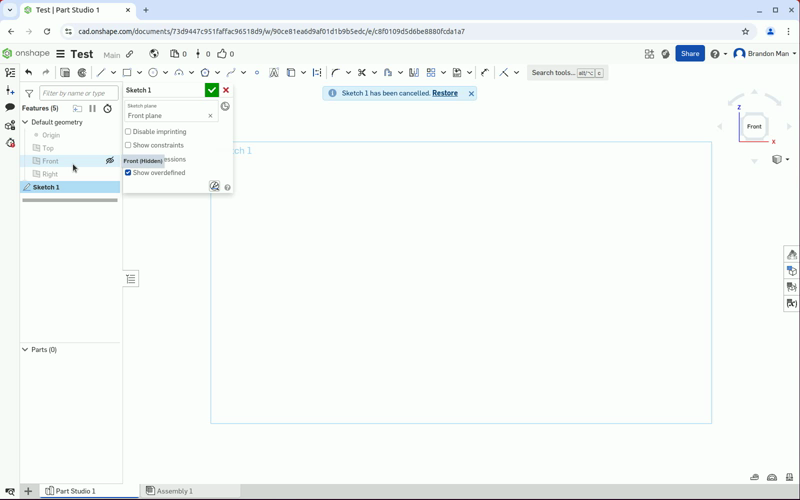
mouse_move(73, 352)
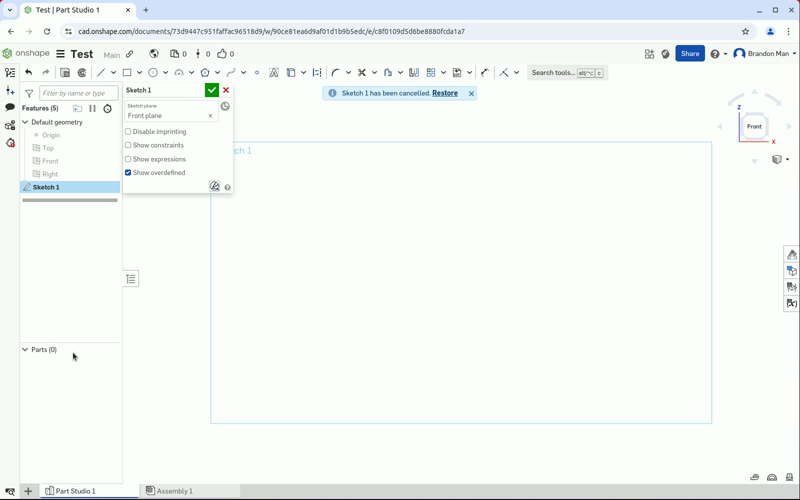
key(y)
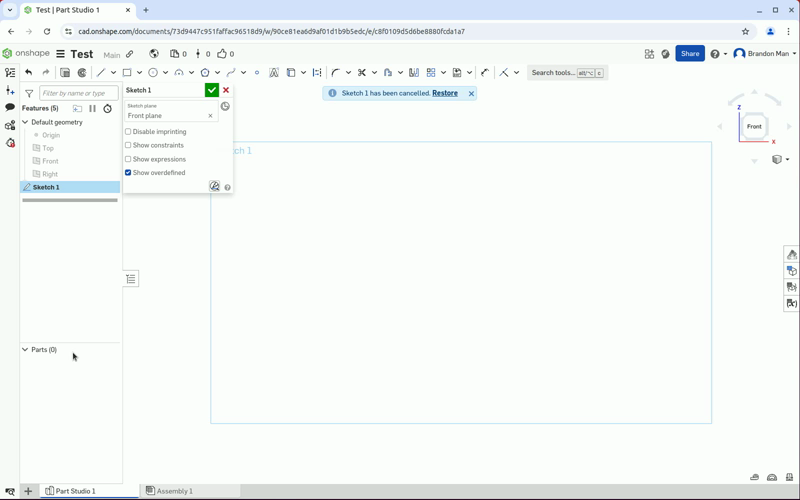
key(c)
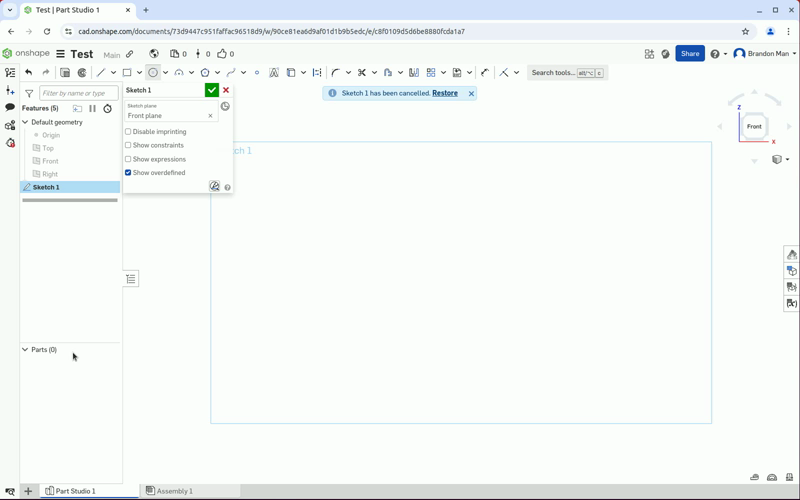
key_down(shift)
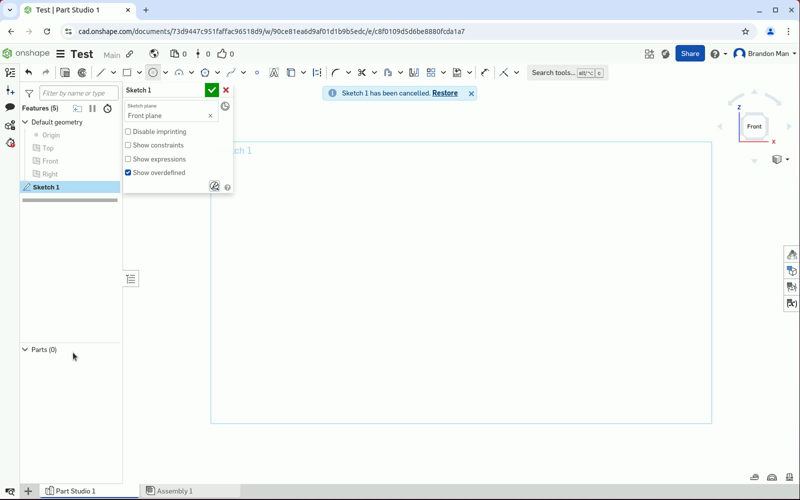
mouse_move(388, 241)
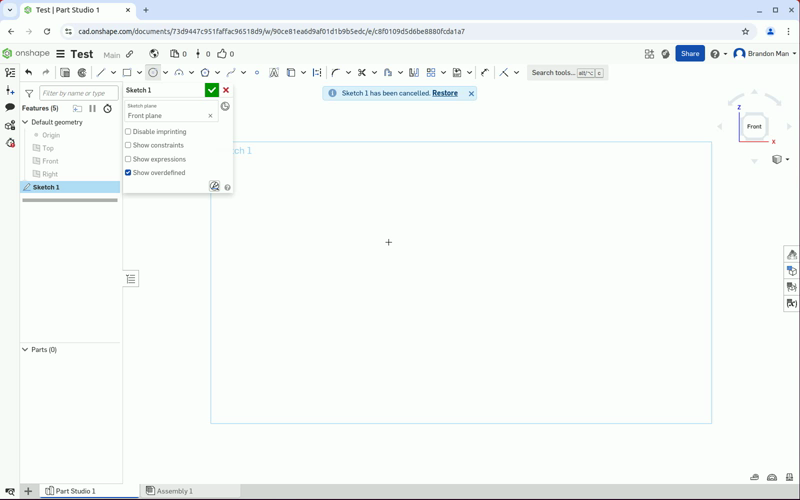
click(388, 241)
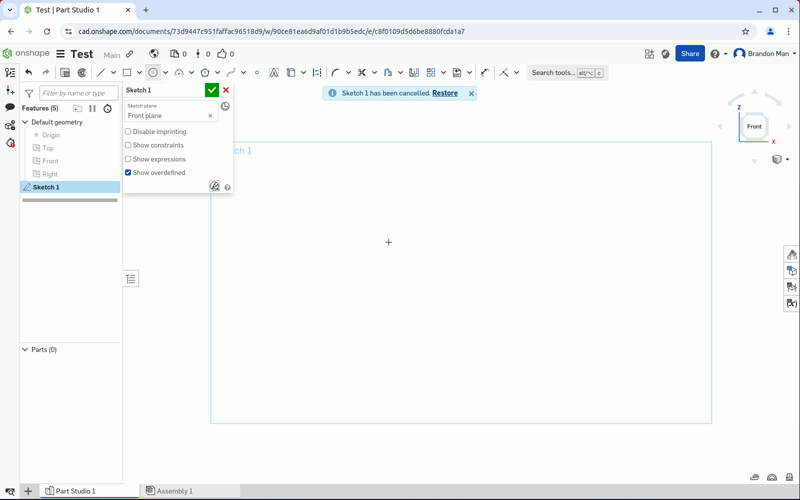
key_up(shift)
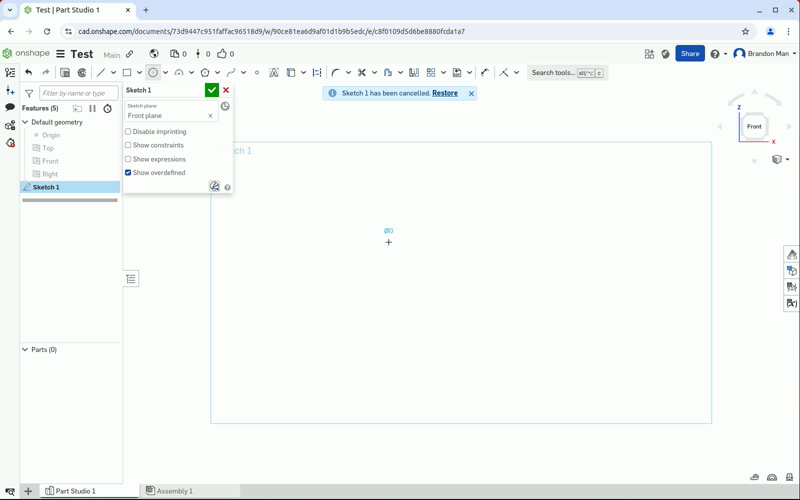
mouse_move(417, 241)
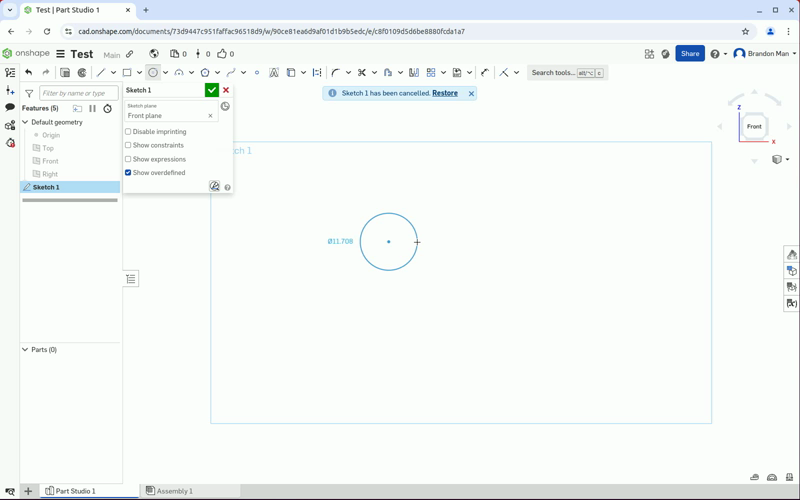
click(417, 241)
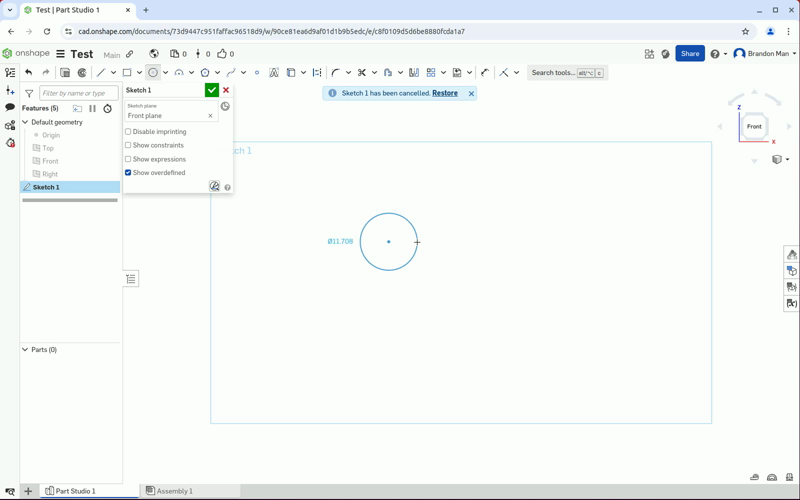
key(esc)
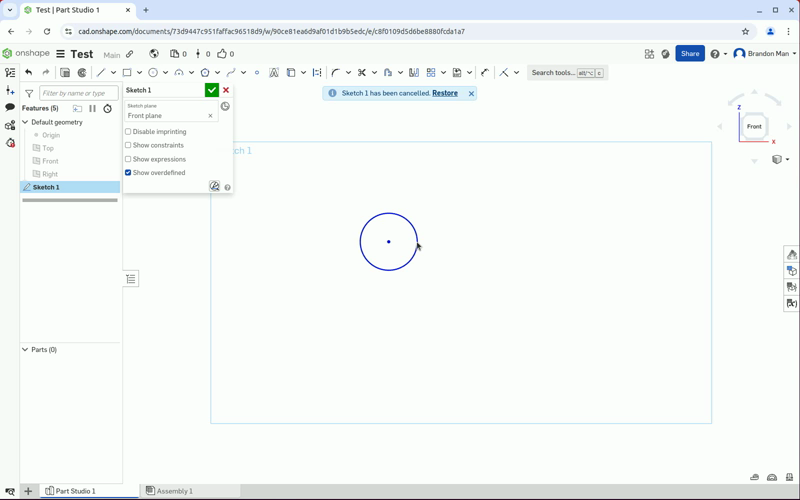
key(c)
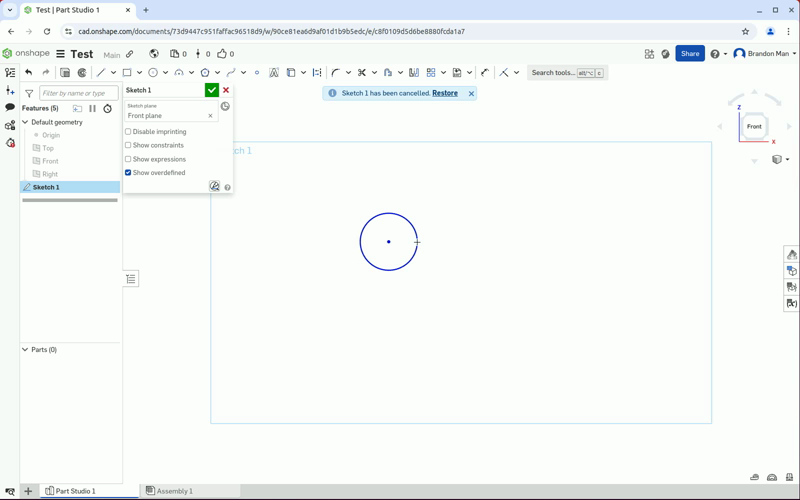
key_down(shift)
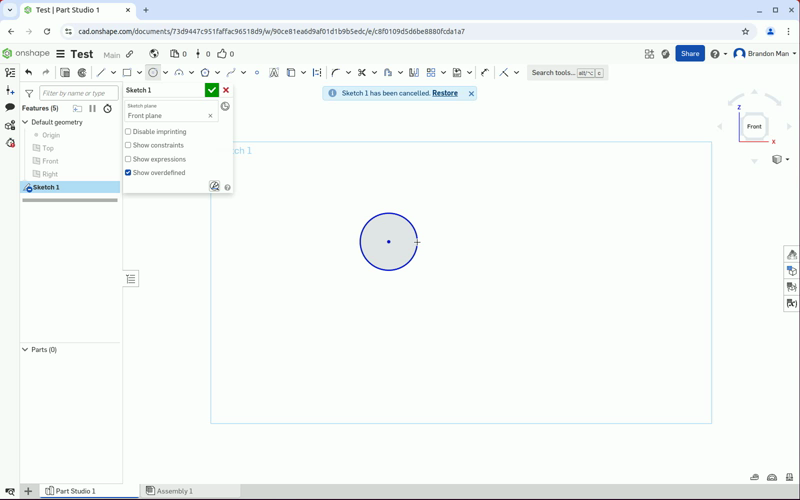
mouse_move(388, 241)
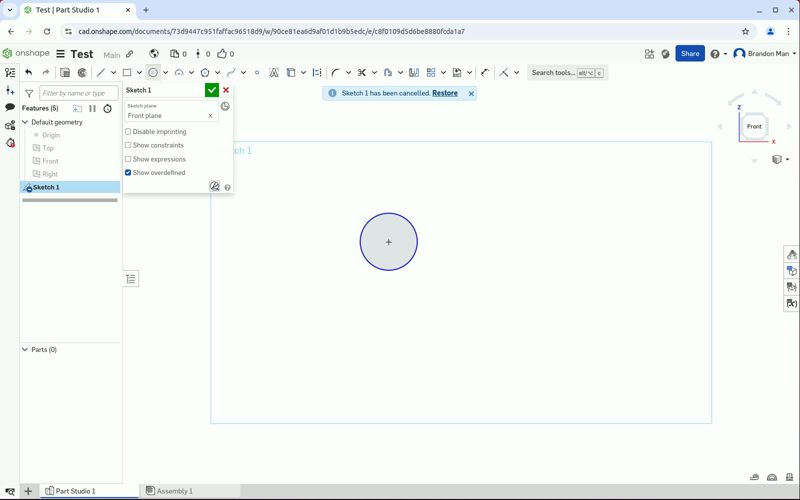
click(388, 241)
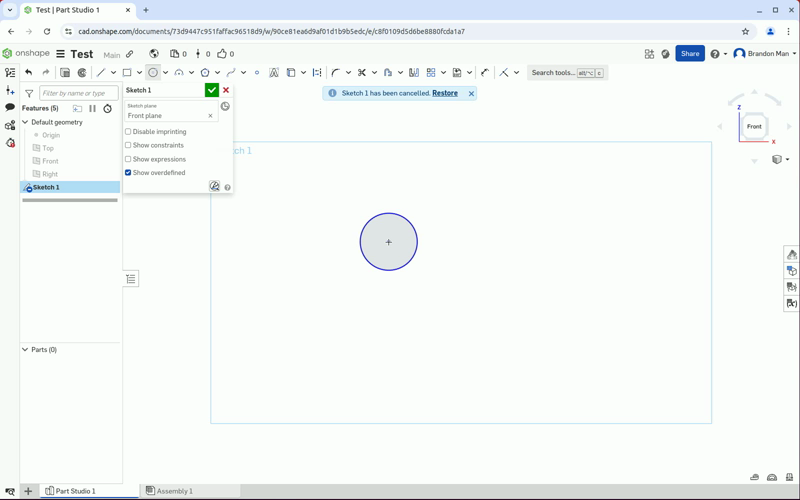
key_up(shift)
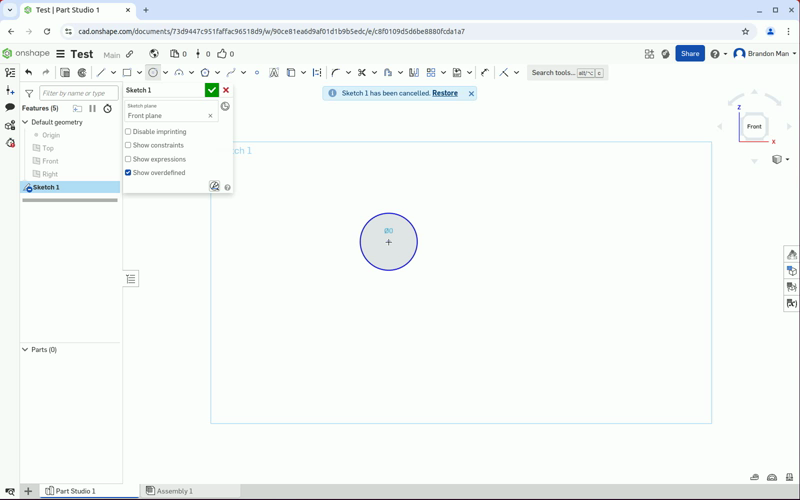
mouse_move(392, 241)
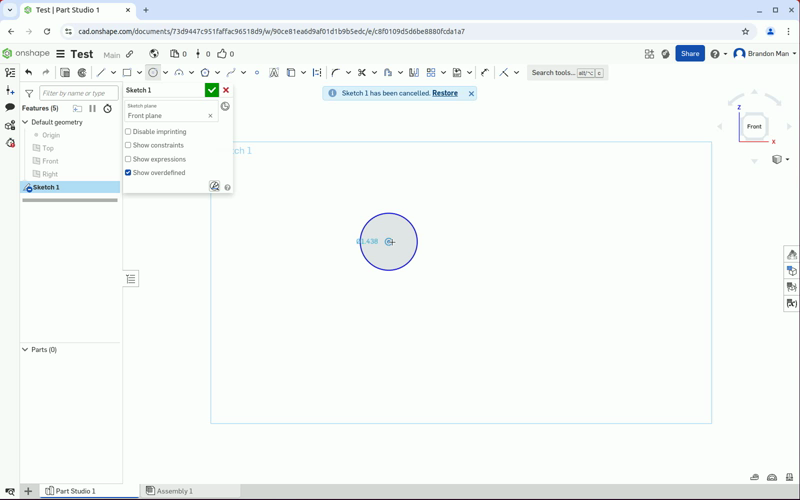
scroll(6)
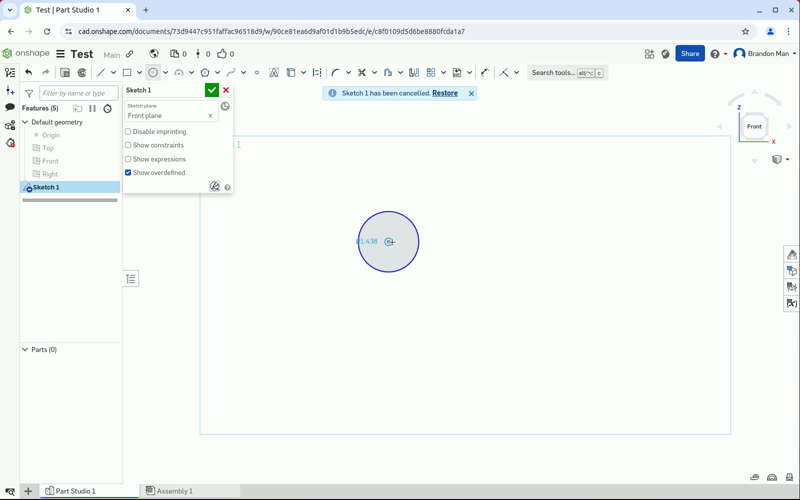
scroll(6)
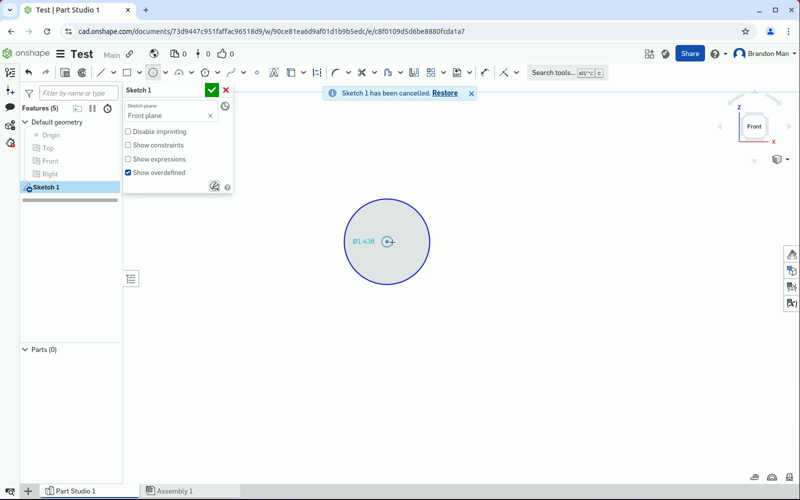
scroll(6)
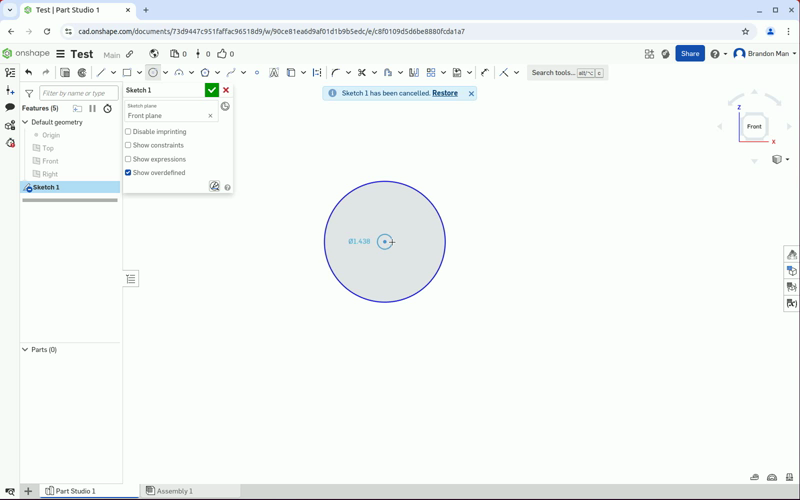
scroll(6)
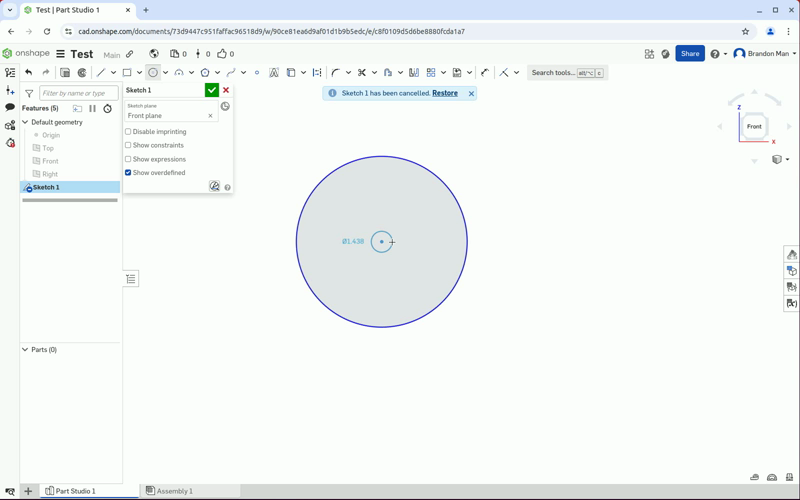
scroll(6)
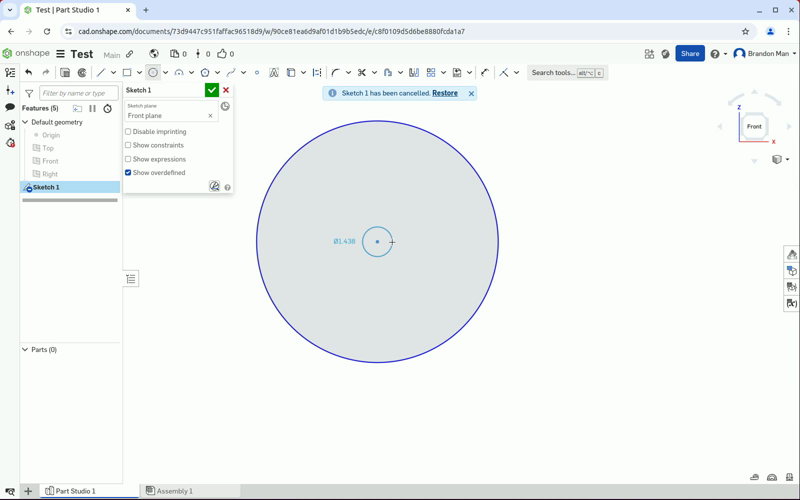
scroll(6)
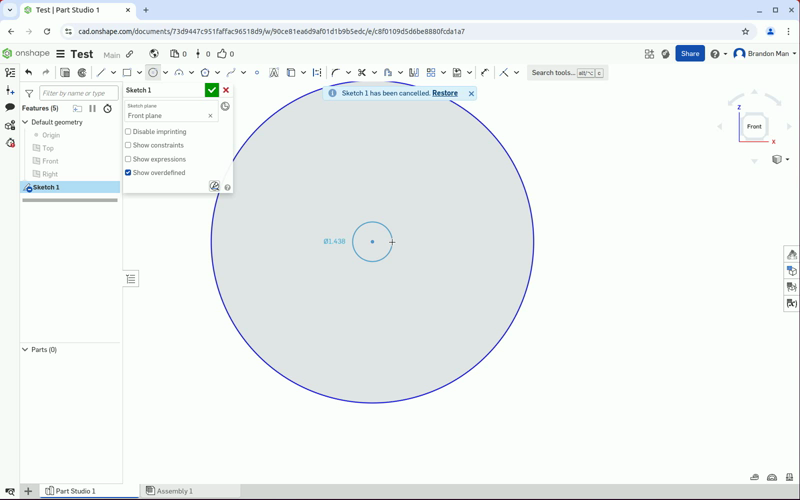
scroll(6)
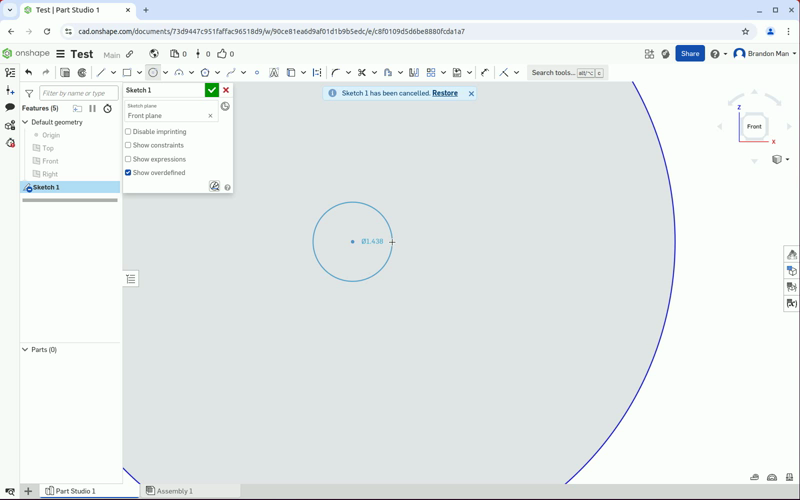
click(392, 241)
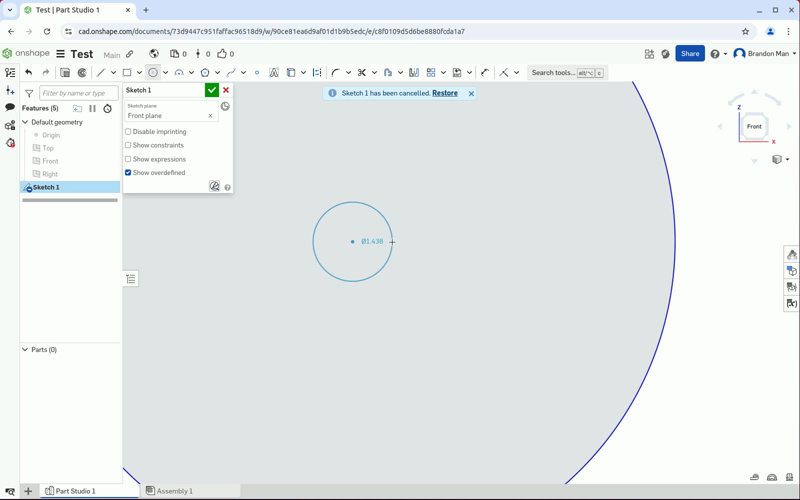
scroll(-6)
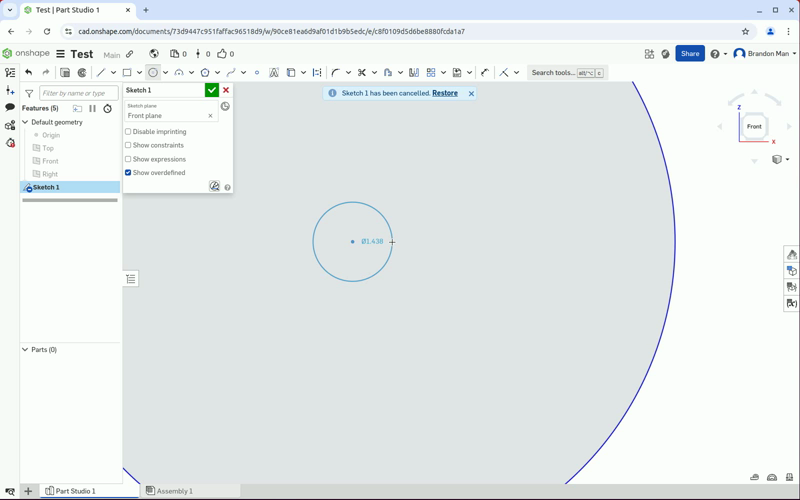
scroll(-6)
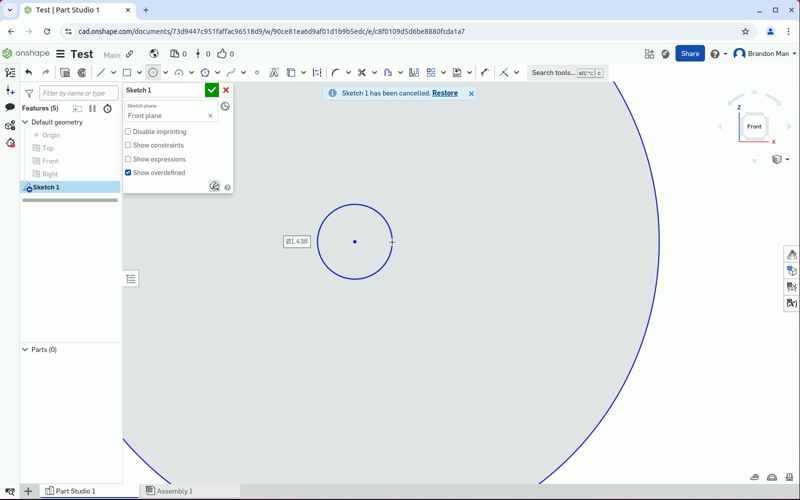
scroll(-6)
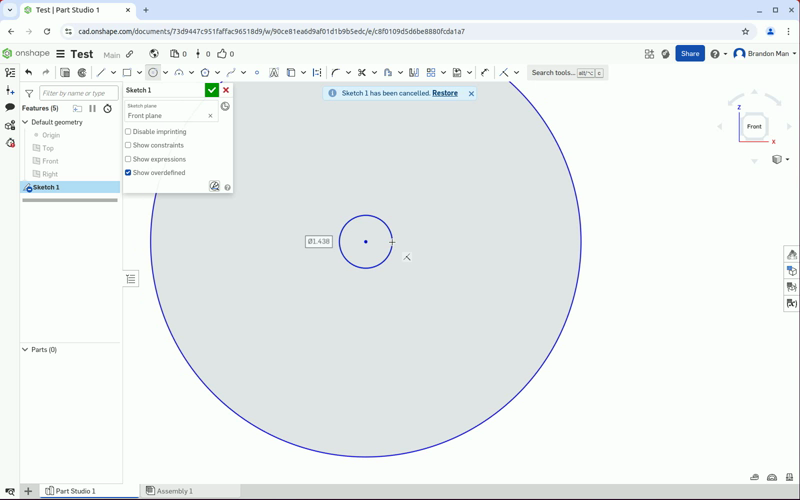
scroll(-6)
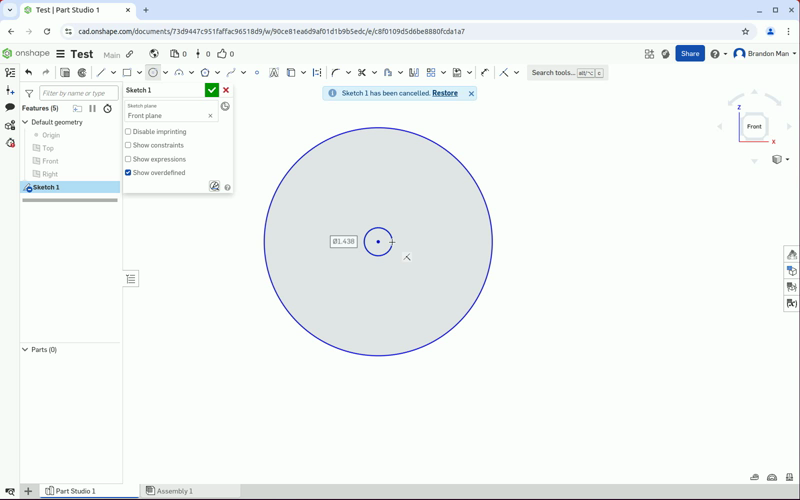
scroll(-6)
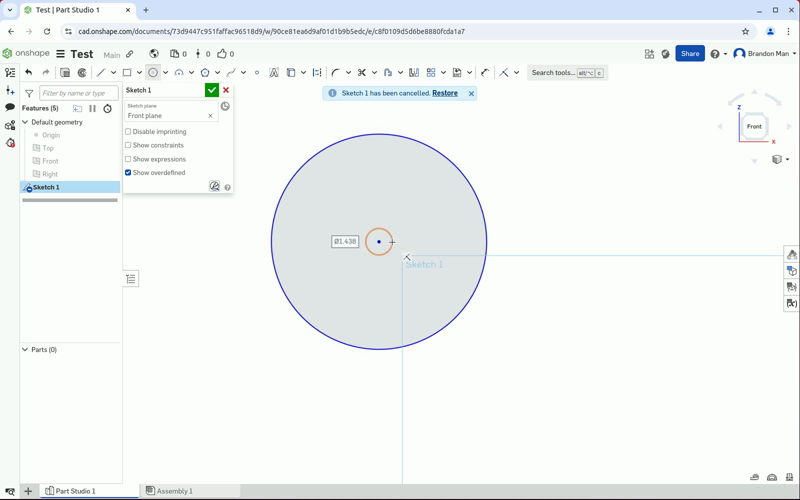
scroll(-6)
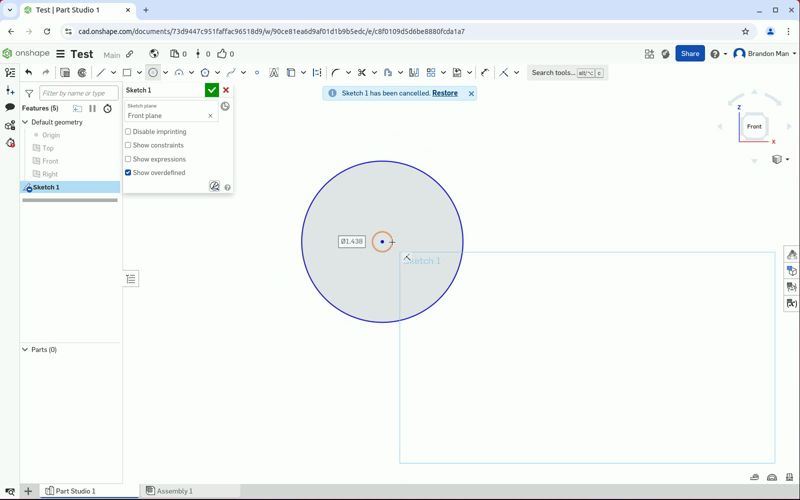
scroll(-6)
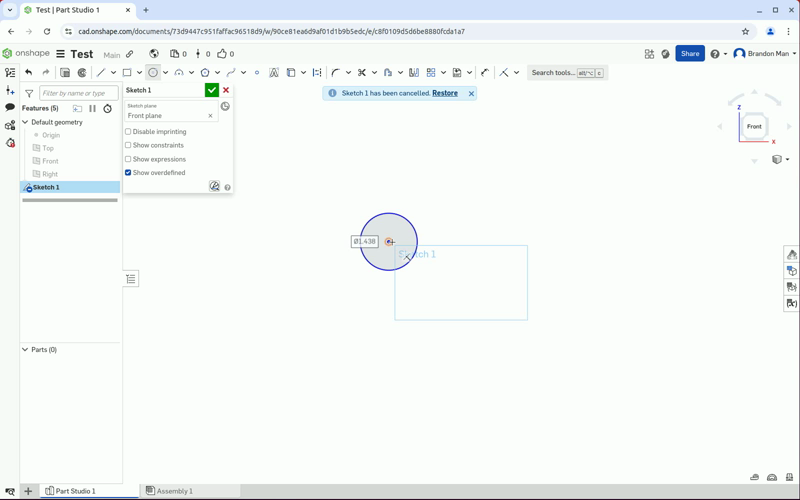
key(esc)
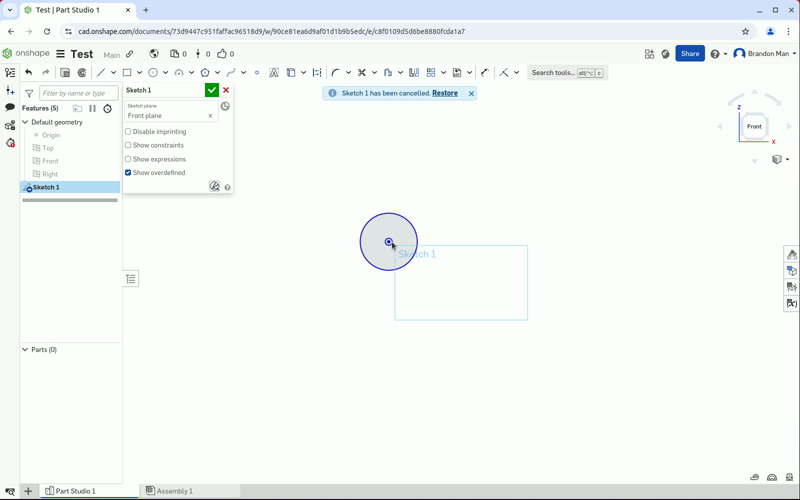
mouse_move(365, 250)
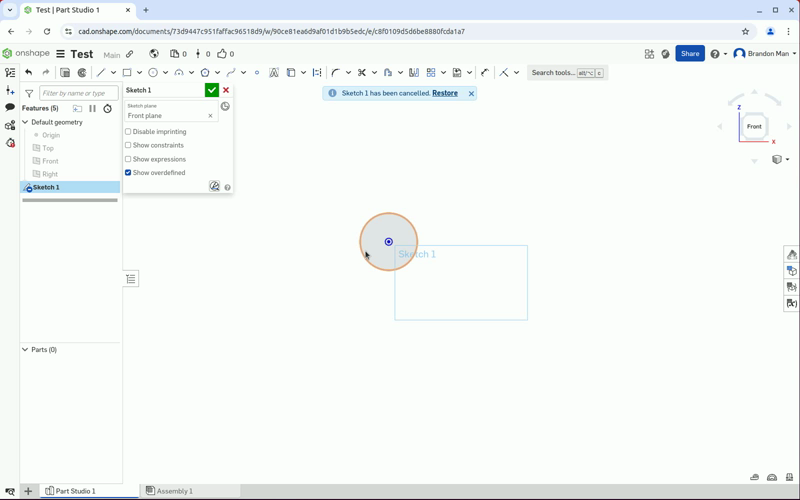
click(365, 250)
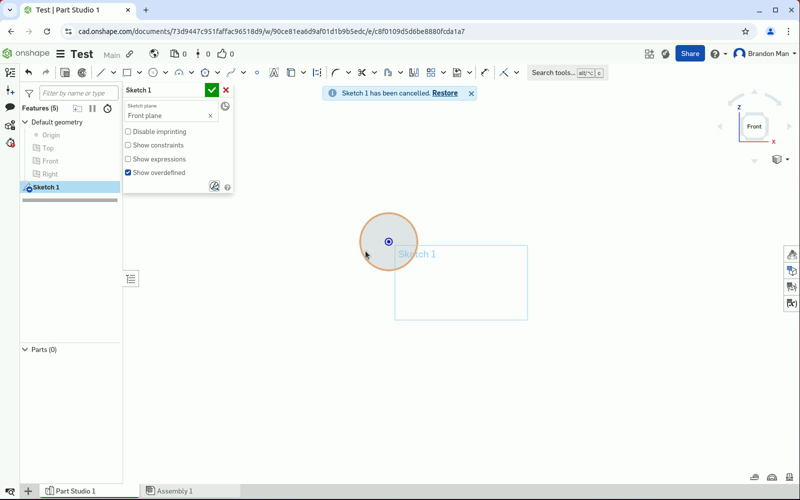
mouse_move(73, 352)
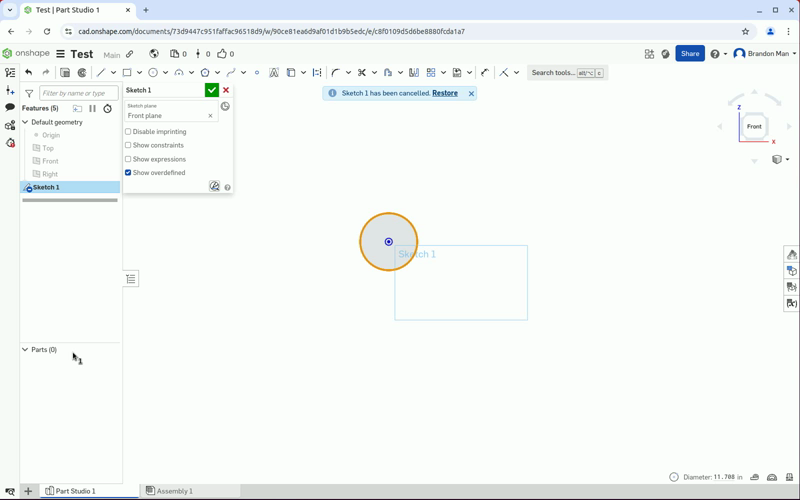
key(shift+y)
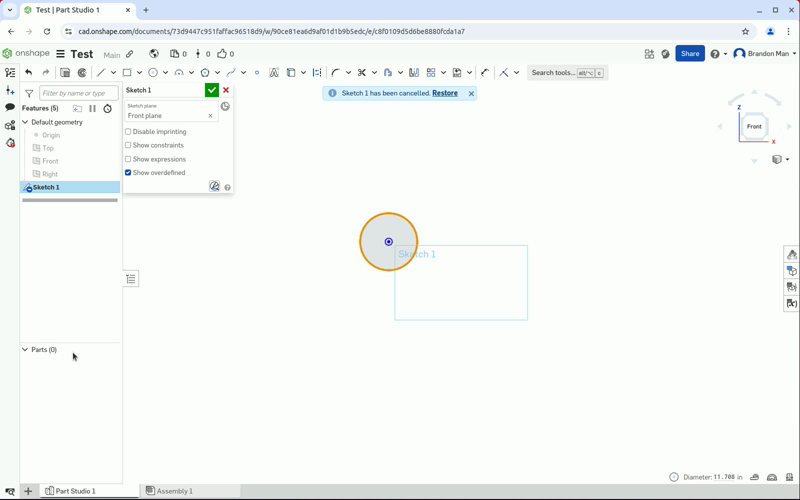
key(shift+e)
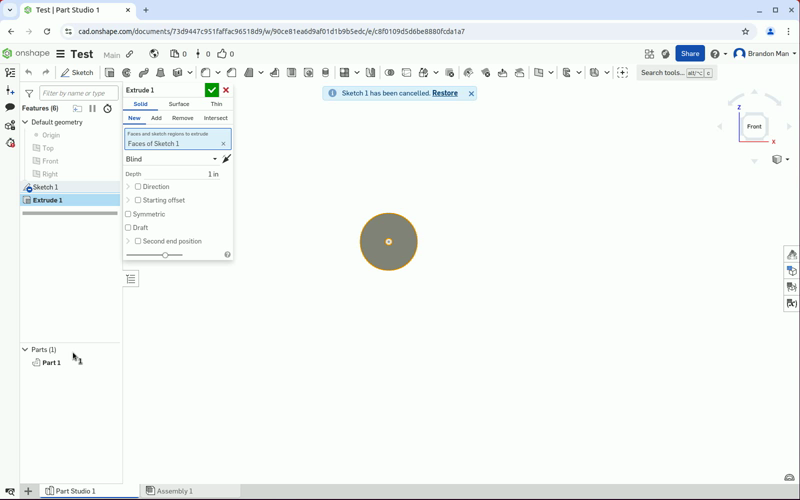
mouse_move(143, 106)
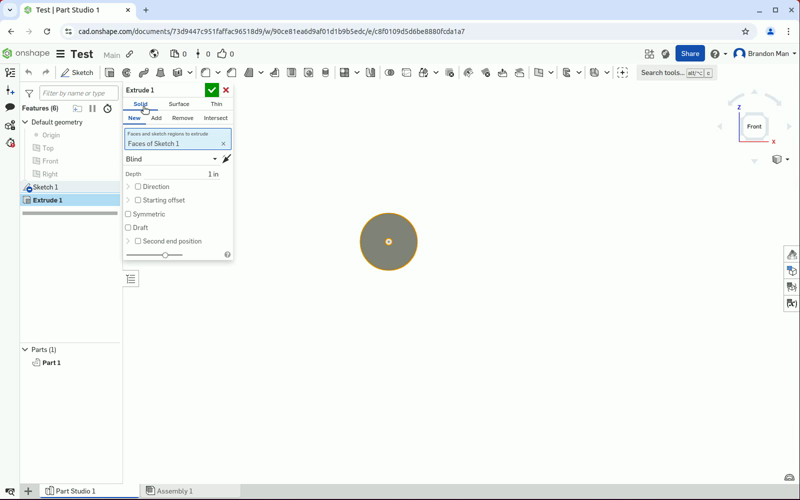
click(143, 106)
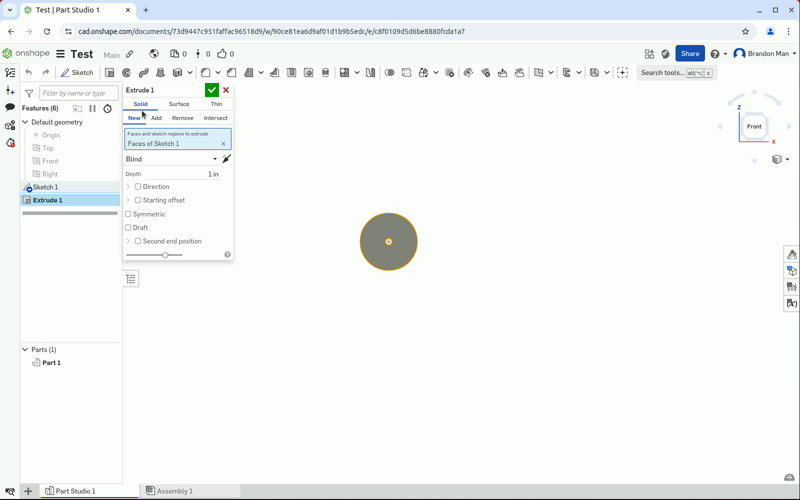
mouse_move(137, 120)
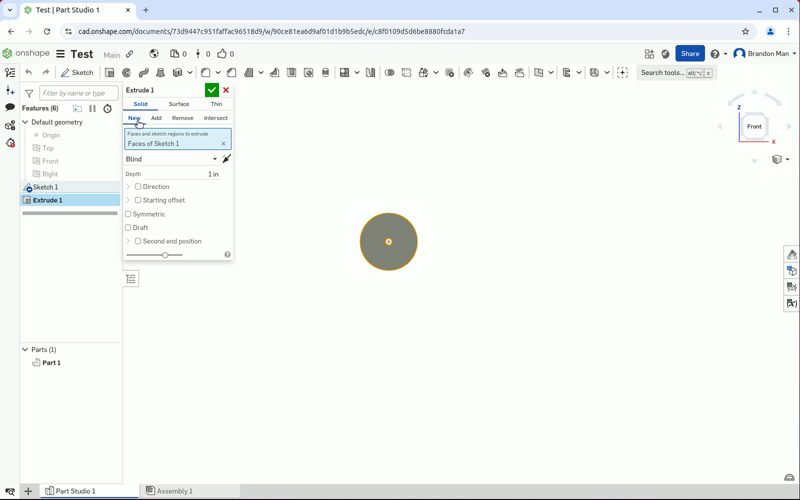
click(137, 120)
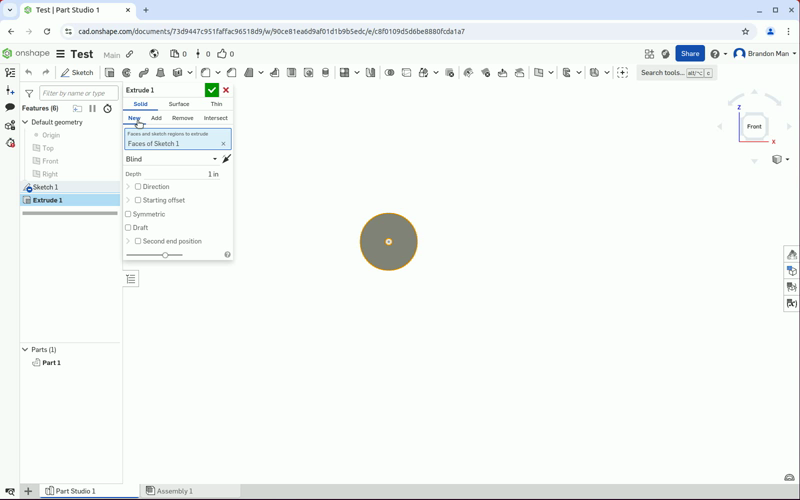
key(tab, 4)
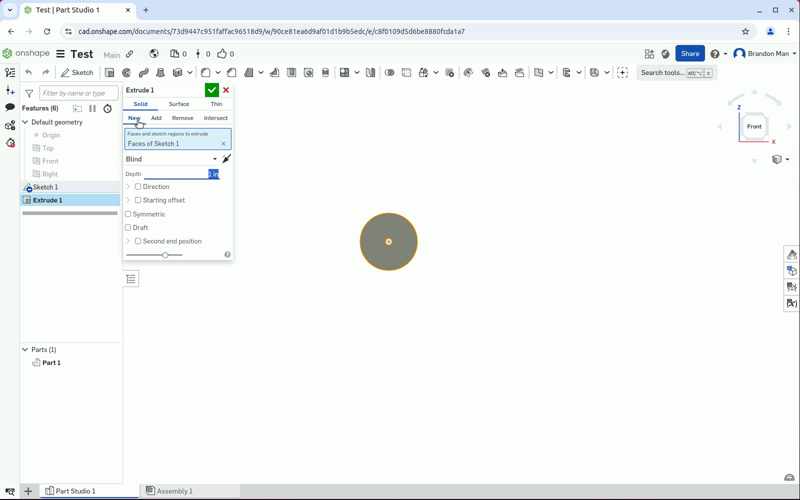
text(3.851)
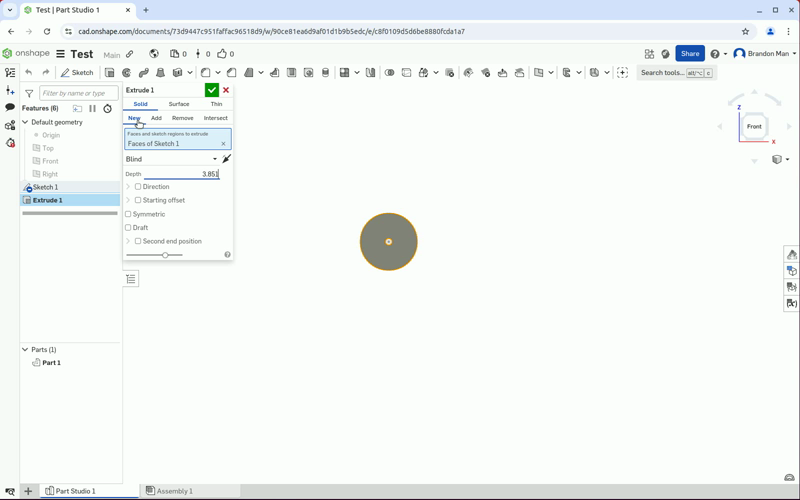
key(enter)
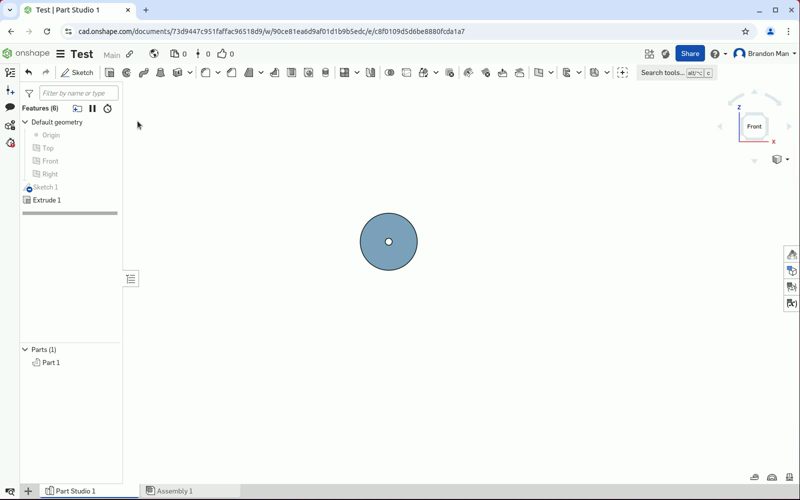
key(shift+h)
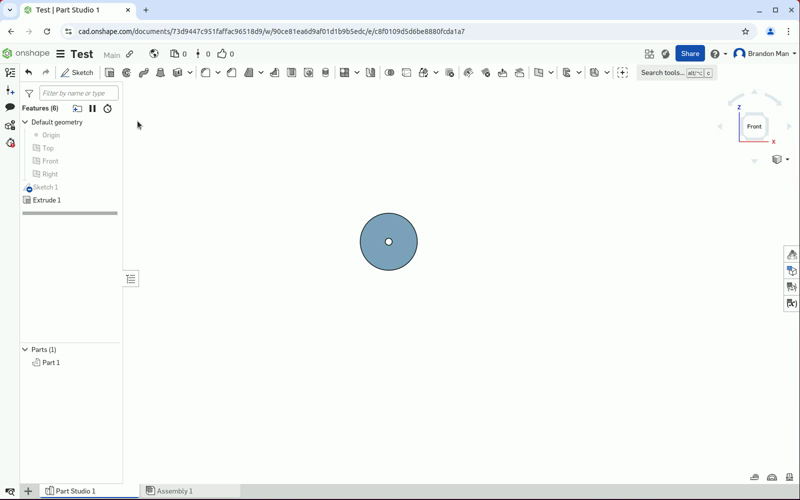
key(shift+h)
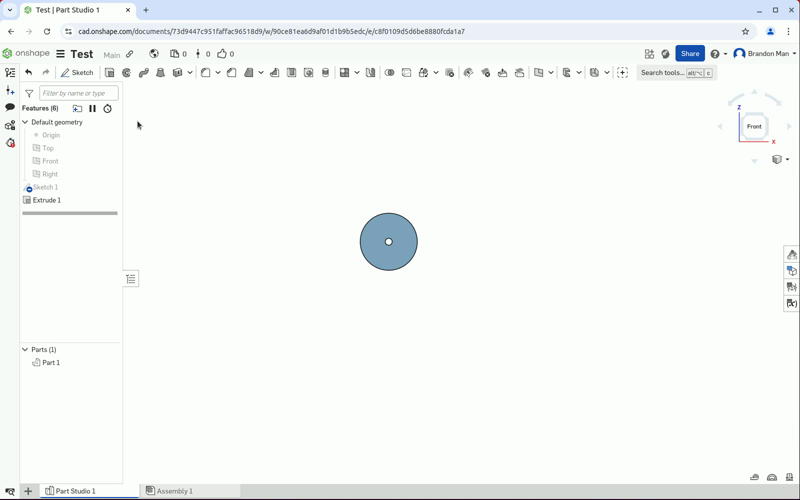
mouse_move(73, 189)
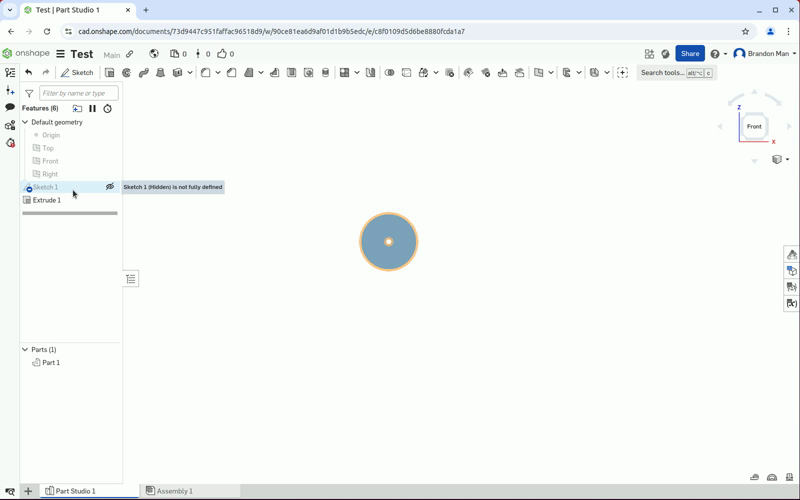
click(73, 189)
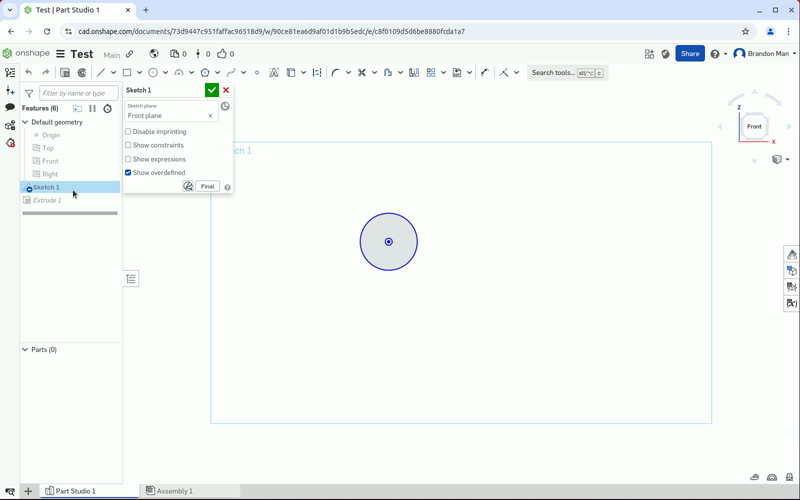
mouse_move(229, 92)
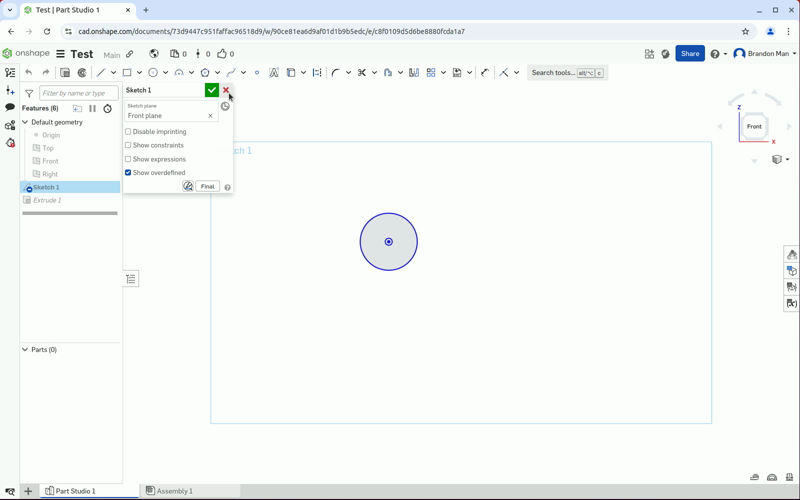
click(229, 92)
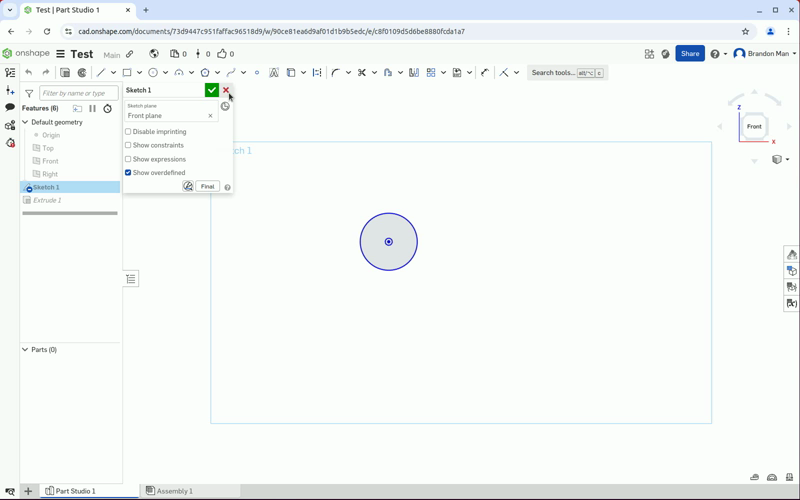
key(shift+s)
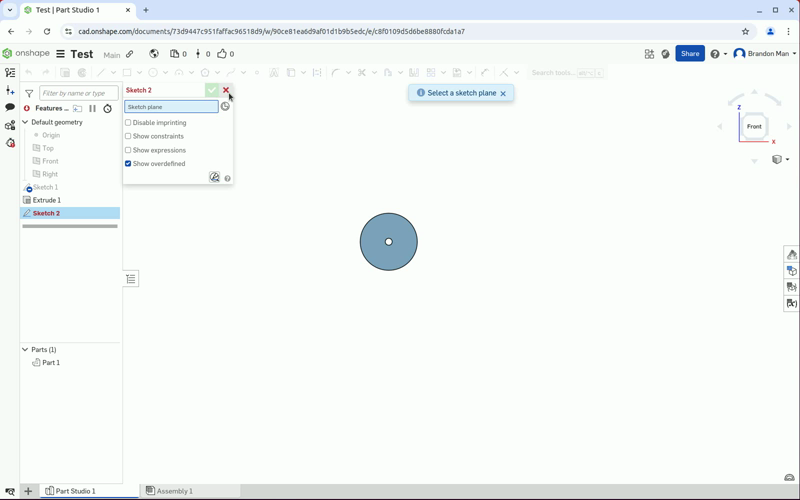
mouse_move(73, 163)
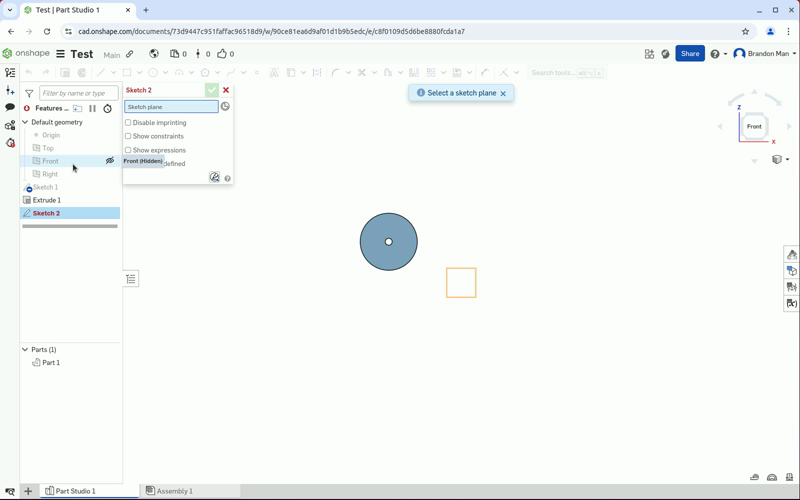
click(73, 163)
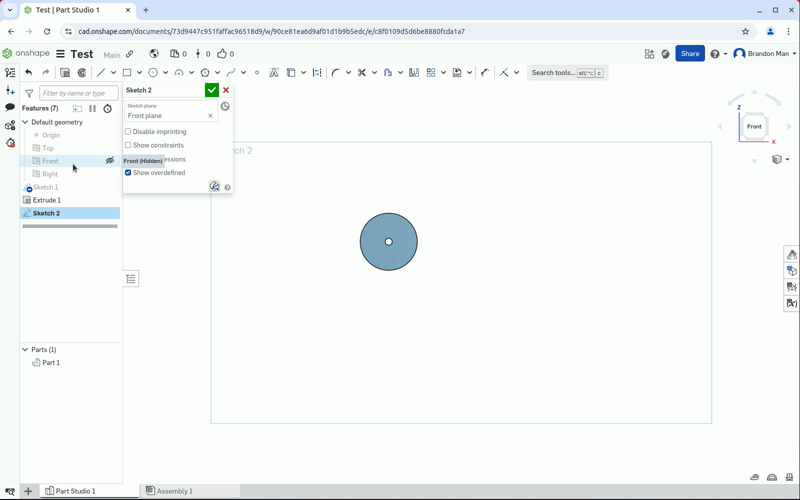
mouse_move(73, 352)
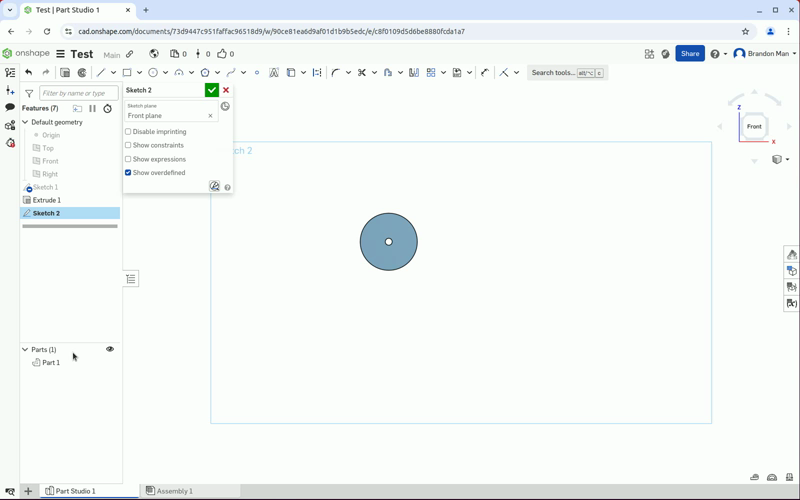
key(y)
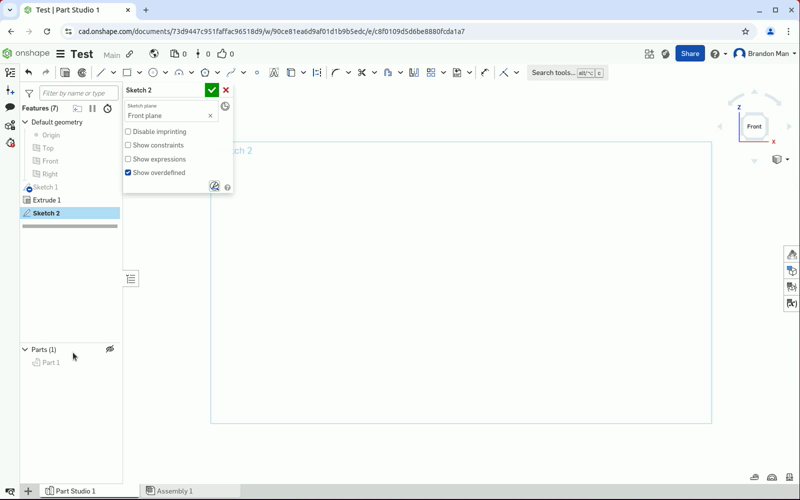
key(c)
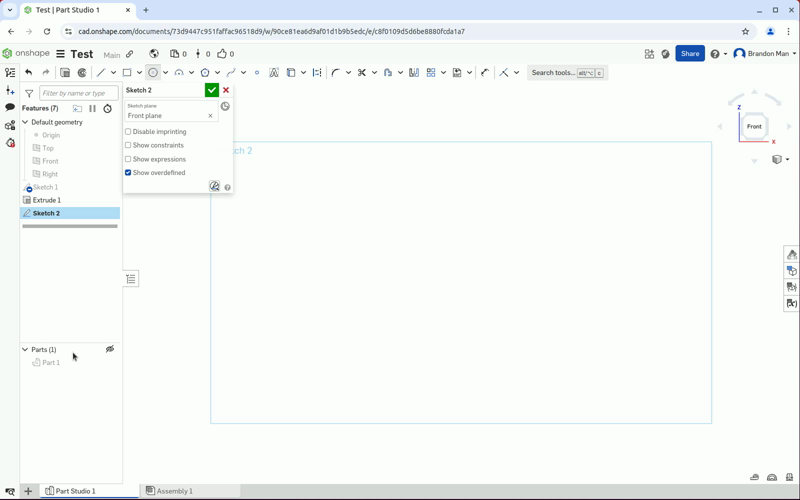
key_down(shift)
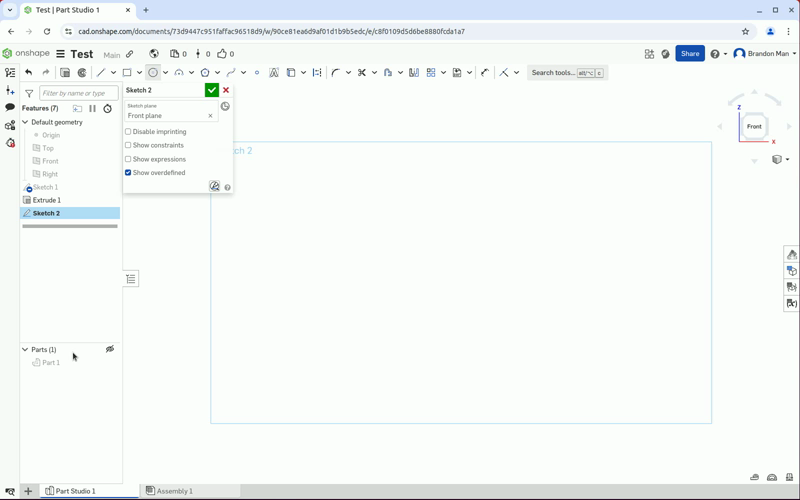
mouse_move(378, 321)
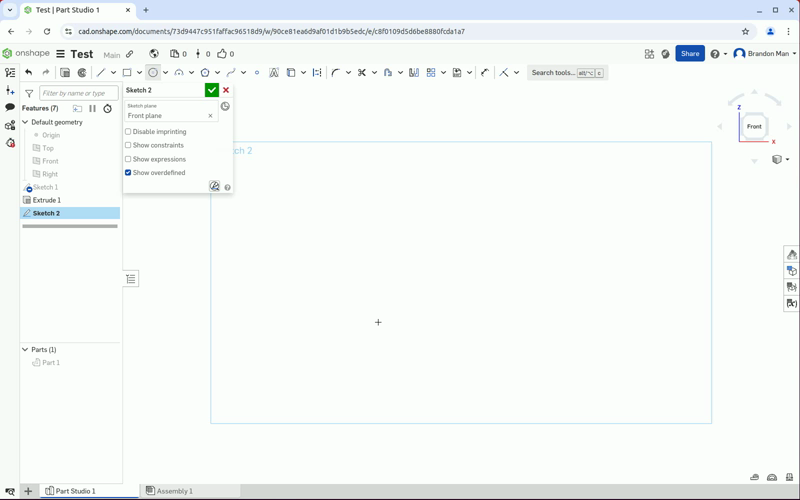
click(378, 321)
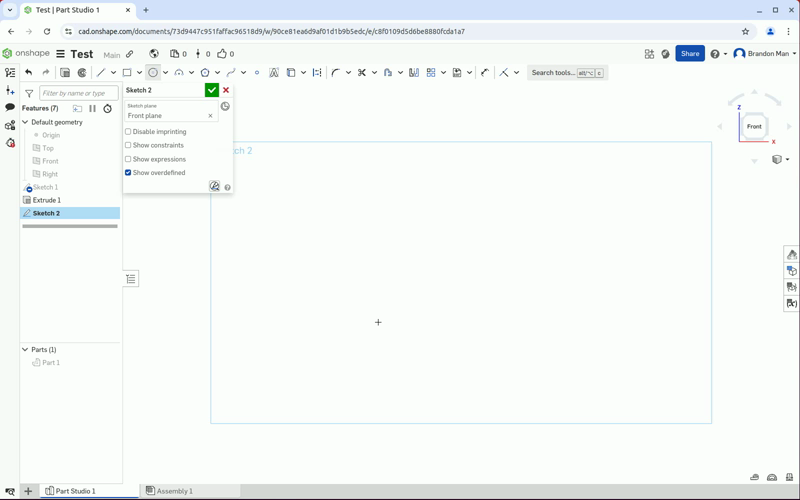
key_up(shift)
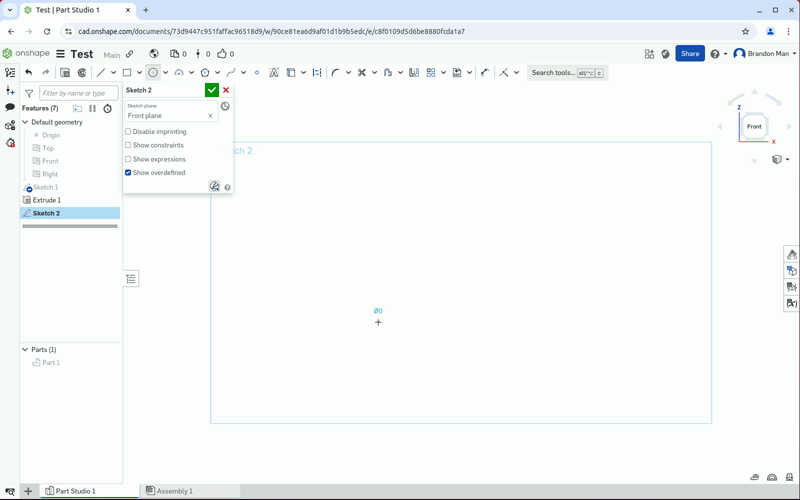
mouse_move(392, 321)
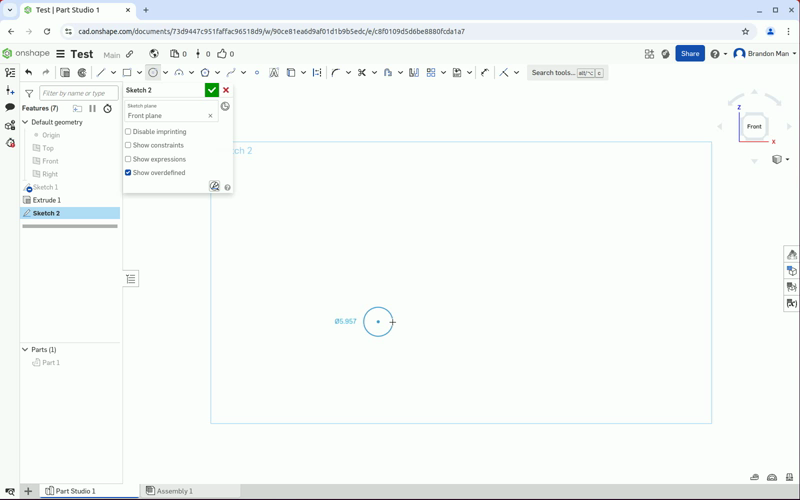
click(392, 321)
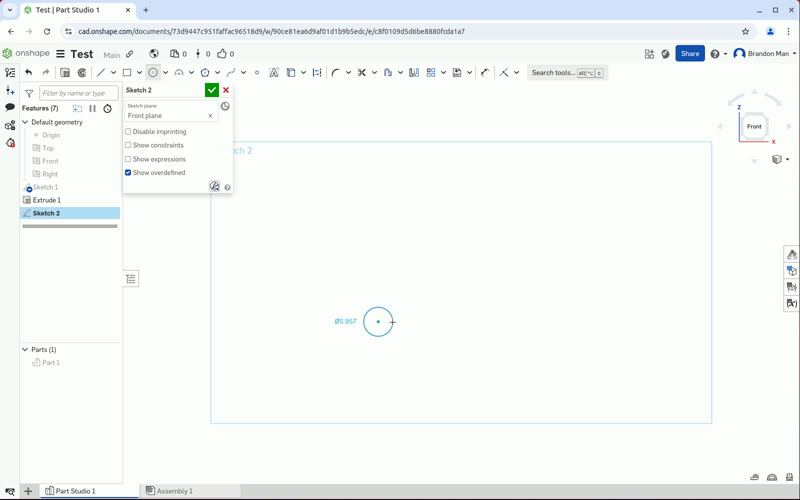
key(esc)
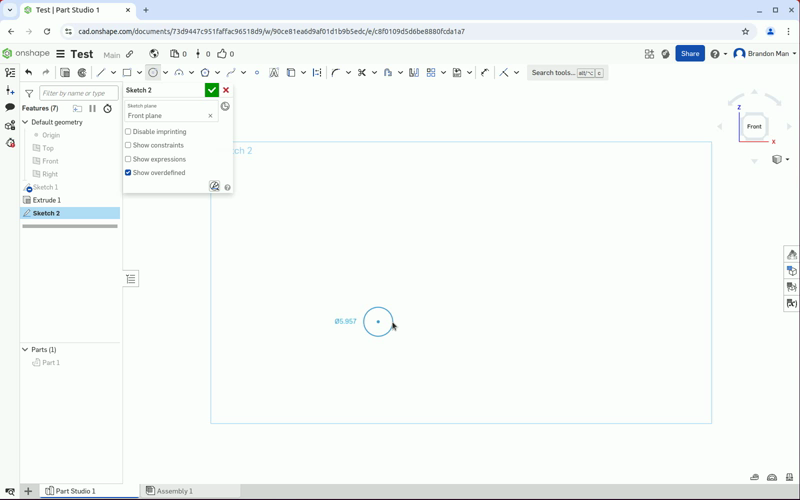
key(c)
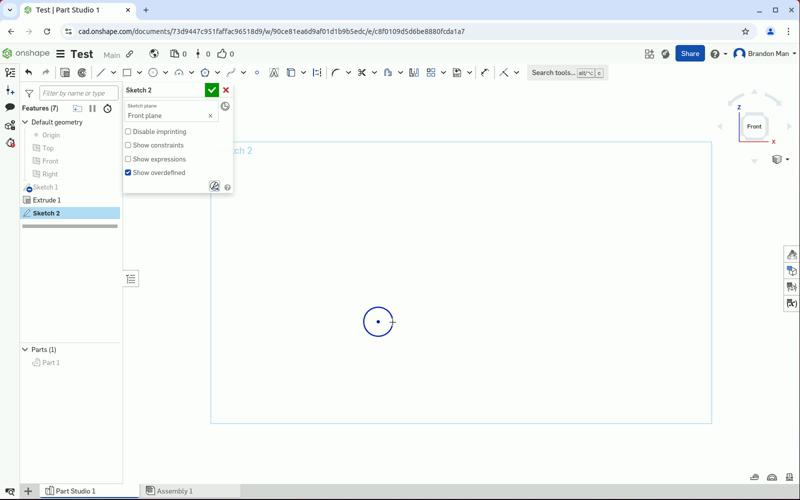
key_down(shift)
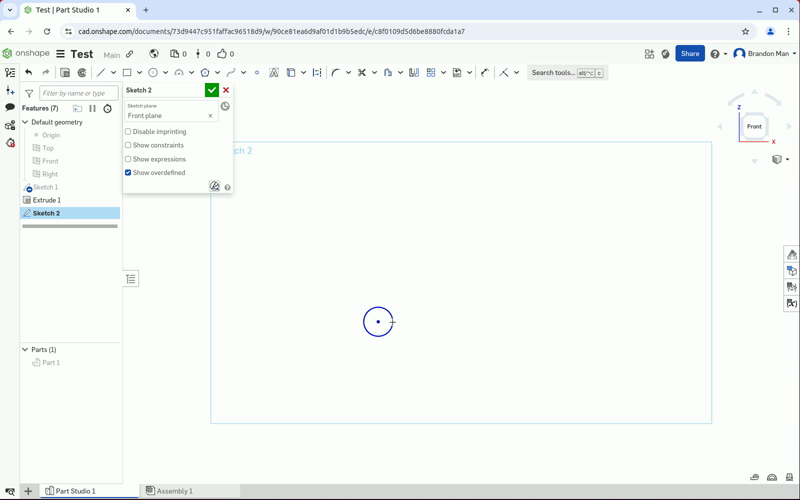
mouse_move(378, 321)
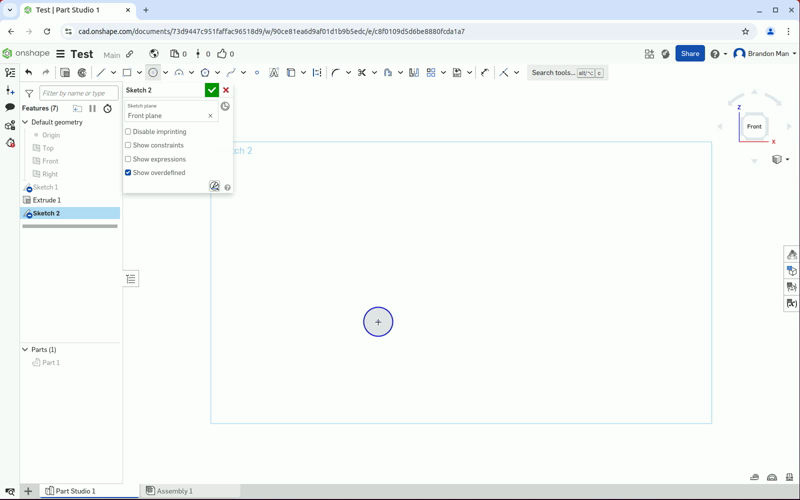
click(378, 321)
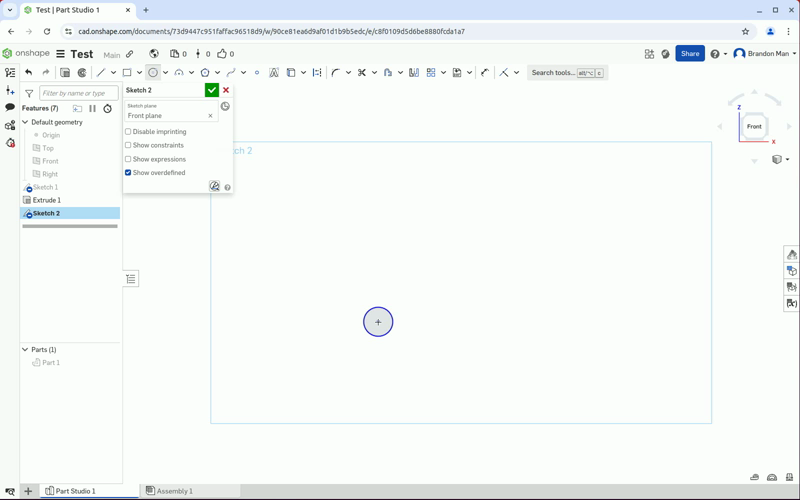
key_up(shift)
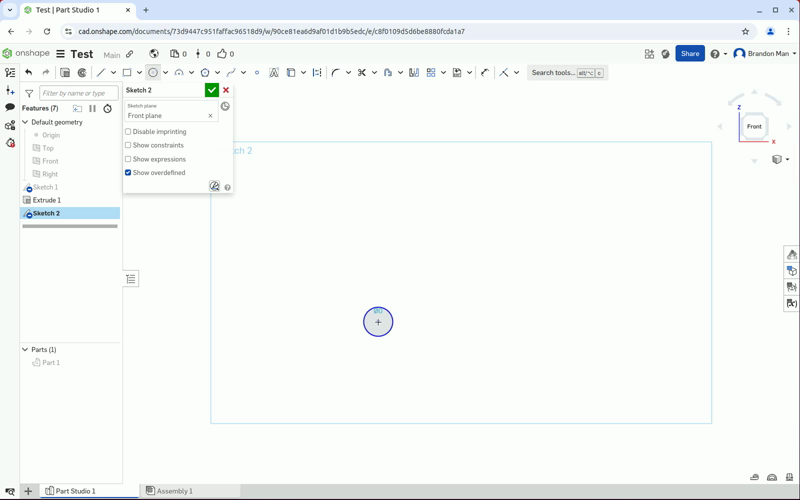
mouse_move(382, 321)
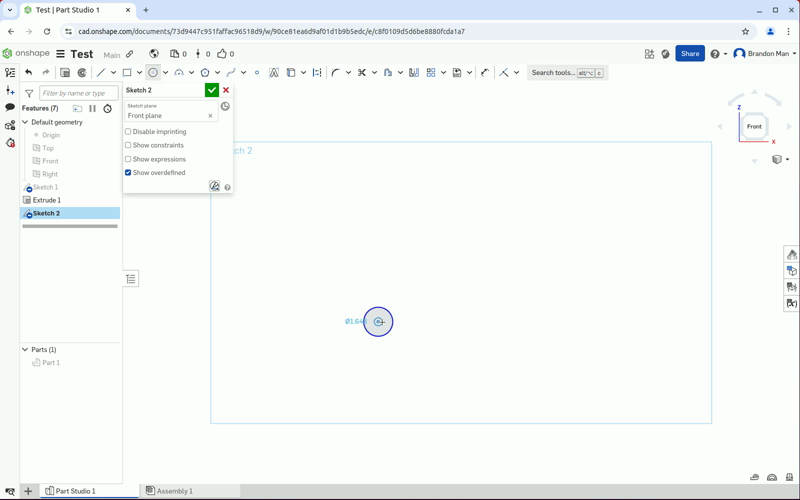
scroll(6)
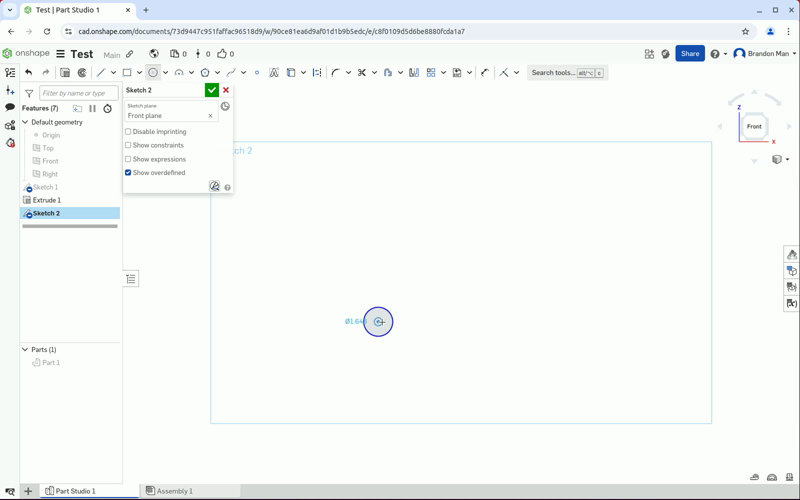
scroll(6)
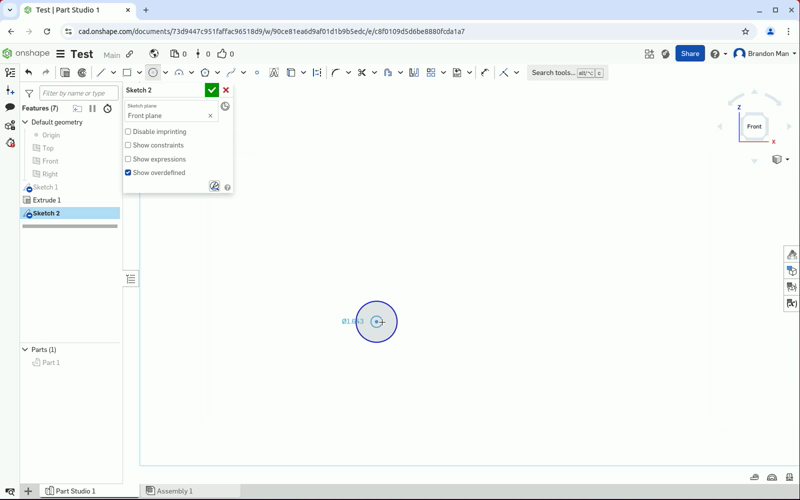
scroll(6)
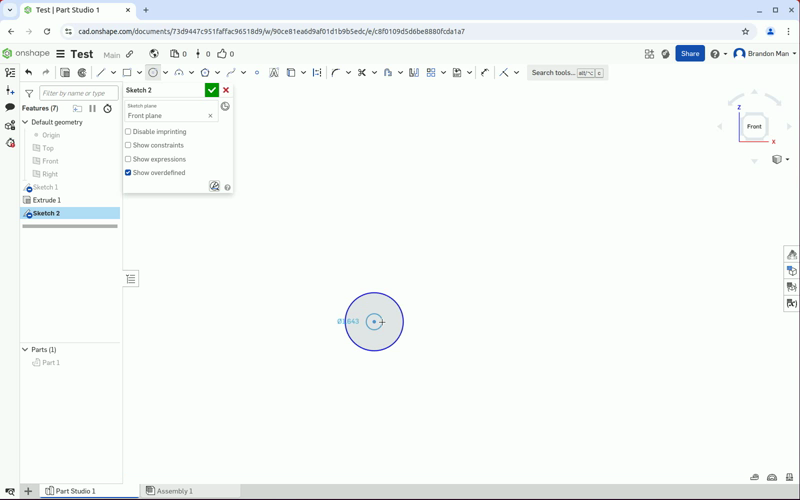
scroll(6)
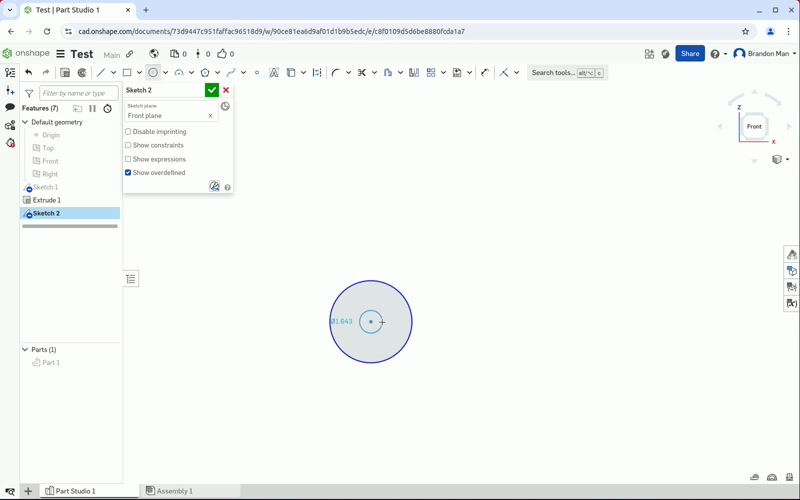
scroll(6)
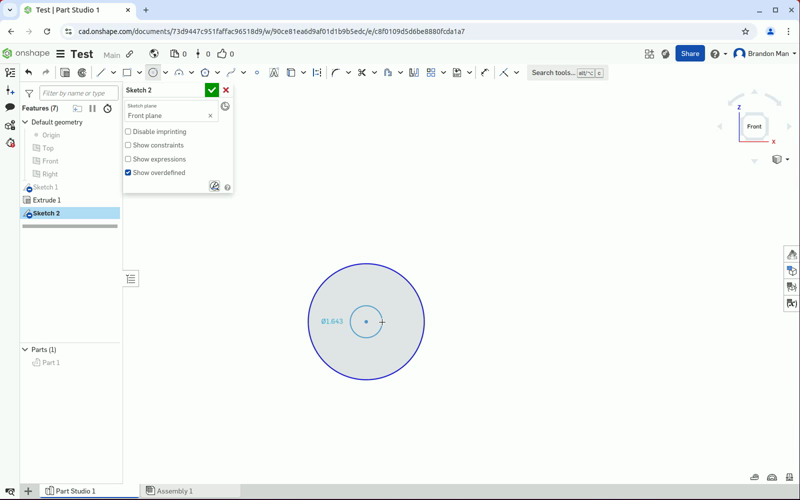
scroll(6)
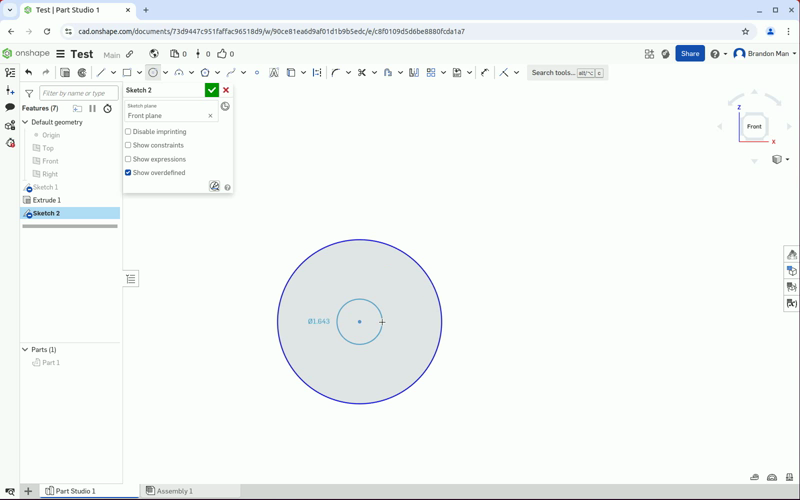
scroll(6)
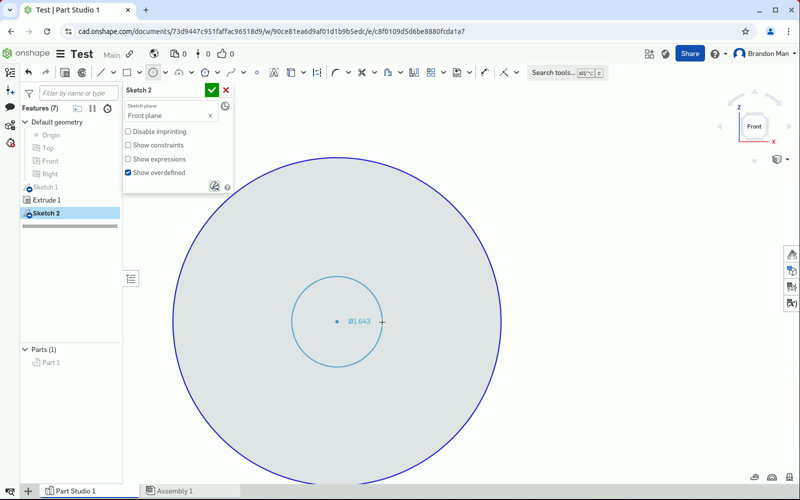
click(382, 321)
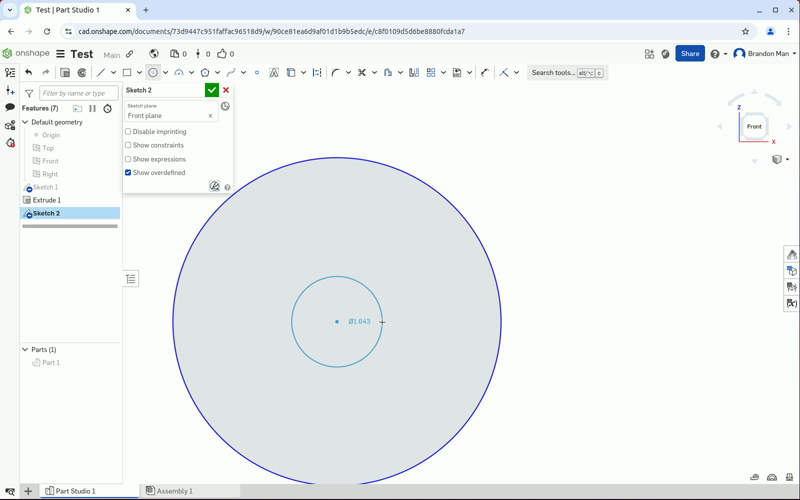
scroll(-6)
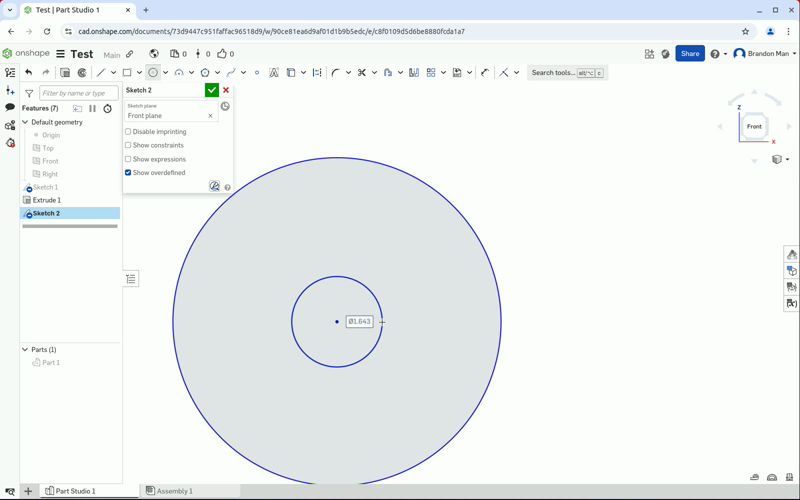
scroll(-6)
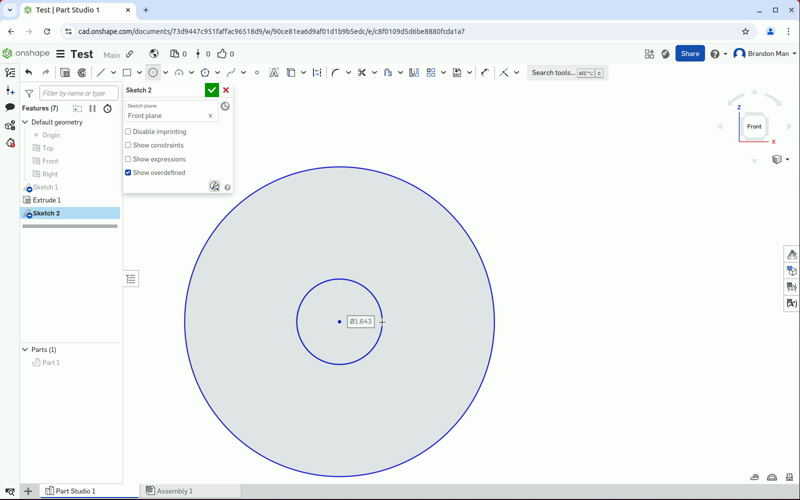
scroll(-6)
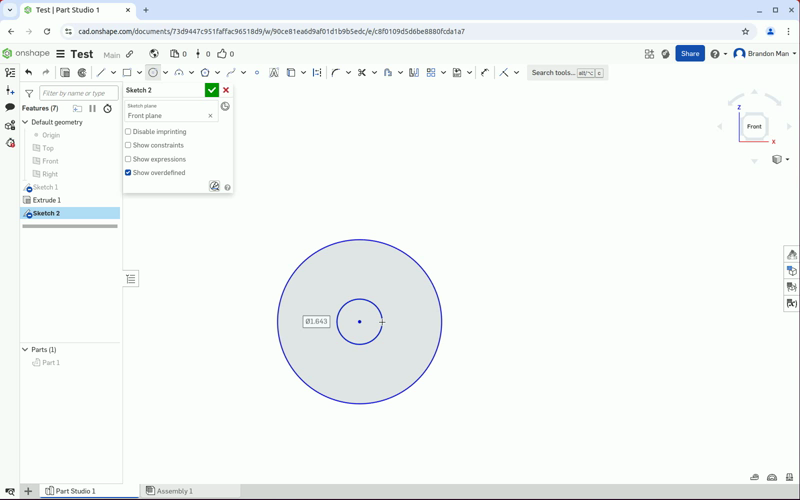
scroll(-6)
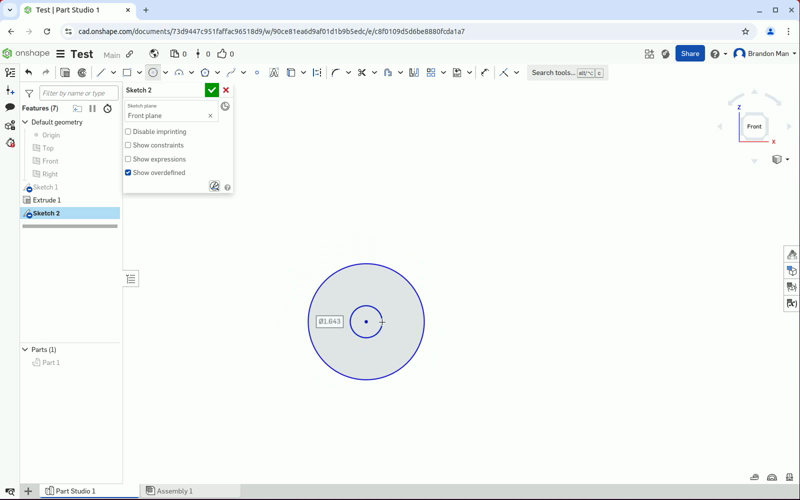
scroll(-6)
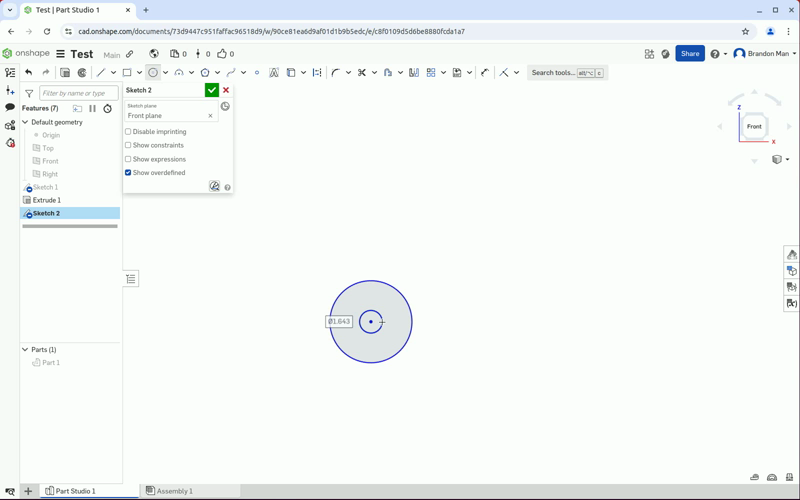
scroll(-6)
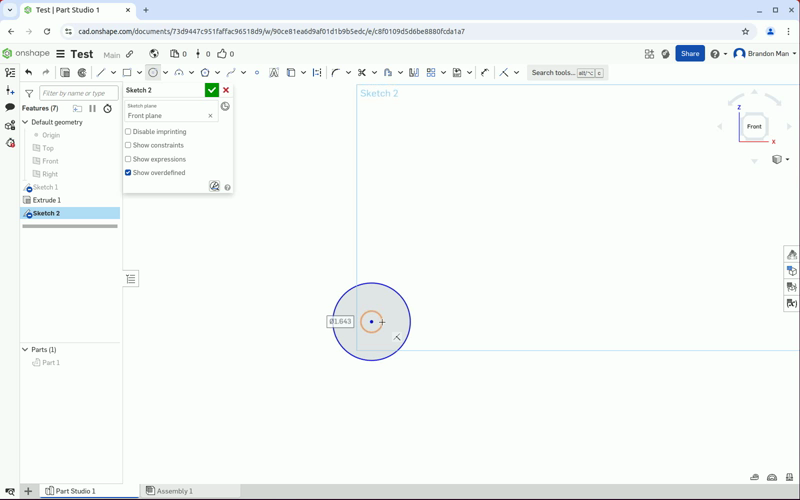
scroll(-6)
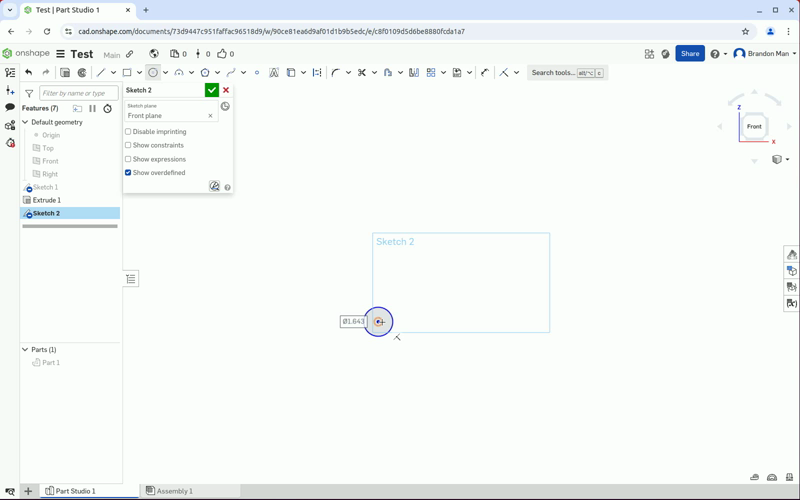
key(esc)
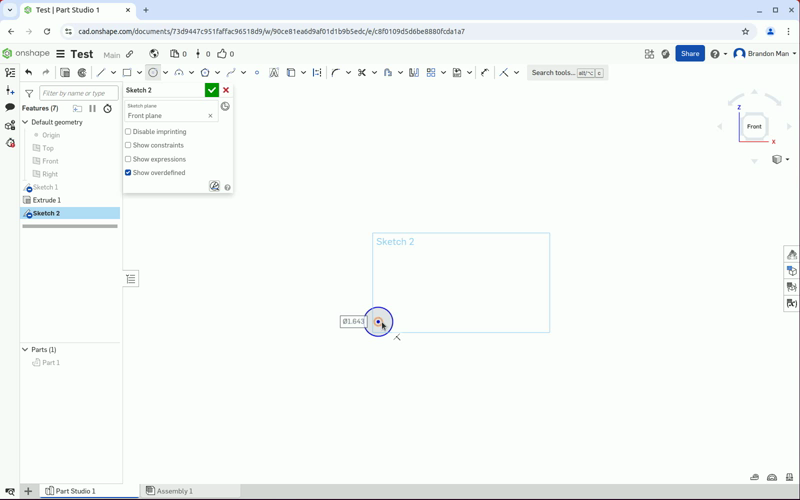
mouse_move(373, 334)
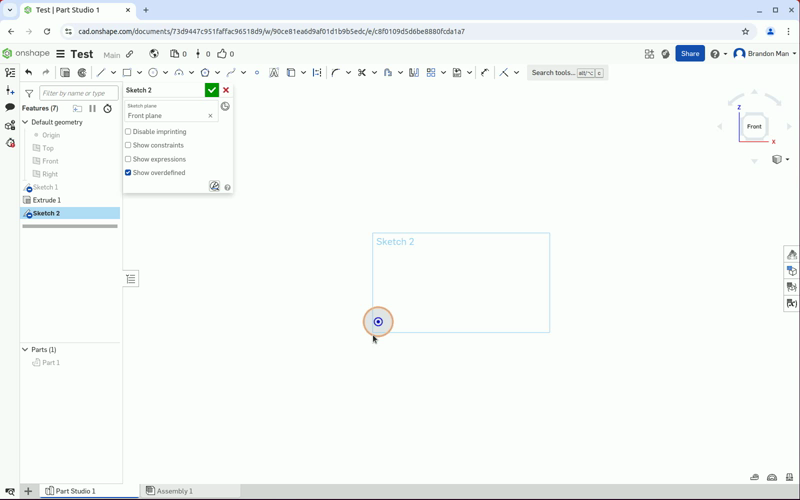
scroll(6)
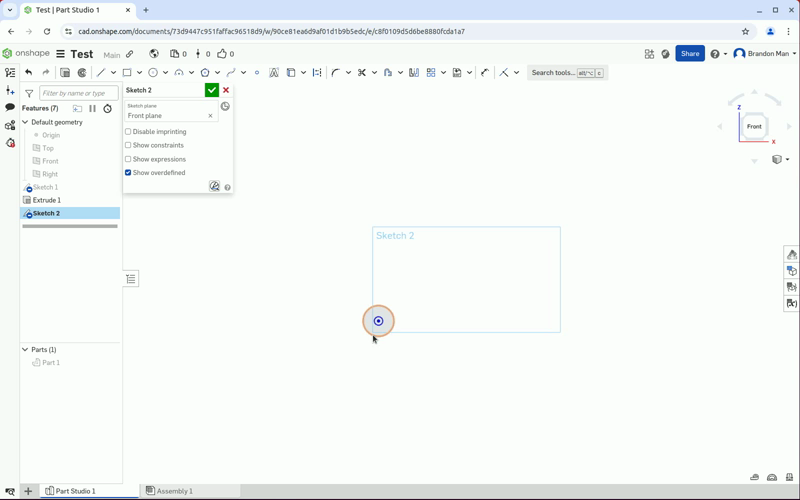
scroll(6)
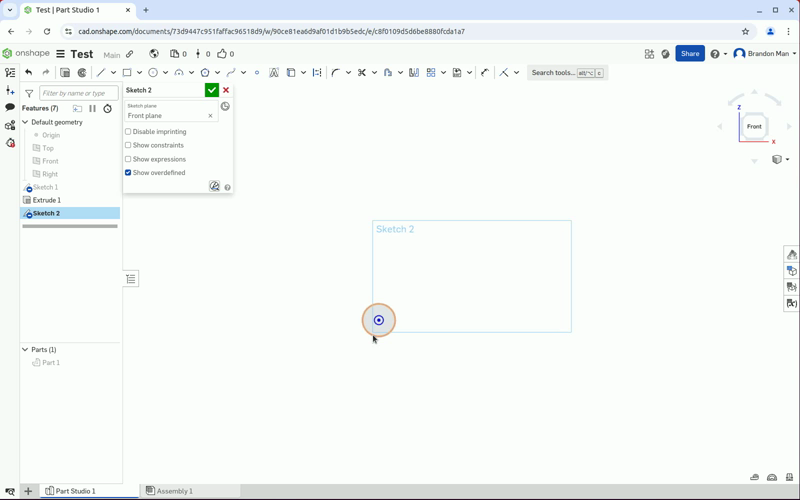
scroll(6)
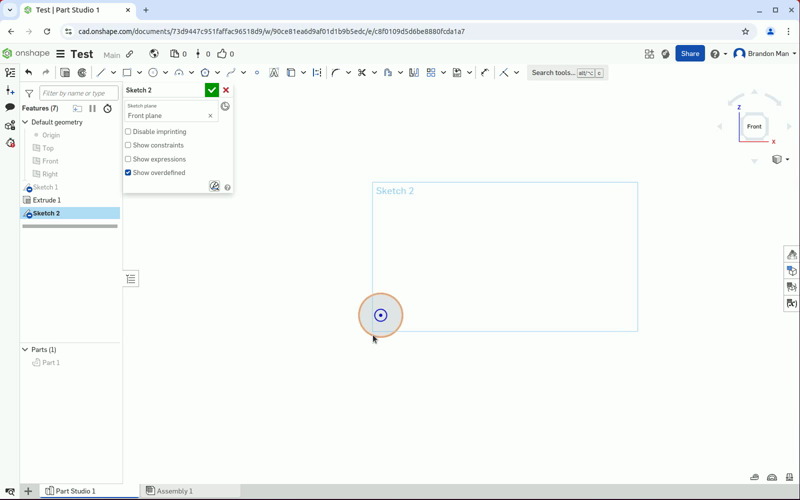
scroll(6)
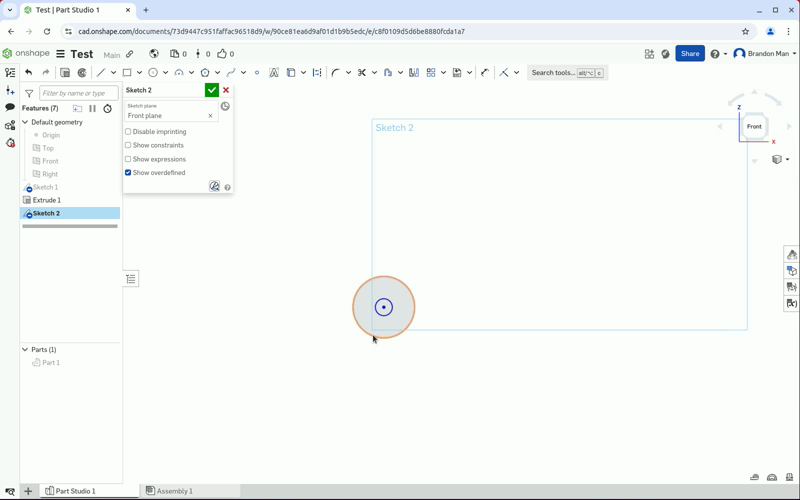
scroll(6)
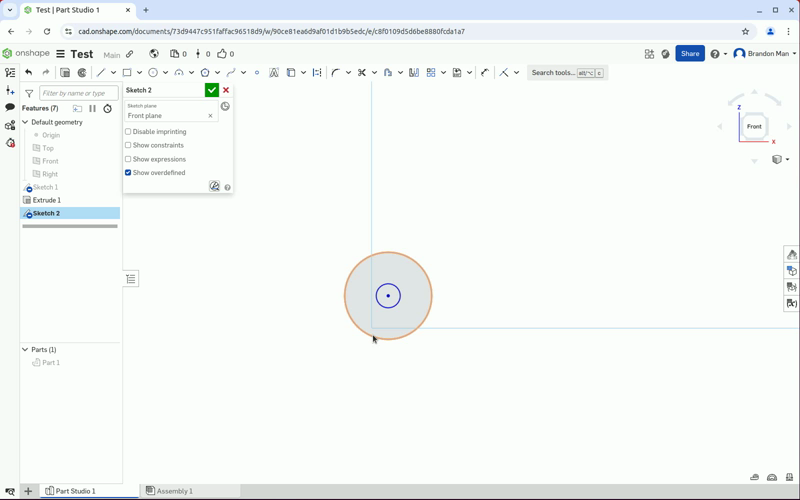
scroll(6)
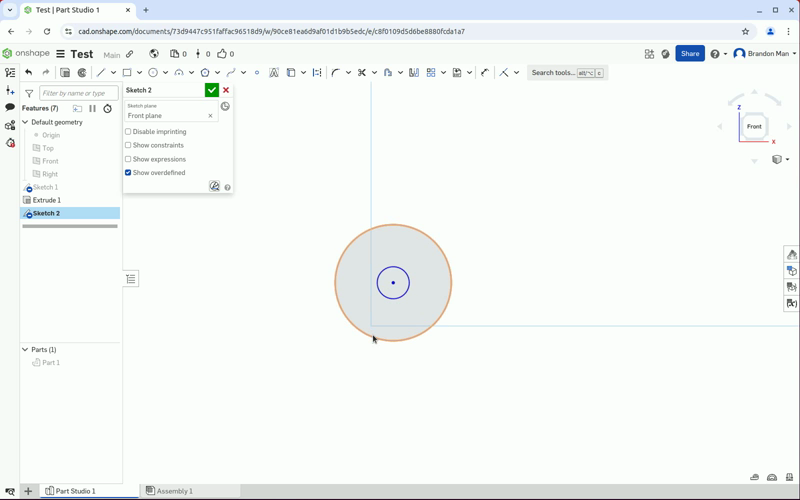
scroll(6)
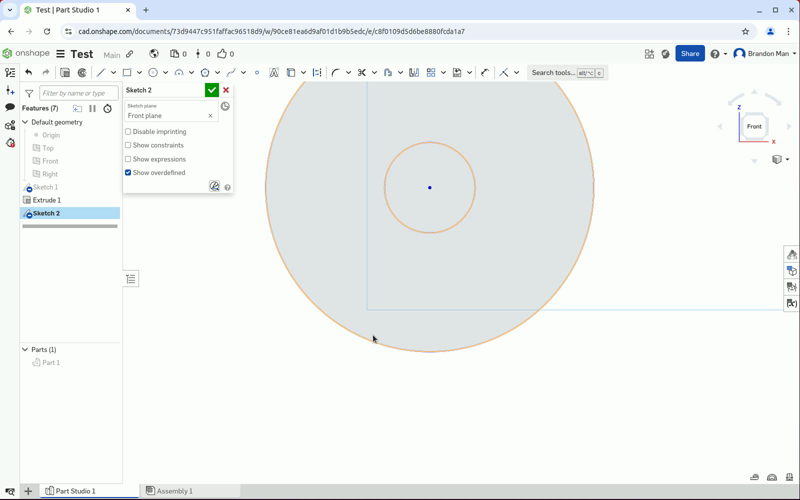
click(373, 334)
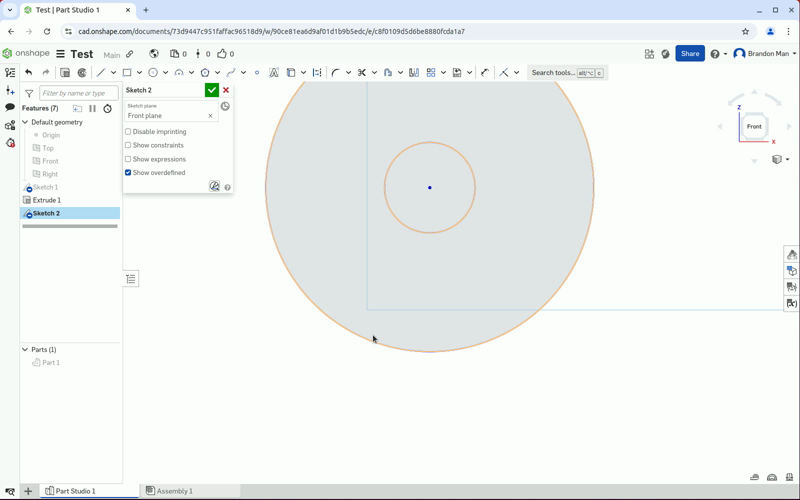
scroll(-6)
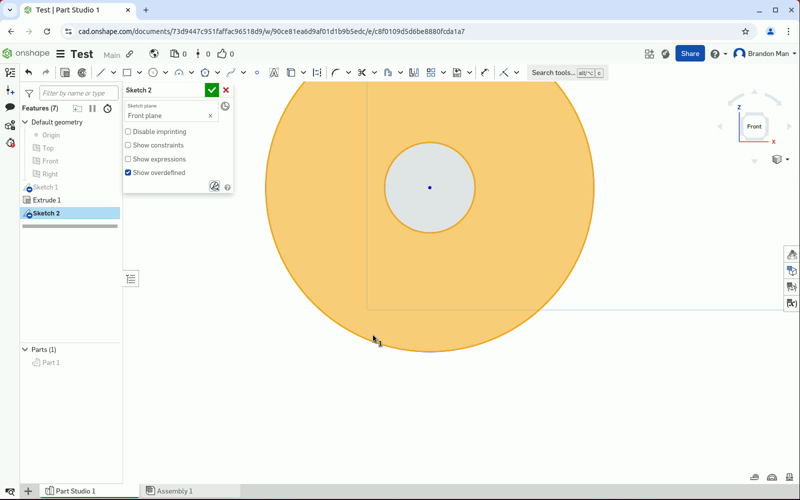
scroll(-6)
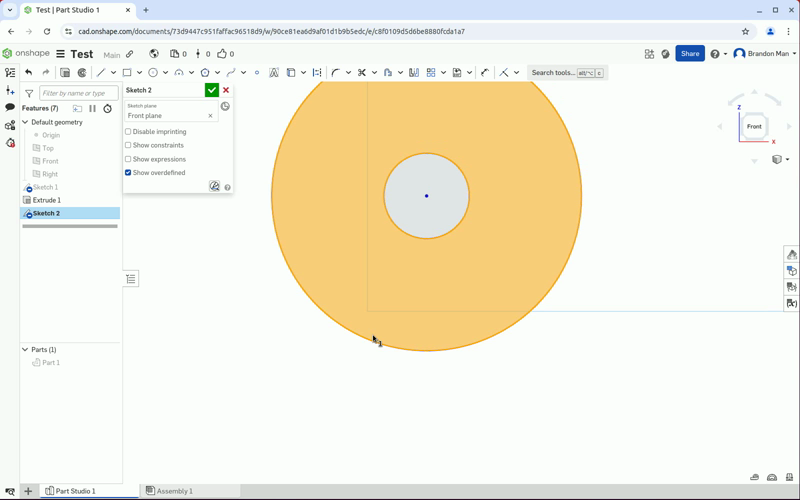
scroll(-6)
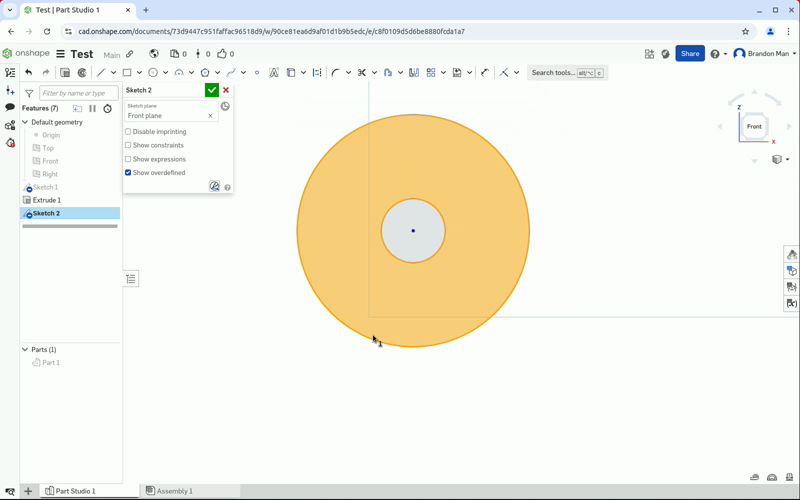
scroll(-6)
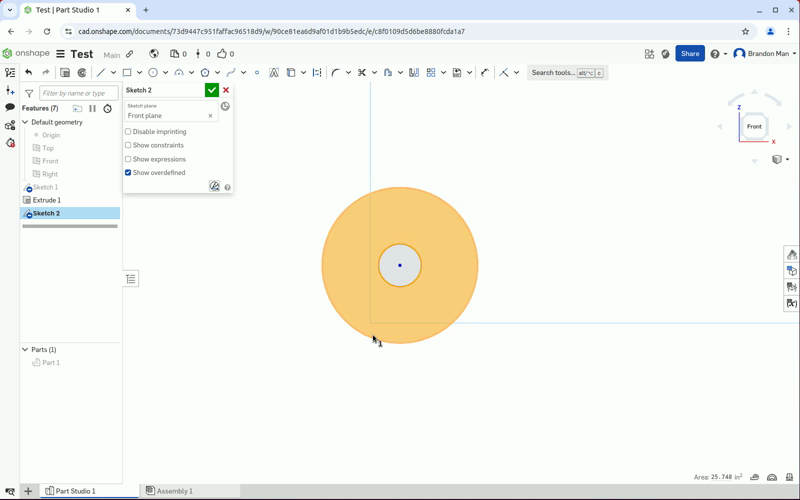
scroll(-6)
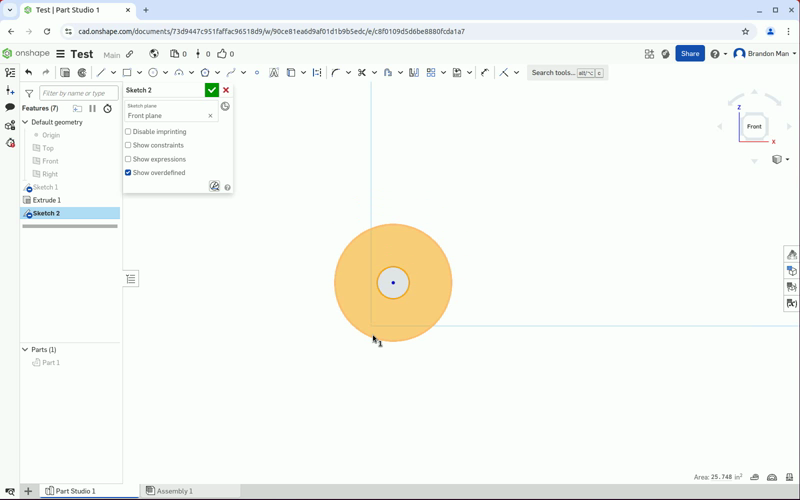
scroll(-6)
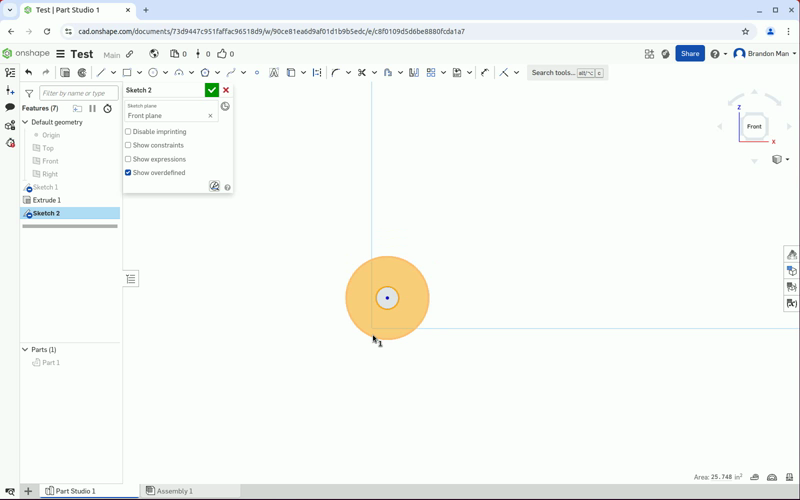
scroll(-6)
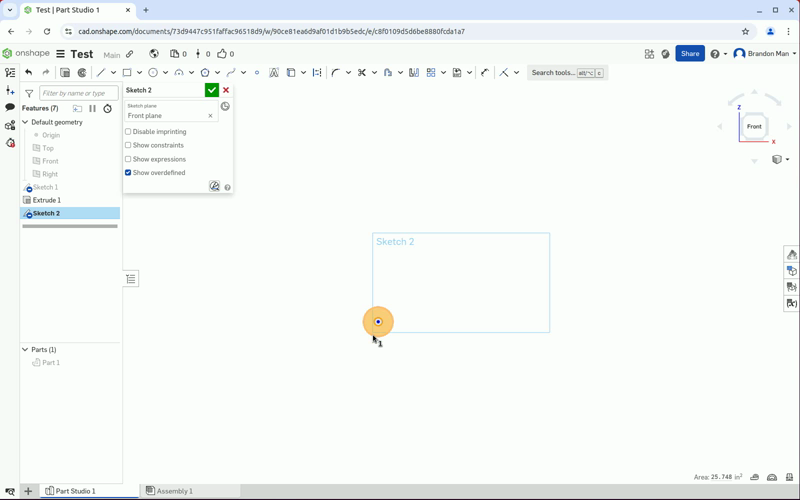
mouse_move(73, 352)
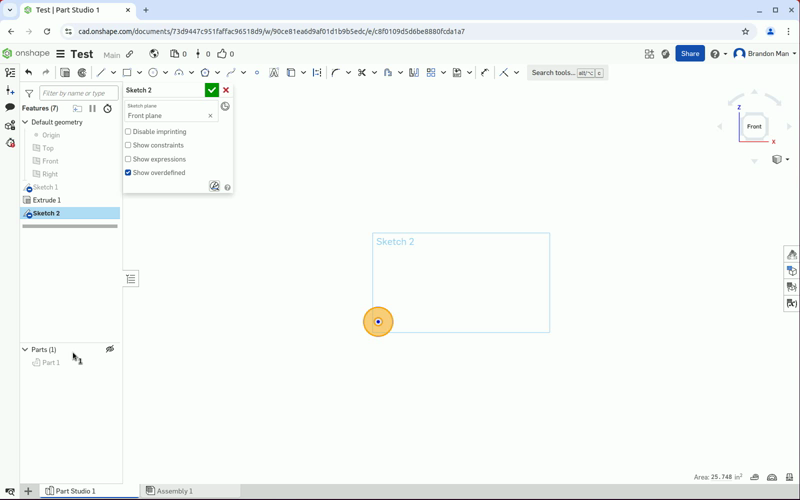
key(shift+y)
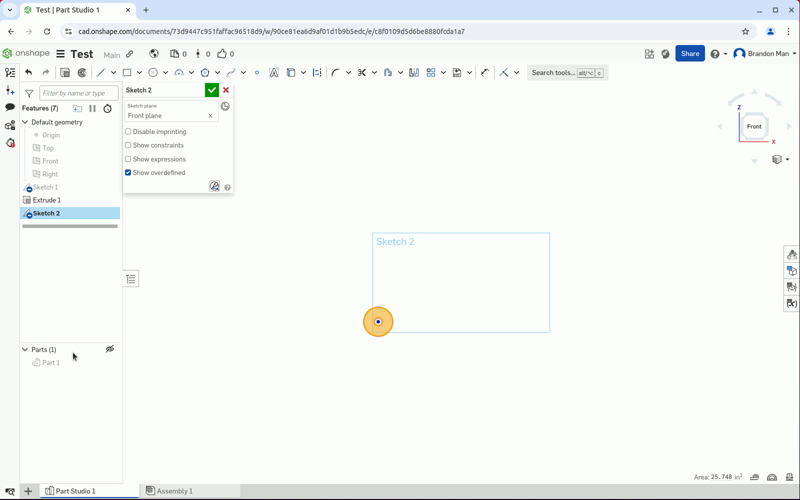
key(shift+e)
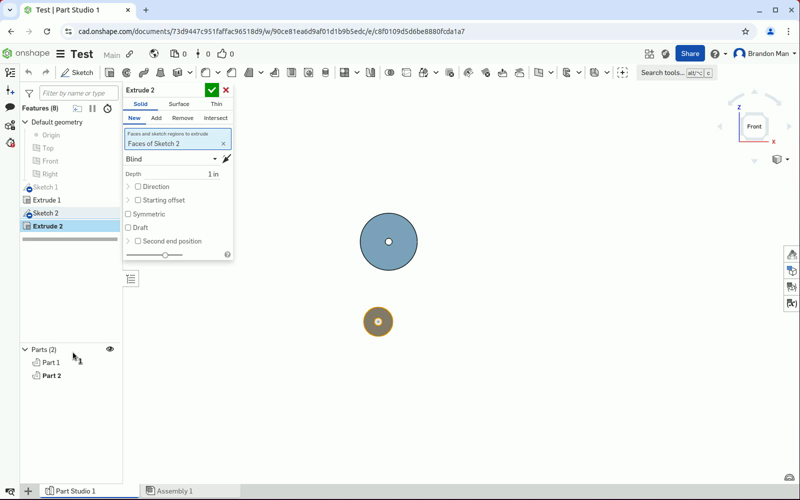
mouse_move(143, 106)
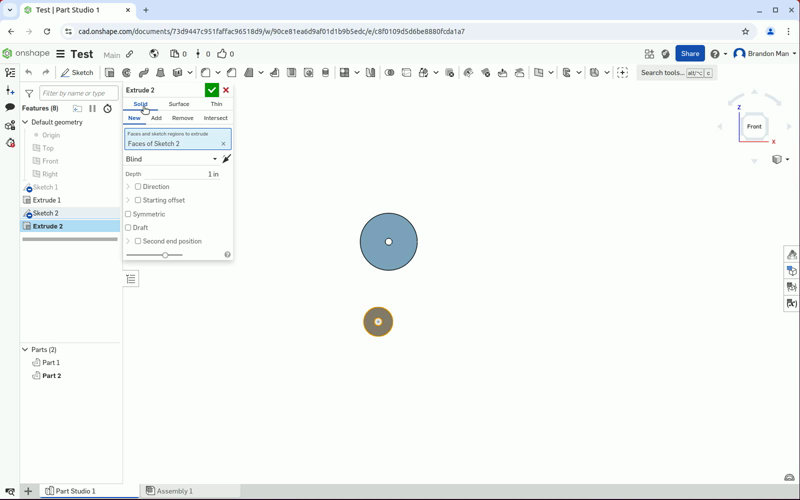
click(143, 106)
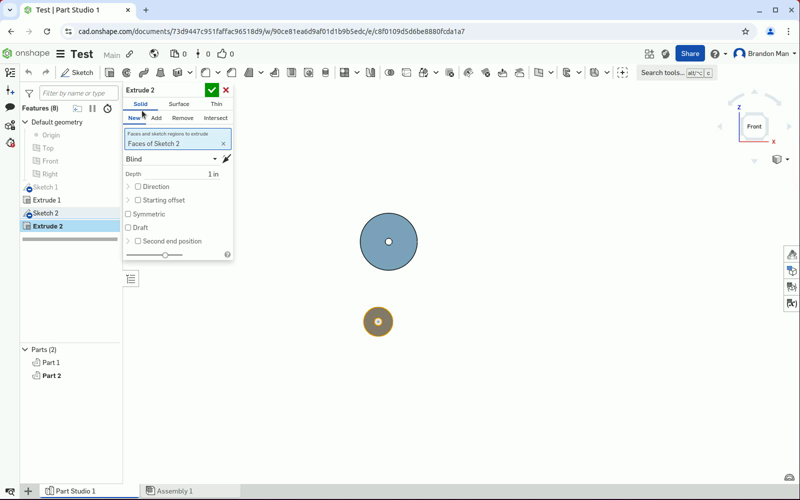
mouse_move(137, 120)
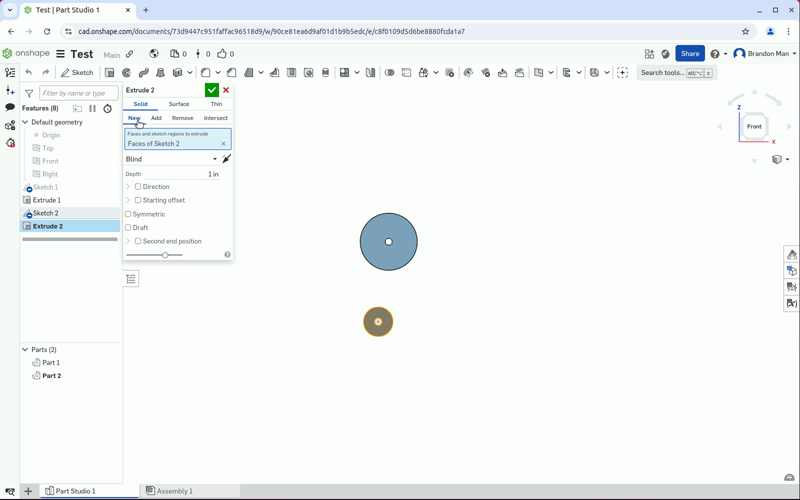
click(137, 120)
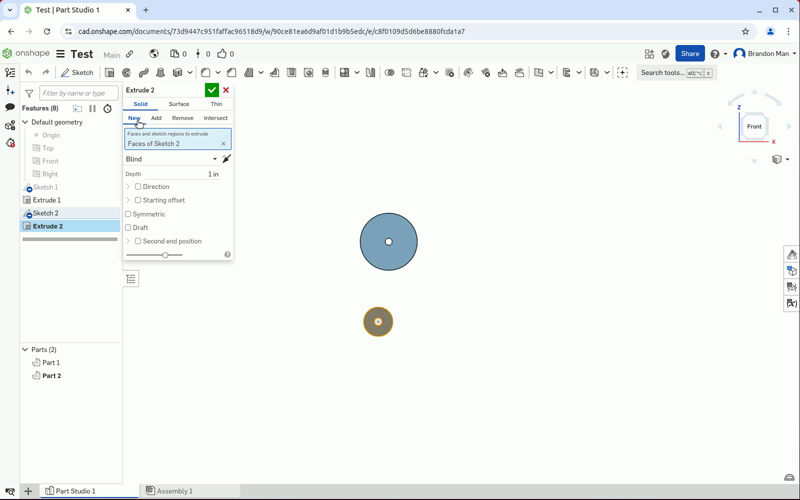
key(tab, 4)
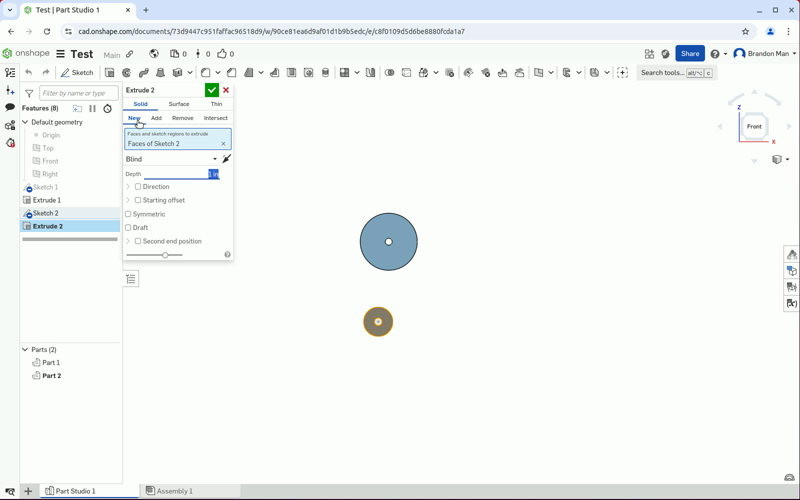
text(3.851)
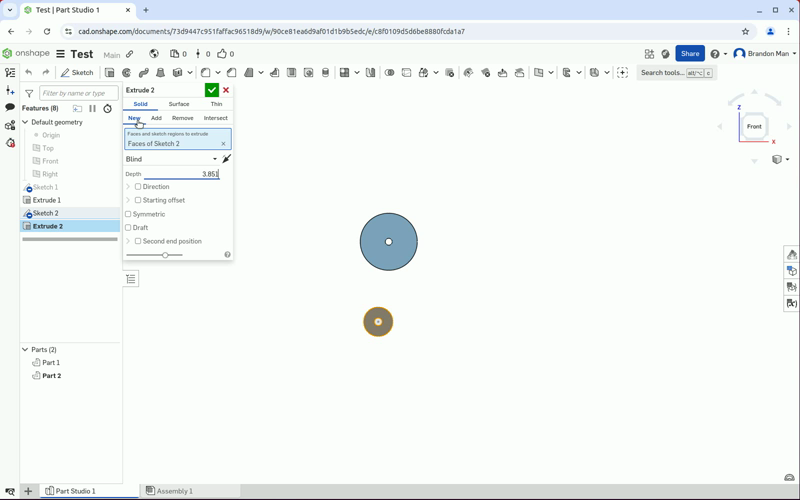
key(enter)
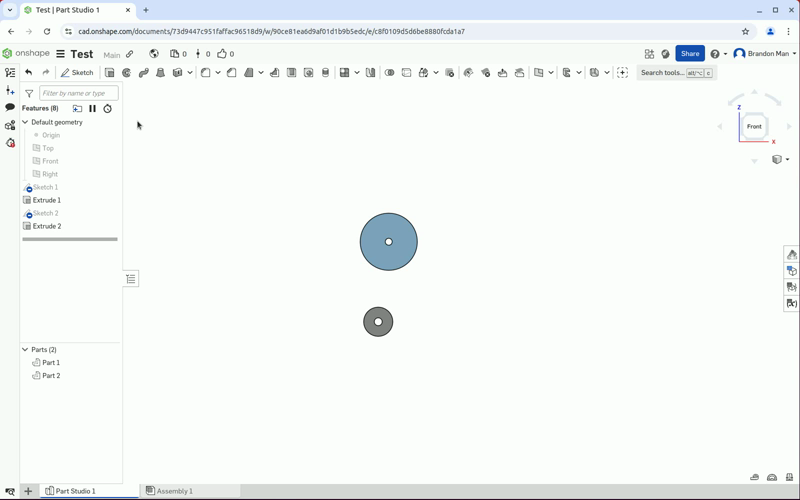
key(shift+h)
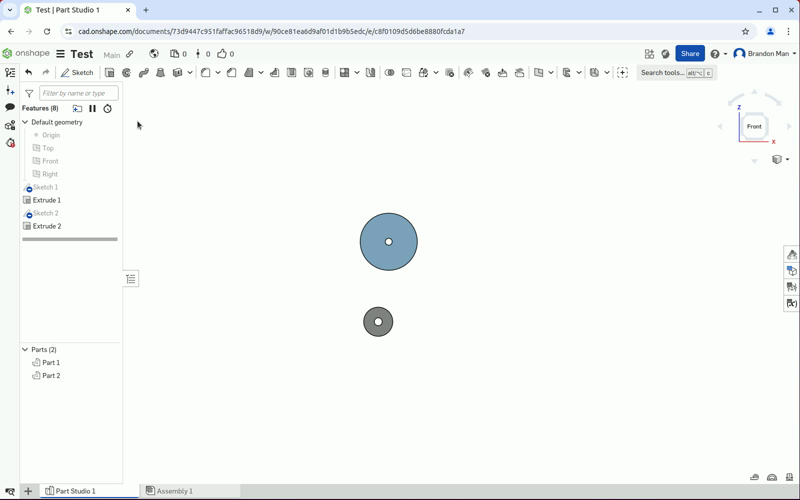
key(shift+h)
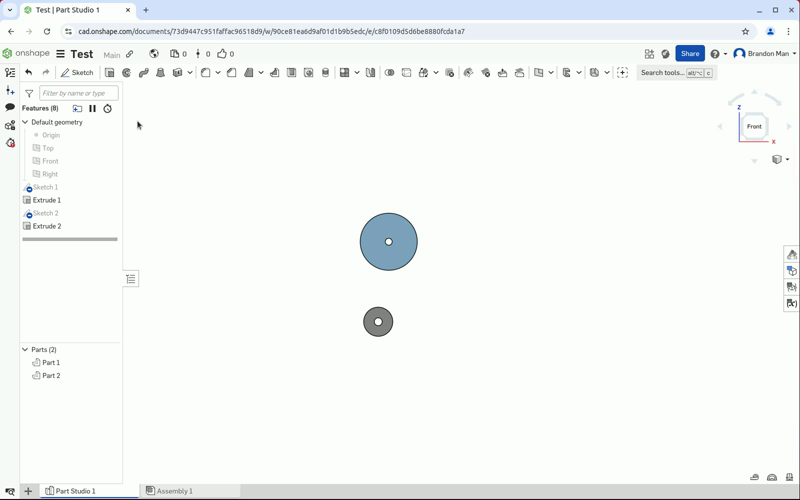
mouse_move(73, 189)
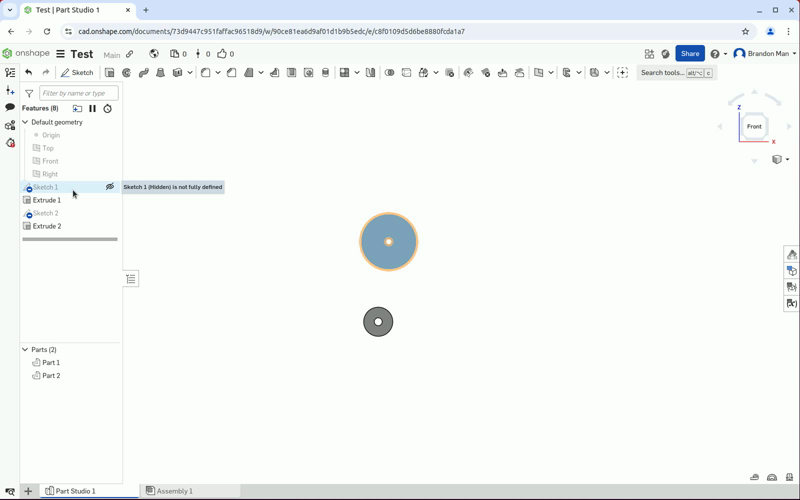
click(73, 189)
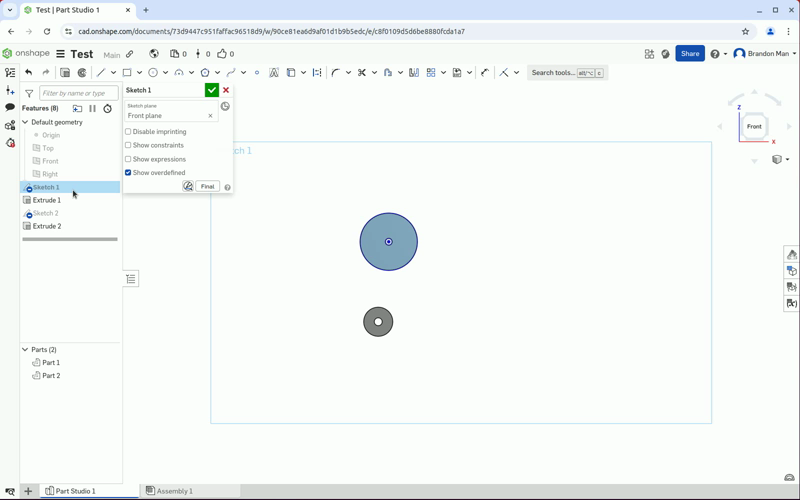
mouse_move(229, 92)
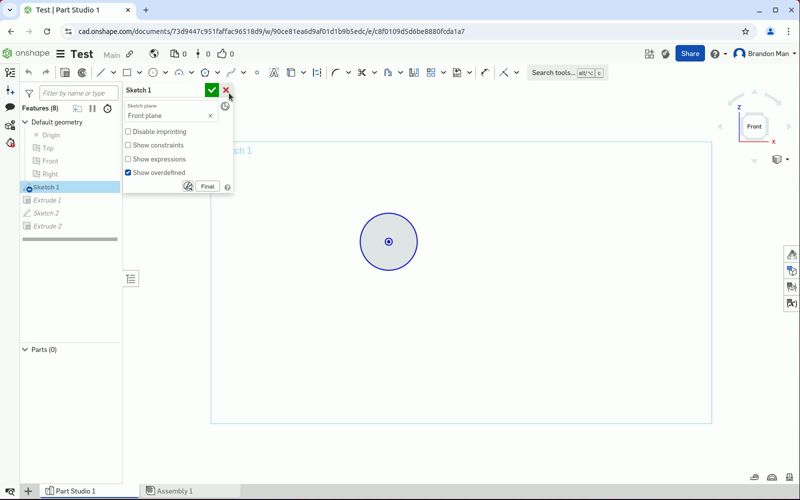
click(229, 92)
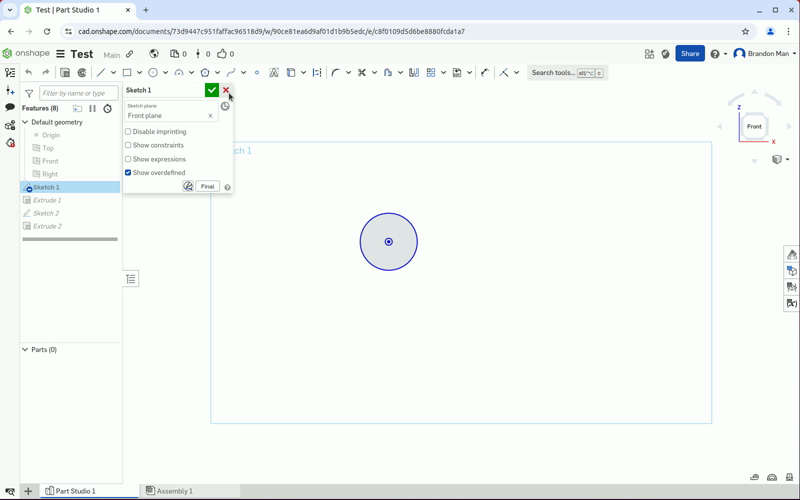
key(shift+s)
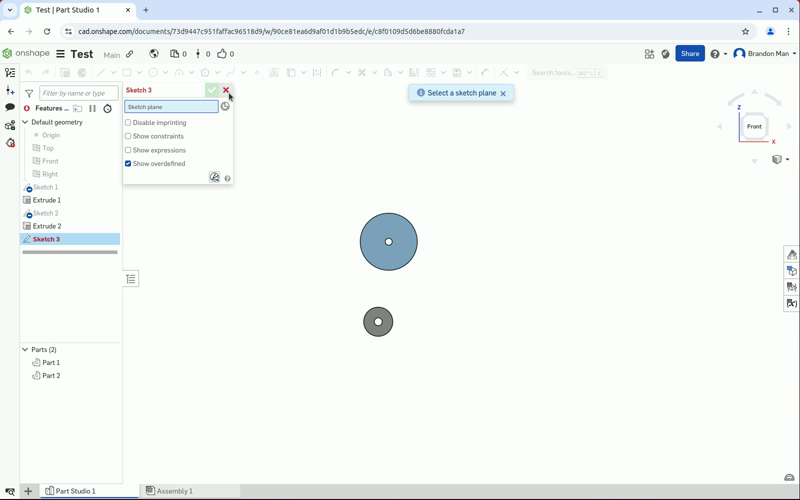
mouse_move(73, 163)
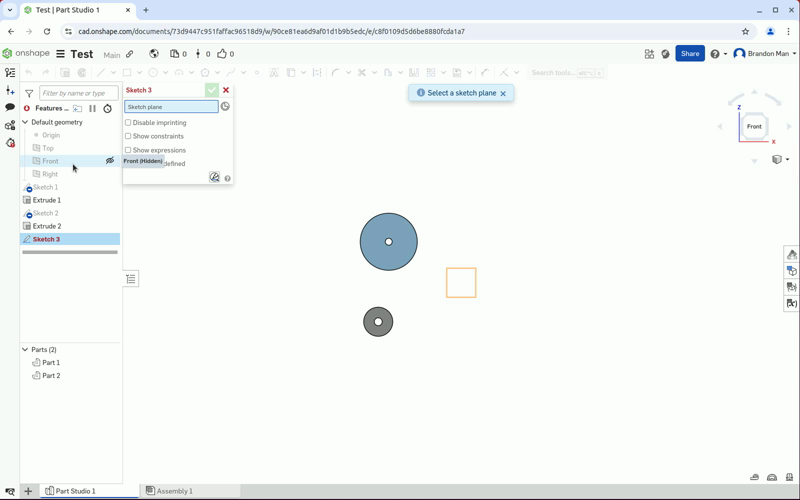
click(73, 163)
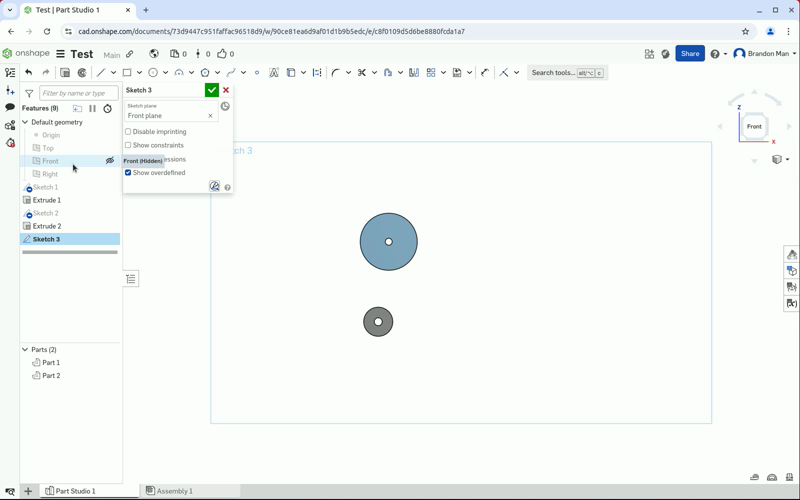
mouse_move(73, 352)
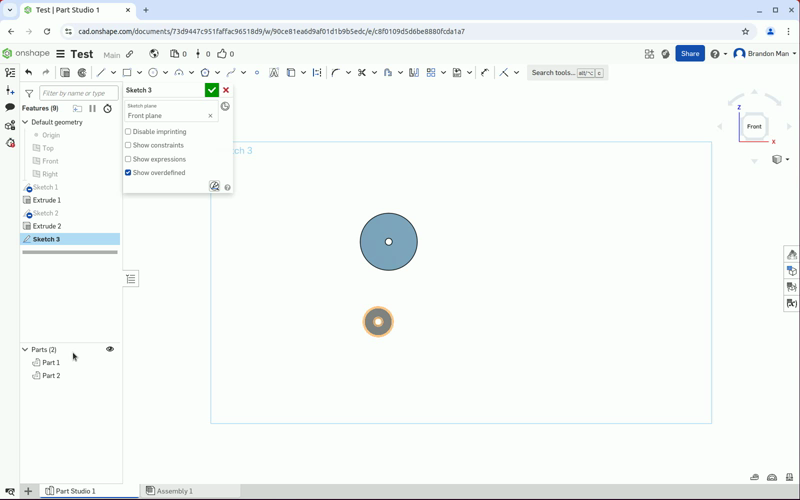
key(y)
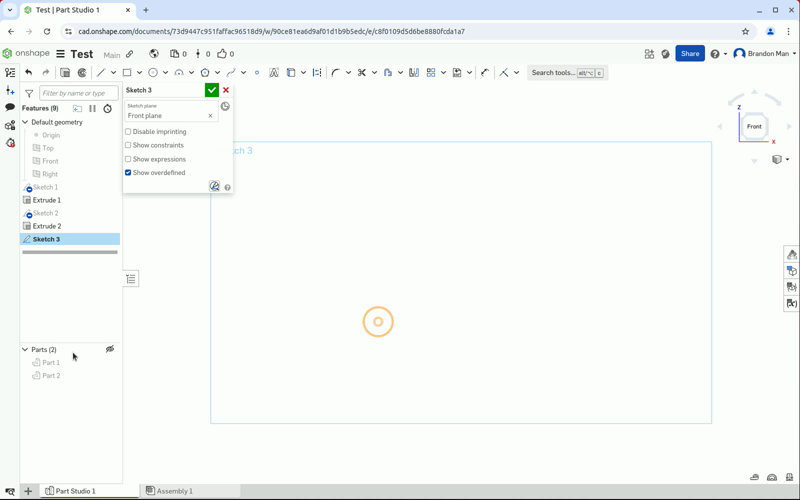
key(c)
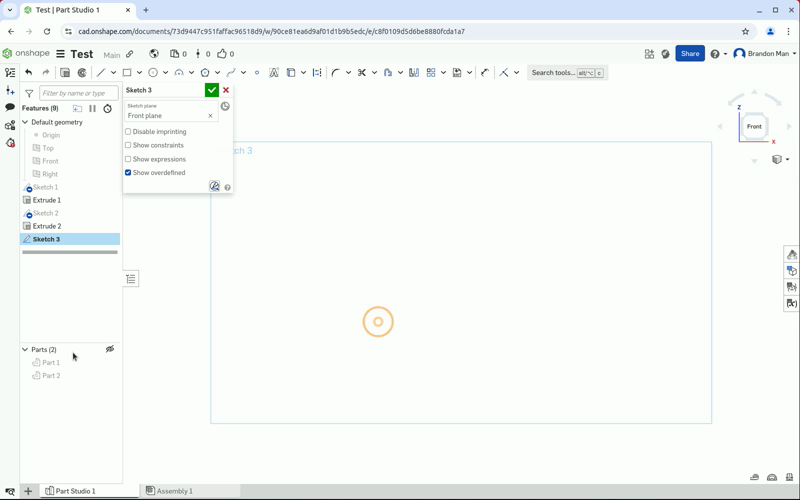
key_down(shift)
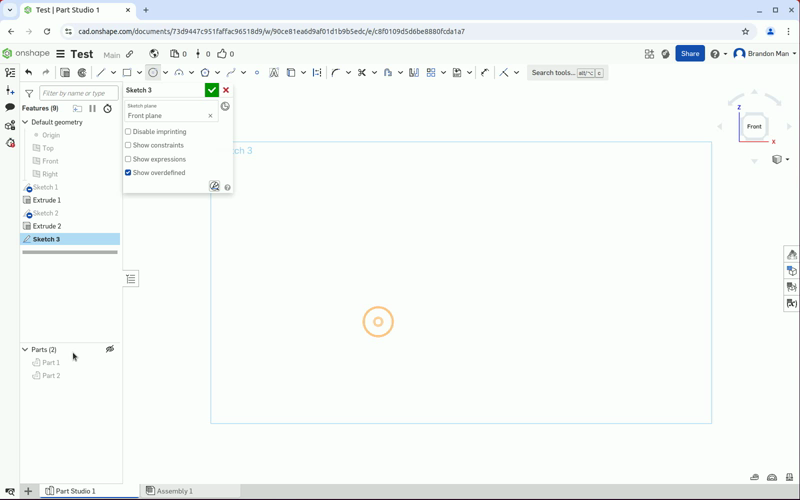
mouse_move(426, 308)
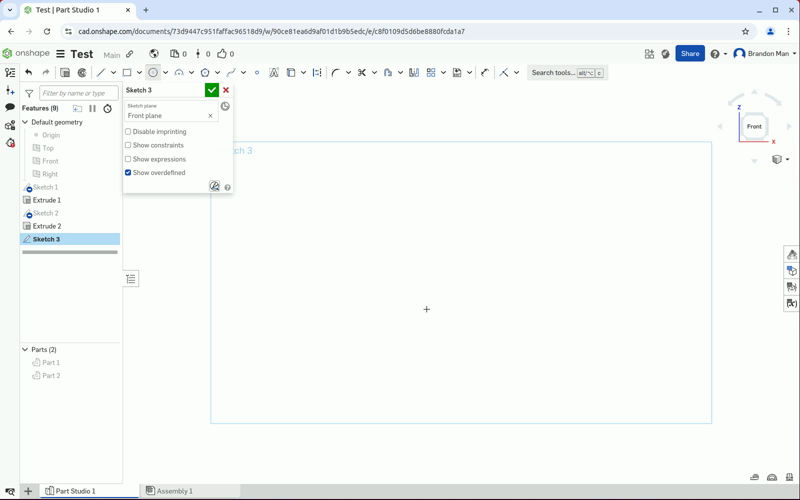
click(426, 308)
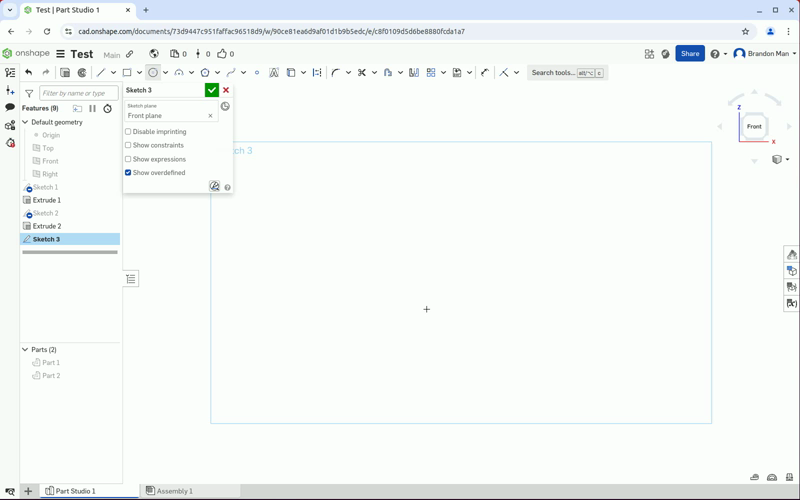
key_up(shift)
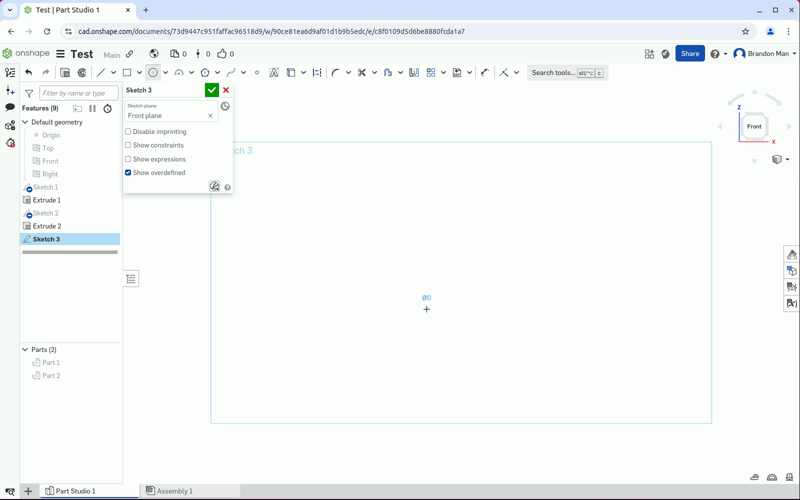
mouse_move(435, 308)
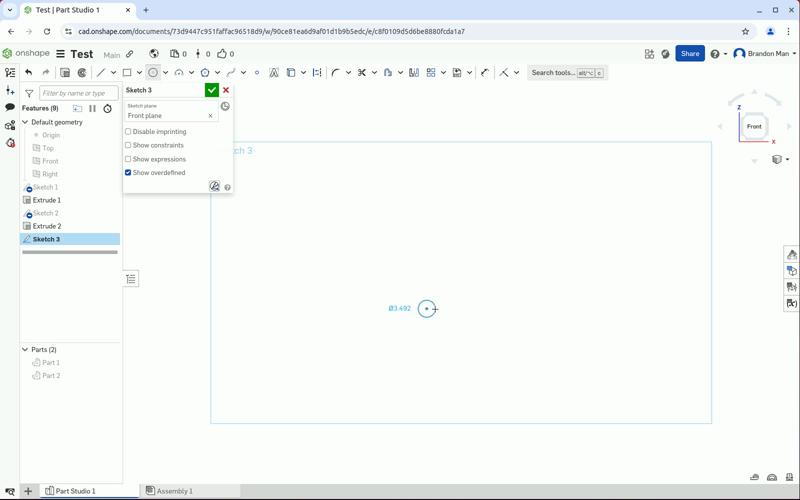
click(435, 308)
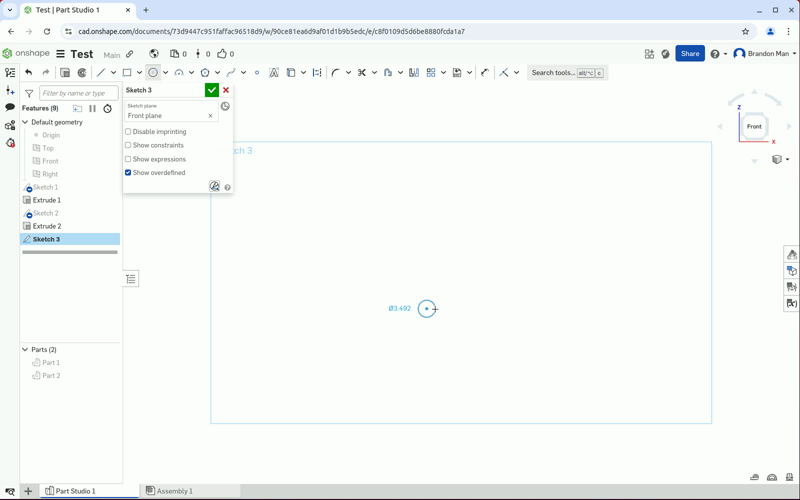
key(esc)
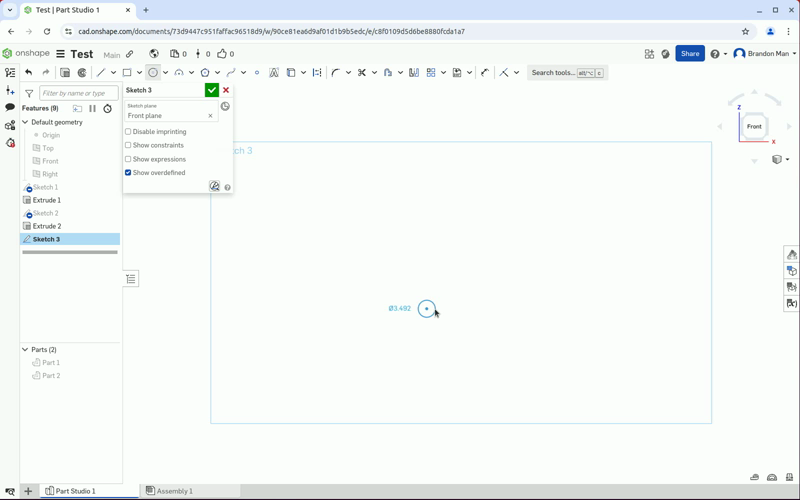
key(c)
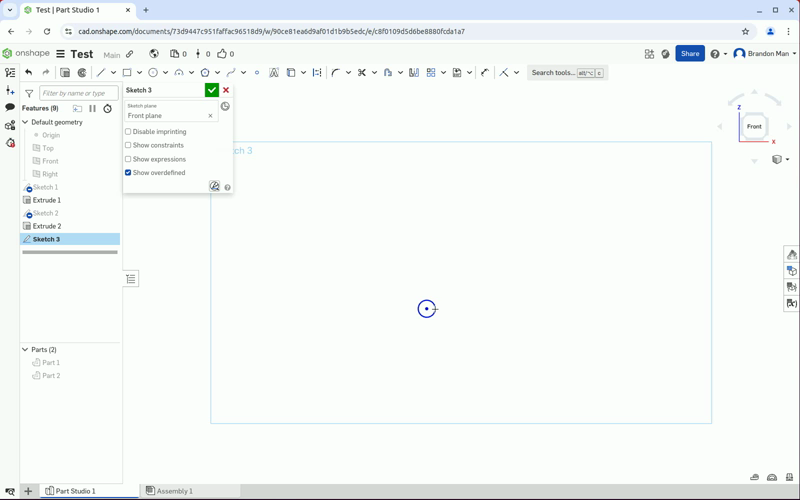
key_down(shift)
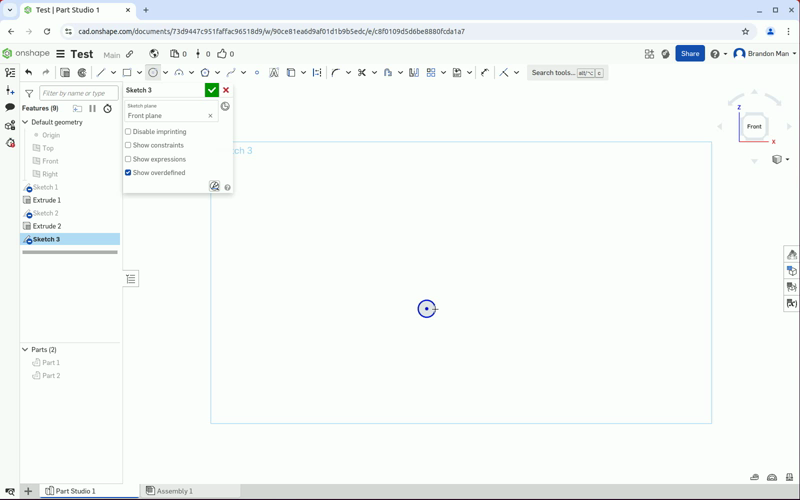
mouse_move(426, 308)
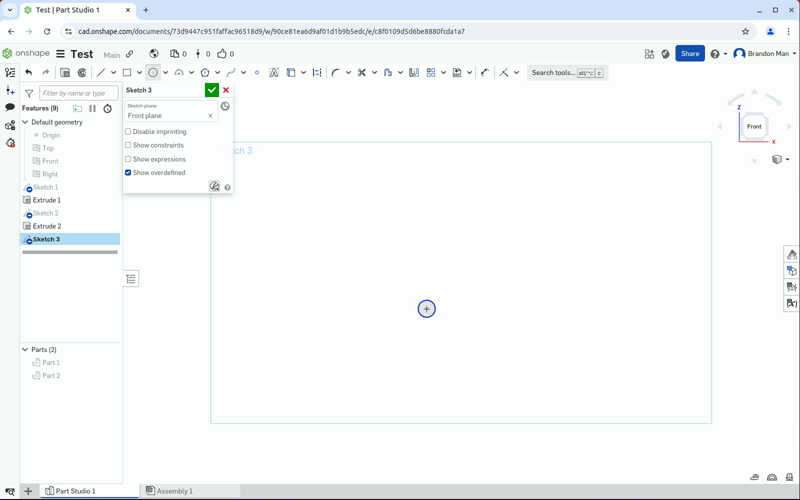
click(426, 308)
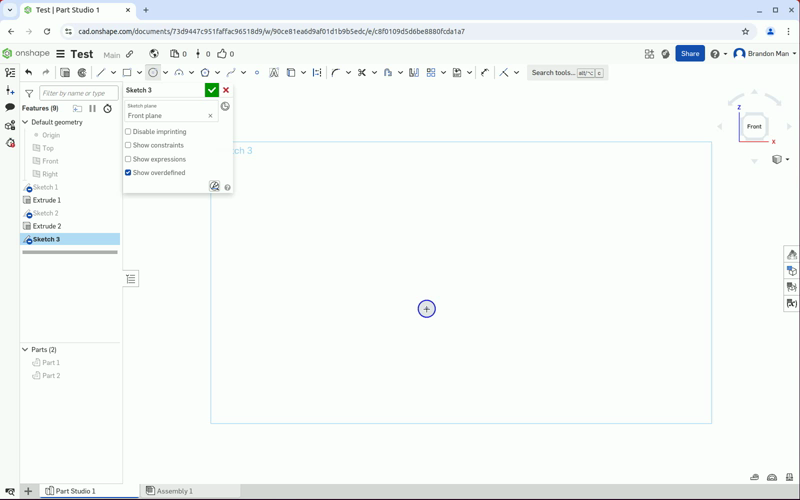
key_up(shift)
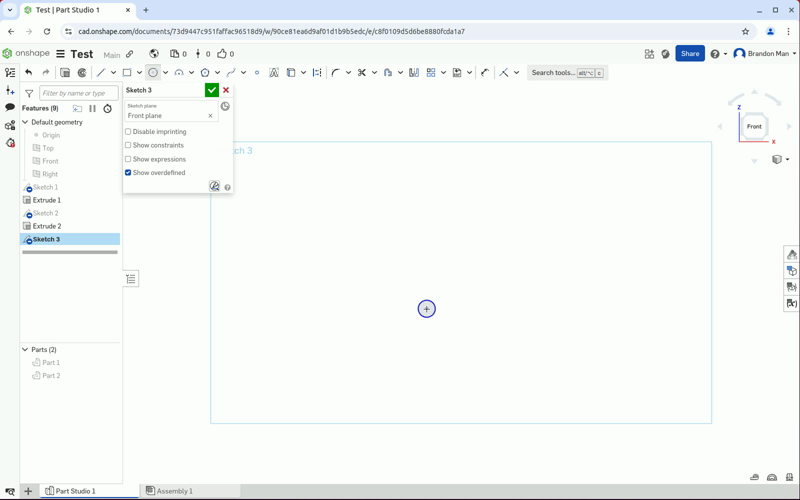
mouse_move(430, 308)
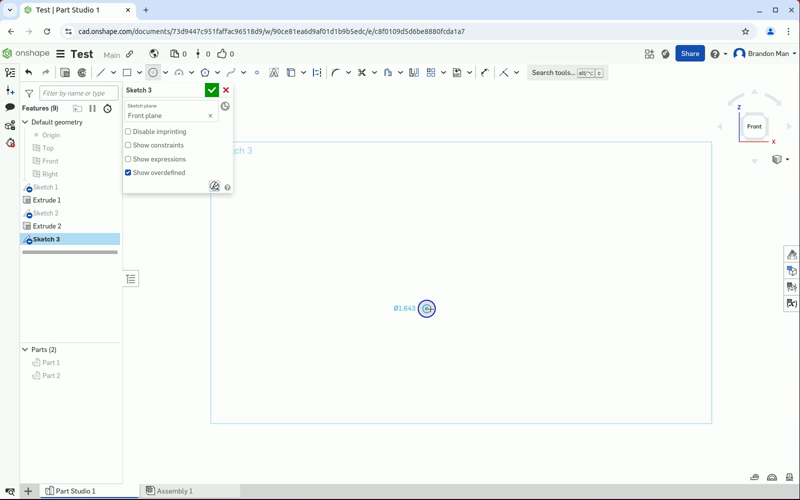
scroll(6)
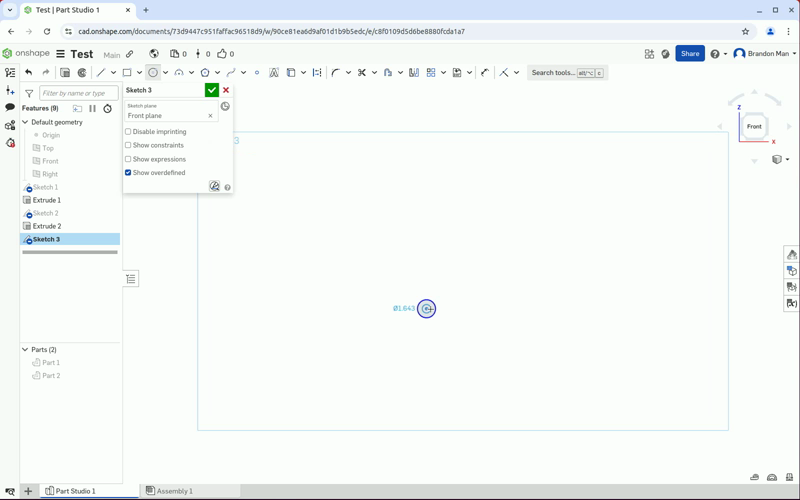
scroll(6)
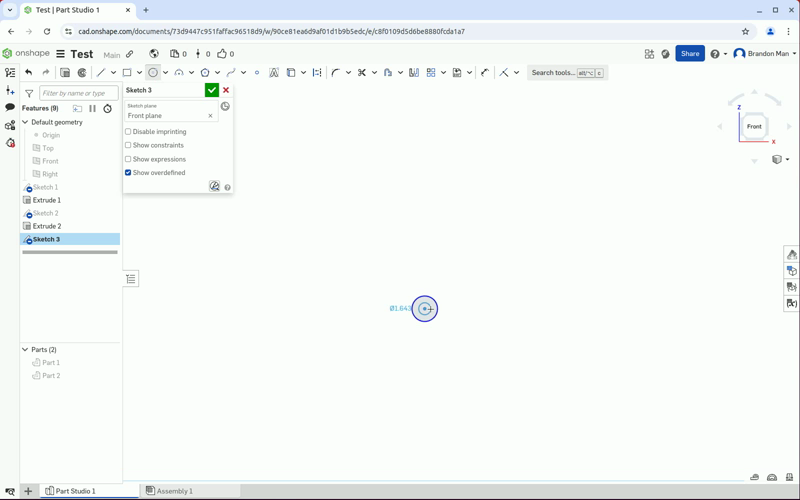
scroll(6)
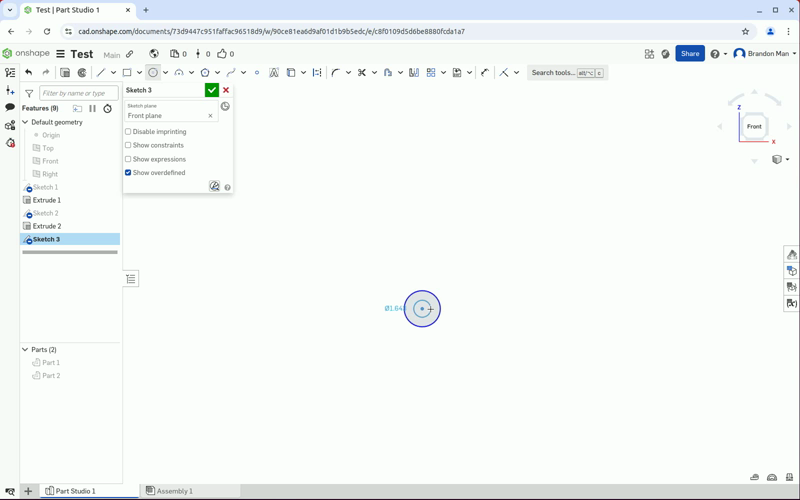
scroll(6)
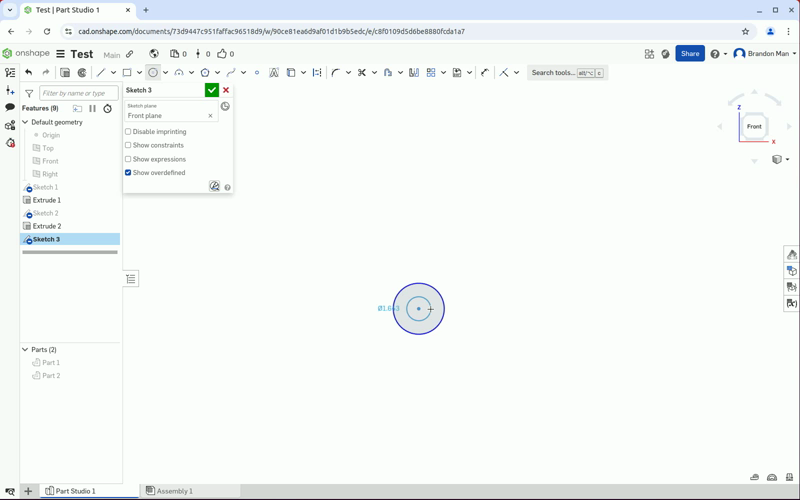
scroll(6)
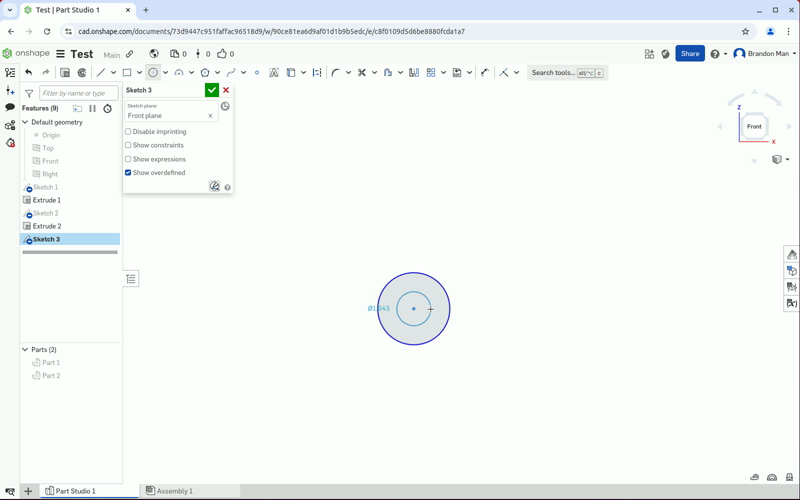
scroll(6)
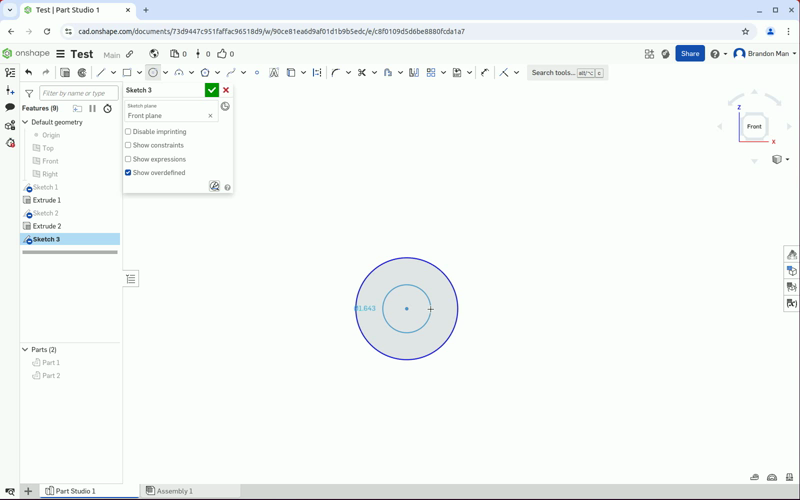
scroll(6)
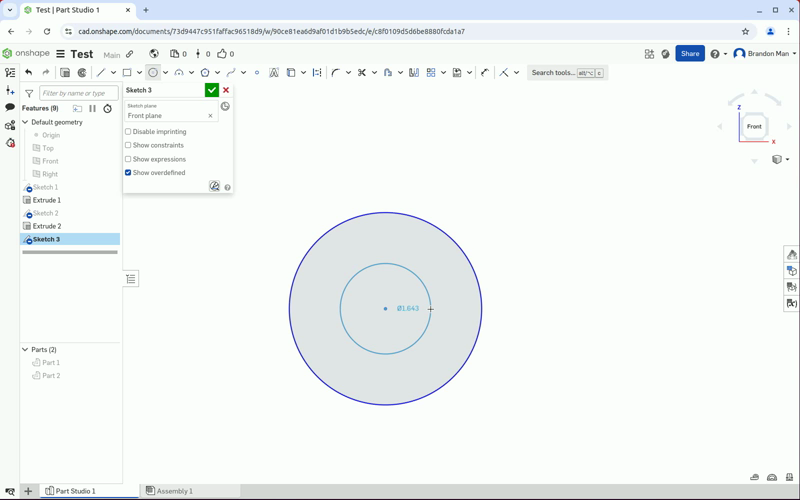
click(430, 308)
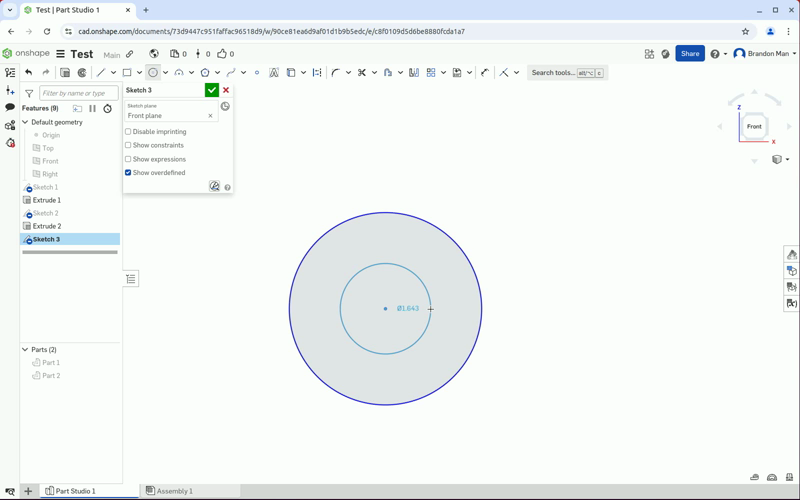
scroll(-6)
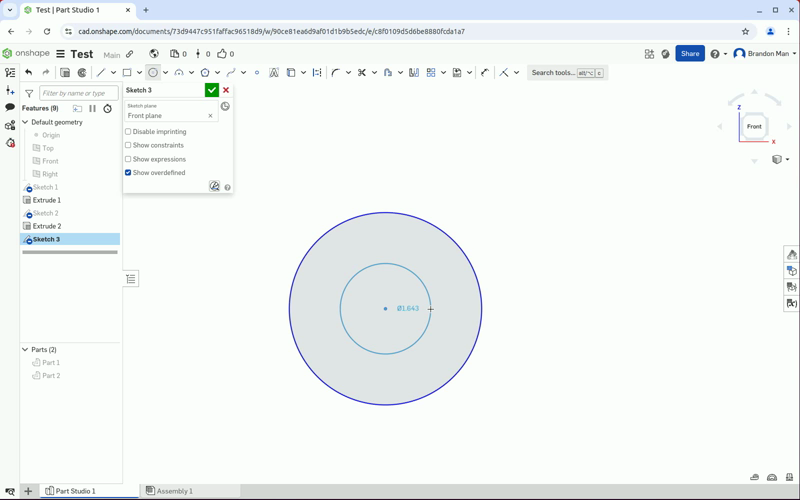
scroll(-6)
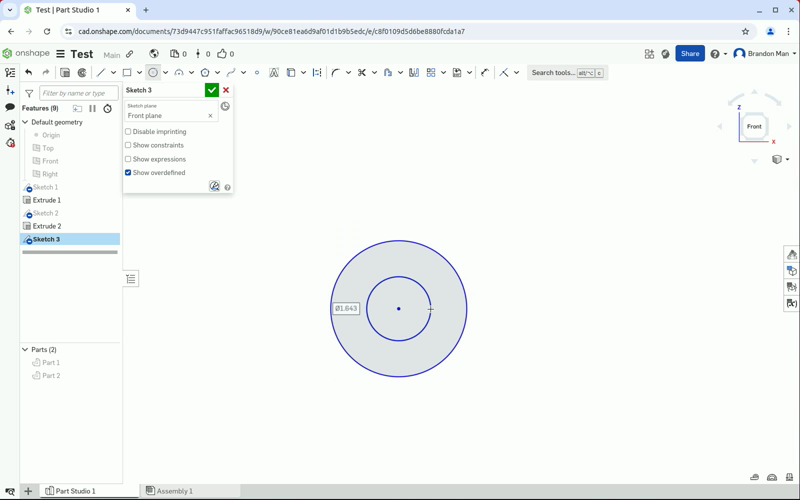
scroll(-6)
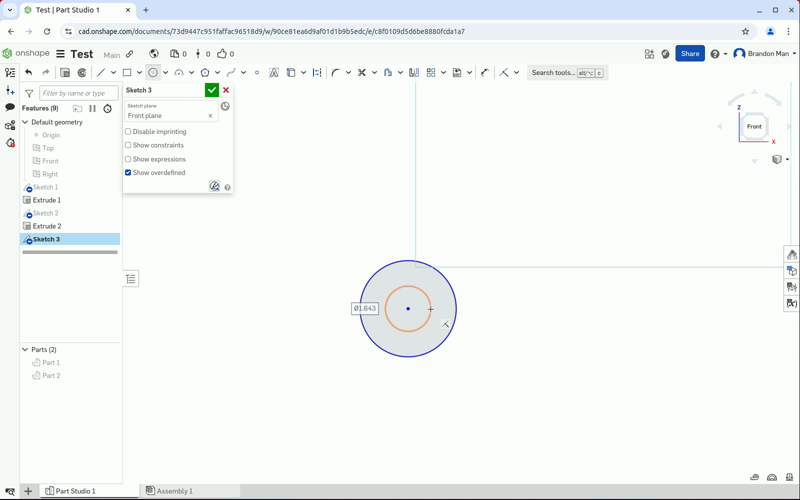
scroll(-6)
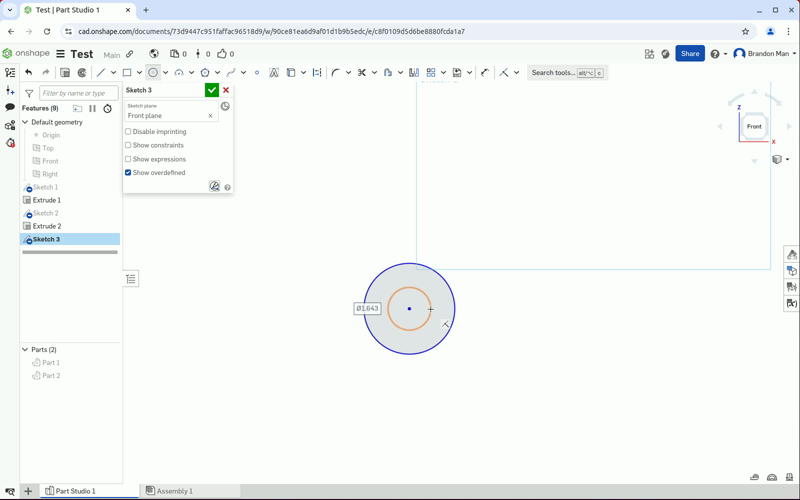
scroll(-6)
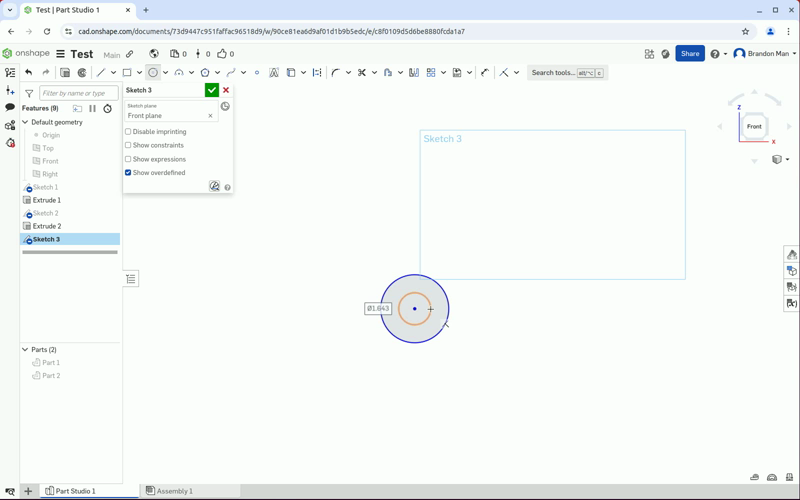
scroll(-6)
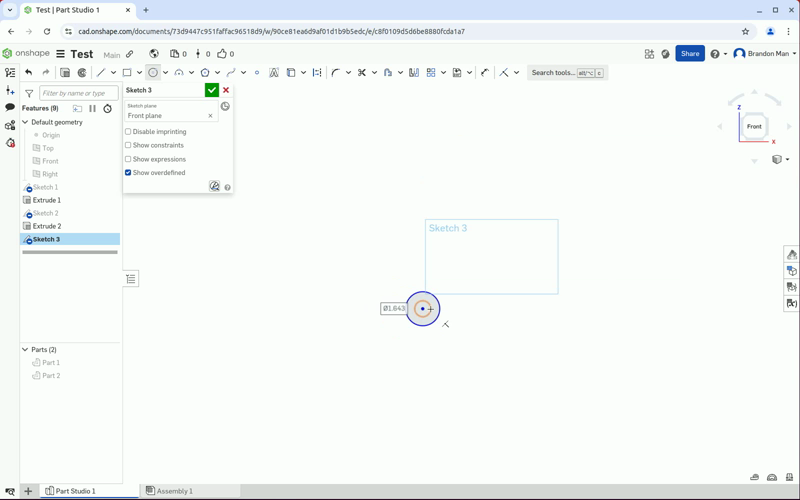
scroll(-6)
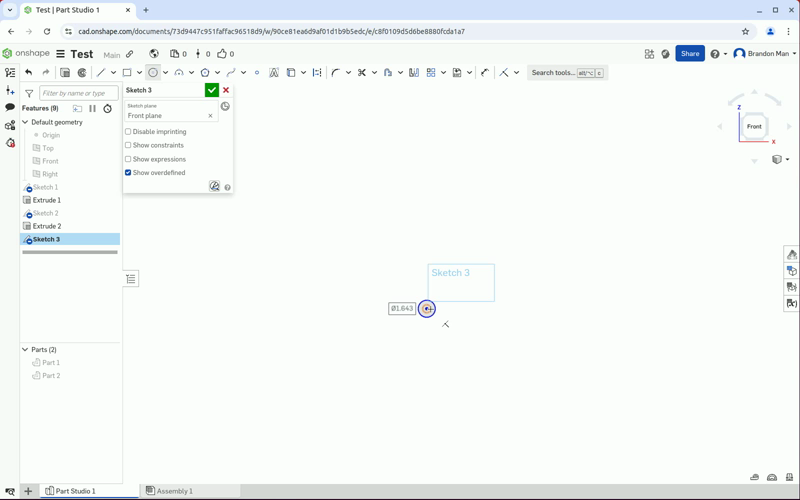
key(esc)
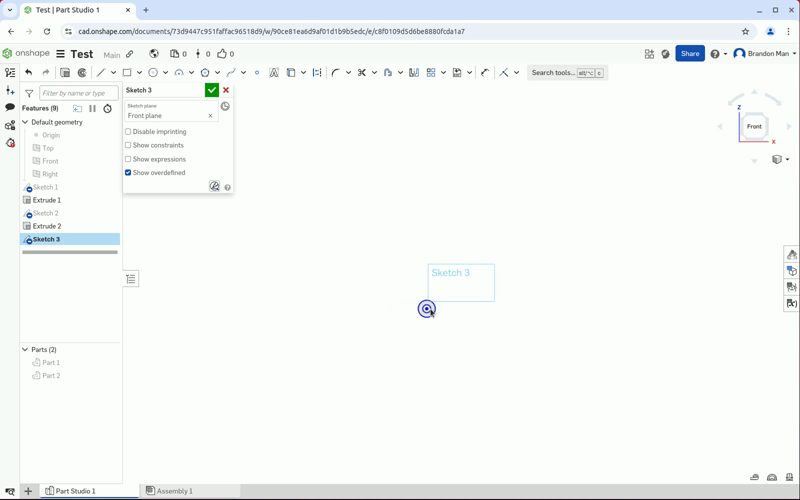
mouse_move(420, 308)
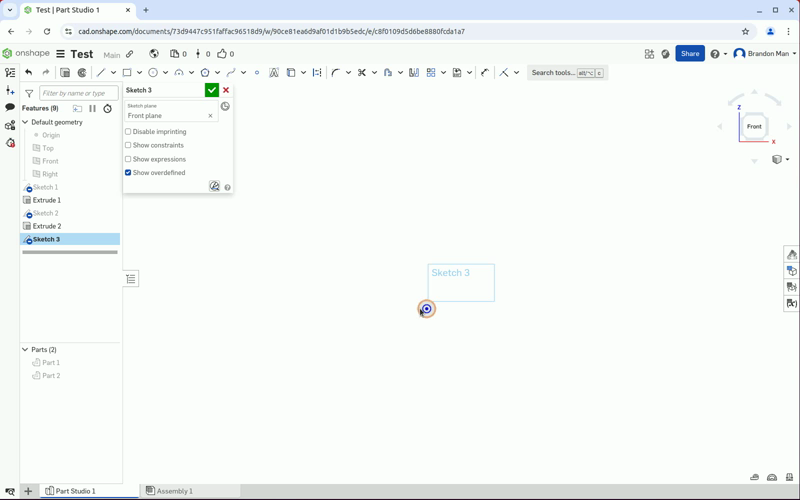
scroll(6)
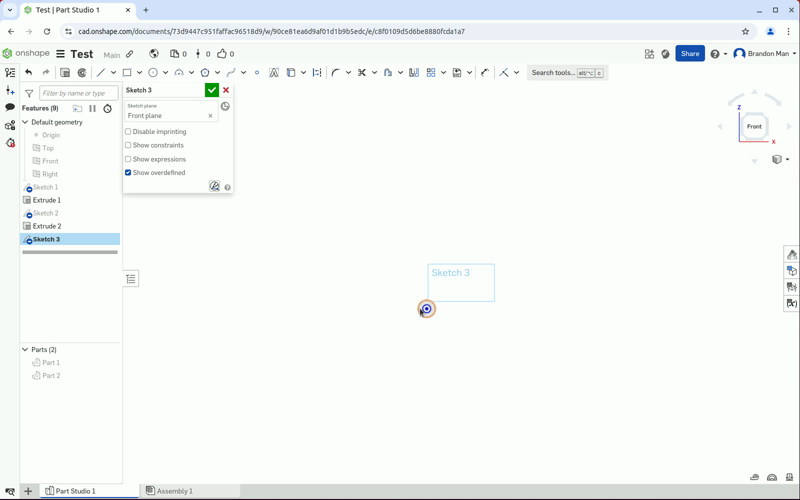
scroll(6)
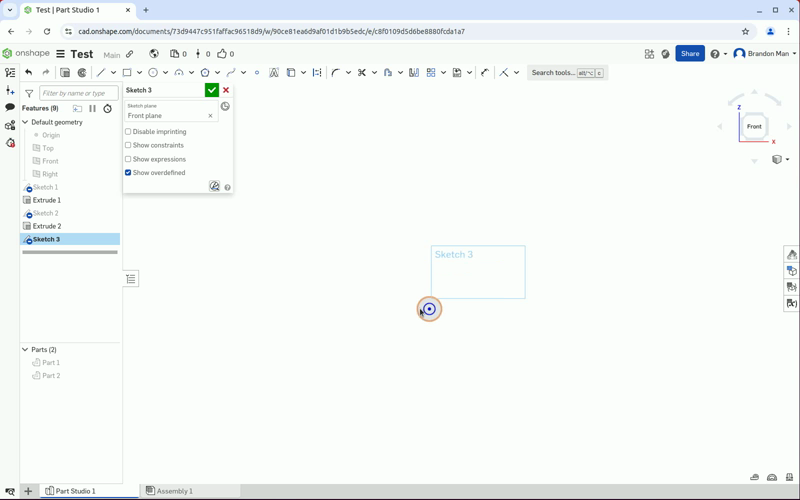
scroll(6)
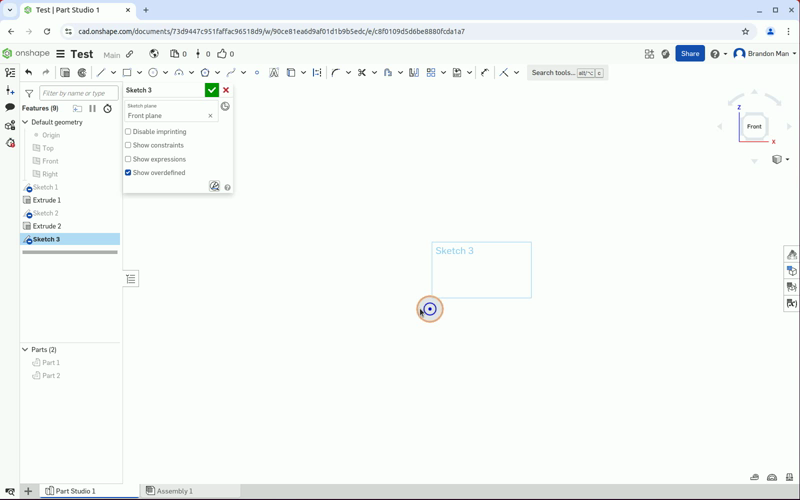
scroll(6)
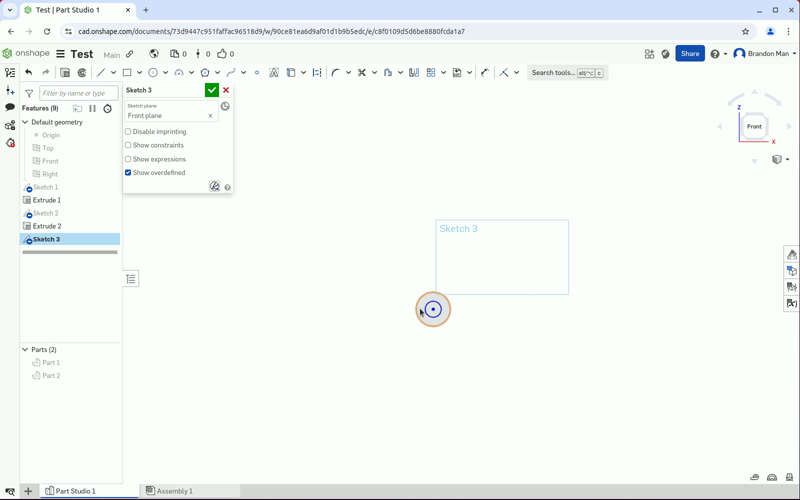
scroll(6)
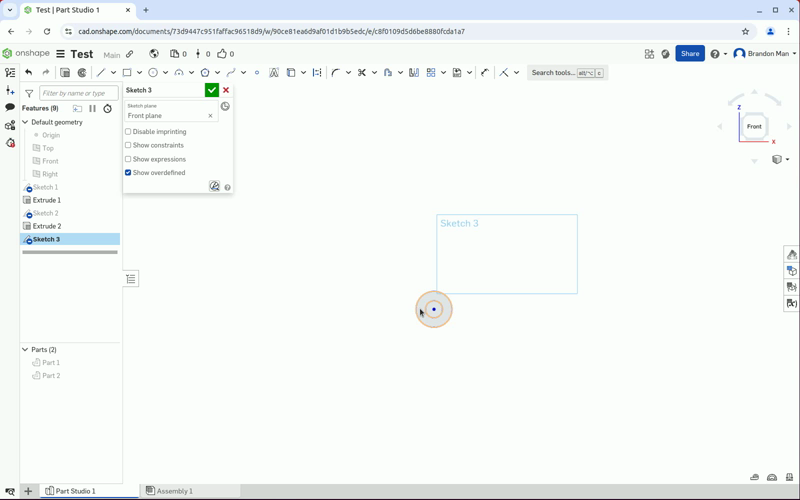
scroll(6)
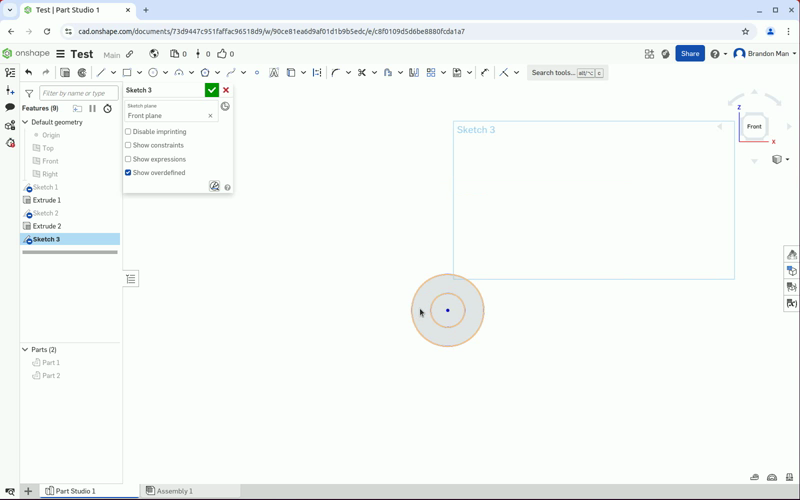
scroll(6)
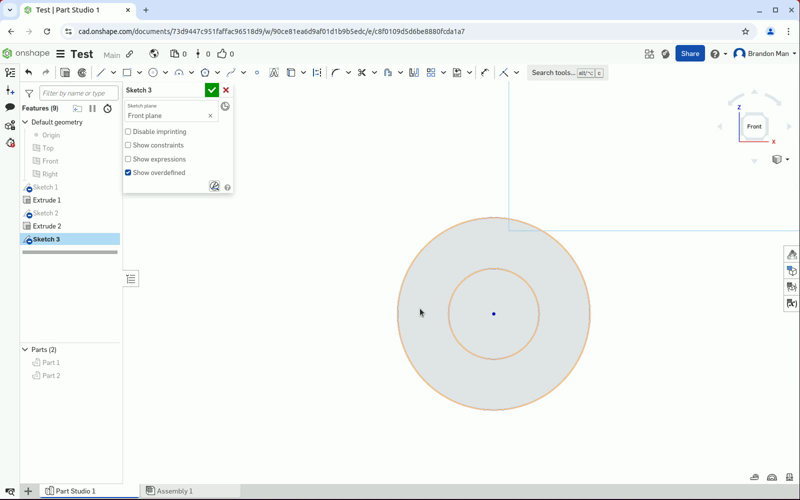
click(420, 308)
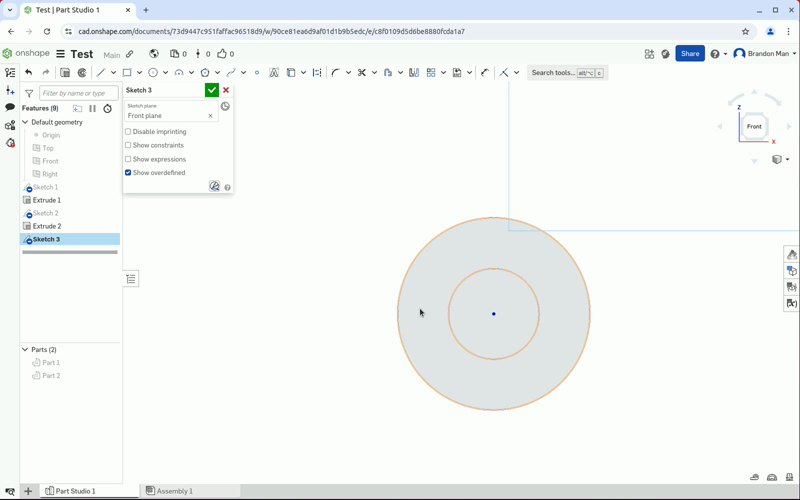
scroll(-6)
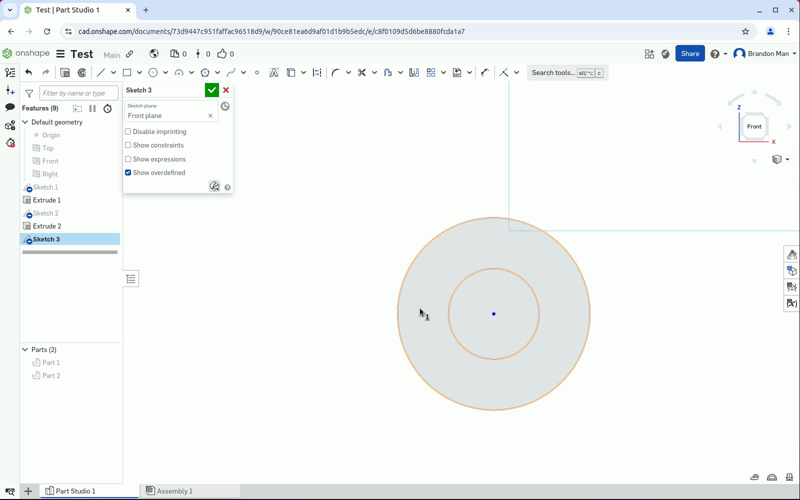
scroll(-6)
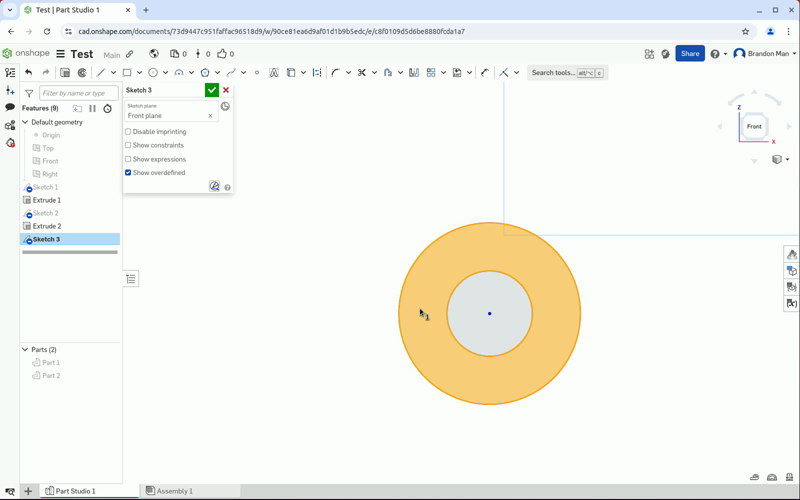
scroll(-6)
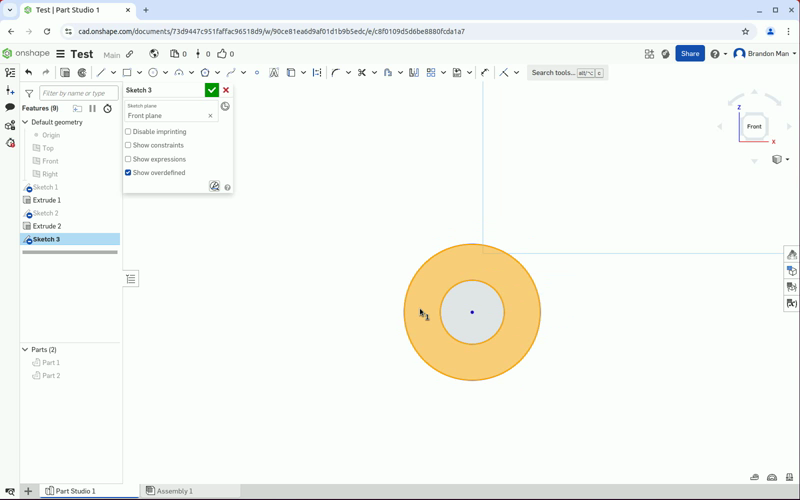
scroll(-6)
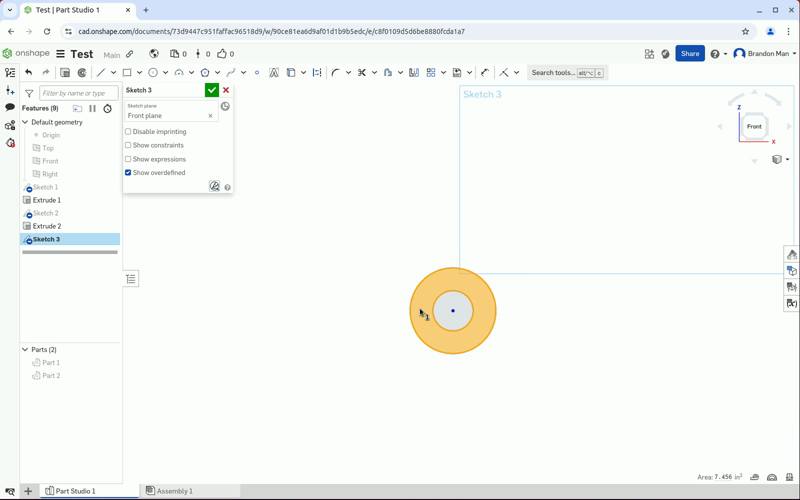
scroll(-6)
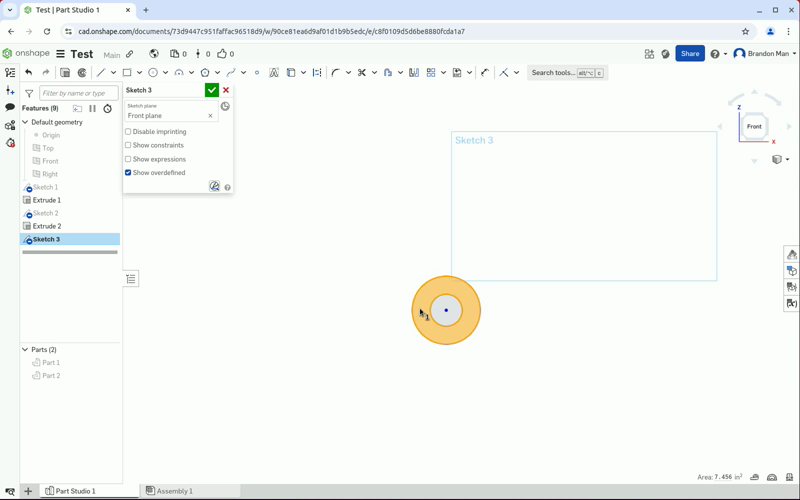
scroll(-6)
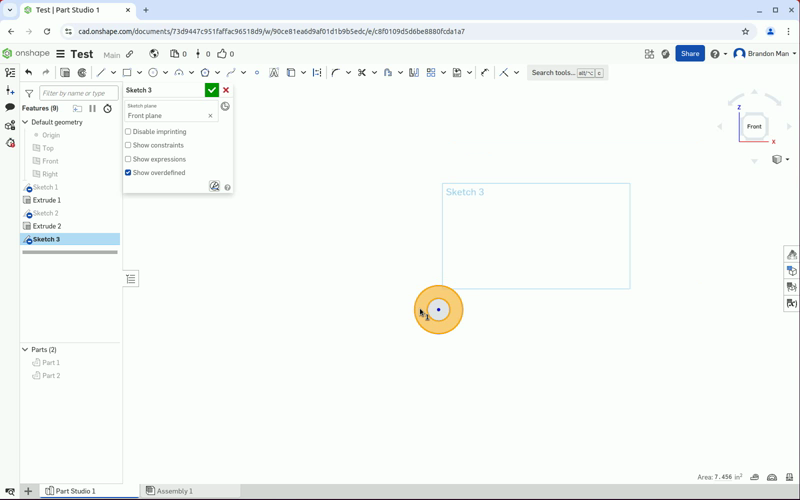
scroll(-6)
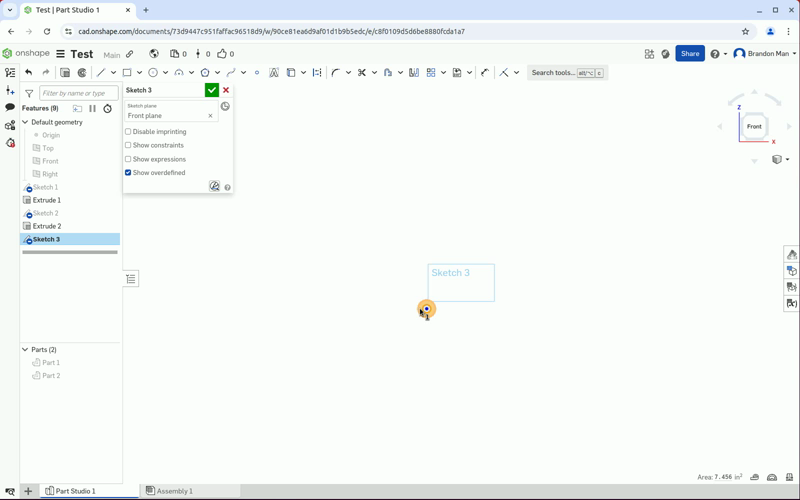
mouse_move(73, 352)
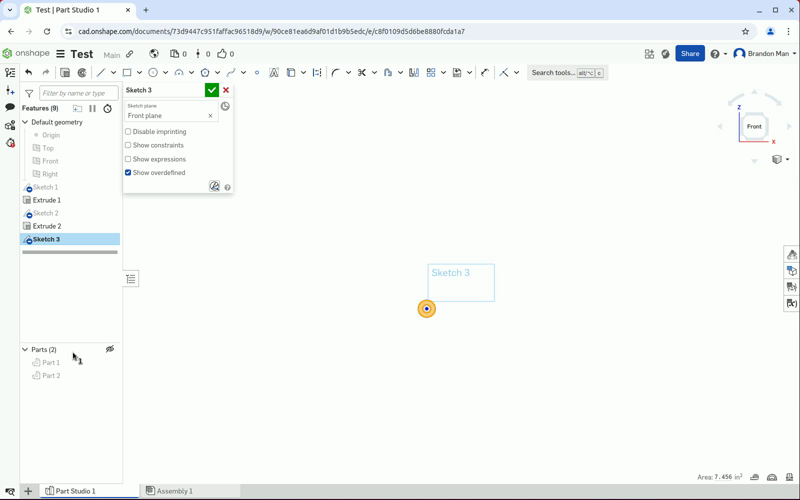
key(shift+y)
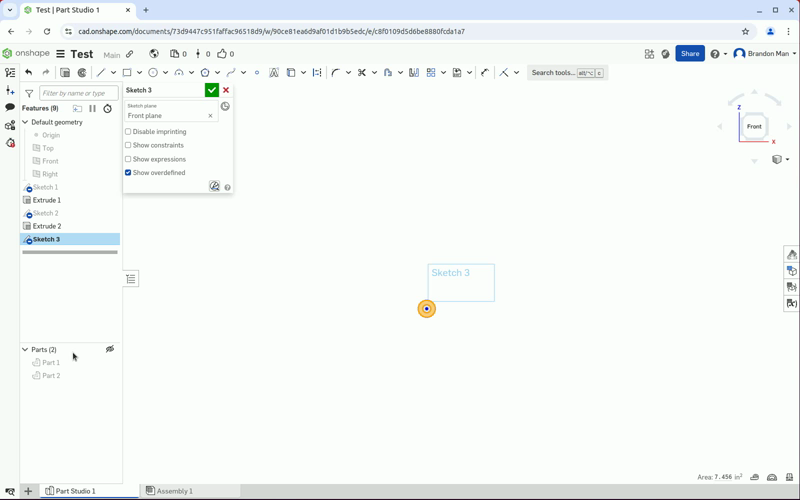
key(shift+e)
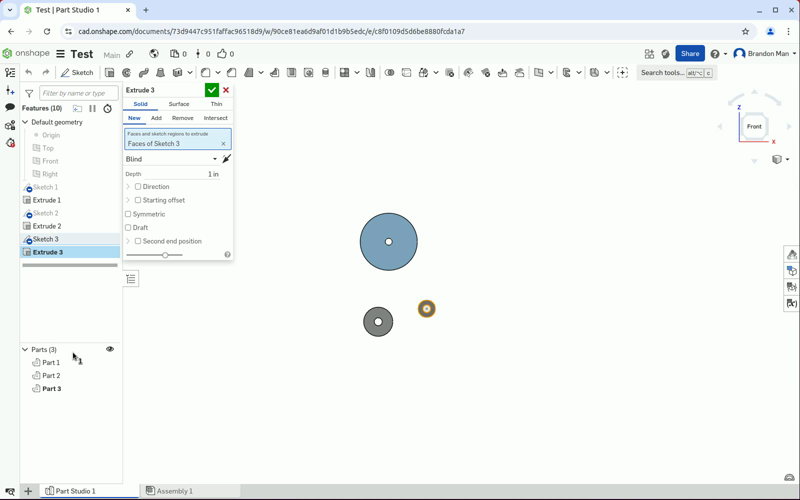
mouse_move(143, 106)
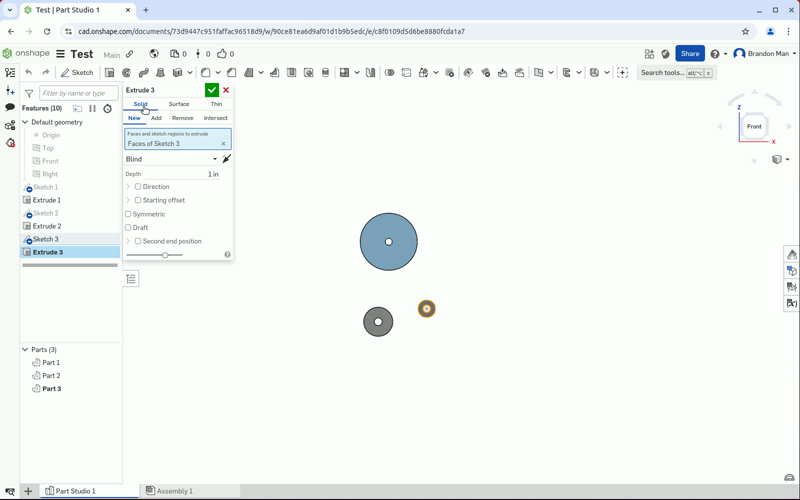
click(143, 106)
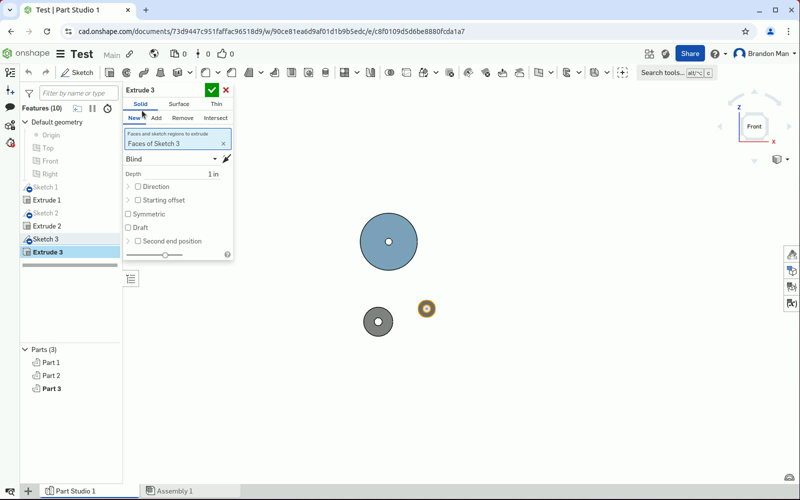
mouse_move(137, 120)
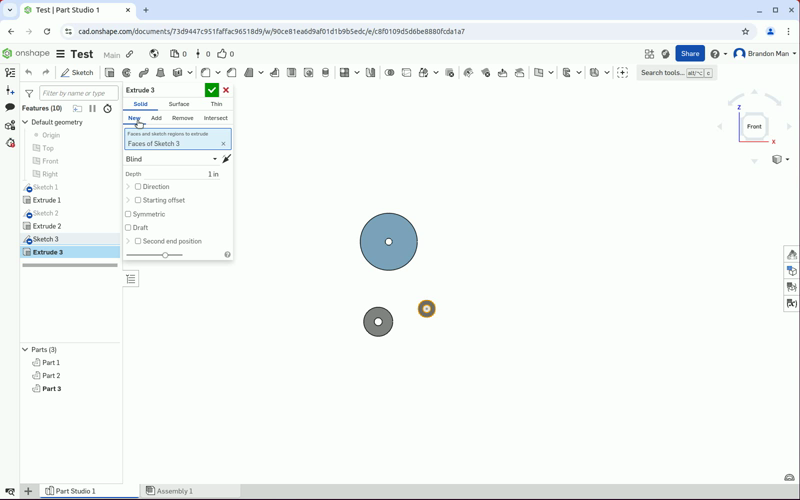
click(137, 120)
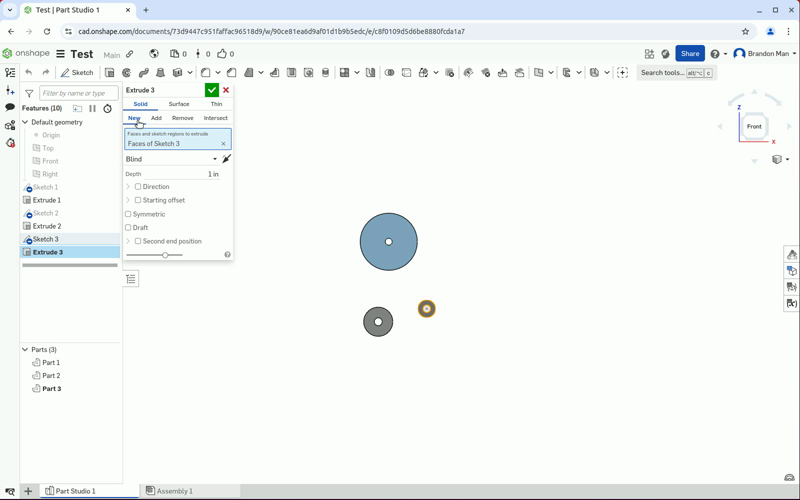
key(tab, 4)
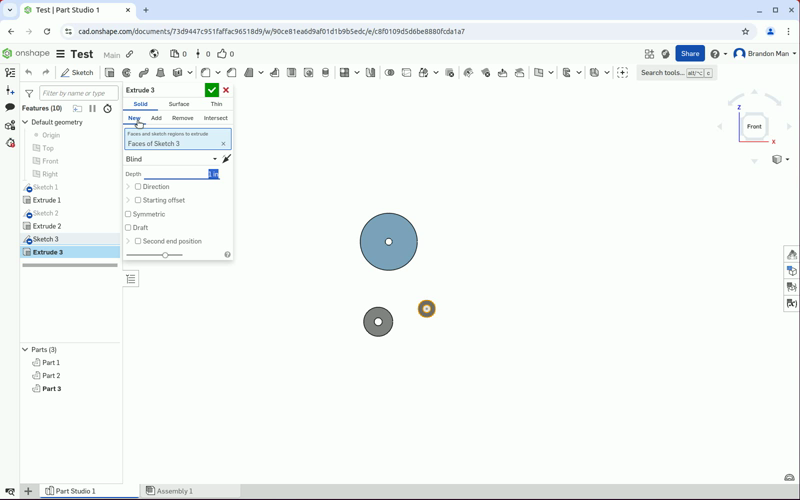
text(3.851)
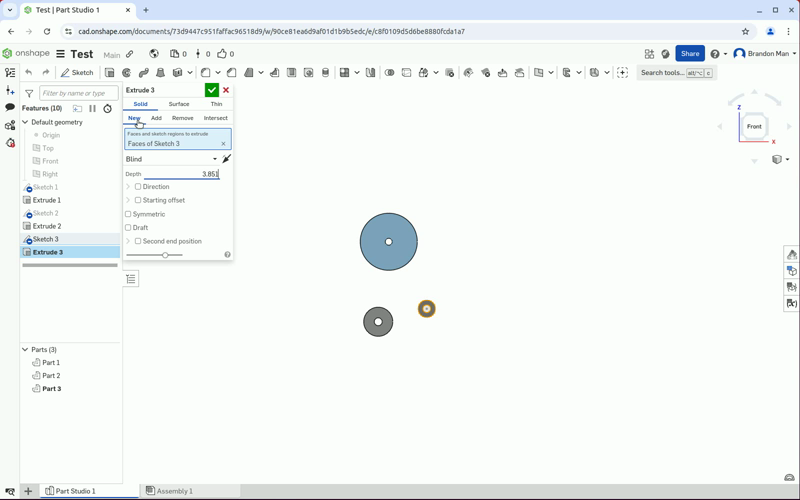
key(enter)
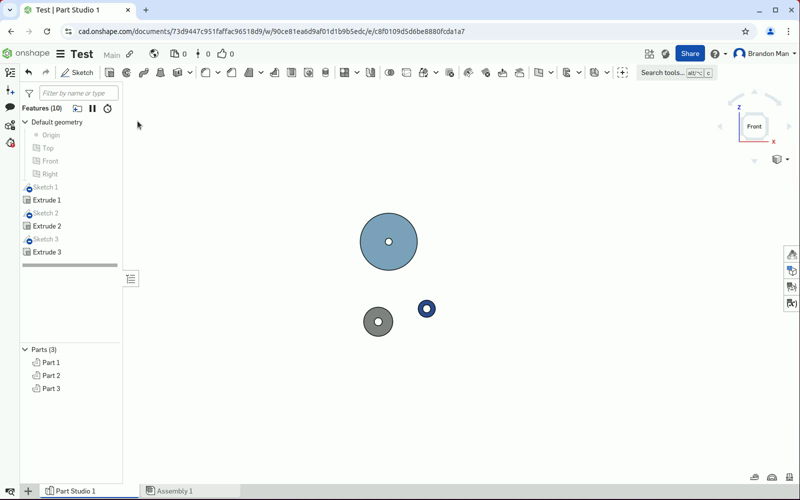
key(shift+h)
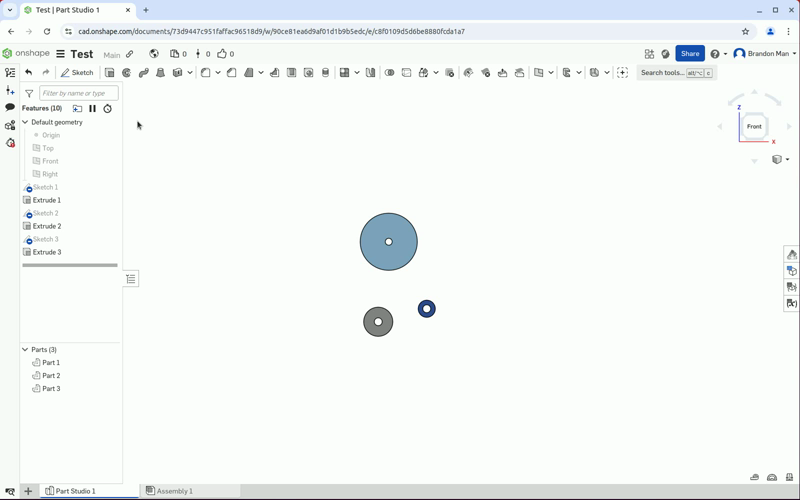
key(shift+h)
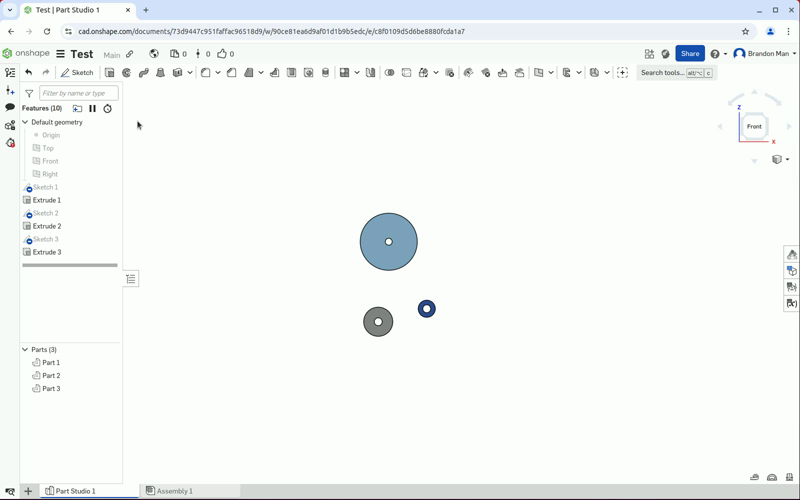
mouse_move(73, 189)
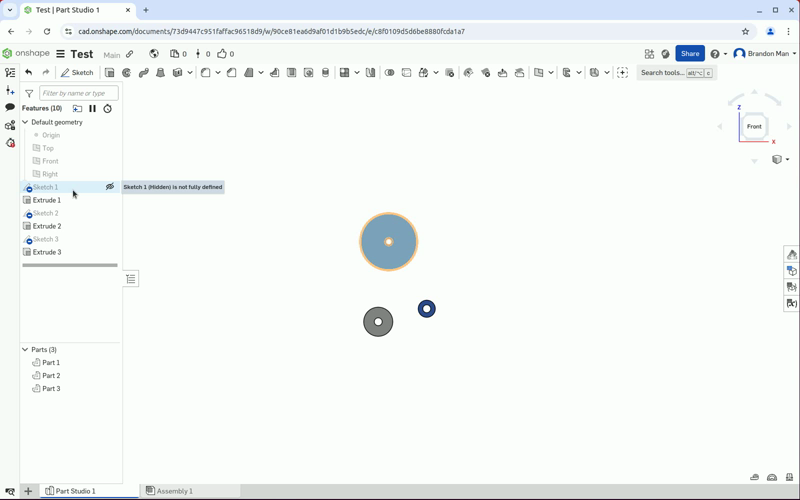
click(73, 189)
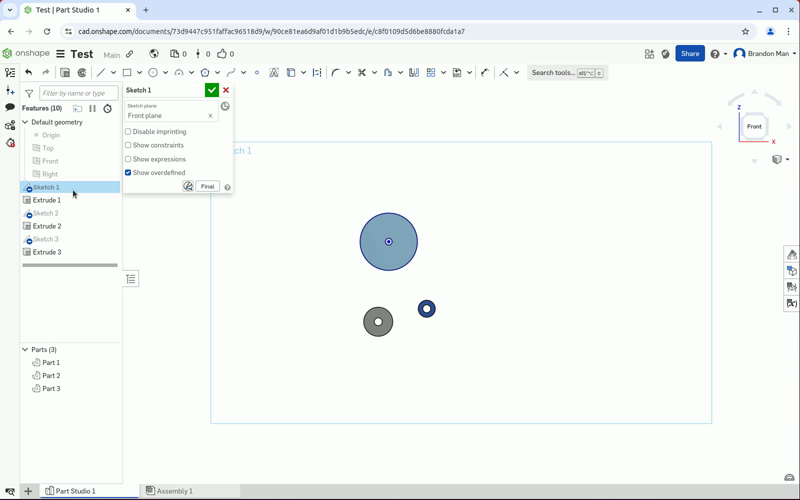
mouse_move(229, 92)
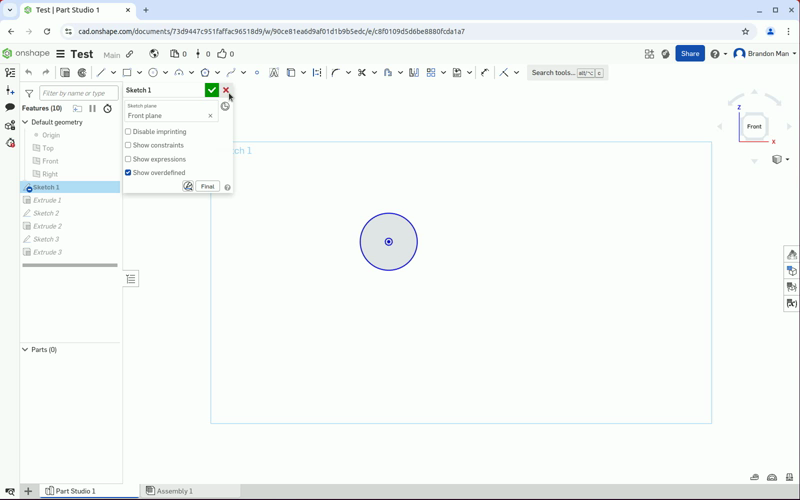
click(229, 92)
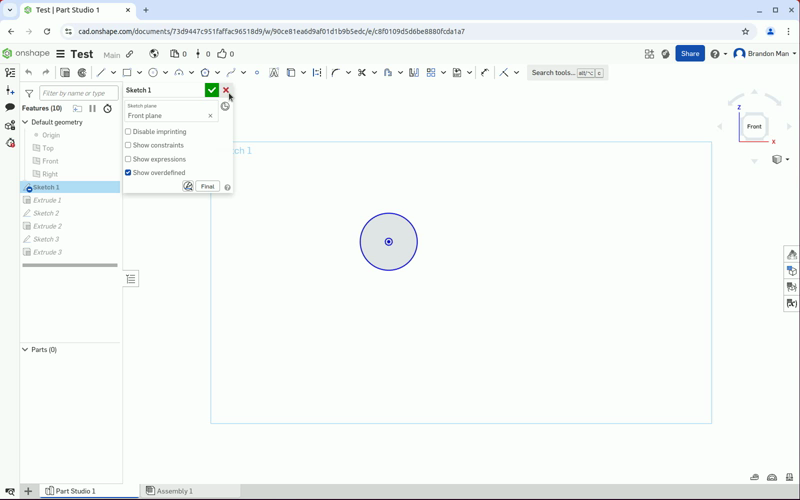
key(shift+s)
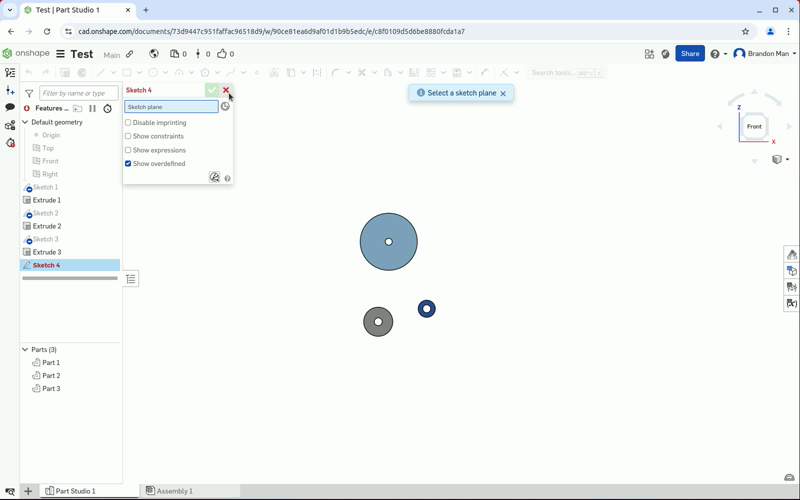
mouse_move(73, 163)
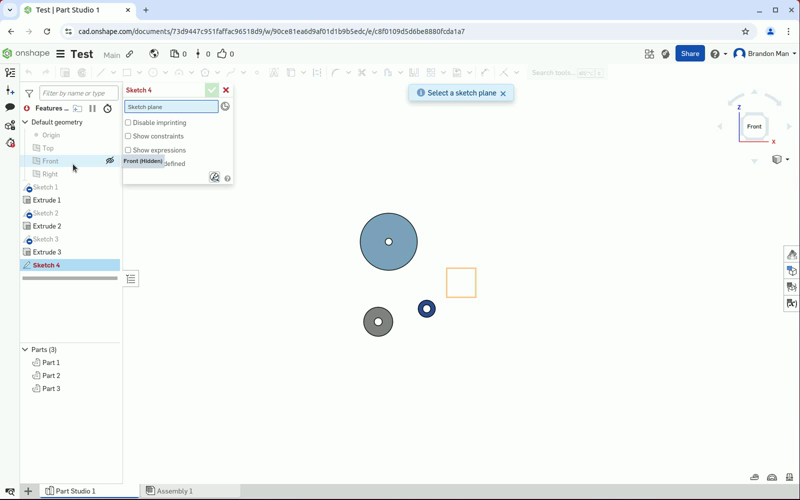
click(73, 163)
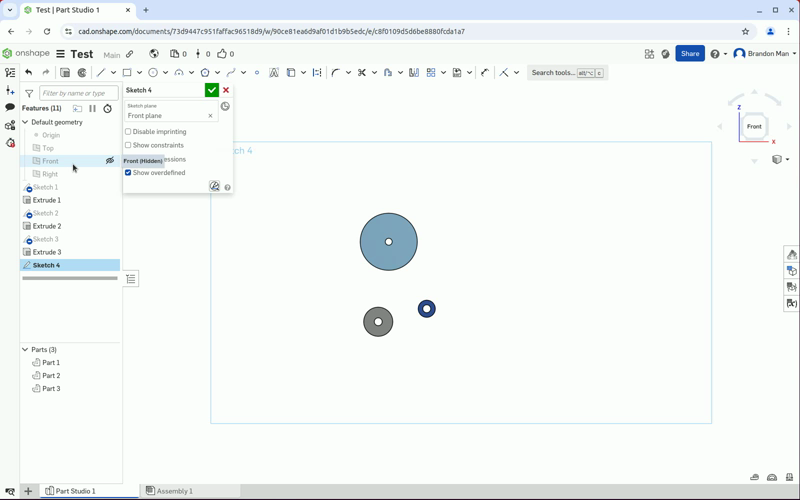
mouse_move(73, 352)
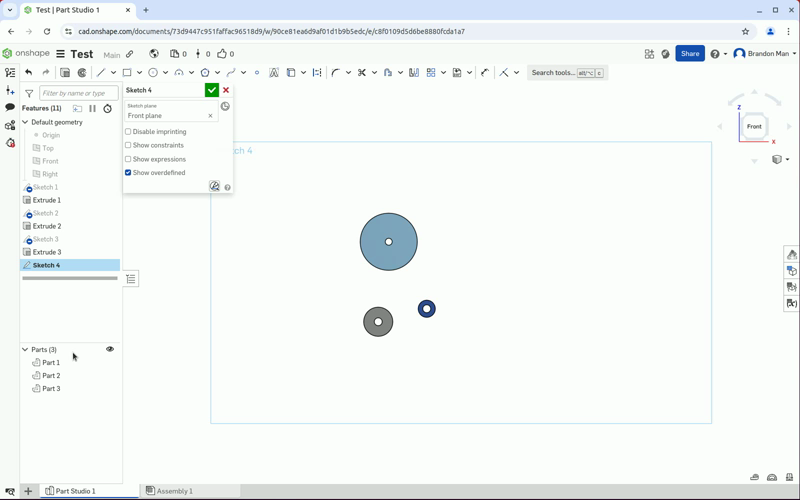
key(y)
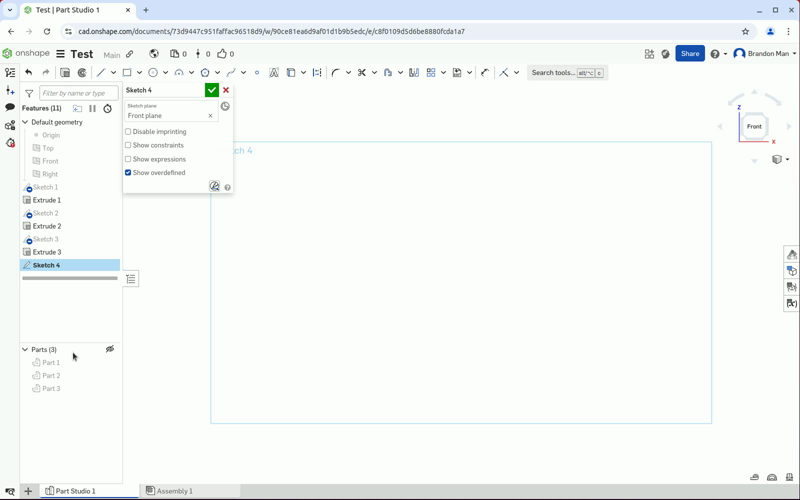
key(a)
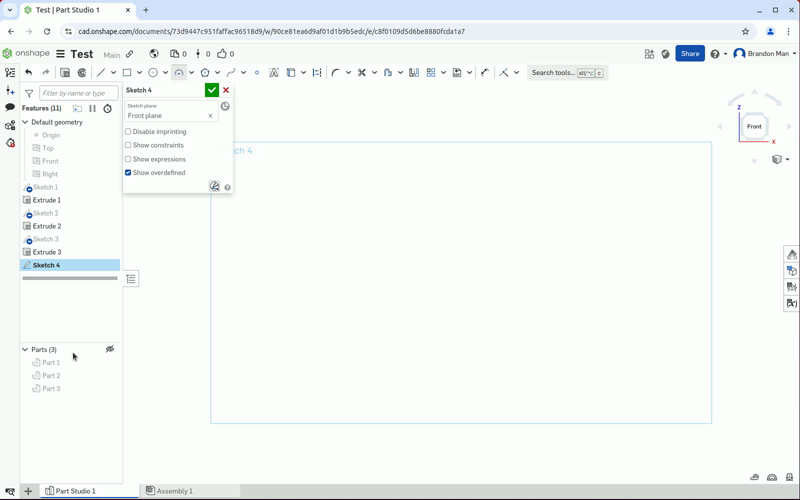
key_down(shift)
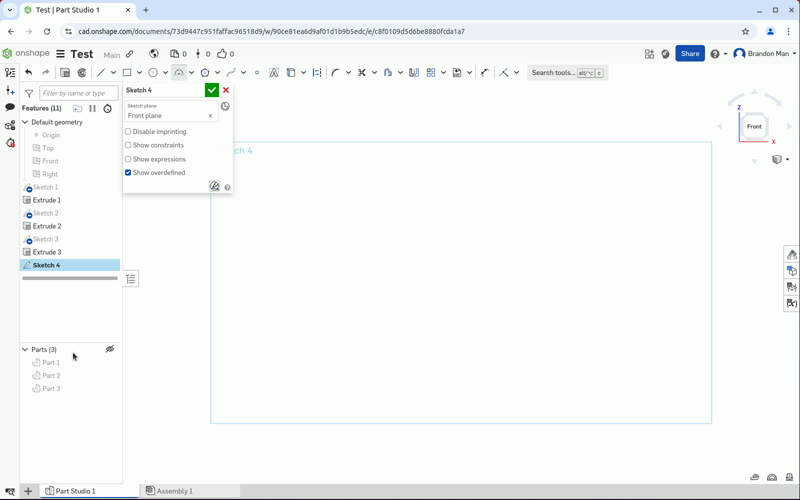
mouse_move(476, 290)
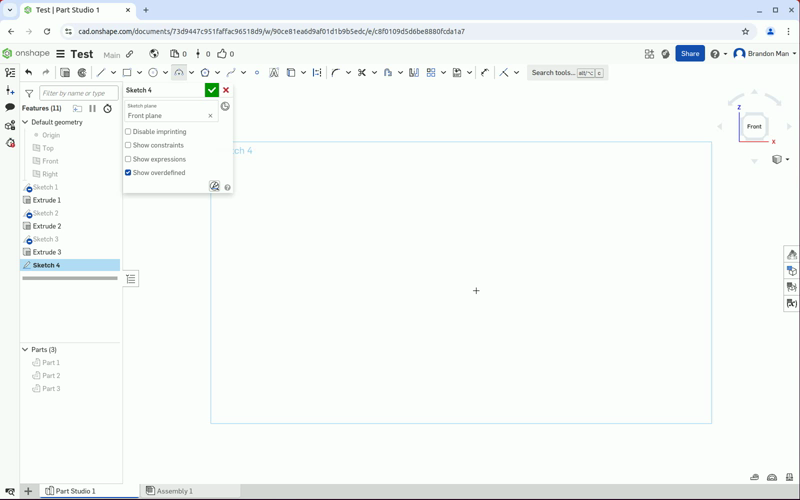
click(476, 290)
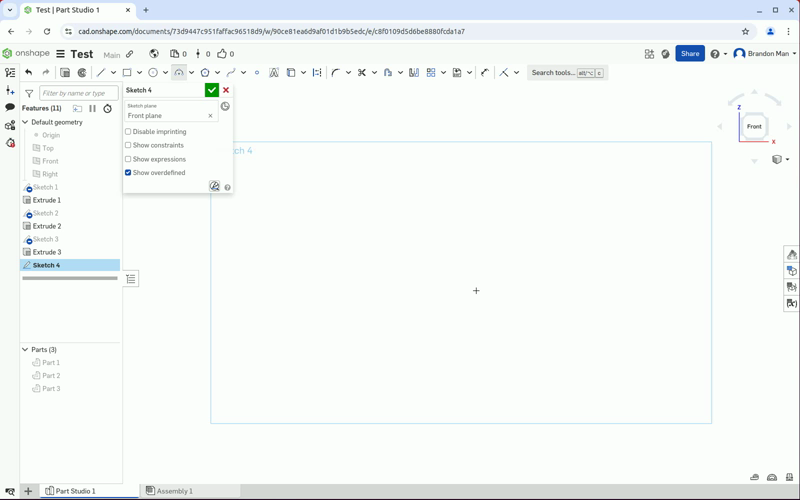
key_up(shift)
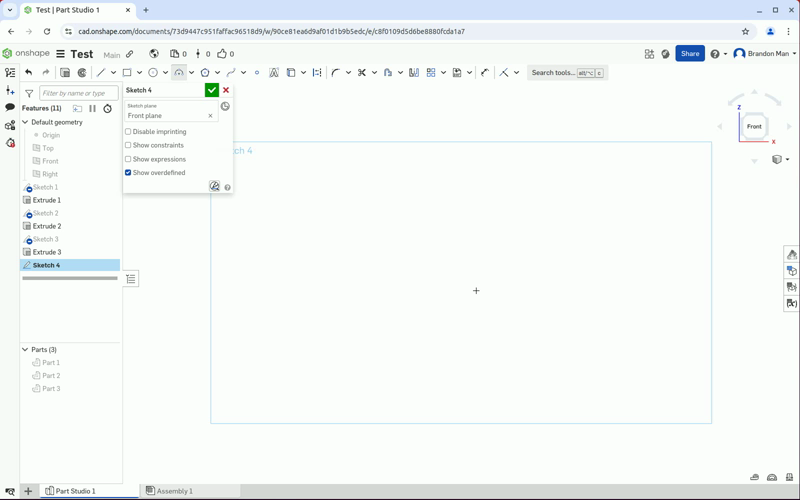
key_down(shift)
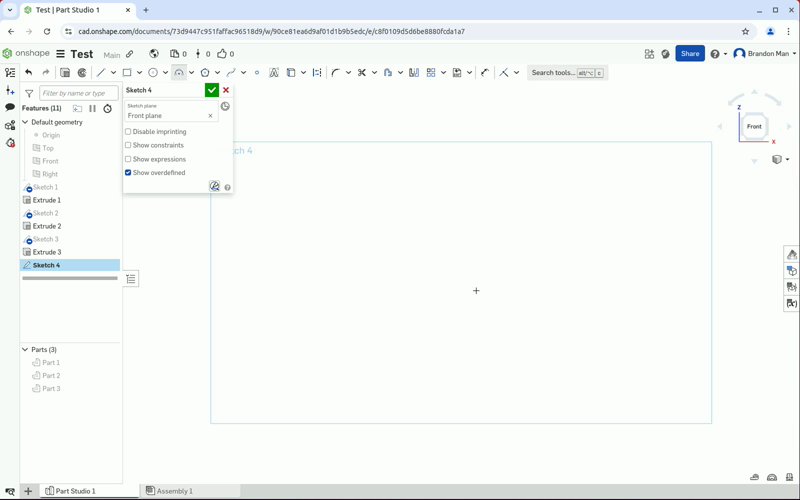
mouse_move(489, 303)
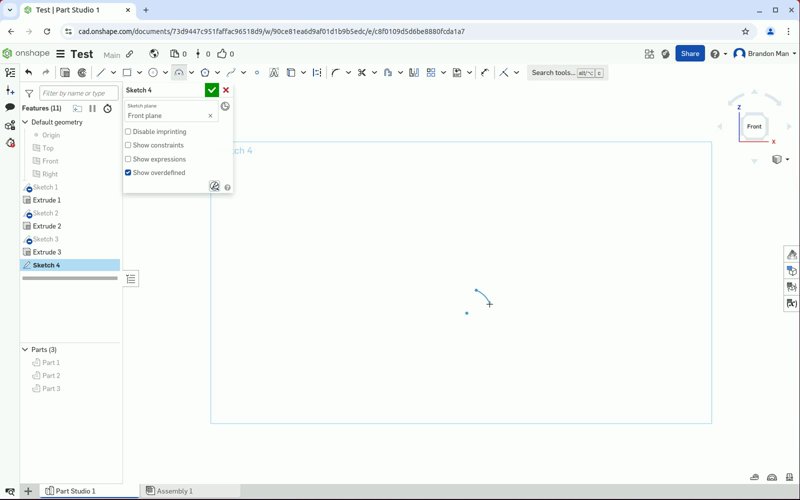
click(489, 303)
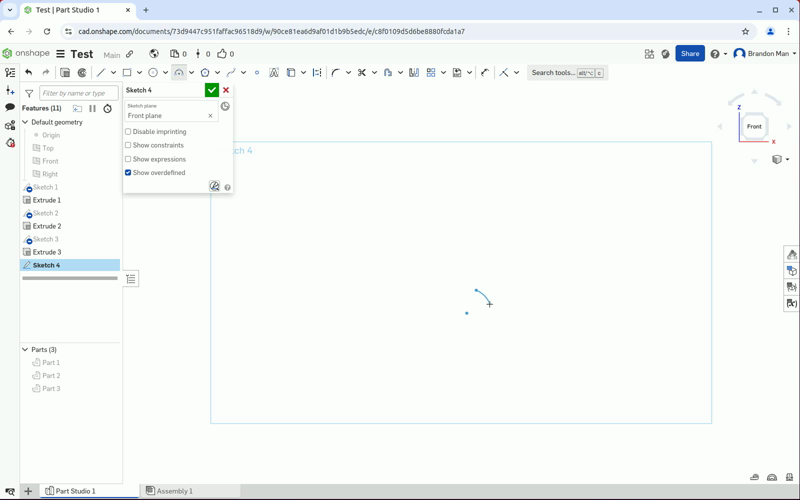
mouse_move(480, 299)
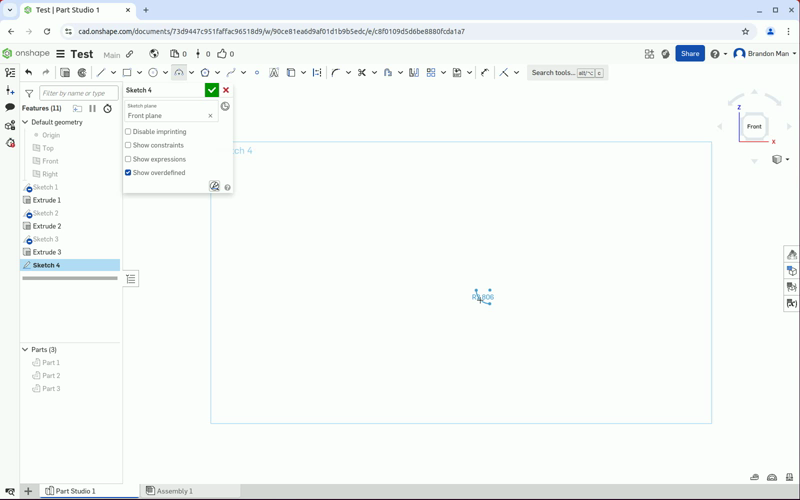
click(480, 299)
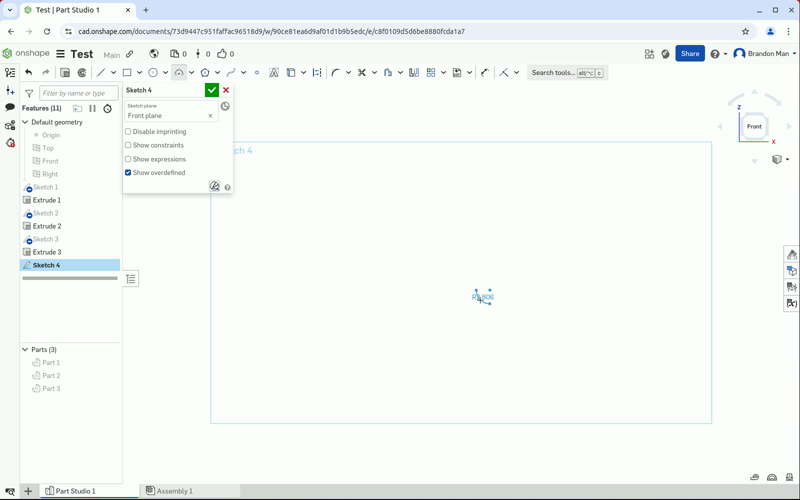
key_up(shift)
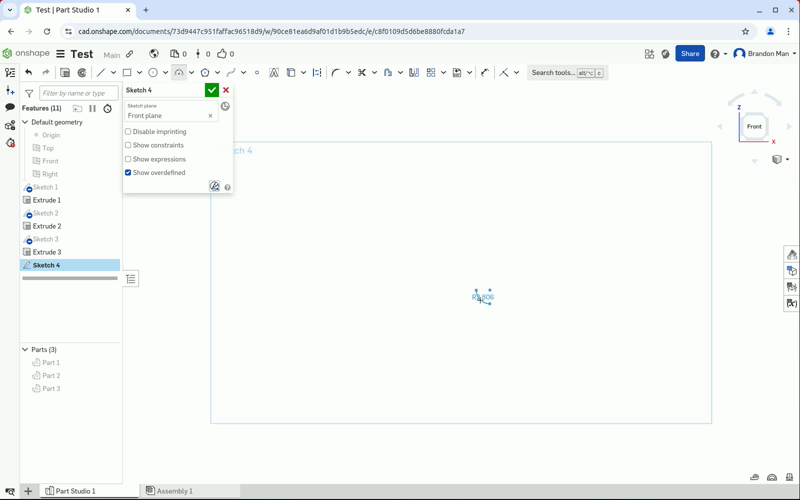
key(esc)
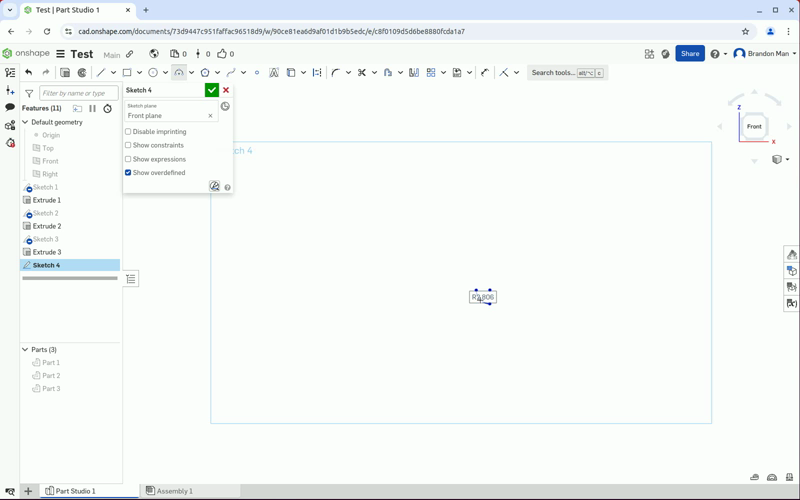
key(l)
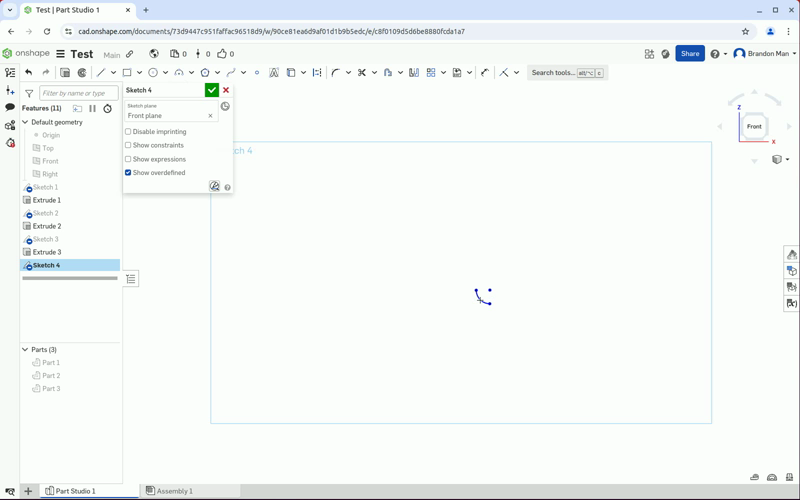
mouse_move(489, 303)
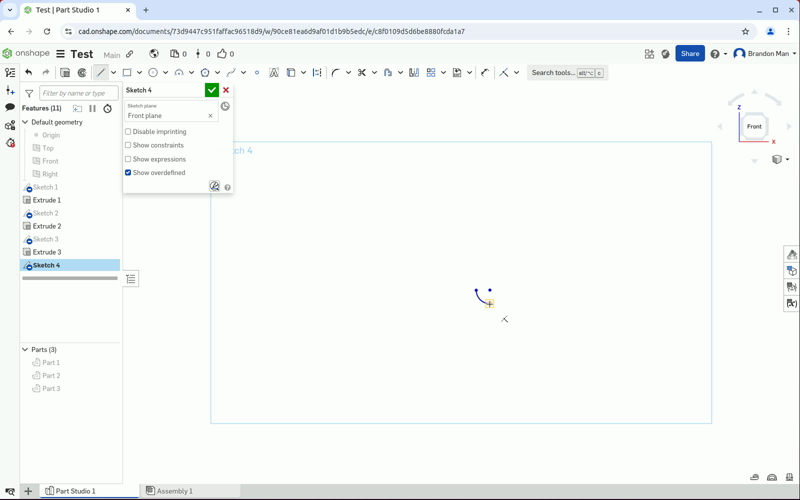
click(489, 303)
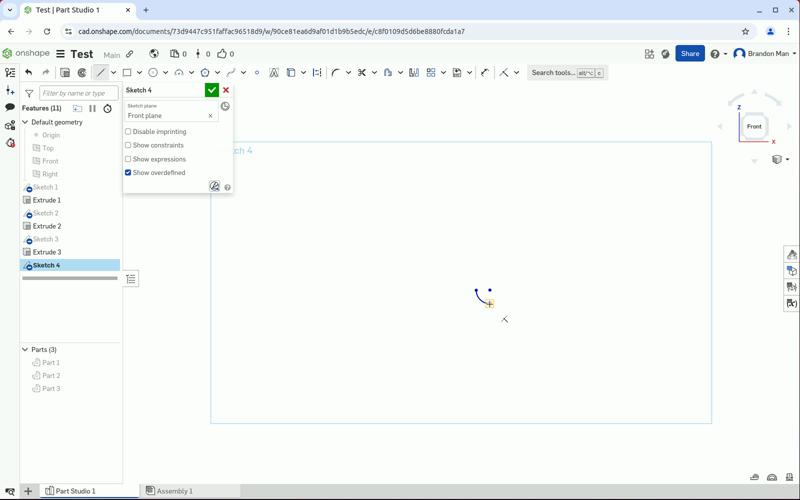
key_down(shift)
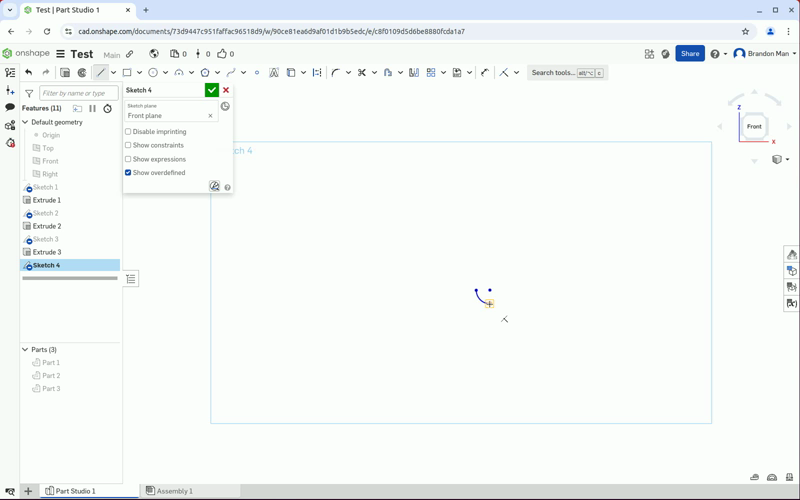
mouse_move(558, 303)
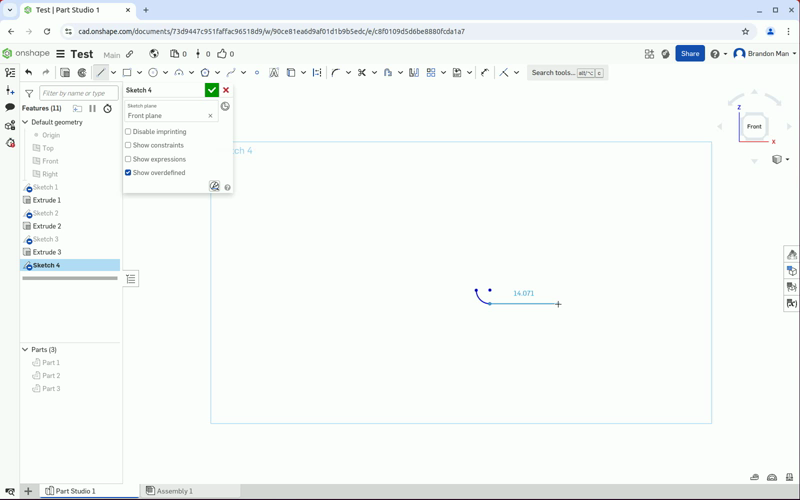
click(558, 303)
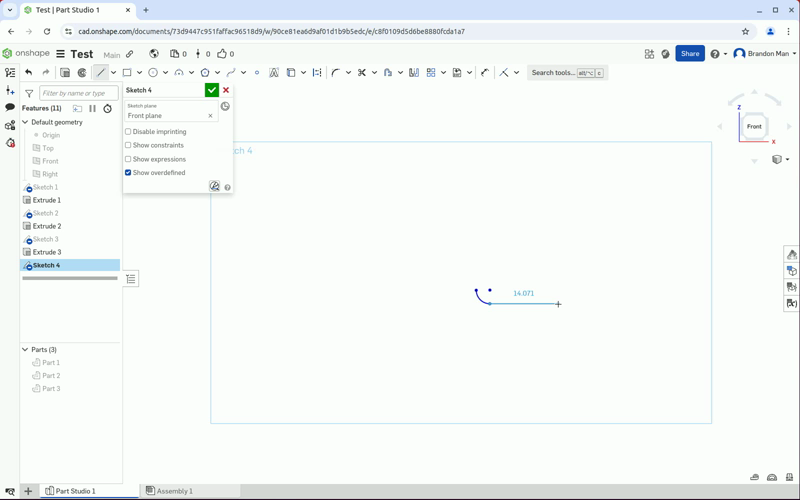
key_up(shift)
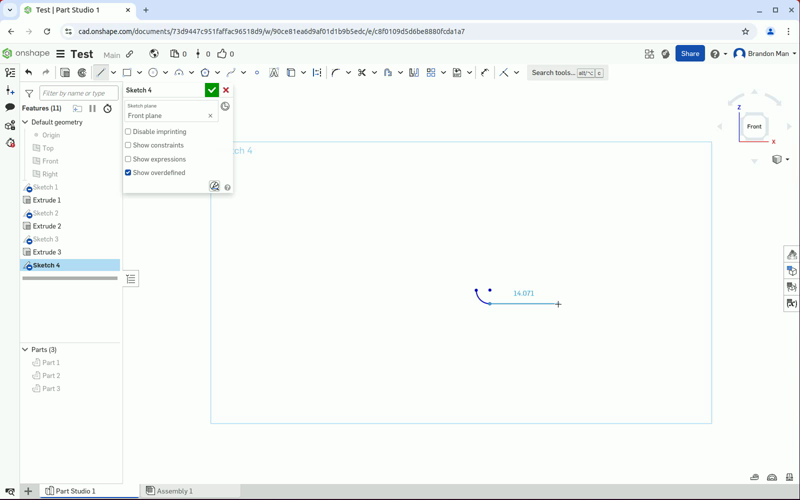
key(esc)
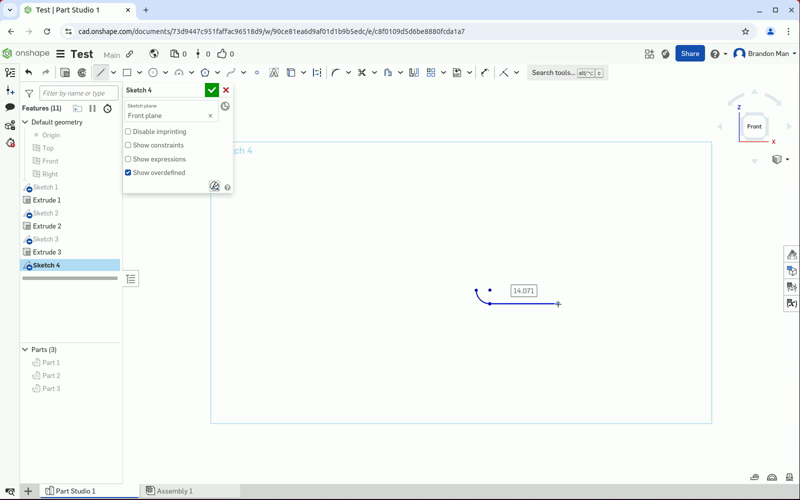
key(a)
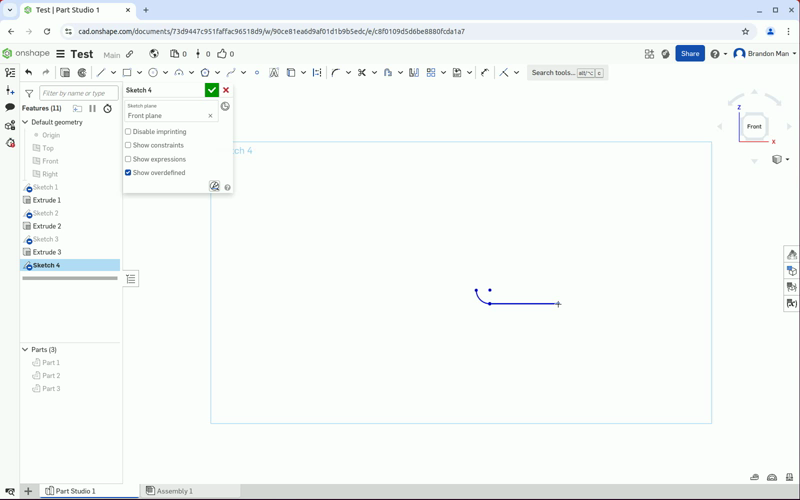
mouse_move(558, 303)
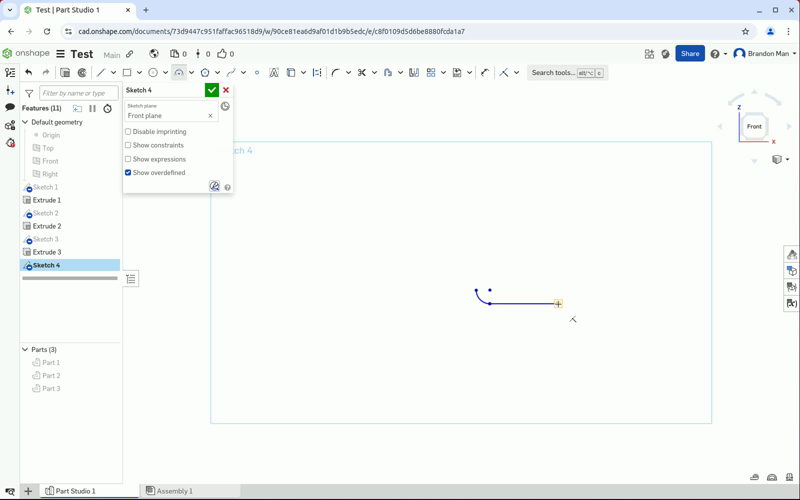
click(558, 303)
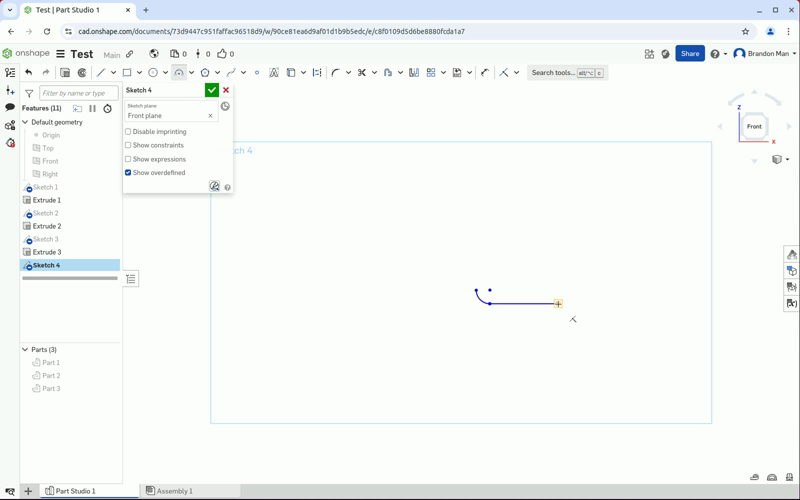
key_down(shift)
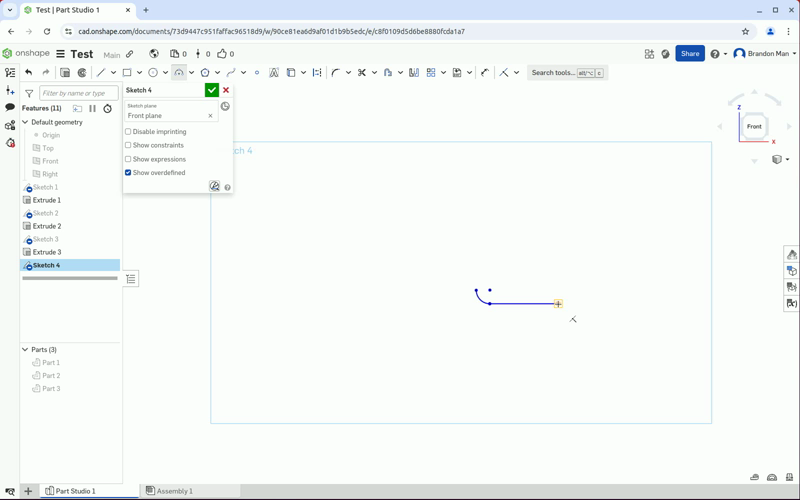
mouse_move(572, 290)
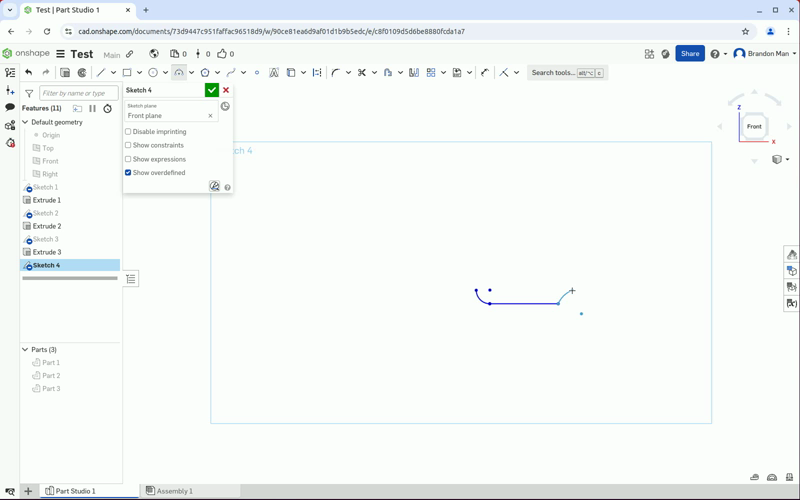
click(572, 290)
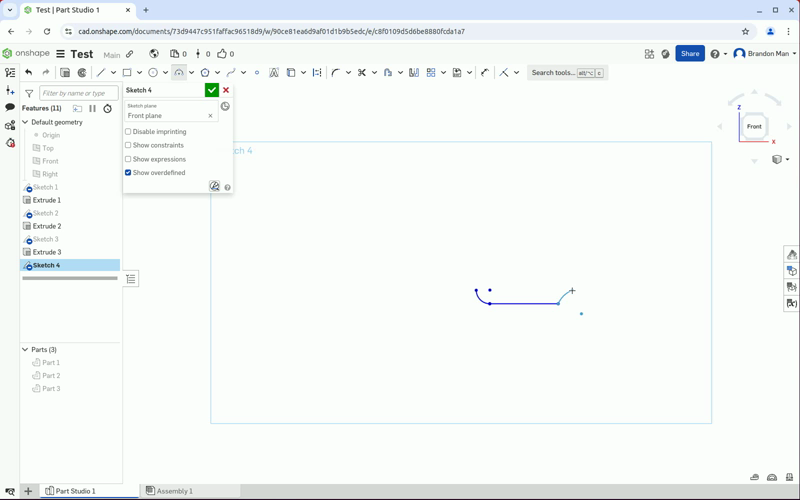
mouse_move(567, 299)
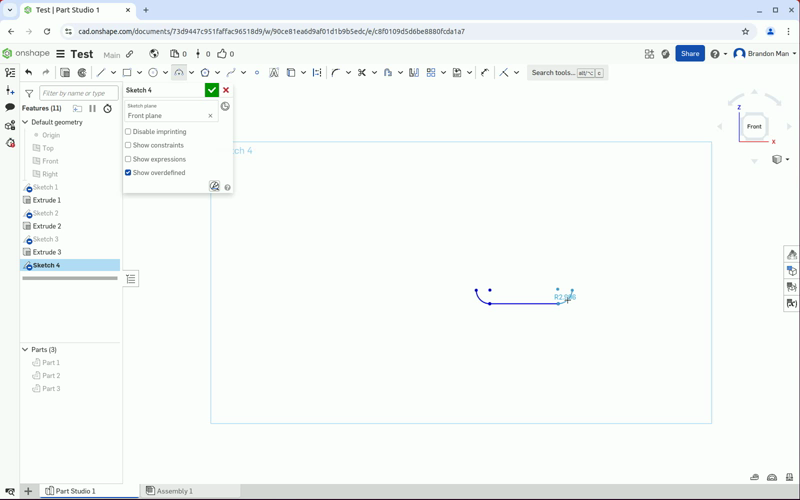
click(567, 299)
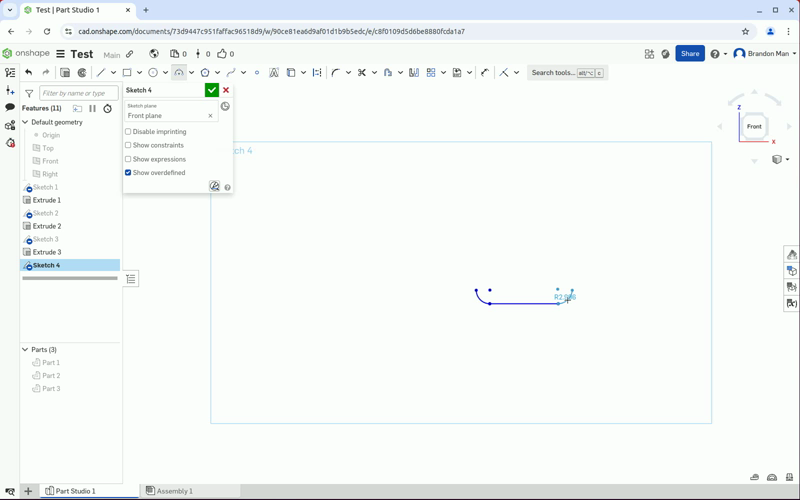
key_up(shift)
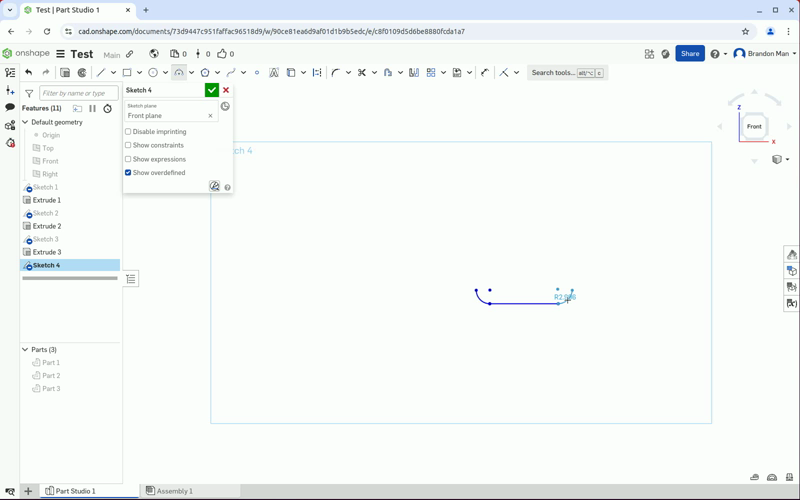
key(esc)
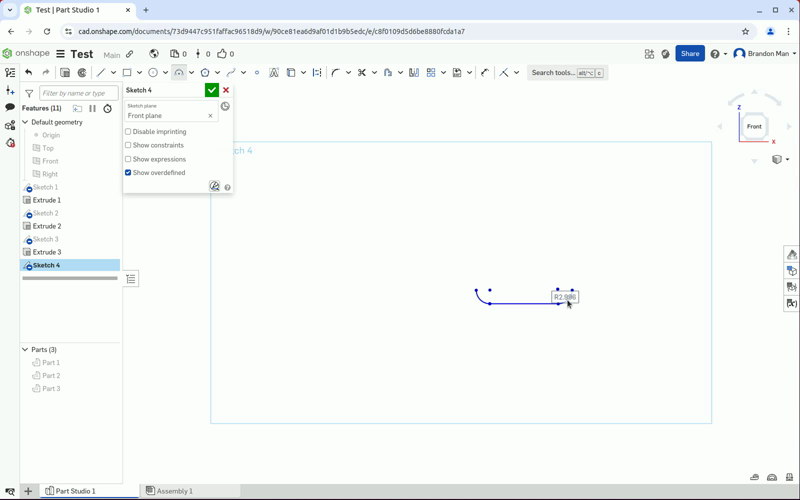
key(l)
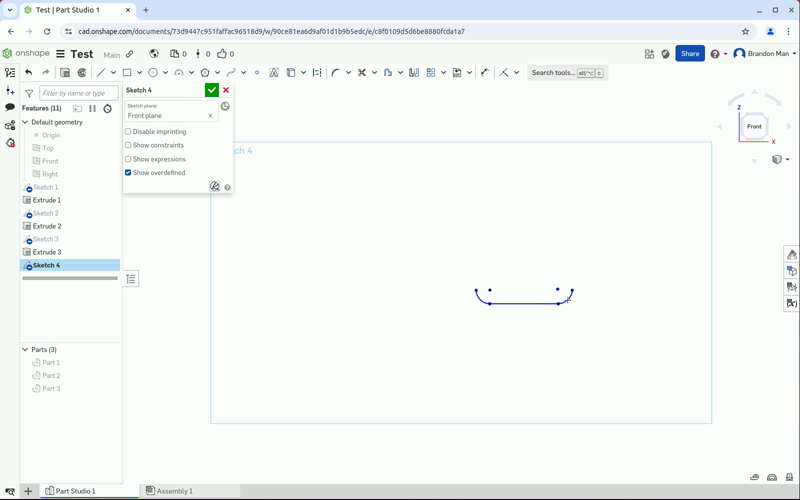
mouse_move(572, 290)
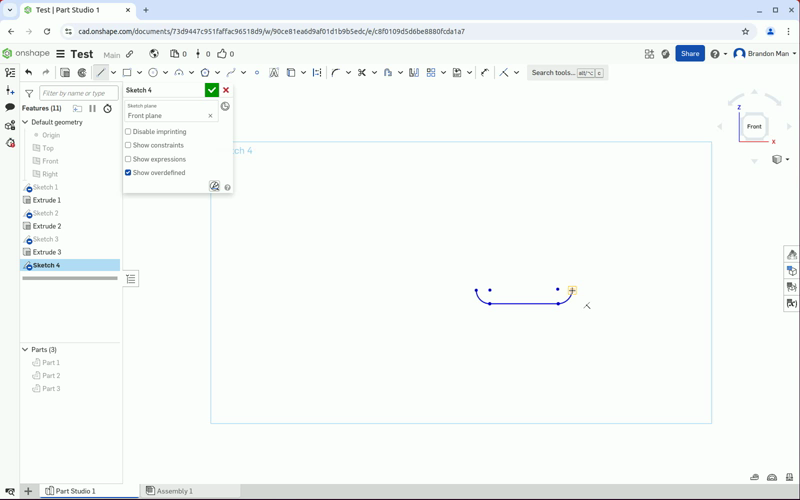
click(572, 290)
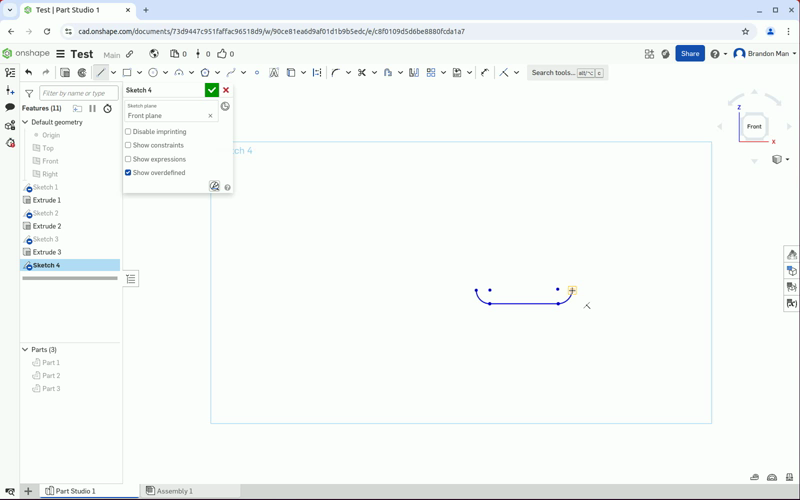
key_down(shift)
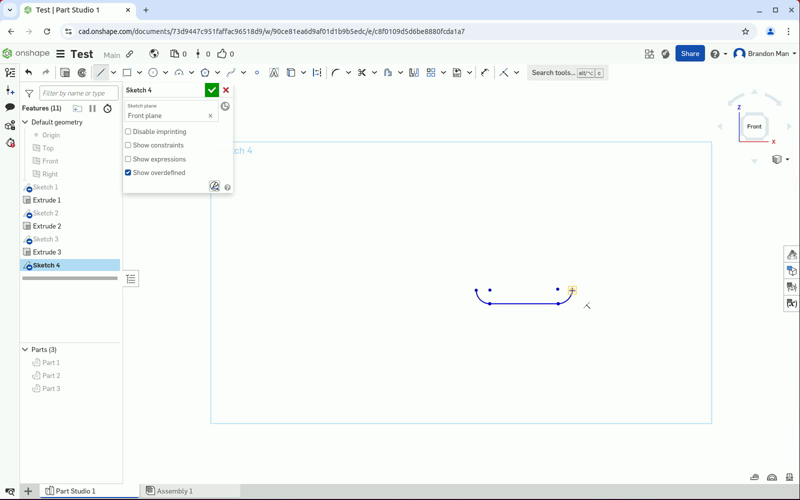
mouse_move(589, 290)
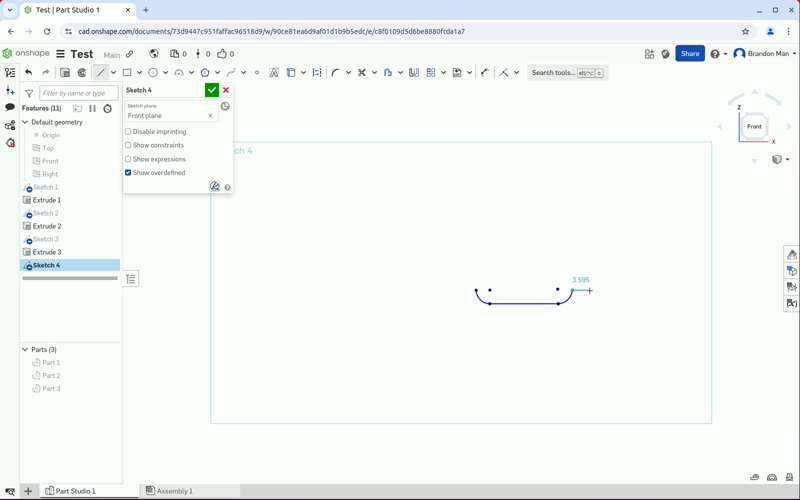
mouse_move(572, 267)
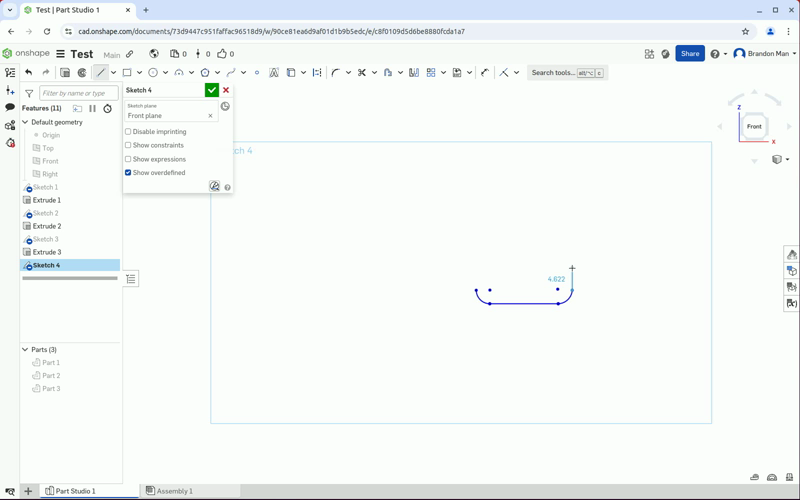
click(572, 267)
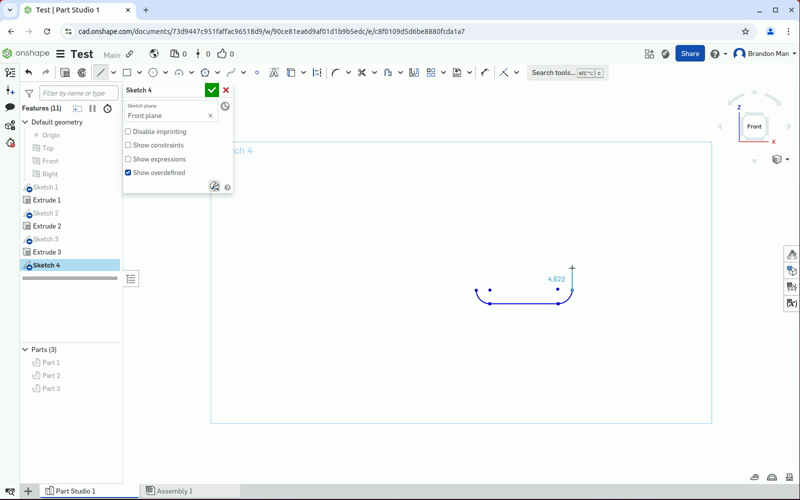
key_up(shift)
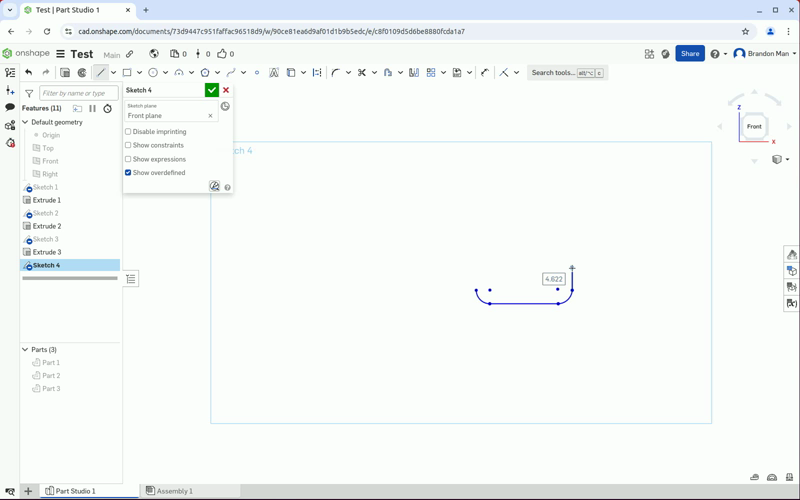
key_down(shift)
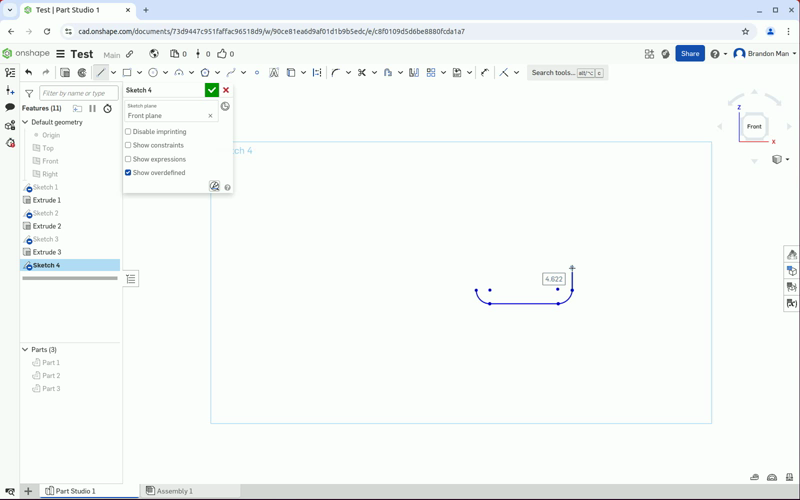
mouse_move(589, 267)
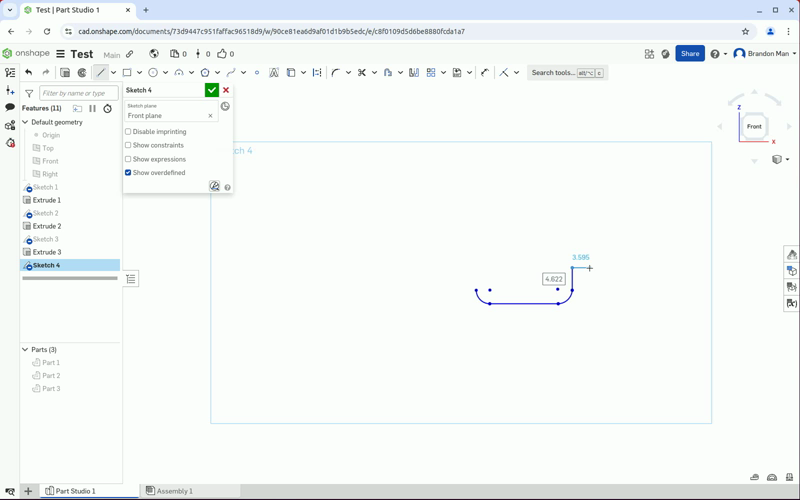
mouse_move(555, 267)
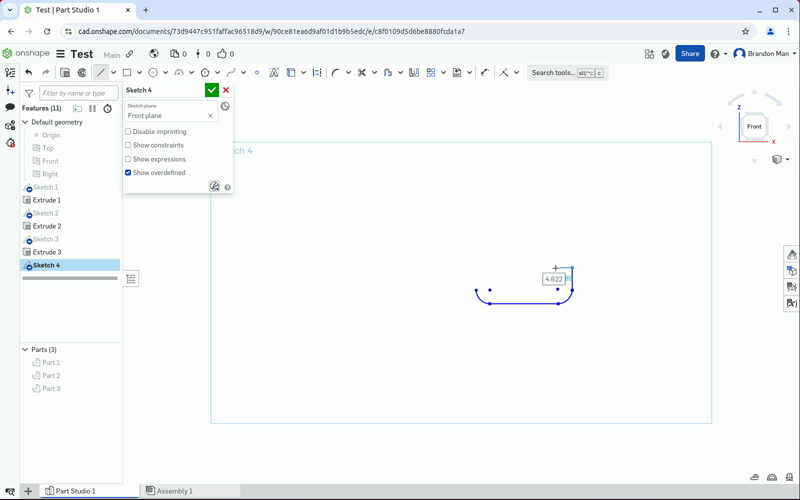
click(555, 267)
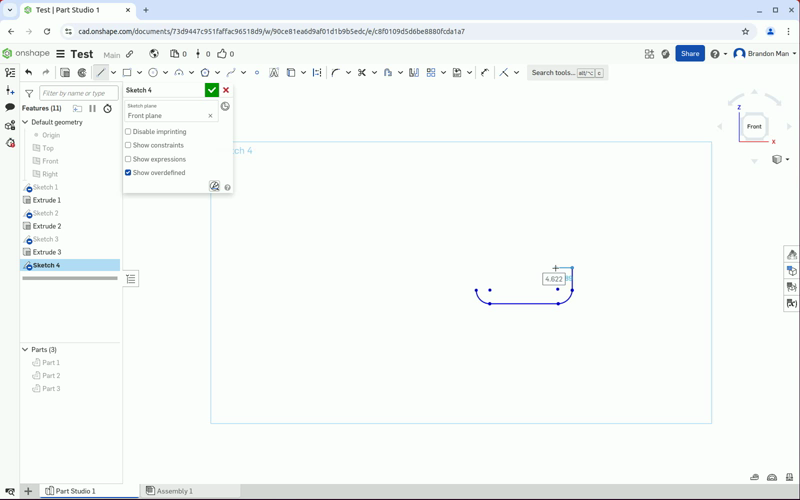
key_up(shift)
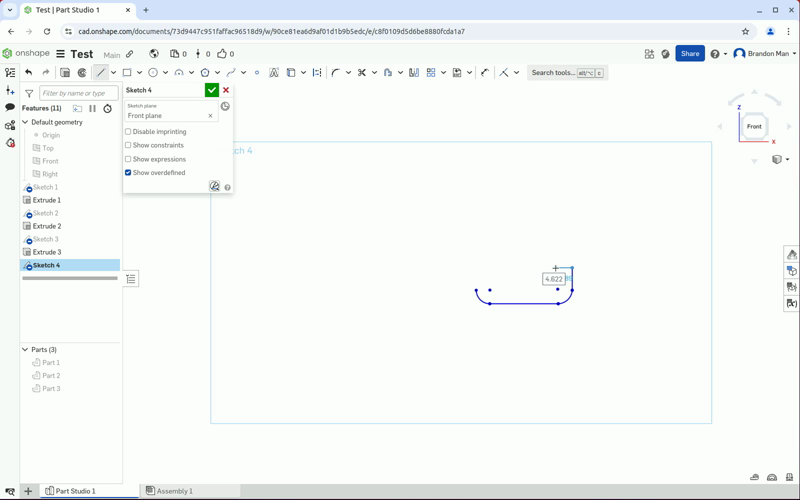
key_down(shift)
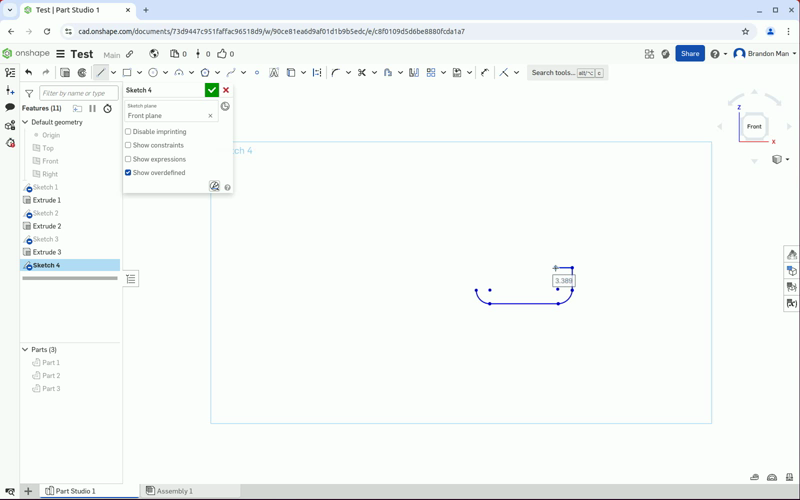
mouse_move(585, 267)
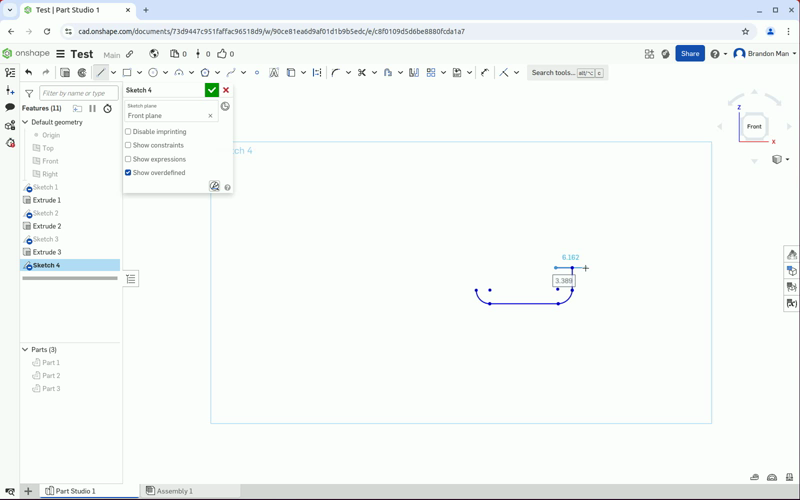
mouse_move(555, 249)
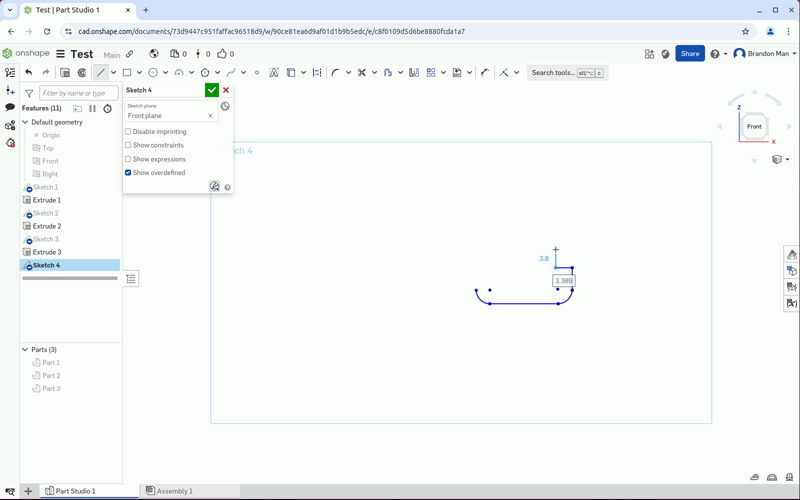
click(555, 249)
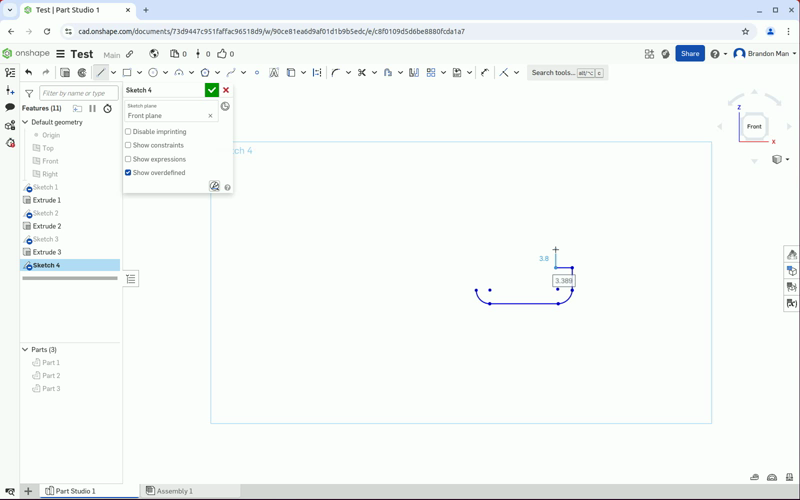
key_up(shift)
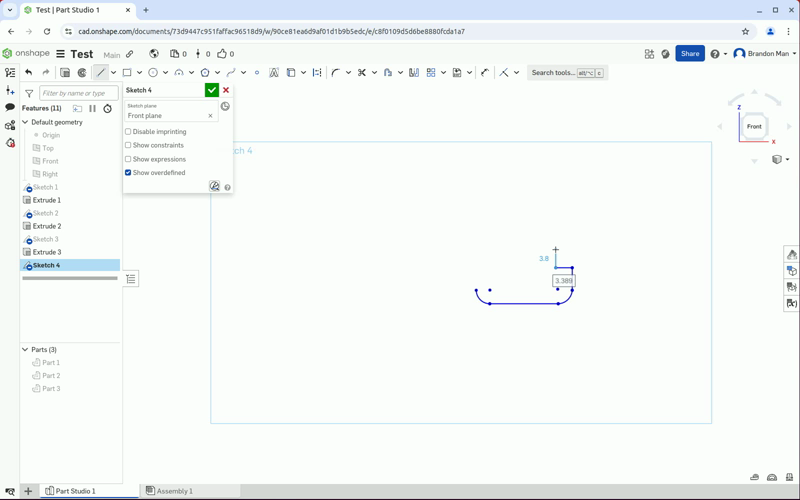
key_down(shift)
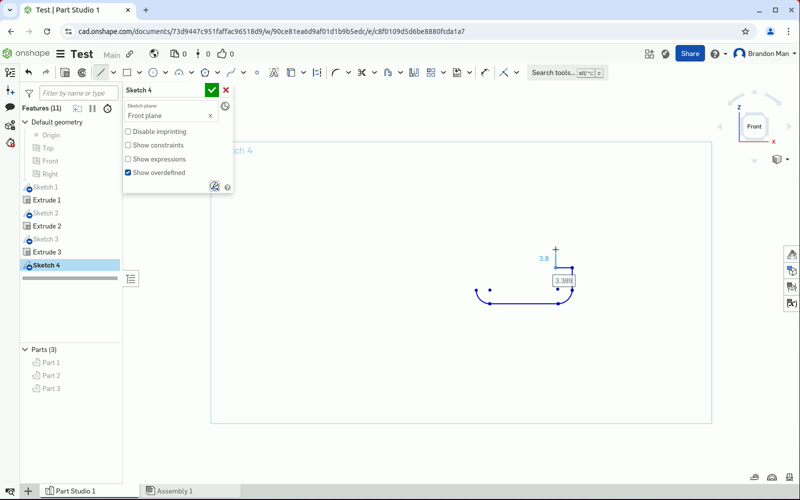
mouse_move(585, 249)
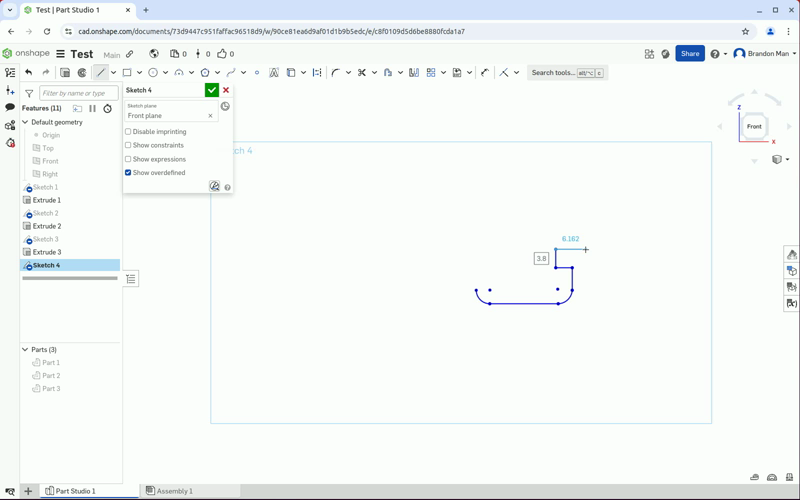
mouse_move(572, 249)
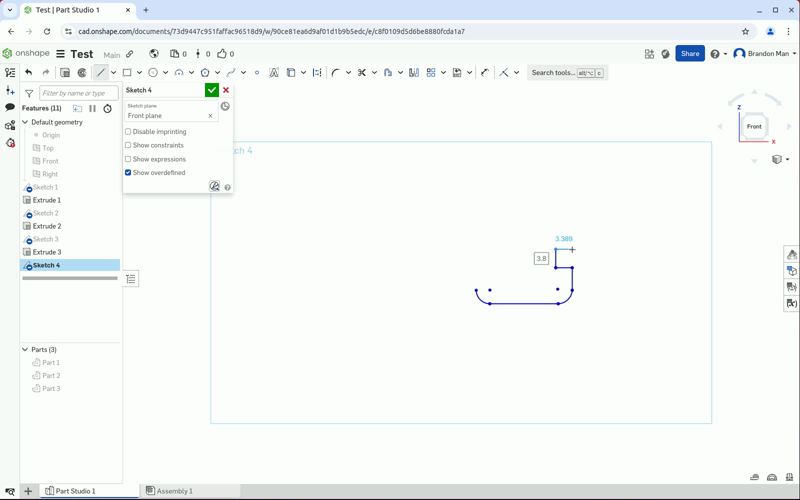
click(572, 249)
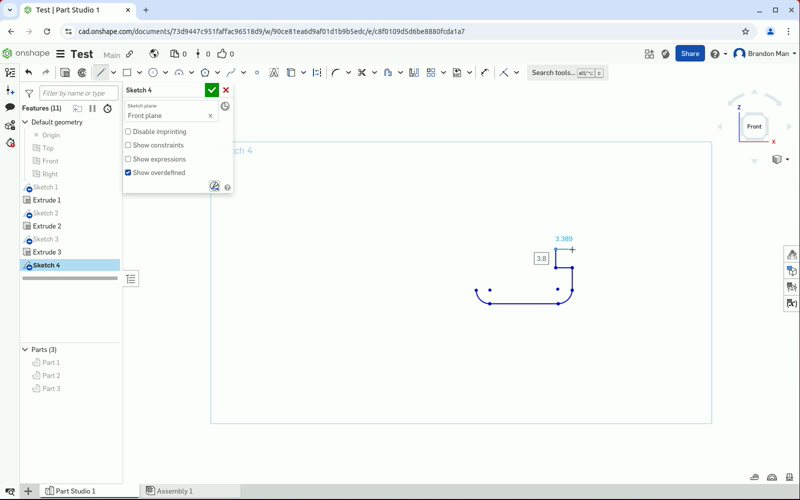
key_up(shift)
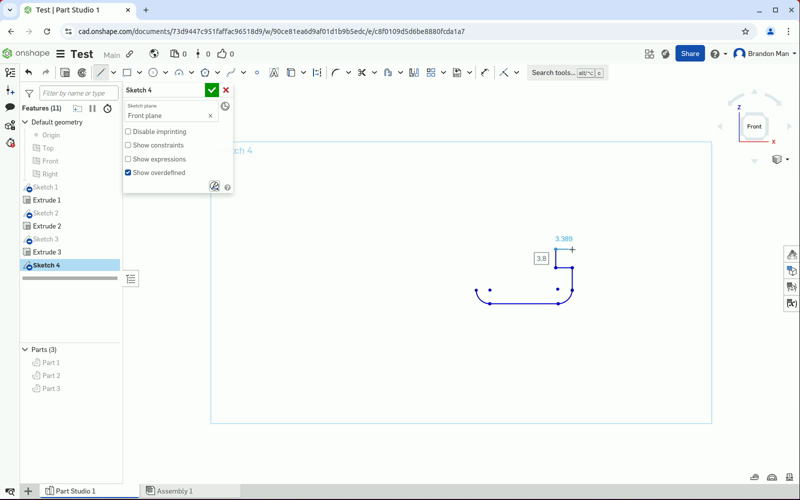
key_down(shift)
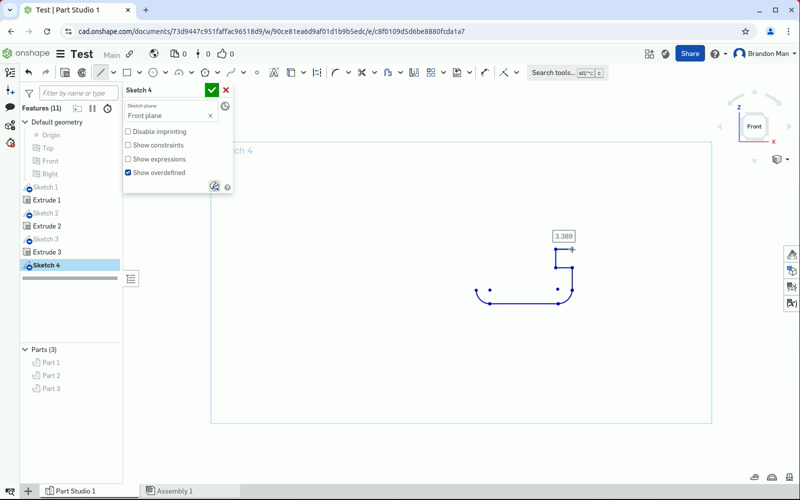
mouse_move(572, 186)
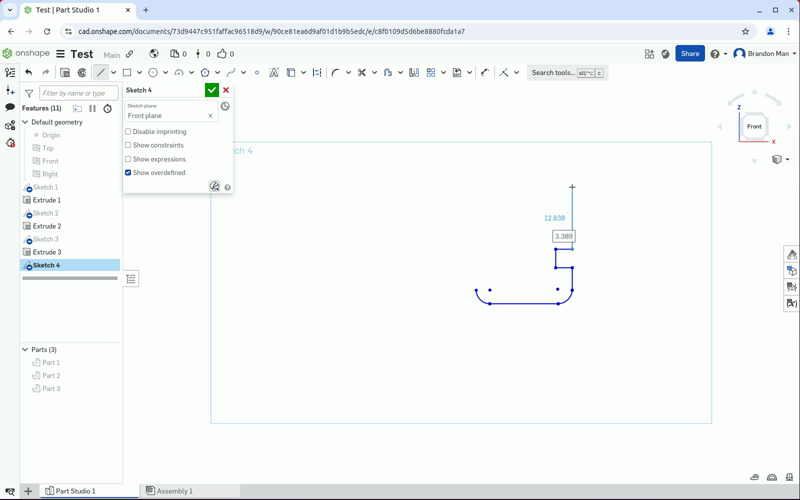
click(572, 186)
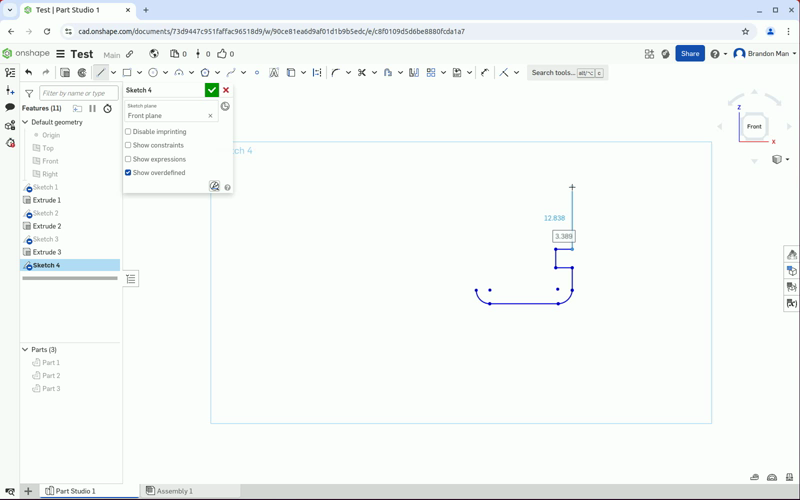
key_up(shift)
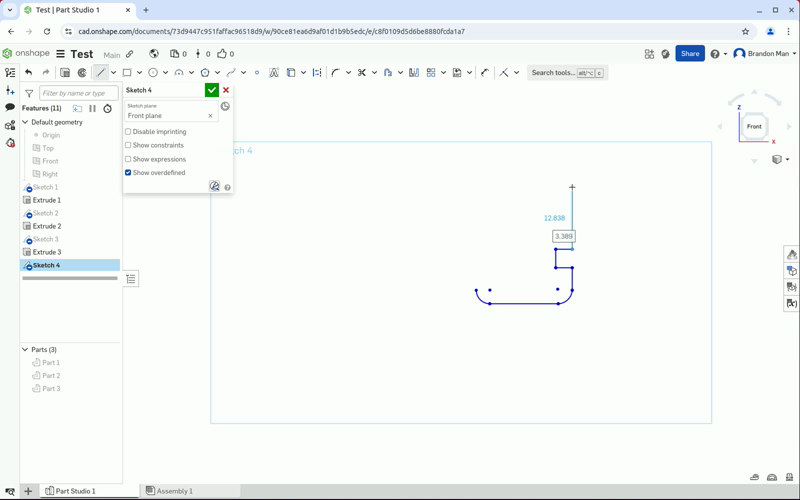
key(esc)
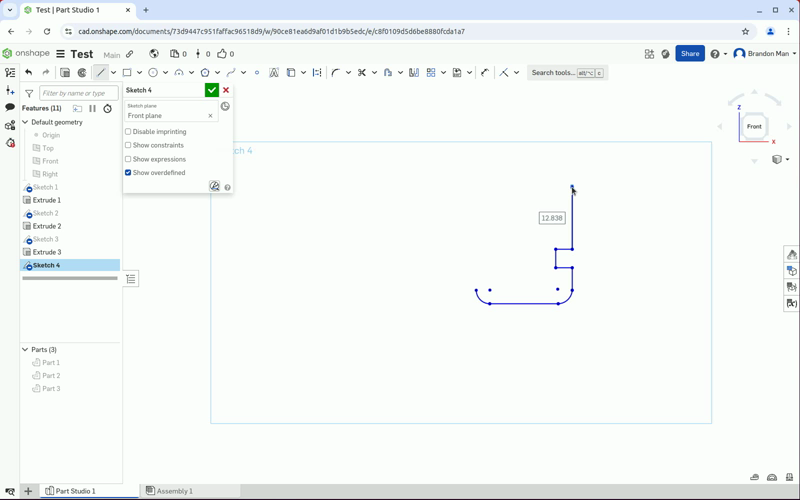
key(a)
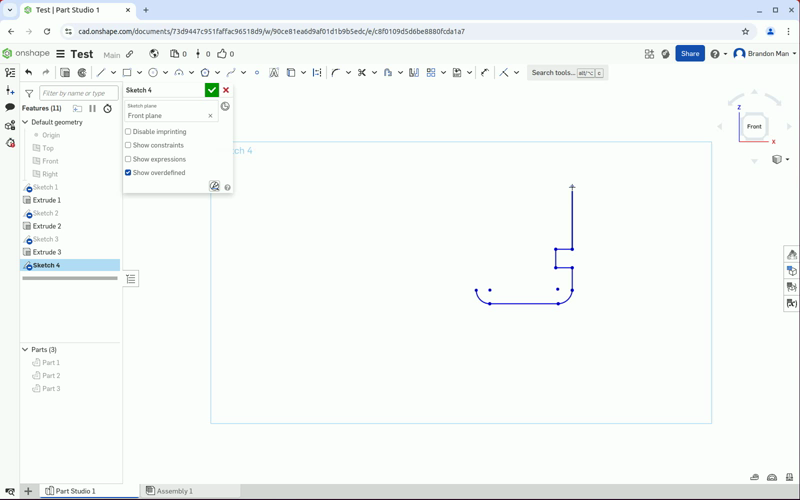
mouse_move(572, 186)
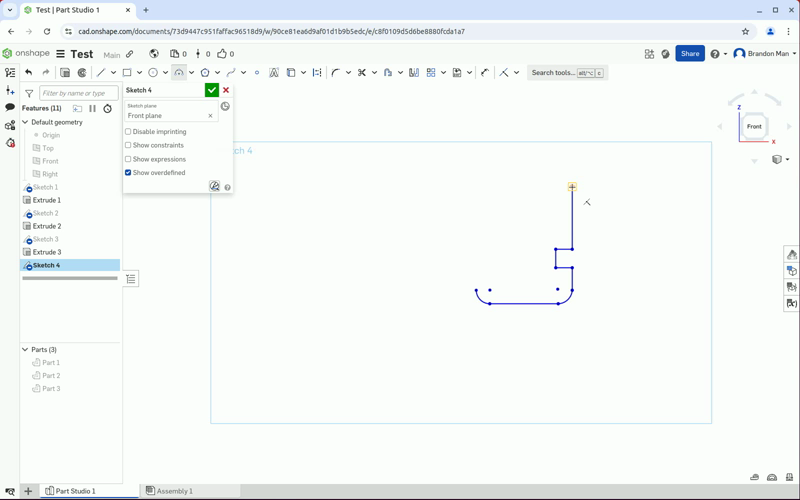
click(572, 186)
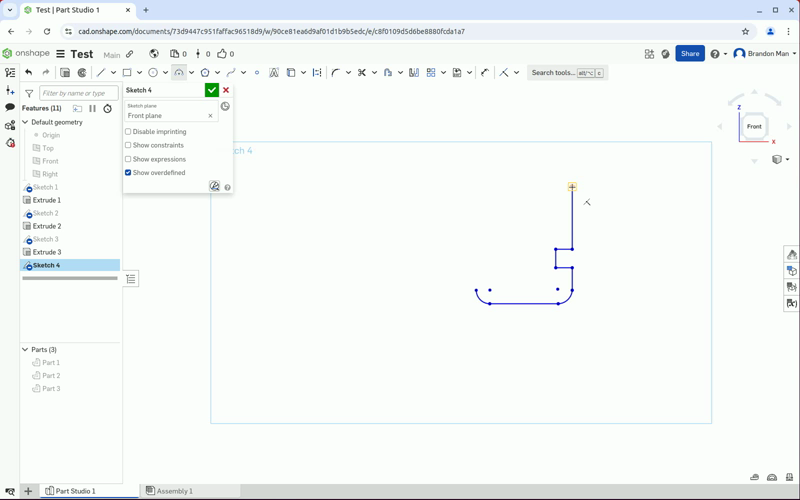
key_down(shift)
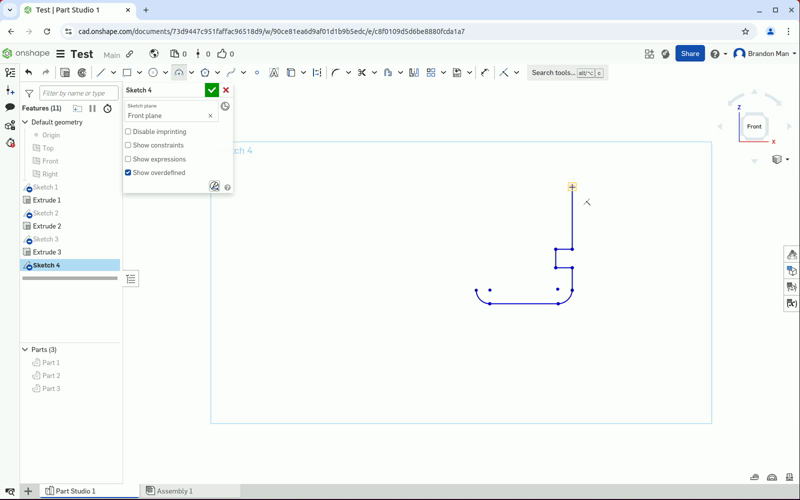
mouse_move(476, 185)
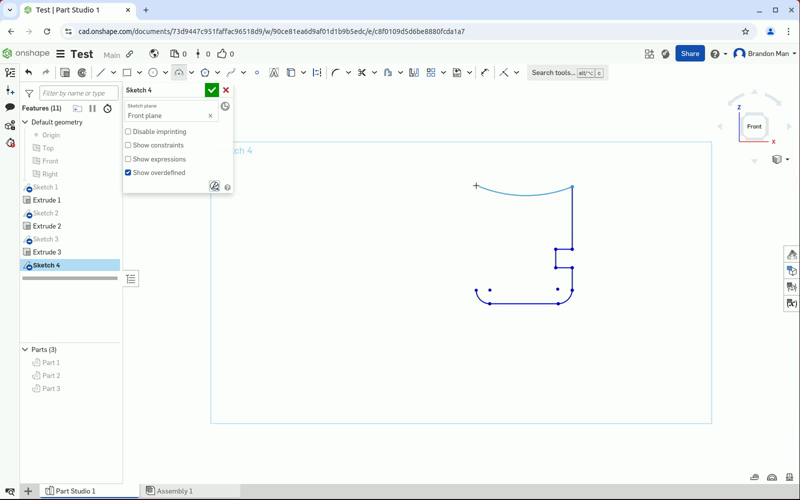
click(476, 185)
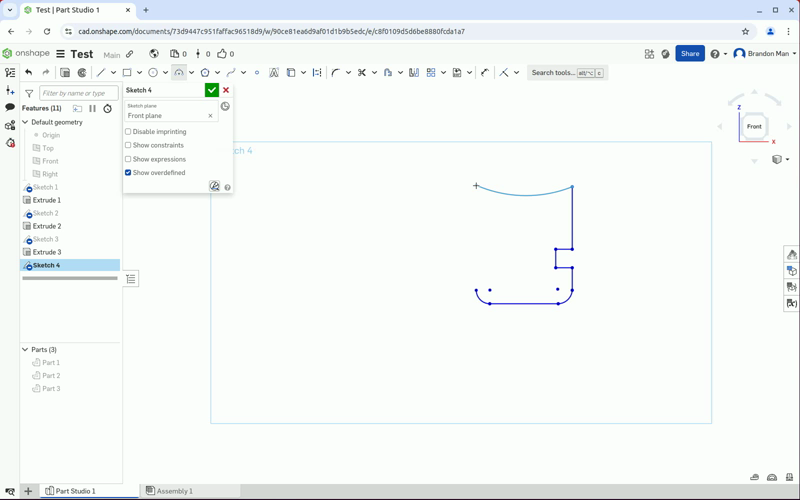
mouse_move(524, 172)
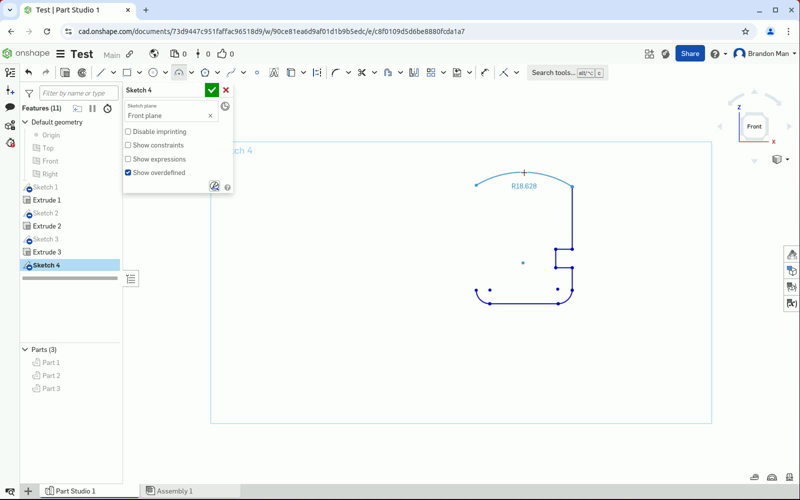
click(524, 172)
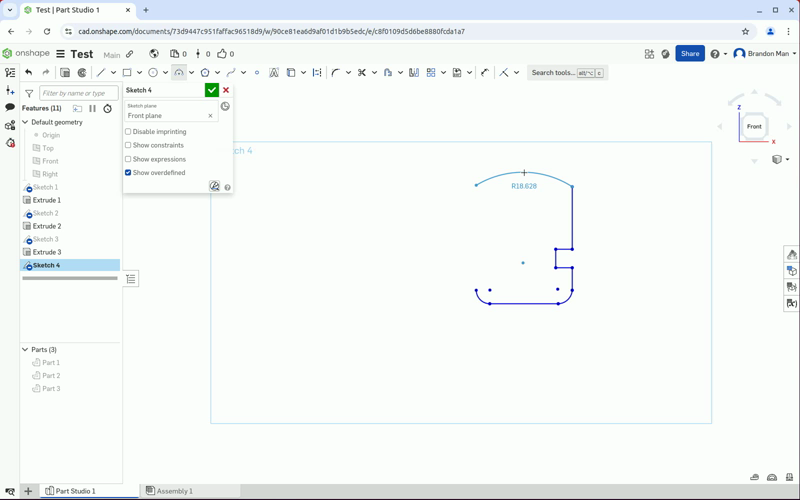
key_up(shift)
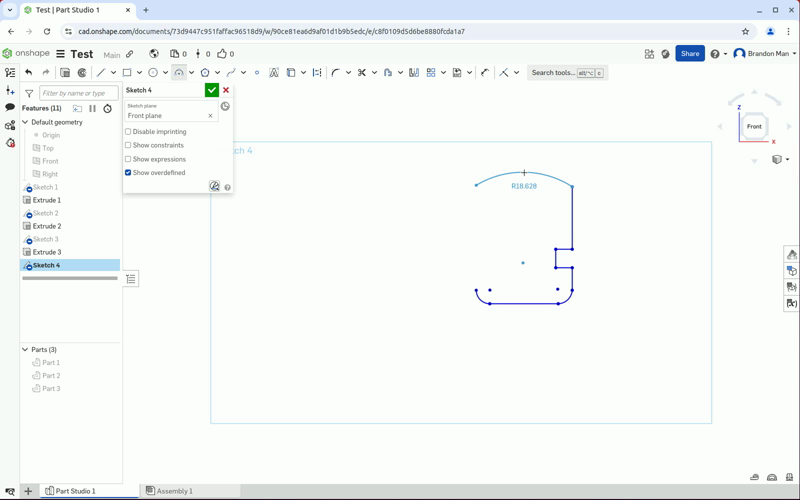
key(esc)
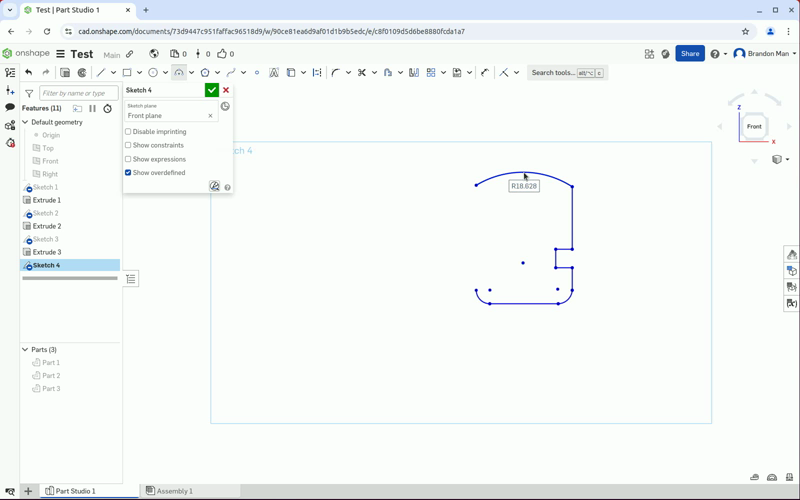
key(l)
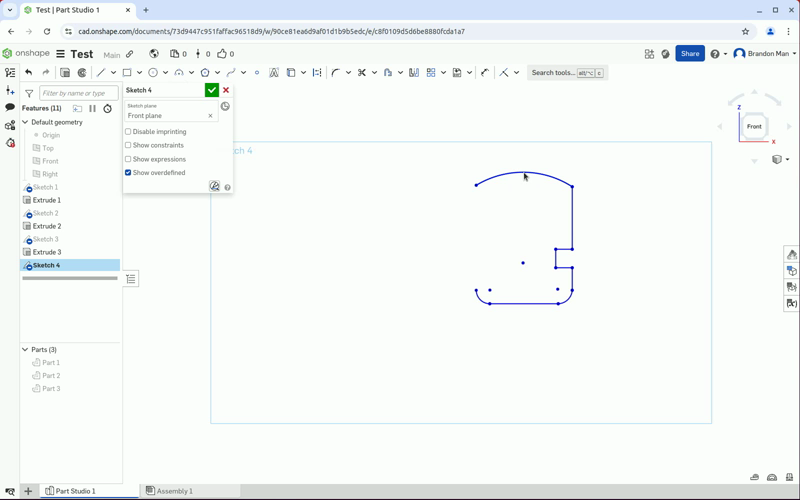
mouse_move(476, 185)
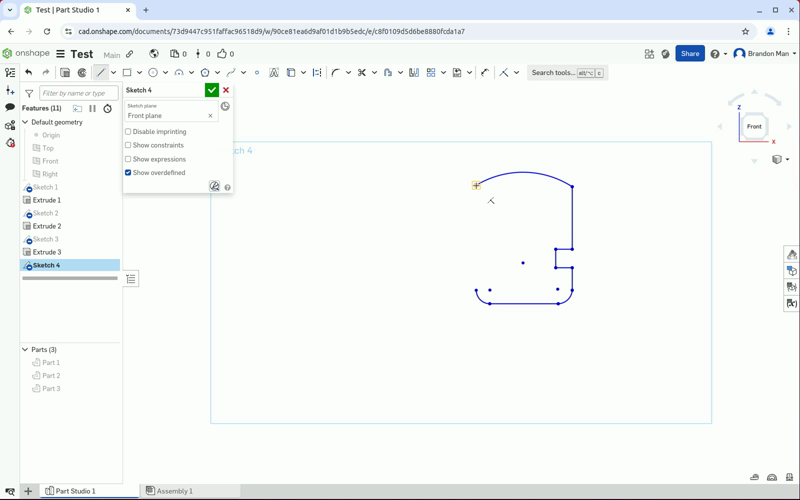
click(476, 185)
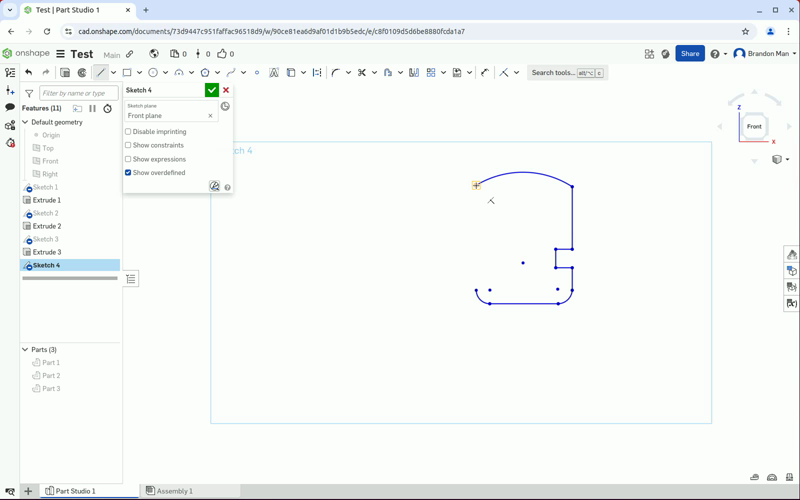
key_down(shift)
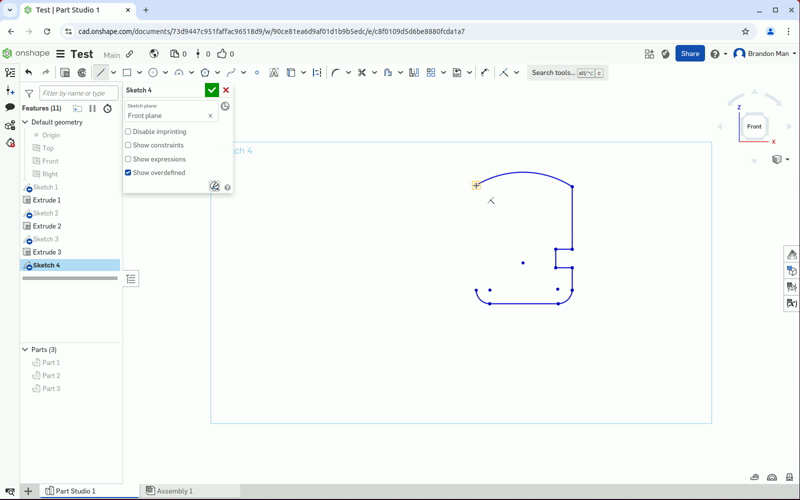
mouse_move(476, 249)
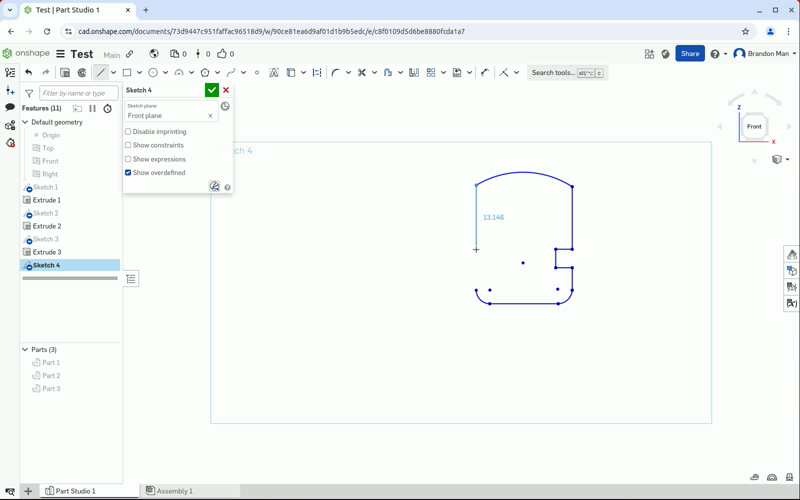
click(476, 249)
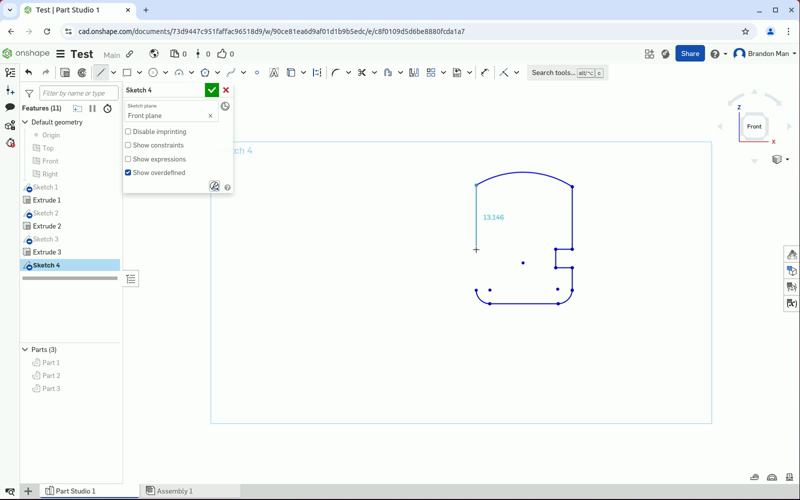
key_up(shift)
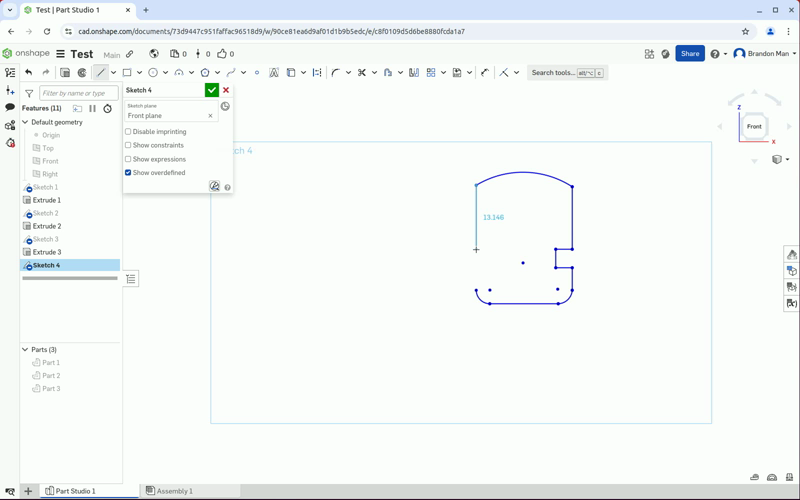
key_down(shift)
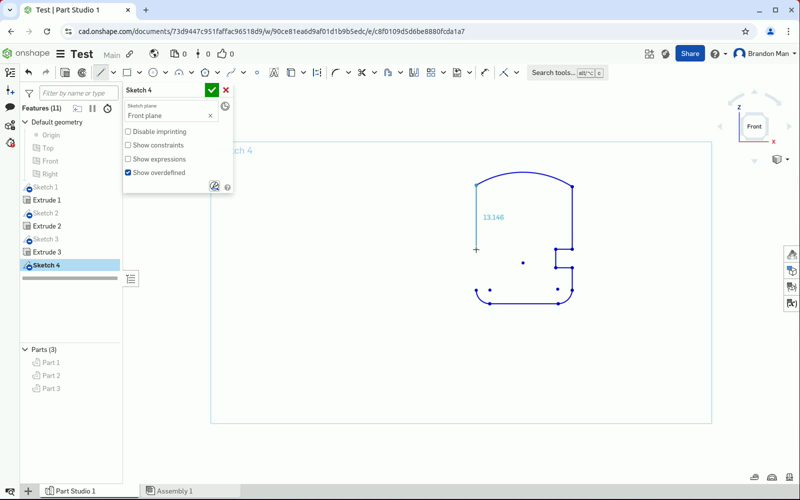
mouse_move(506, 249)
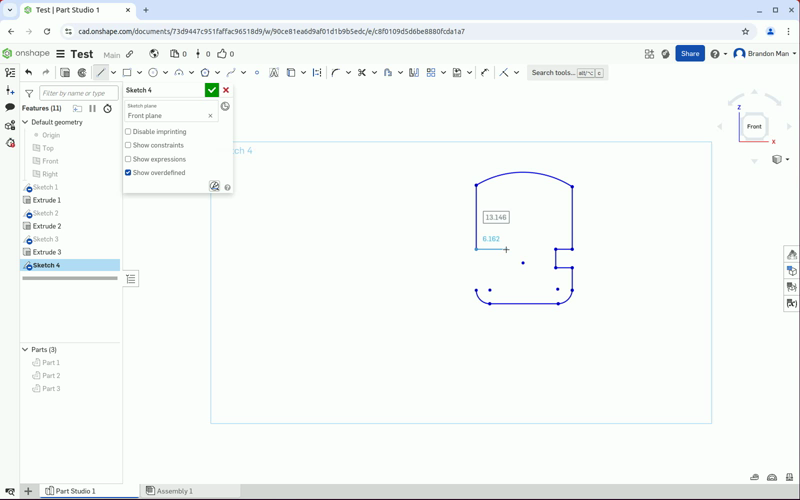
mouse_move(492, 249)
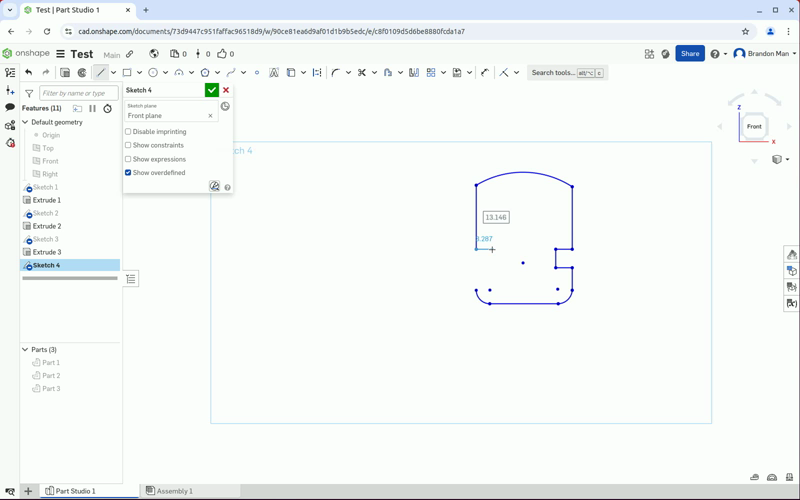
click(492, 249)
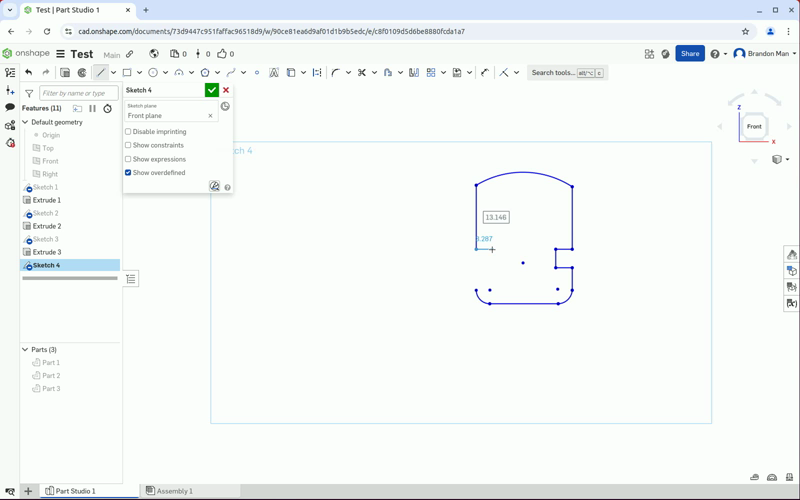
key_up(shift)
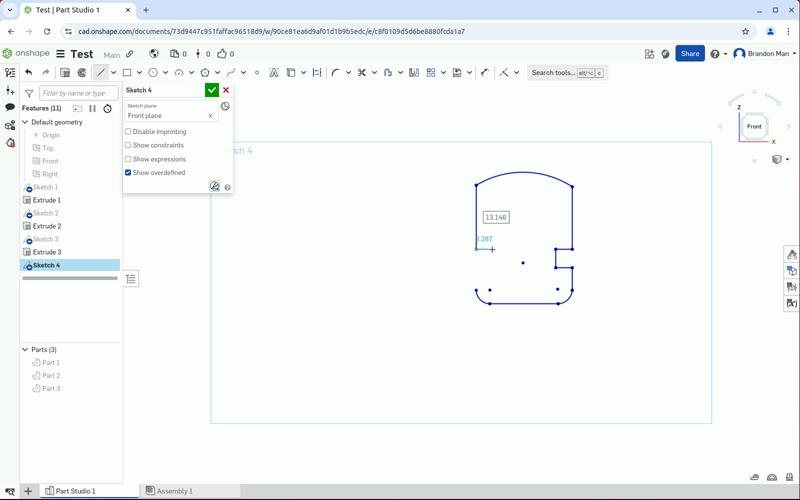
key_down(shift)
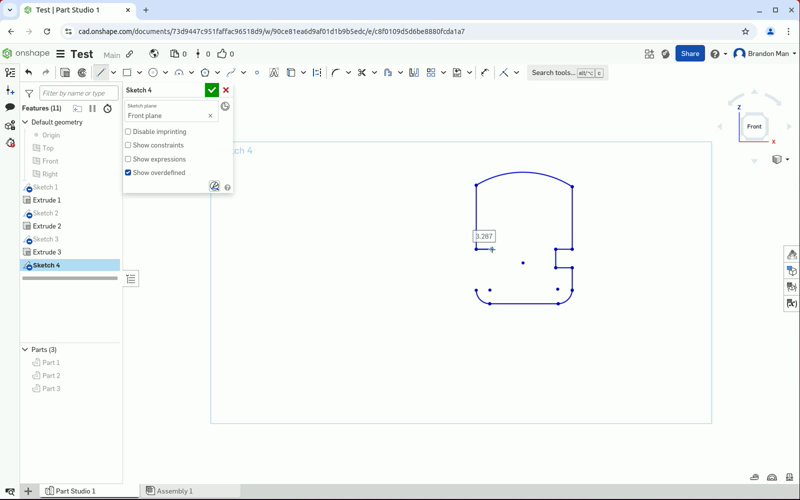
mouse_move(522, 249)
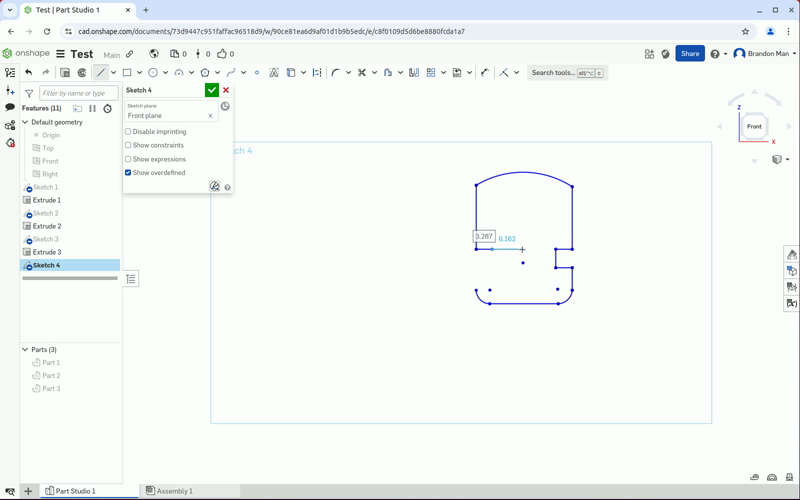
mouse_move(492, 267)
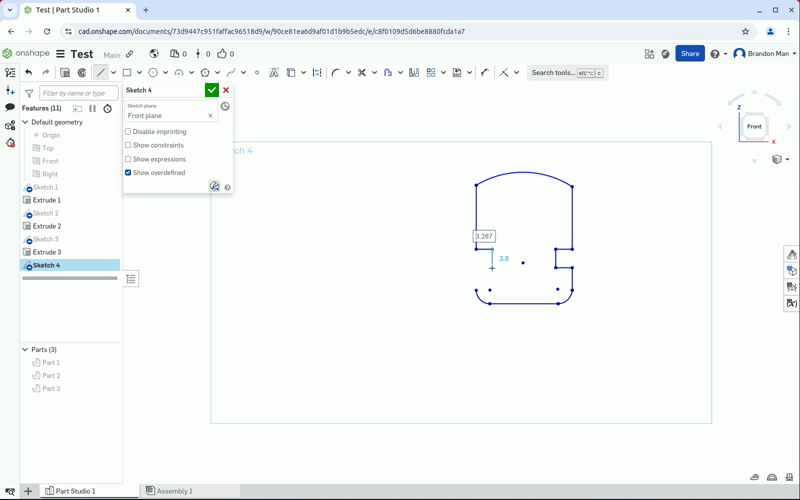
click(492, 267)
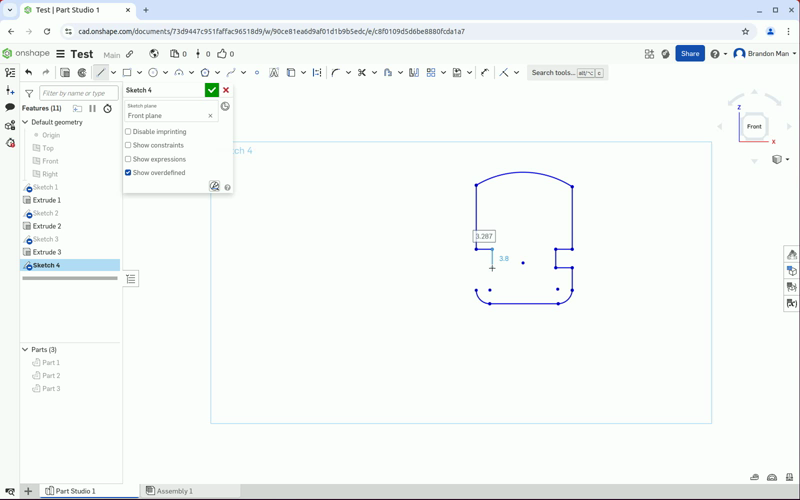
key_up(shift)
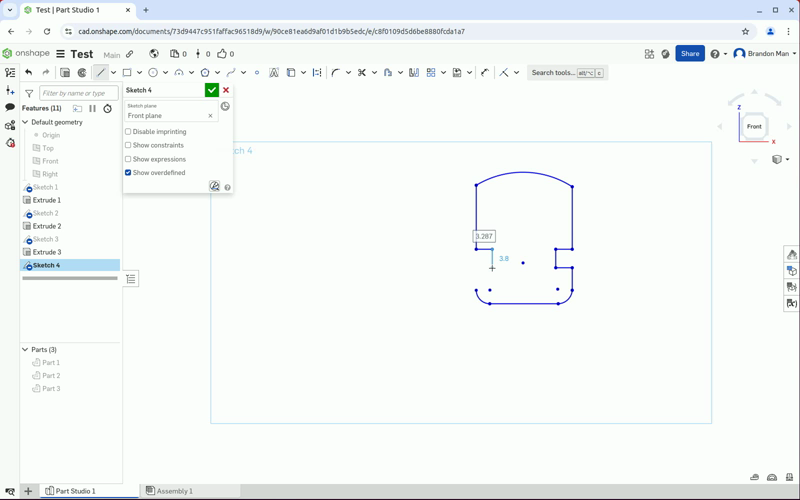
key_down(shift)
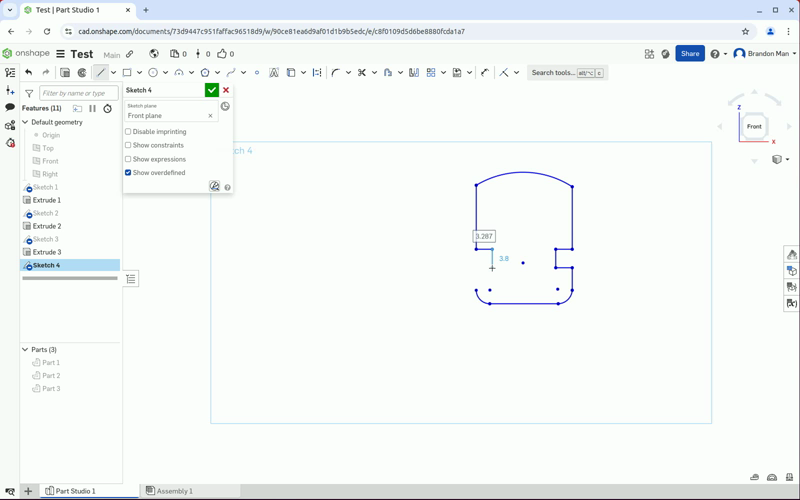
mouse_move(522, 267)
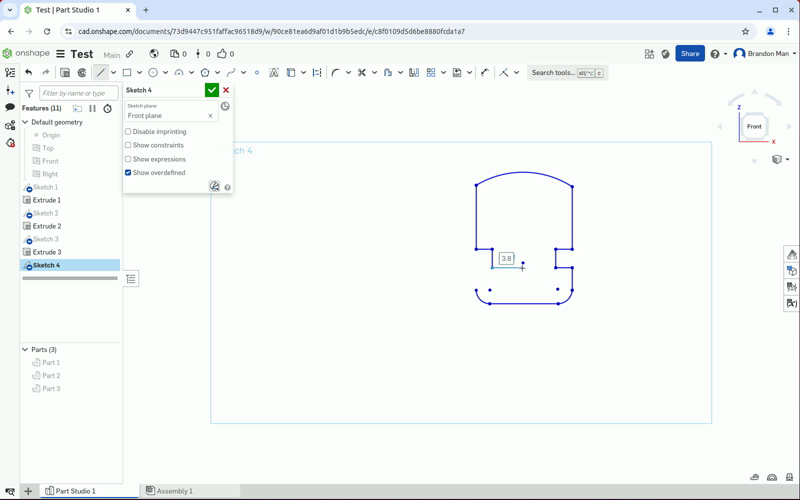
mouse_move(476, 267)
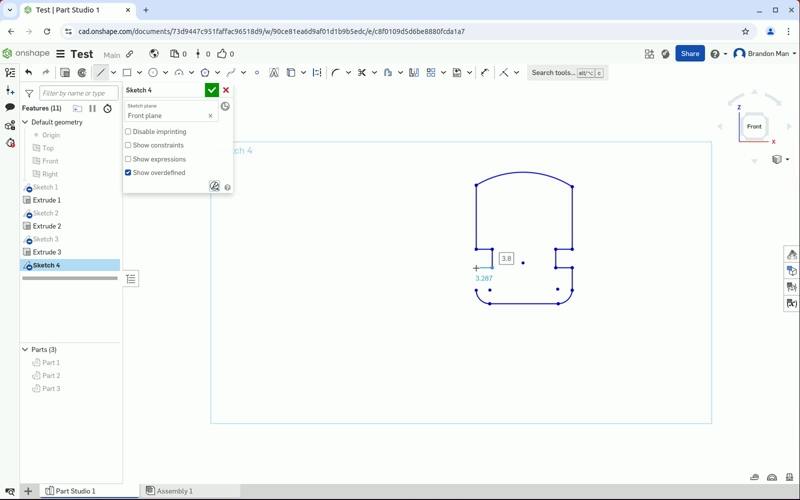
click(476, 267)
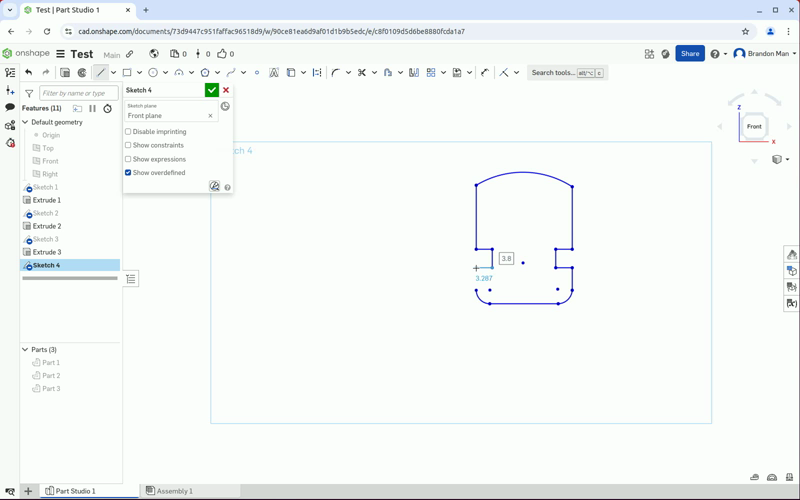
key_up(shift)
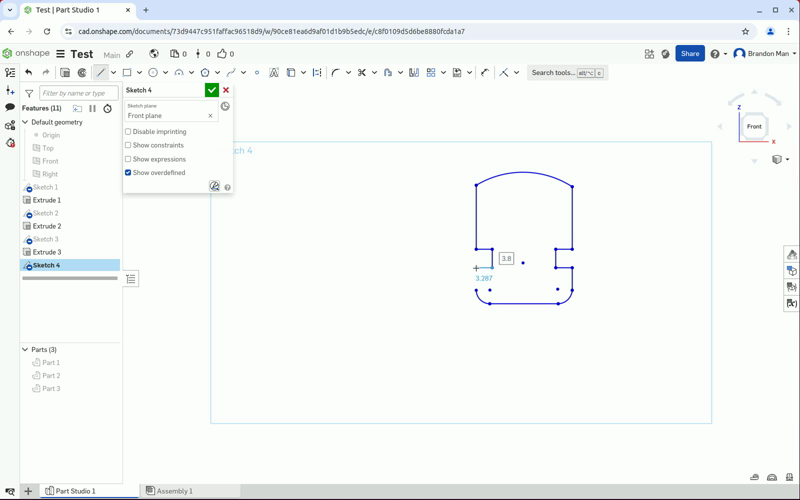
mouse_move(506, 267)
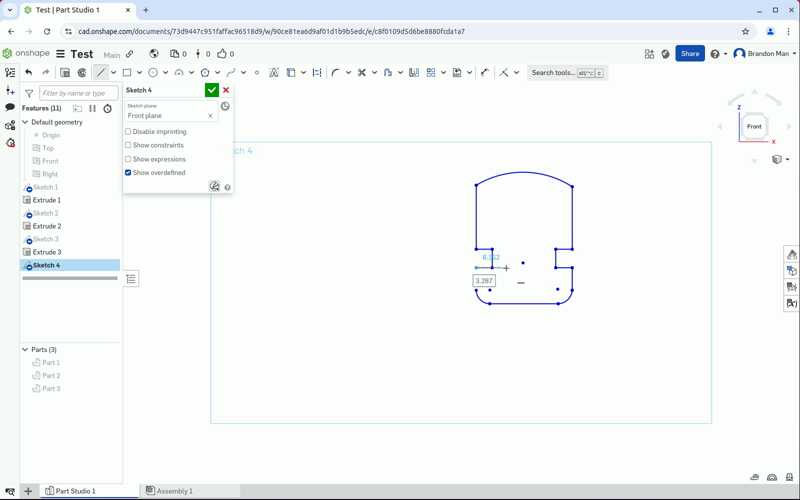
key_down(shift)
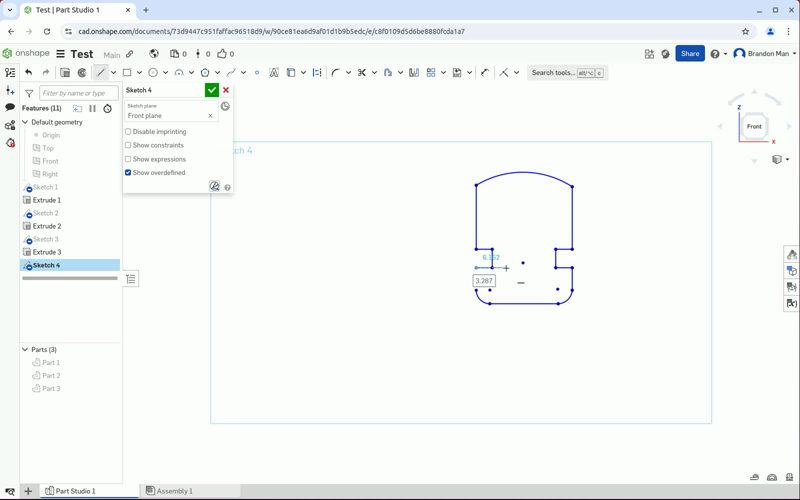
mouse_move(476, 290)
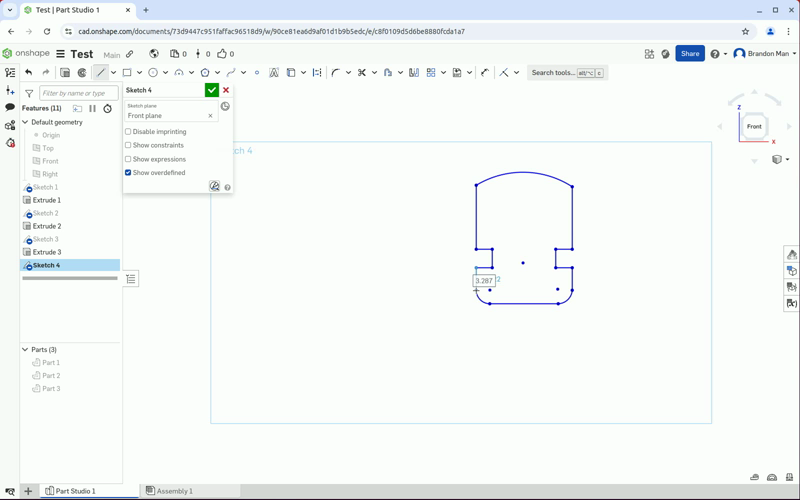
key_up(shift)
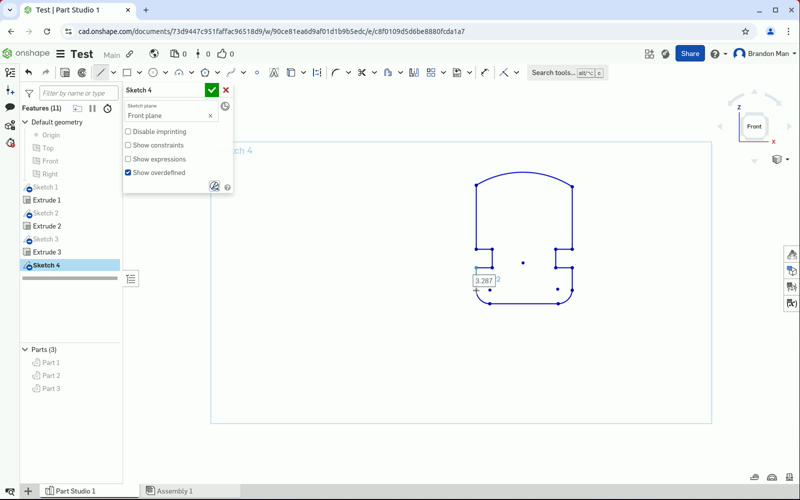
click(476, 290)
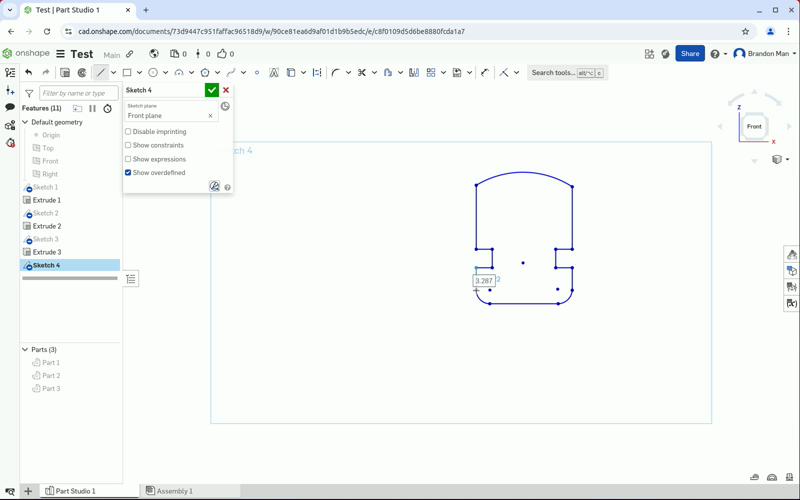
key(esc)
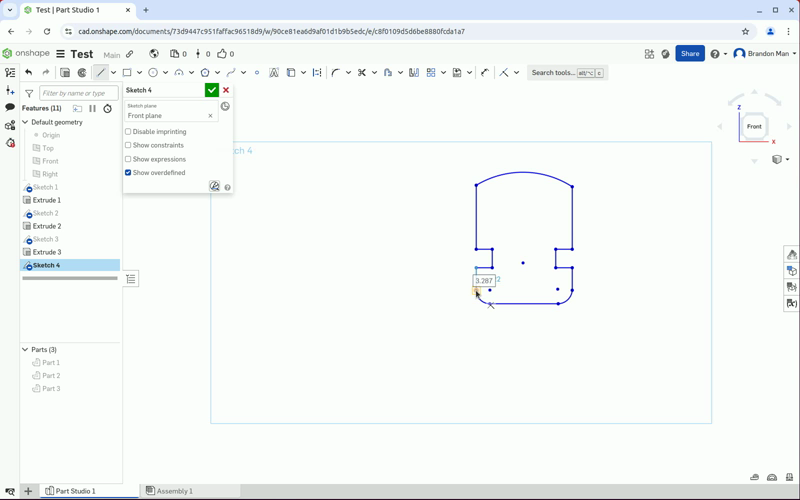
key(c)
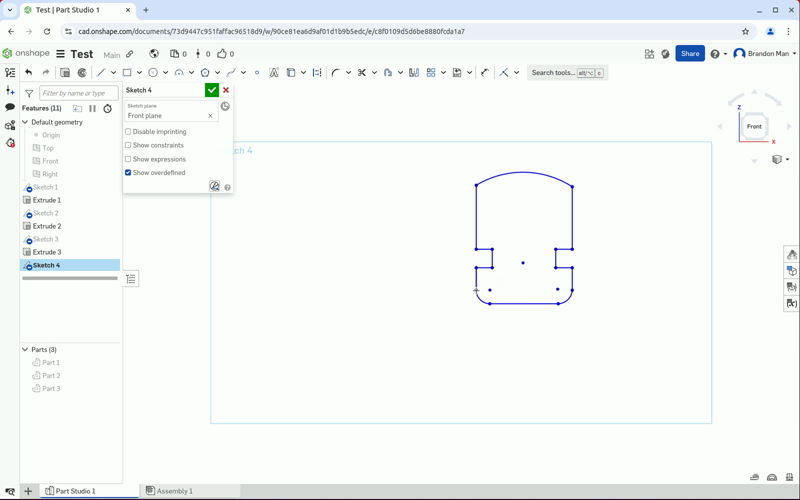
key_down(shift)
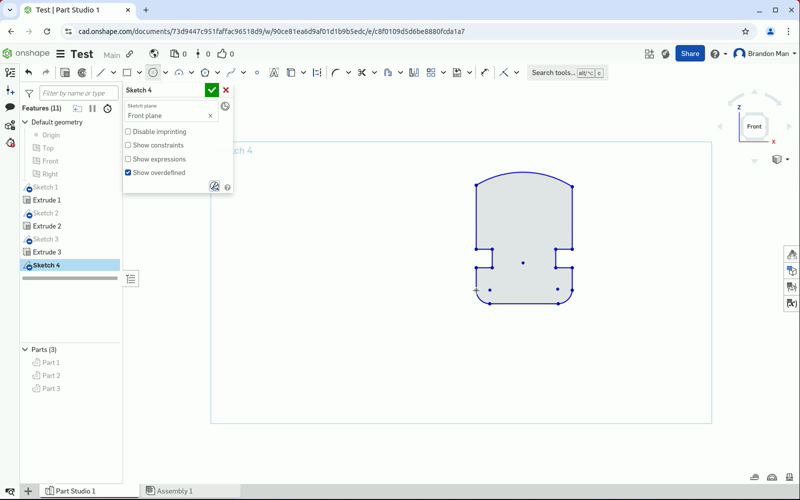
mouse_move(516, 250)
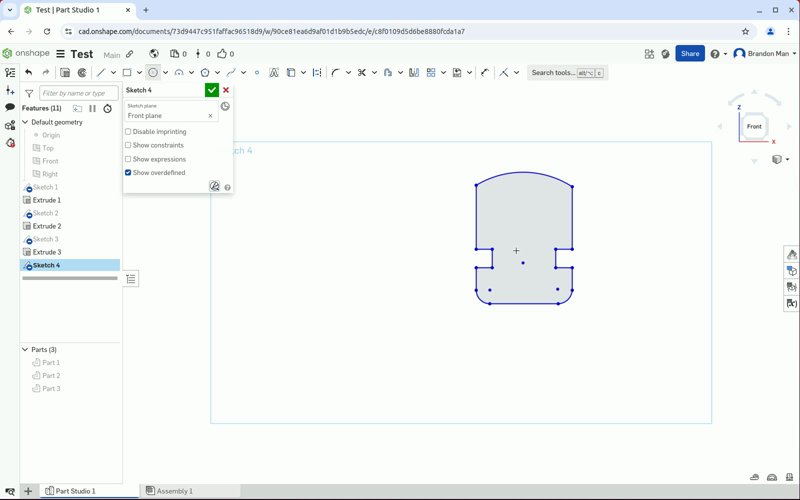
click(516, 250)
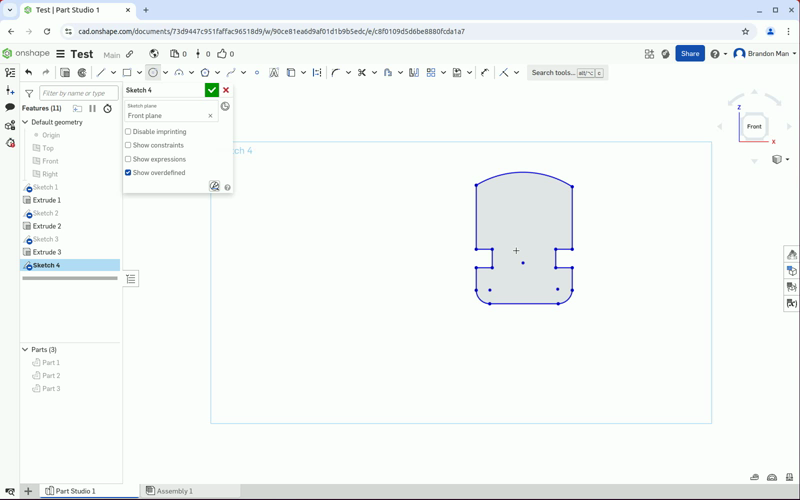
key_up(shift)
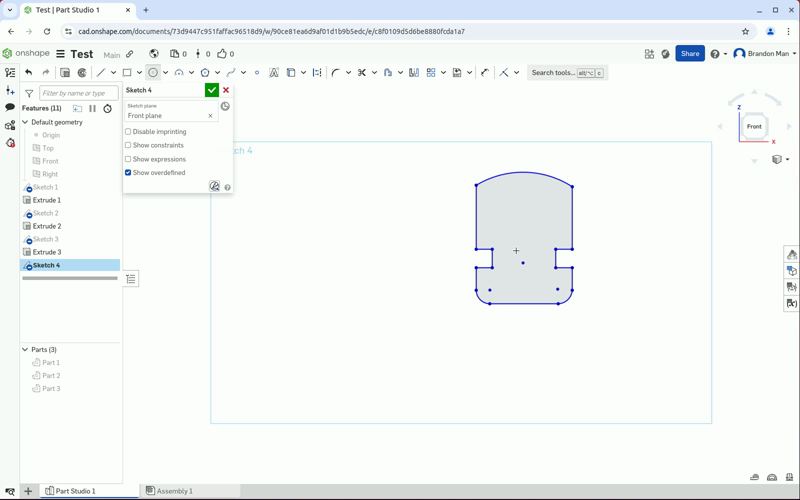
mouse_move(519, 250)
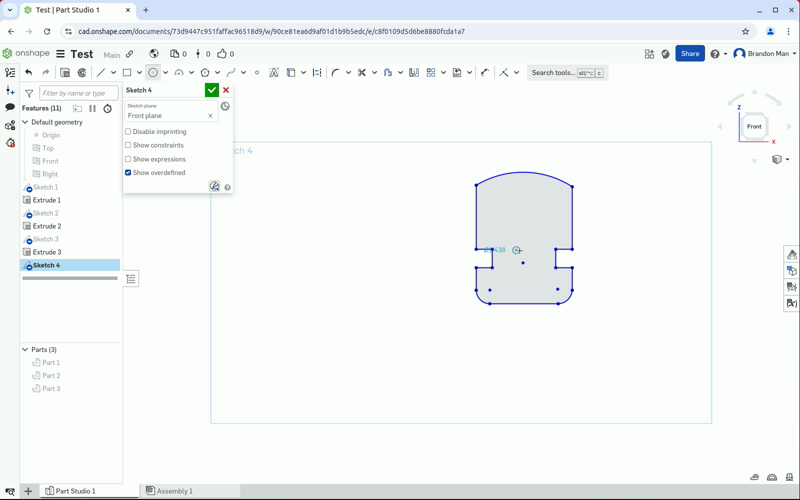
click(519, 250)
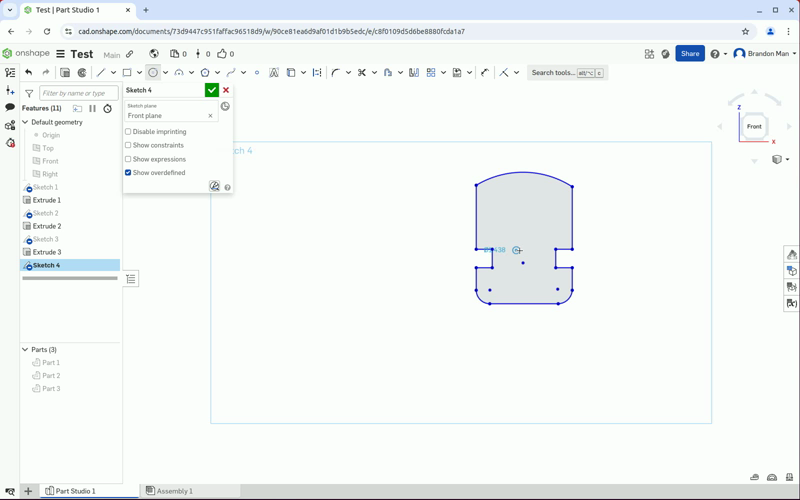
key(esc)
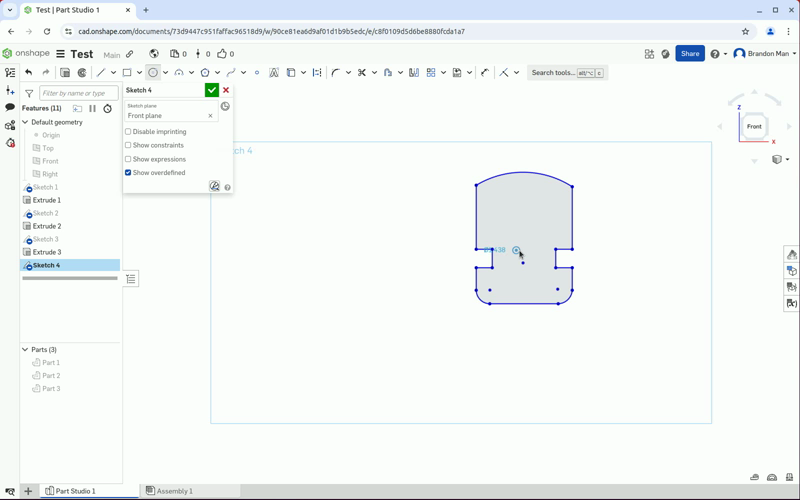
key(c)
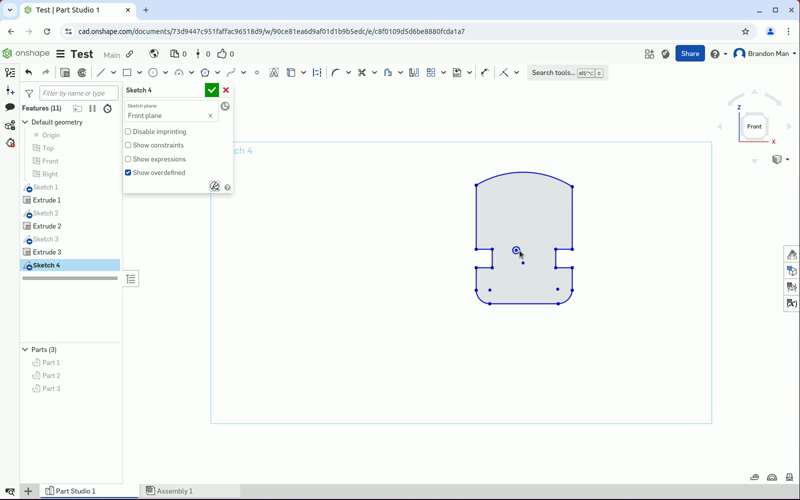
key_down(shift)
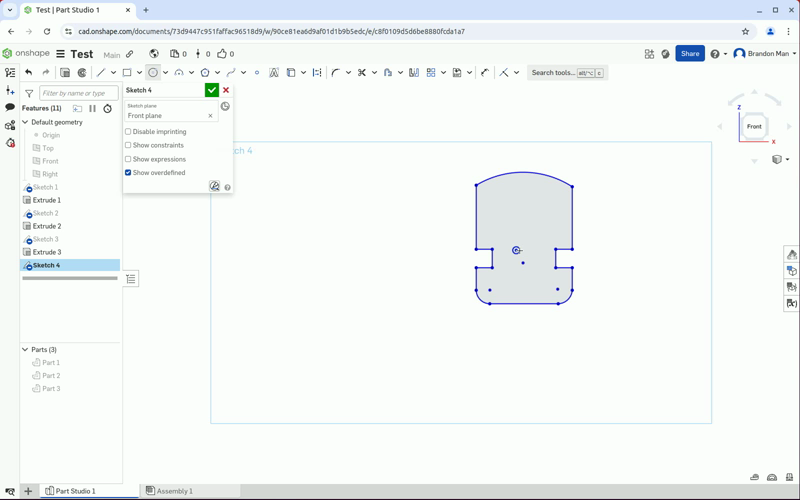
mouse_move(524, 207)
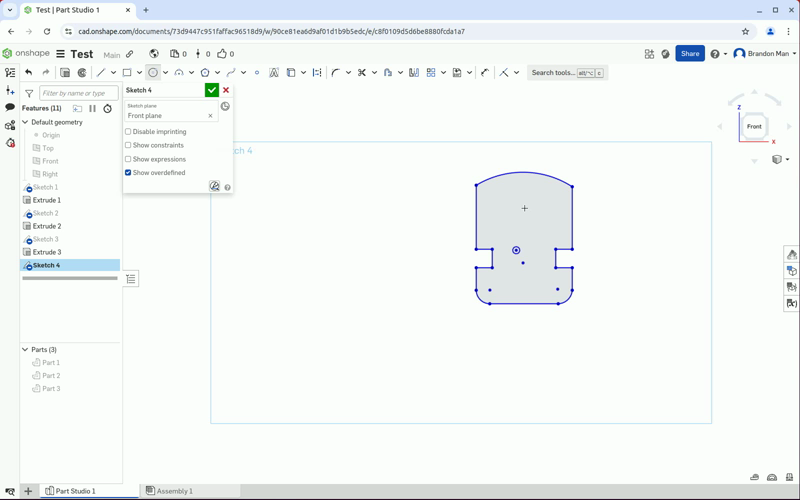
click(524, 207)
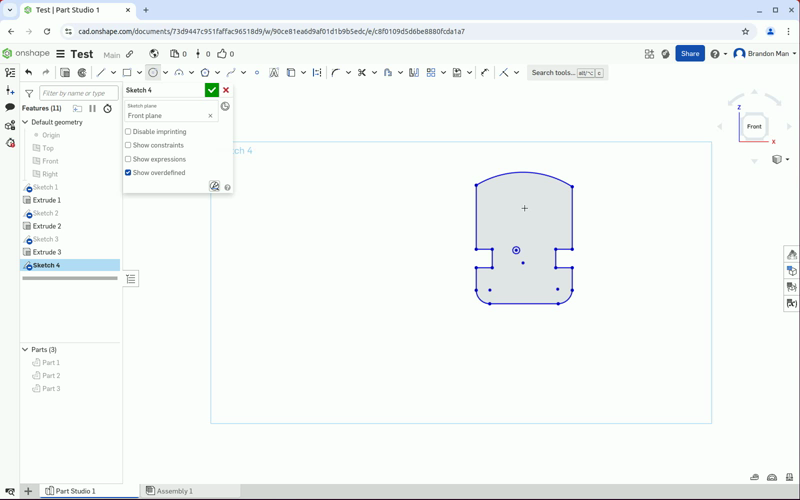
key_up(shift)
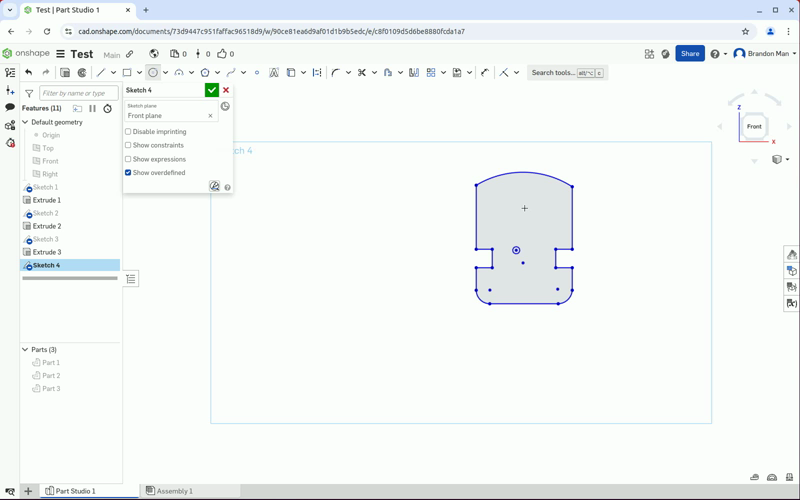
mouse_move(528, 207)
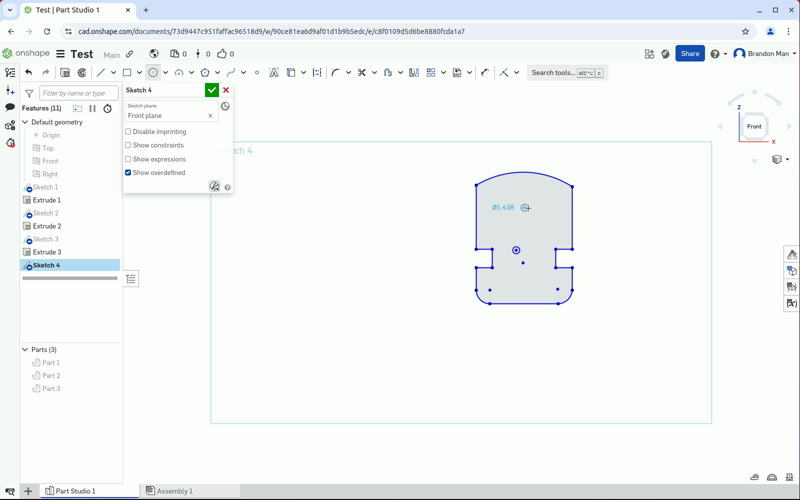
click(528, 207)
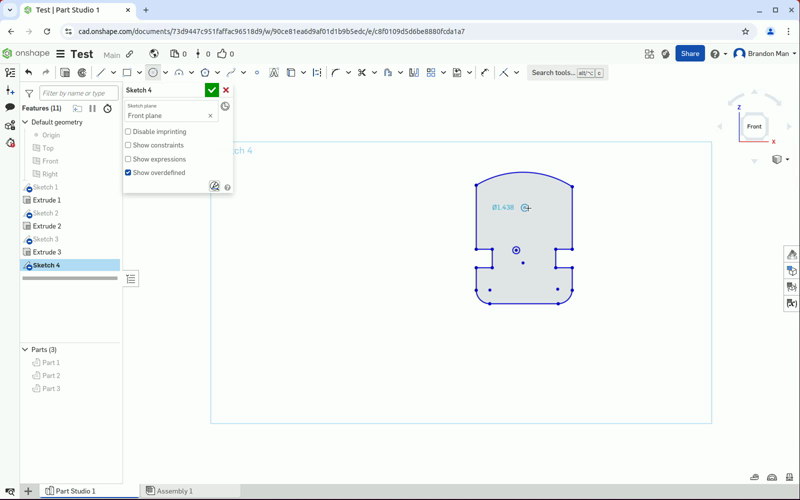
key(esc)
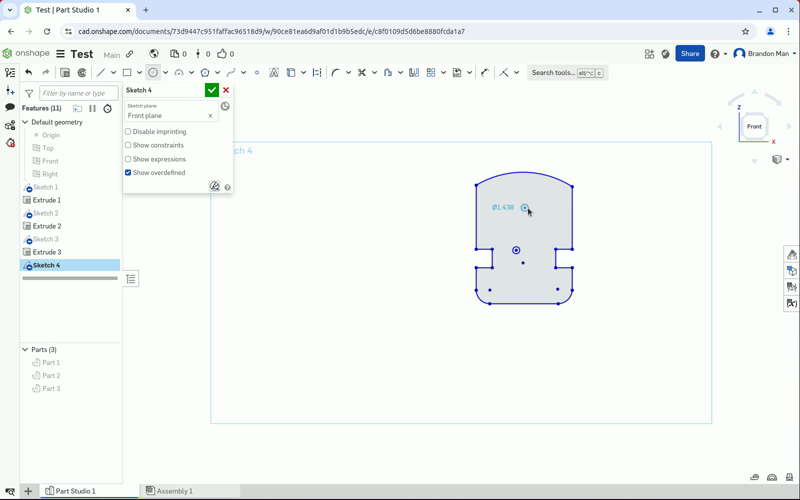
key(c)
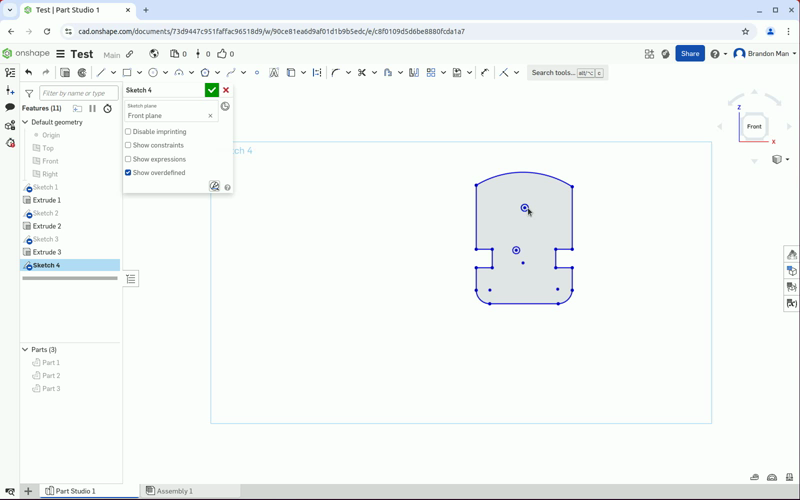
key_down(shift)
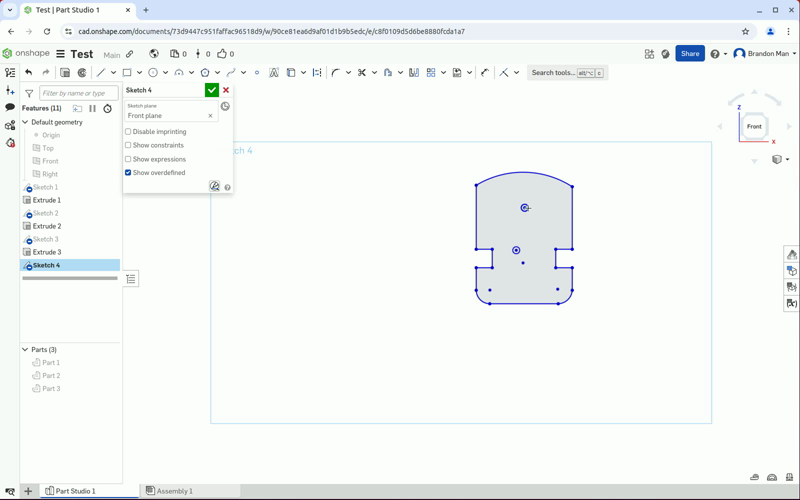
mouse_move(535, 258)
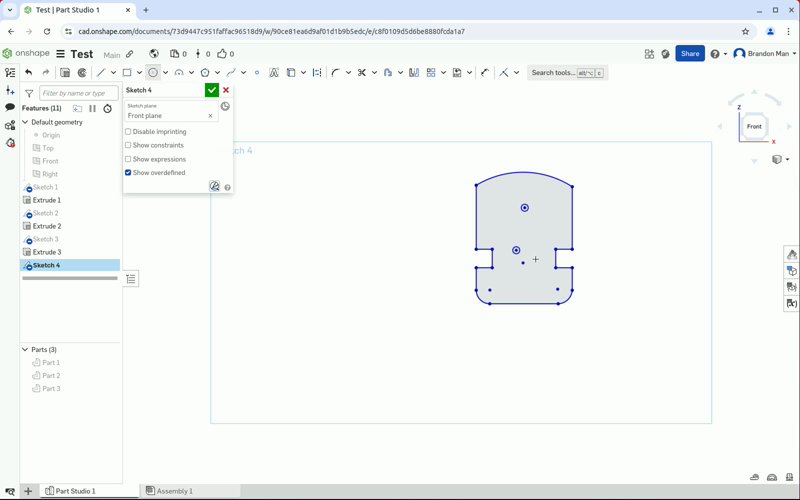
click(535, 258)
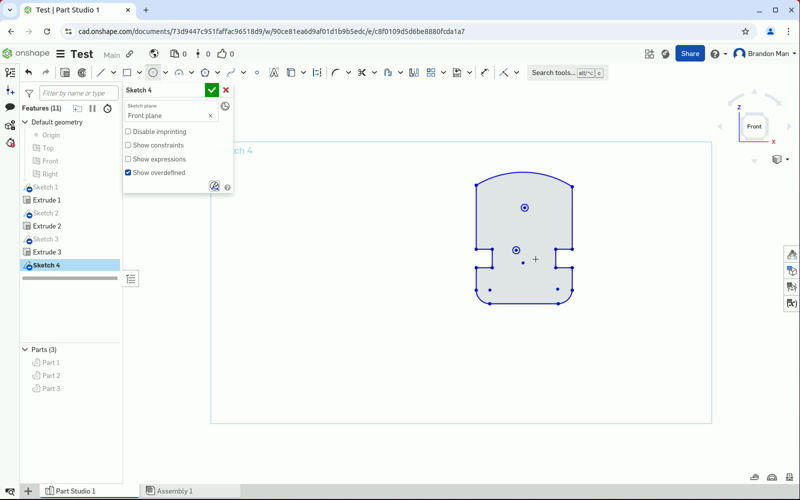
key_up(shift)
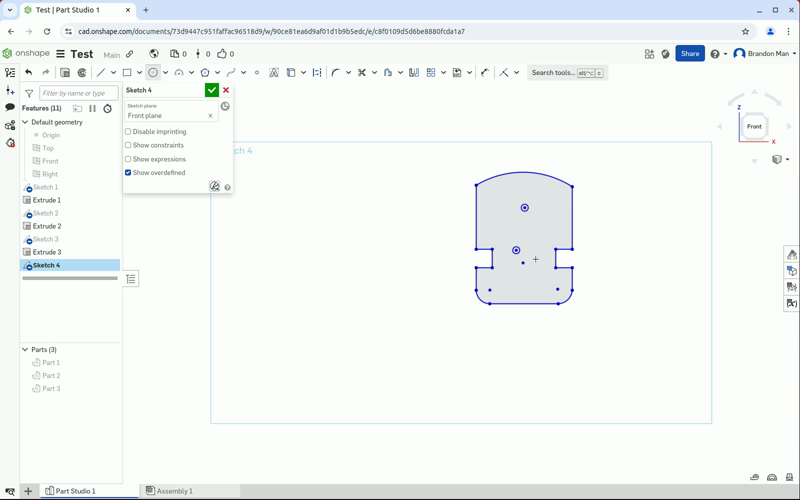
mouse_move(539, 258)
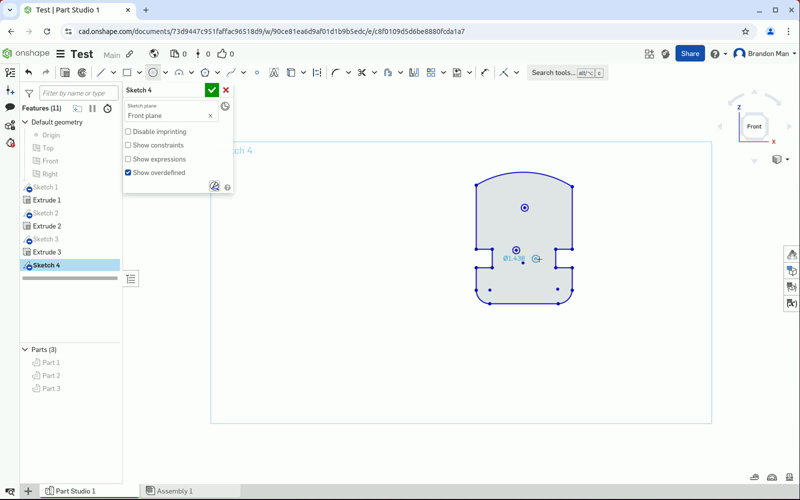
click(539, 258)
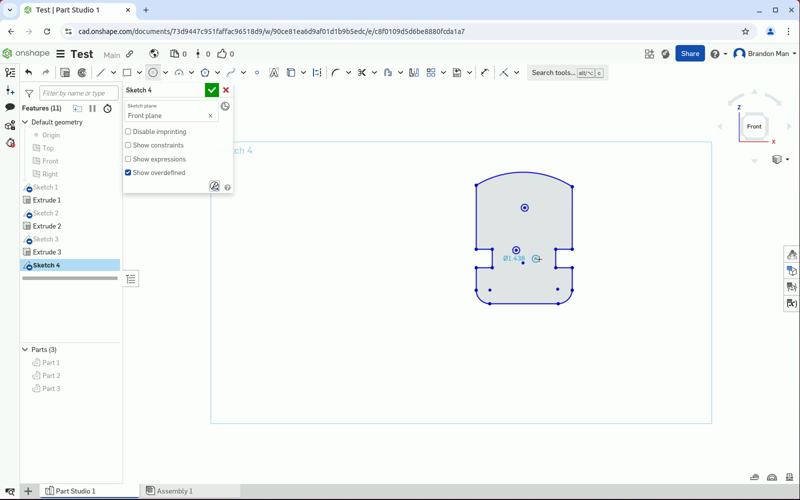
key(esc)
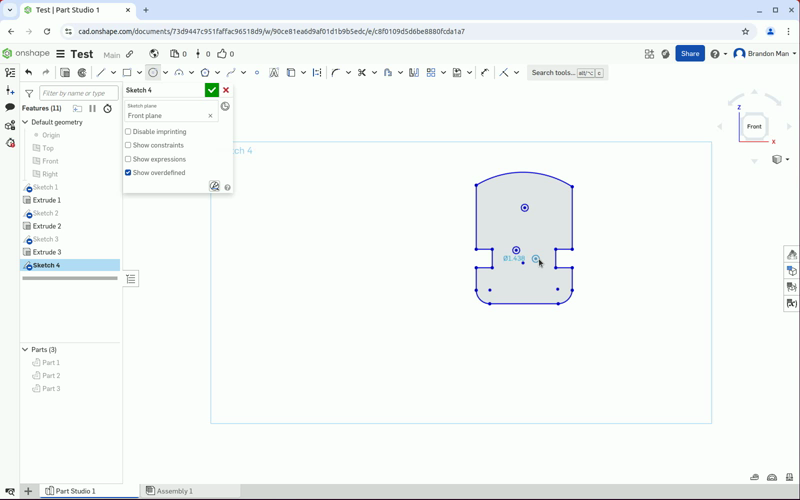
mouse_move(509, 196)
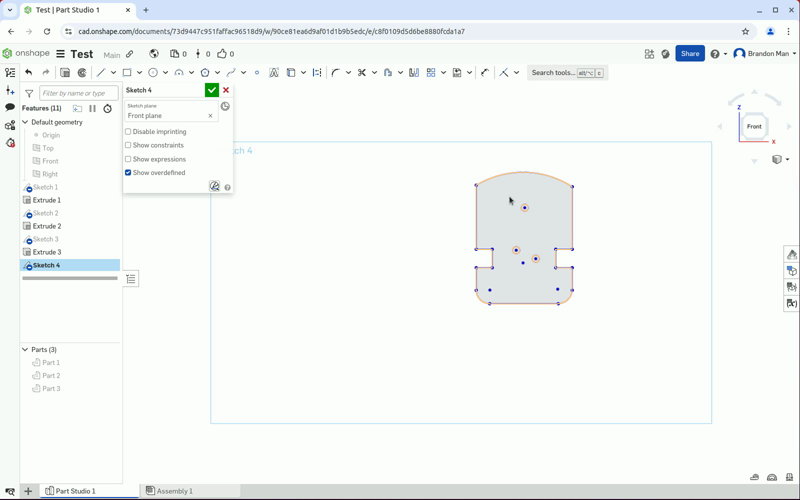
click(509, 196)
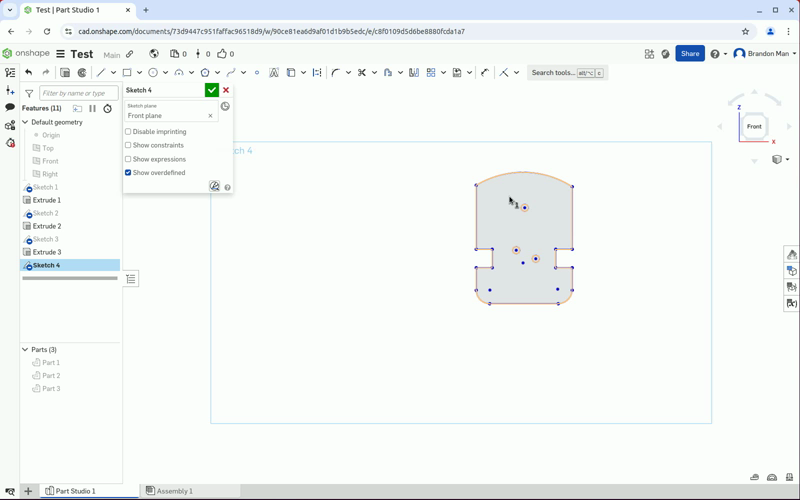
mouse_move(73, 352)
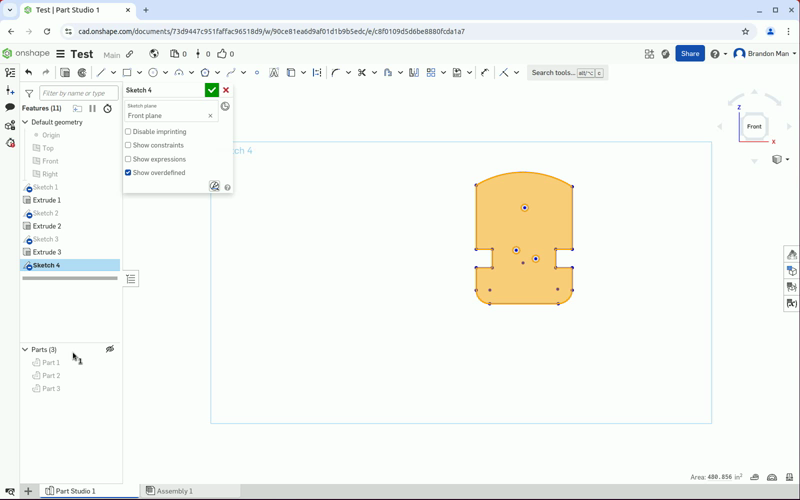
key(shift+y)
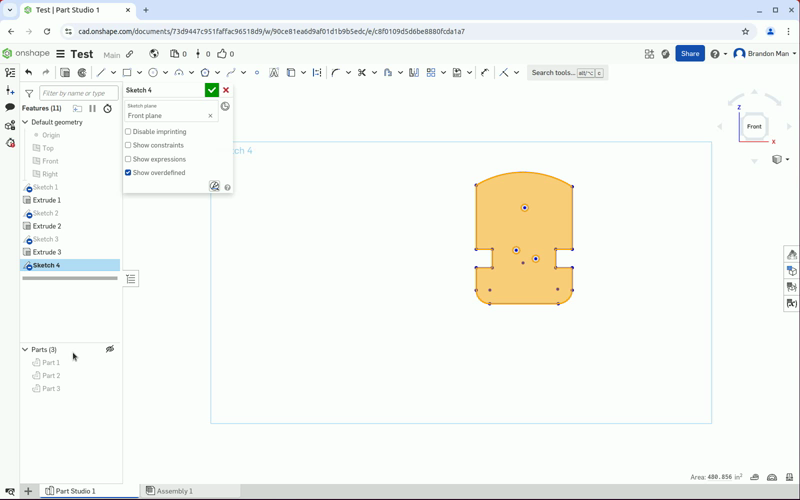
key(shift+e)
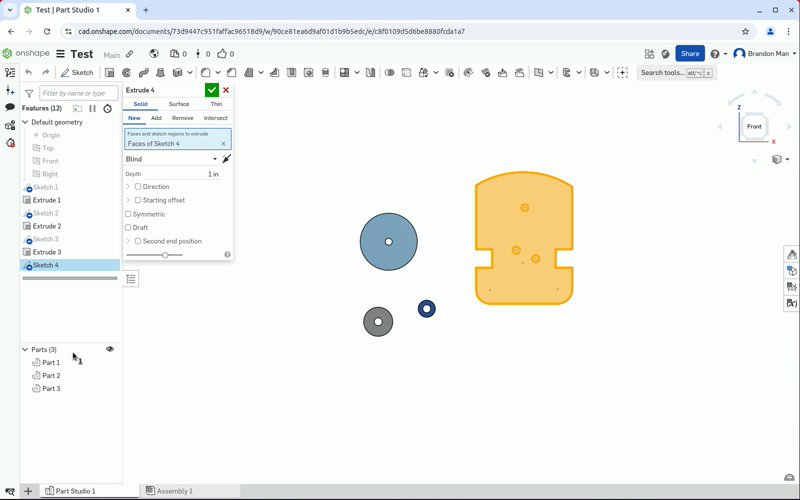
mouse_move(143, 106)
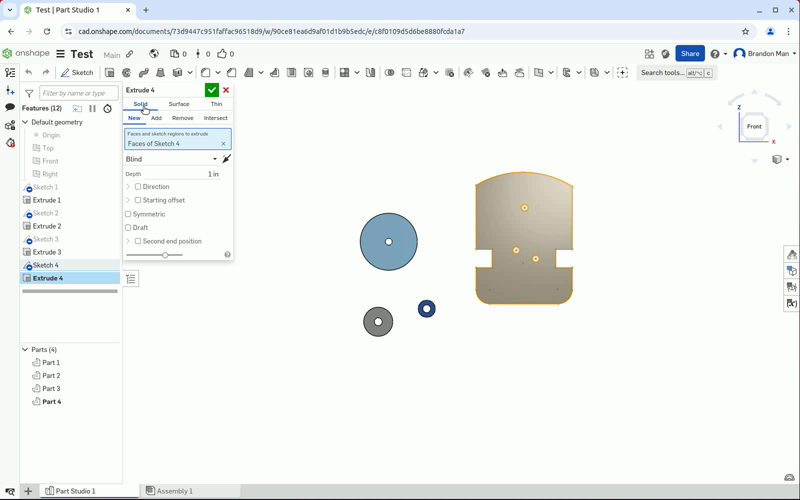
click(143, 106)
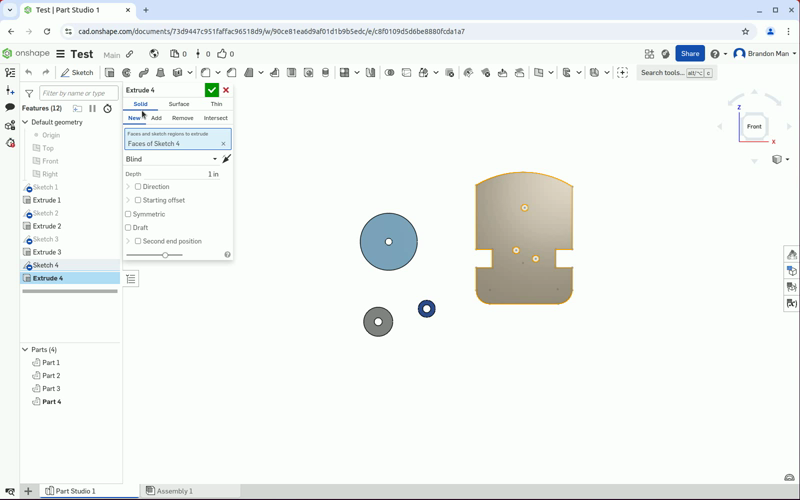
mouse_move(137, 120)
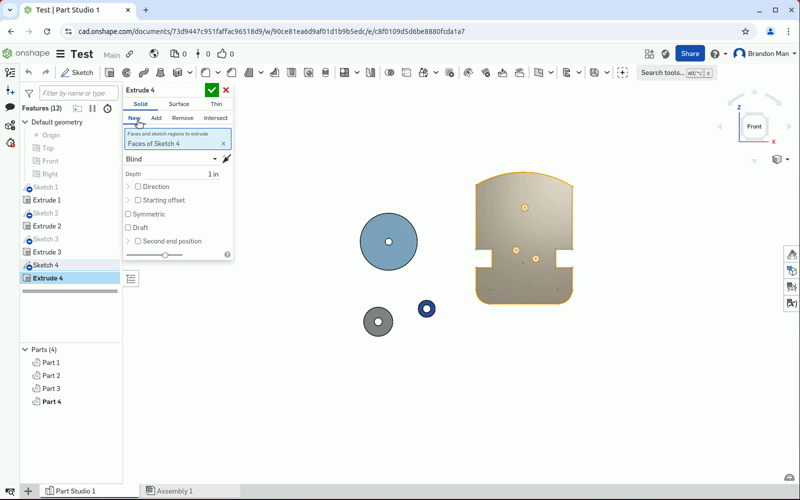
click(137, 120)
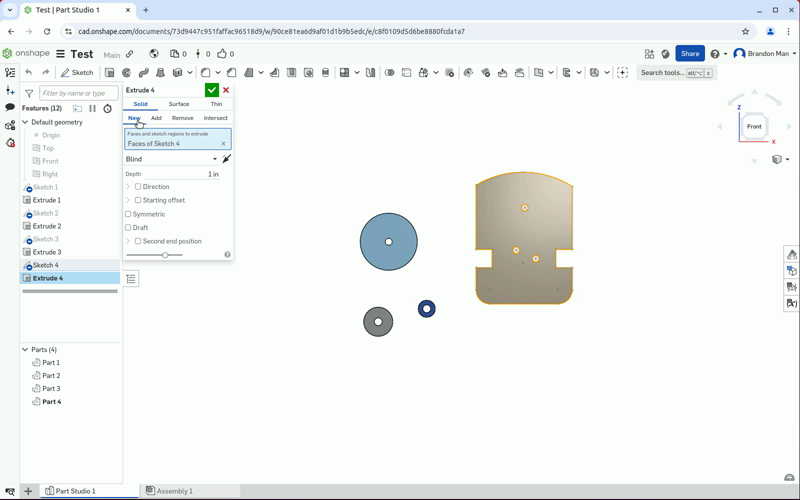
key(tab, 4)
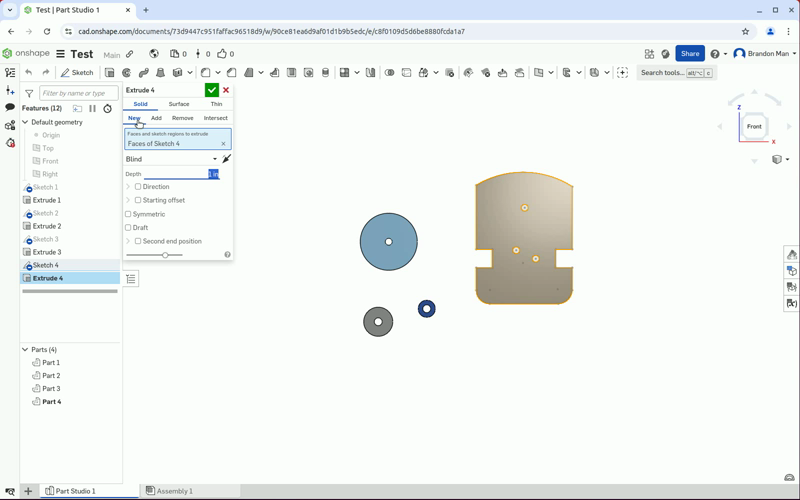
text(1.926)
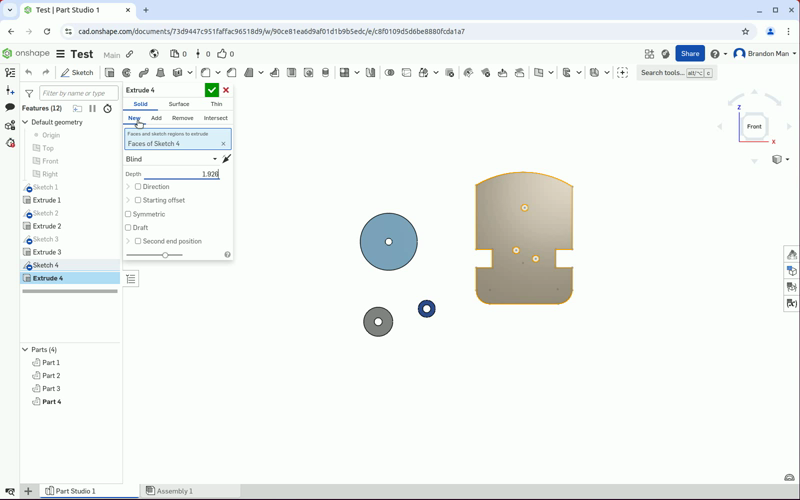
key(enter)
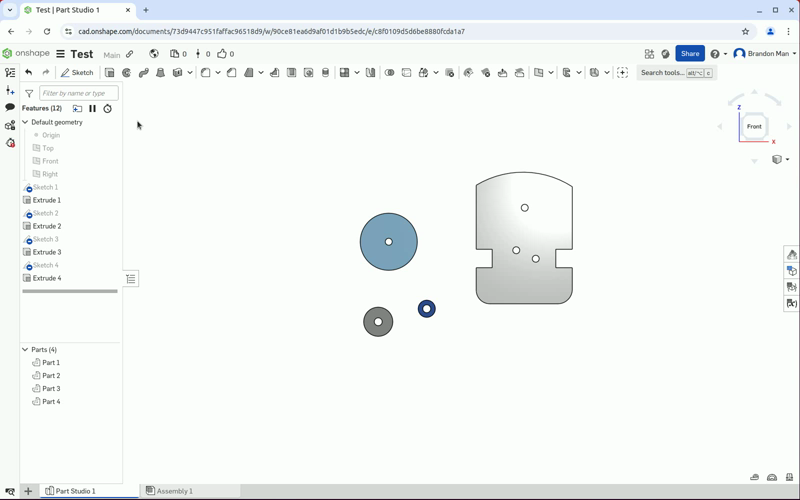
key(shift+h)
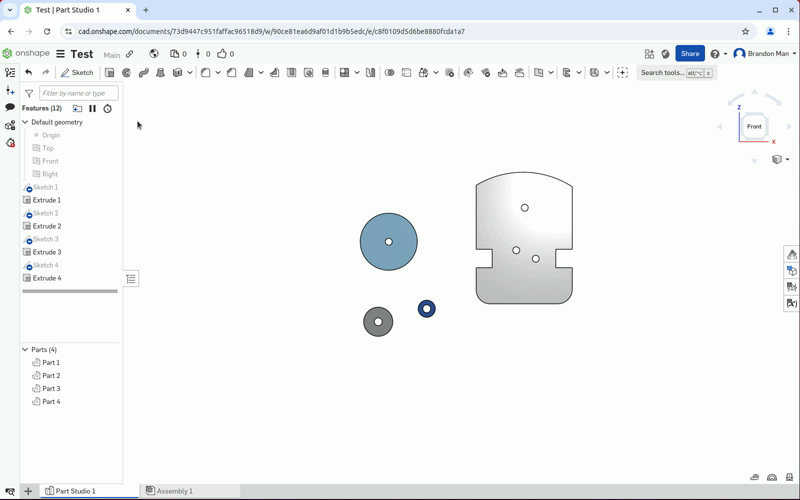
key(shift+h)
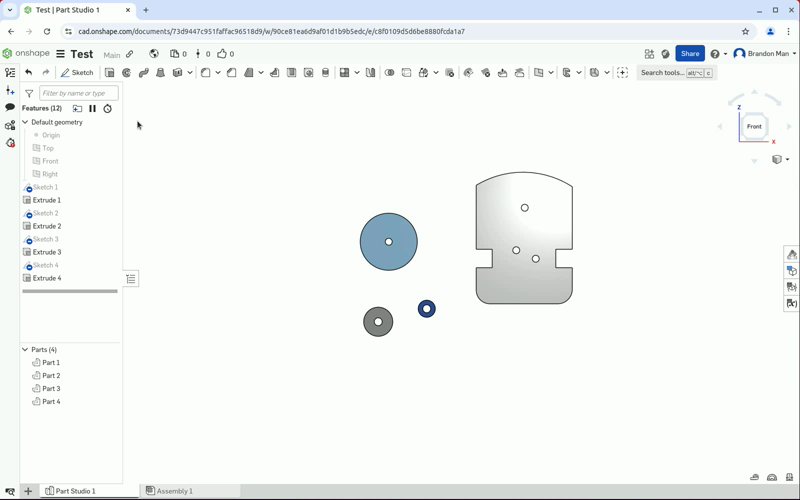
mouse_move(73, 189)
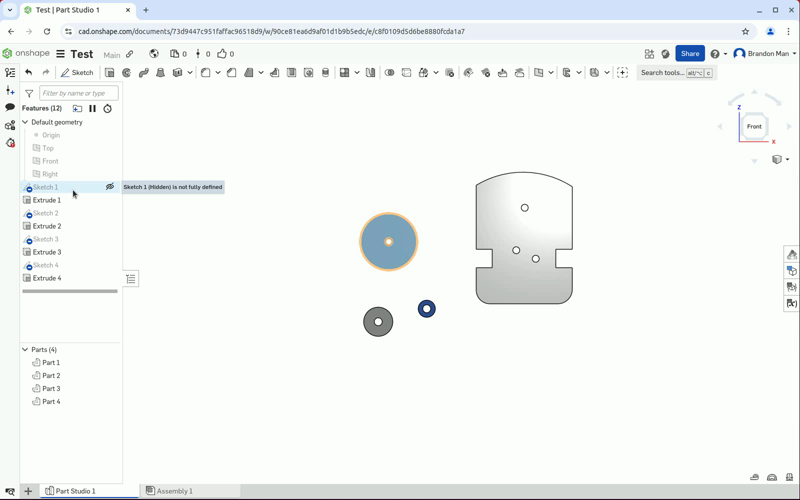
click(73, 189)
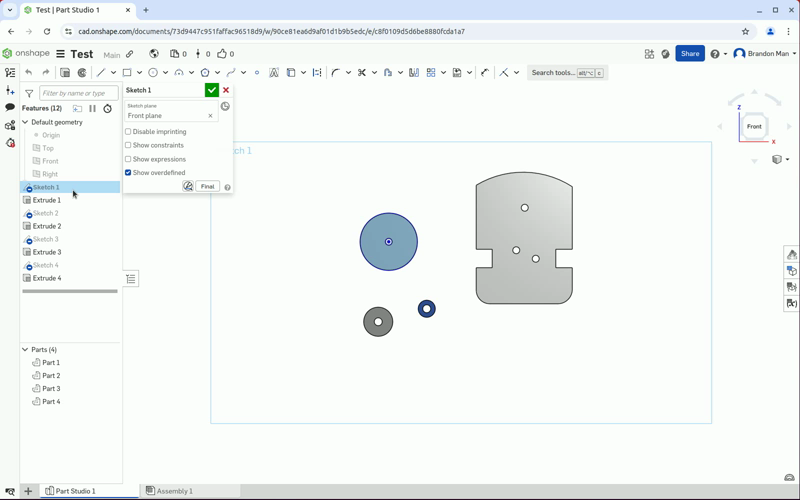
mouse_move(229, 92)
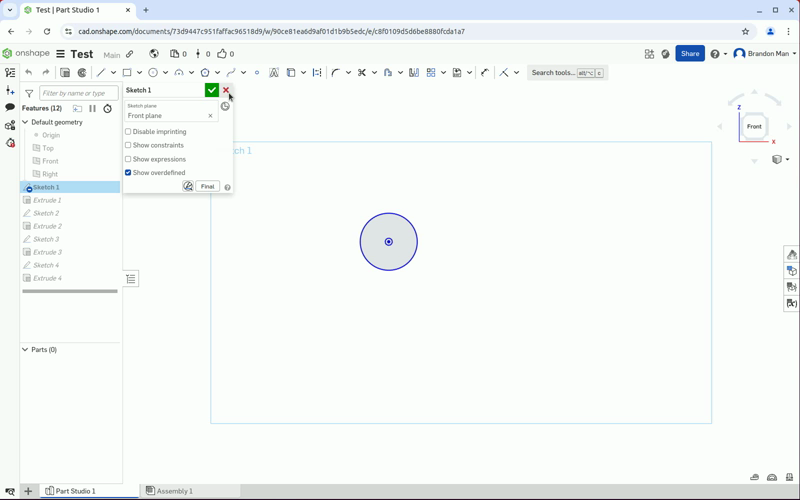
click(229, 92)
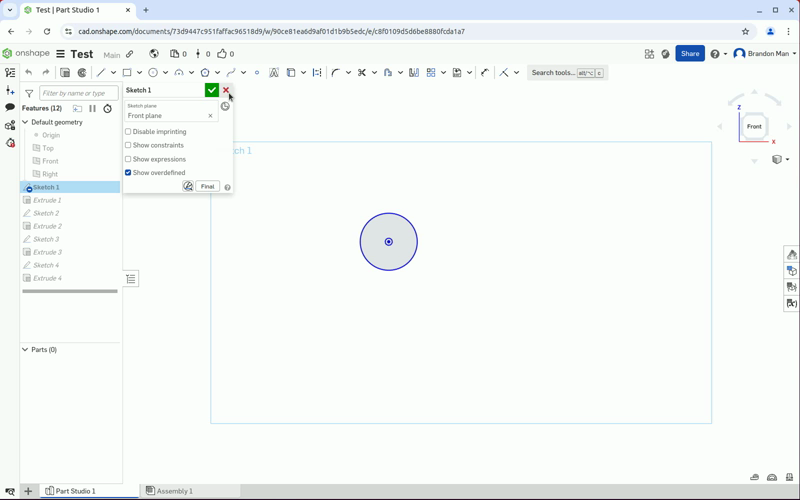
key(shift+s)
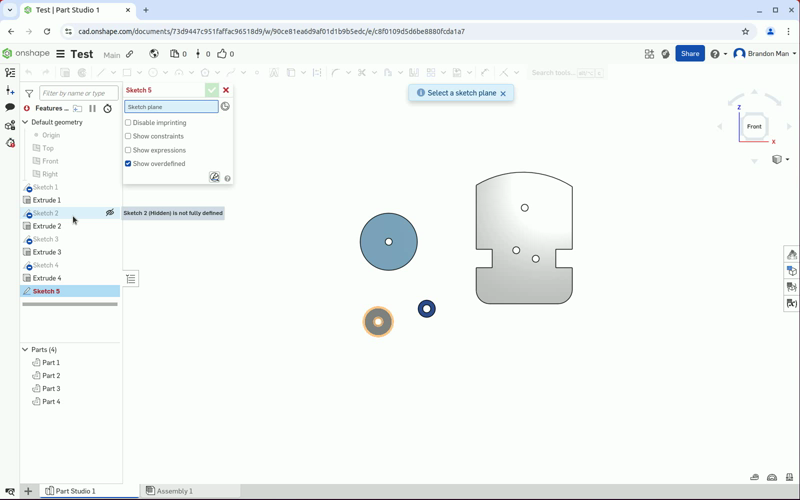
scroll(3)
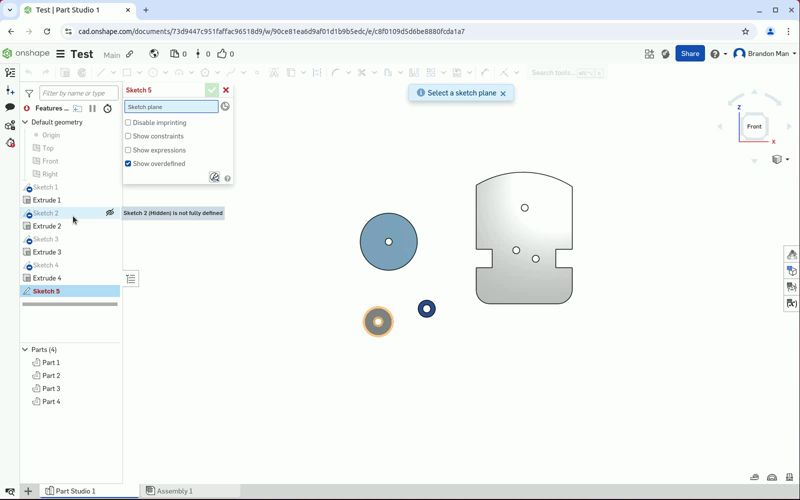
mouse_move(73, 163)
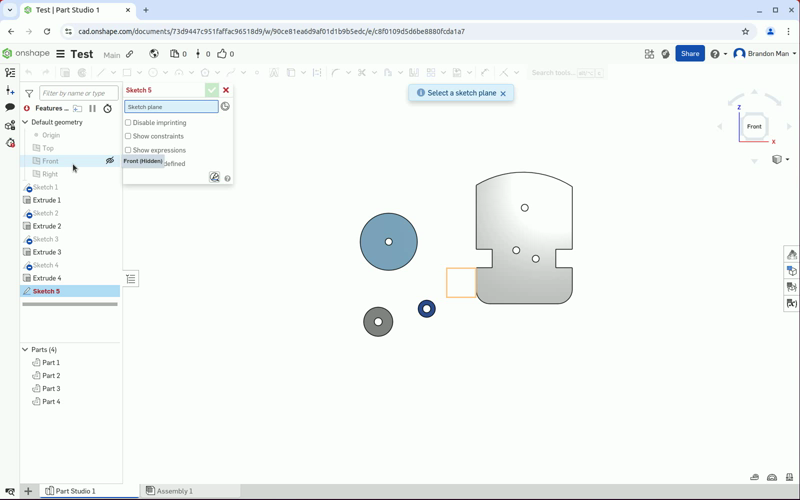
click(73, 163)
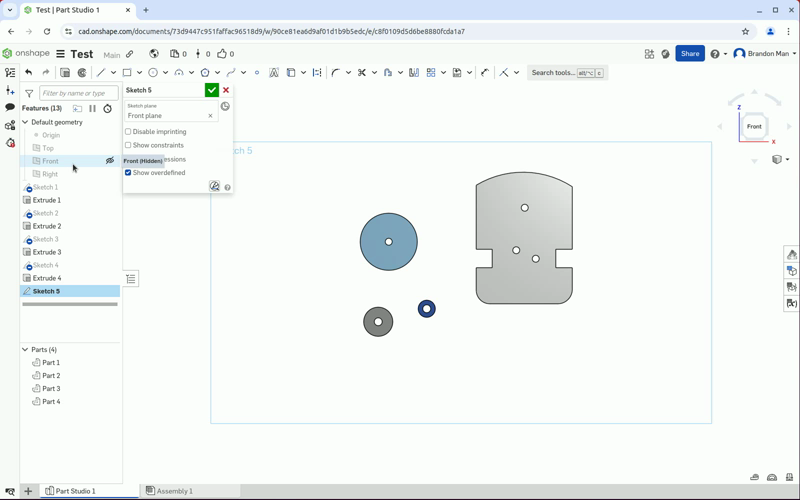
mouse_move(73, 352)
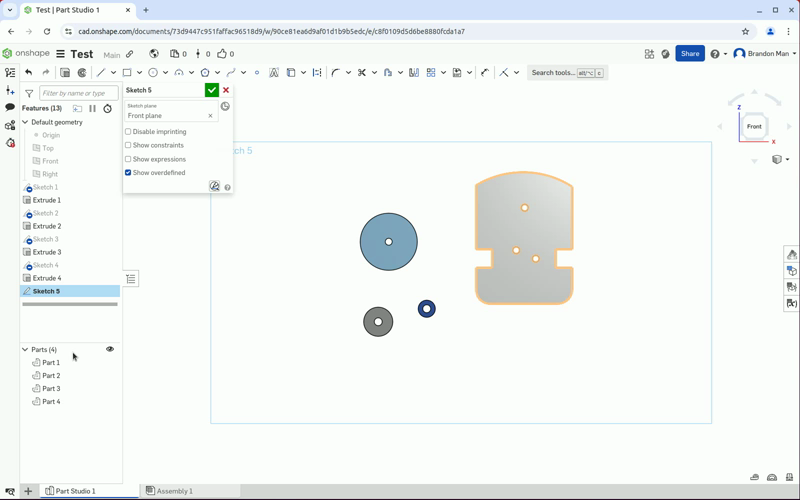
key(y)
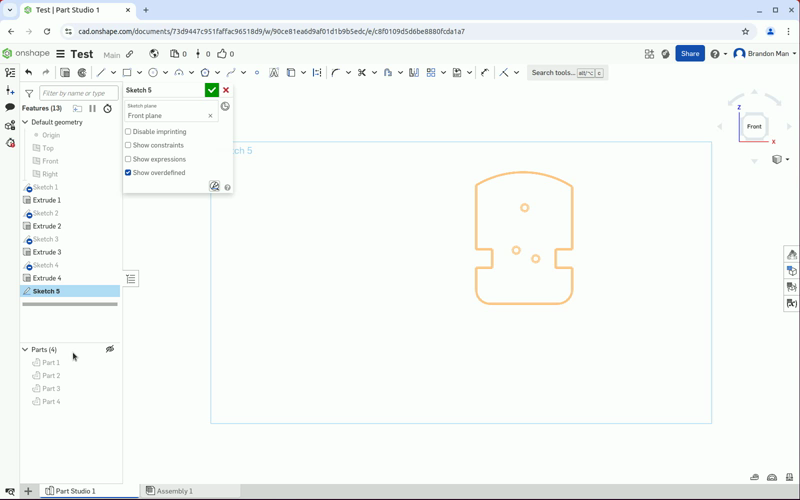
key(c)
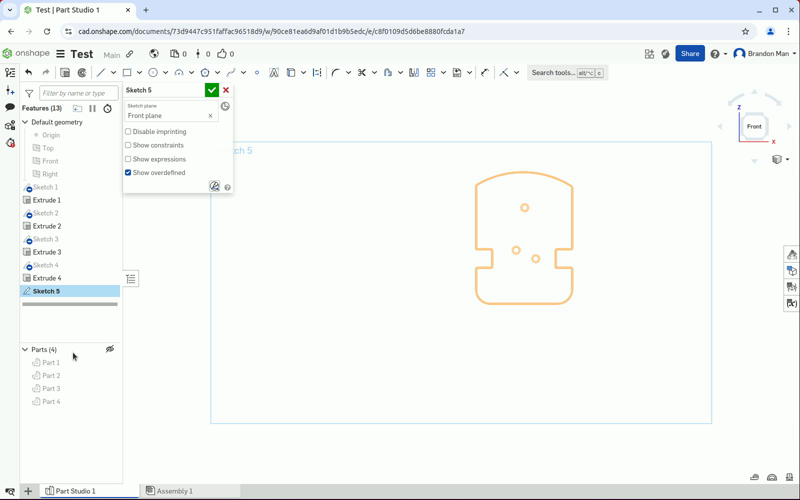
key_down(shift)
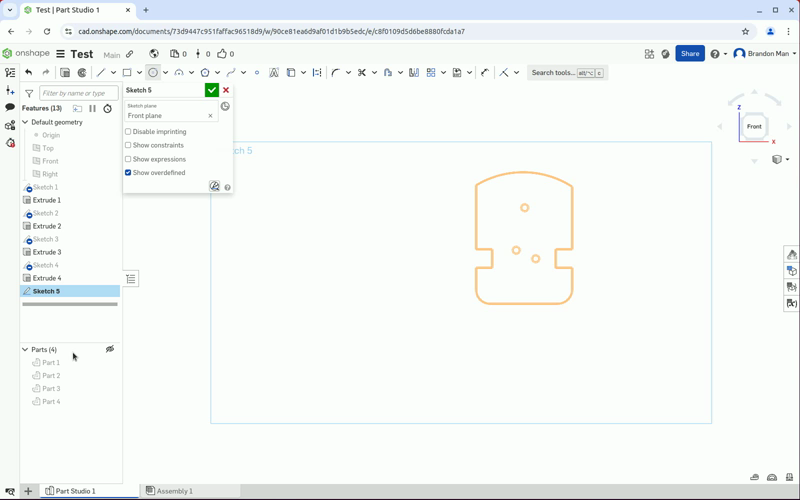
mouse_move(437, 196)
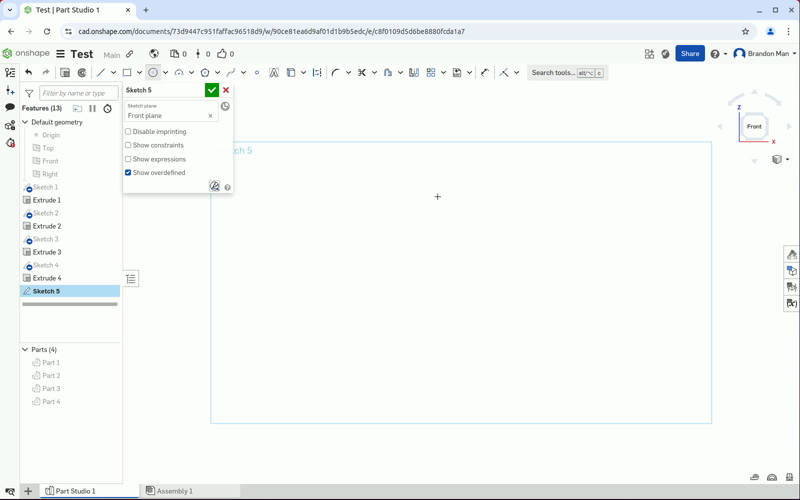
click(437, 196)
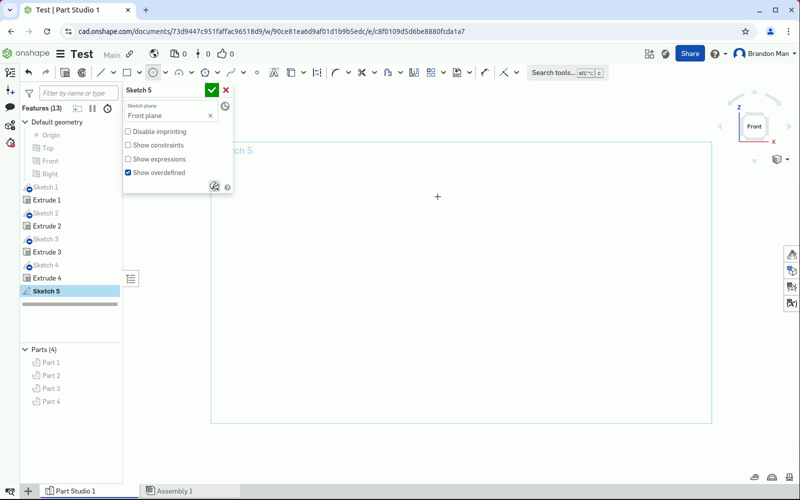
key_up(shift)
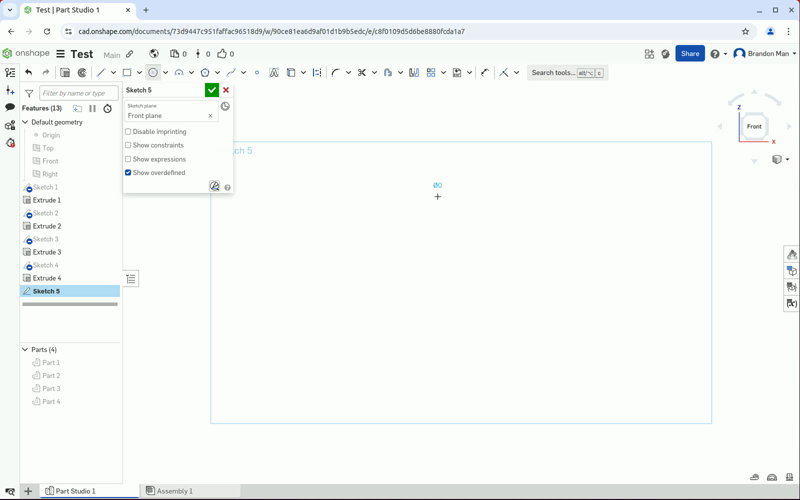
mouse_move(441, 196)
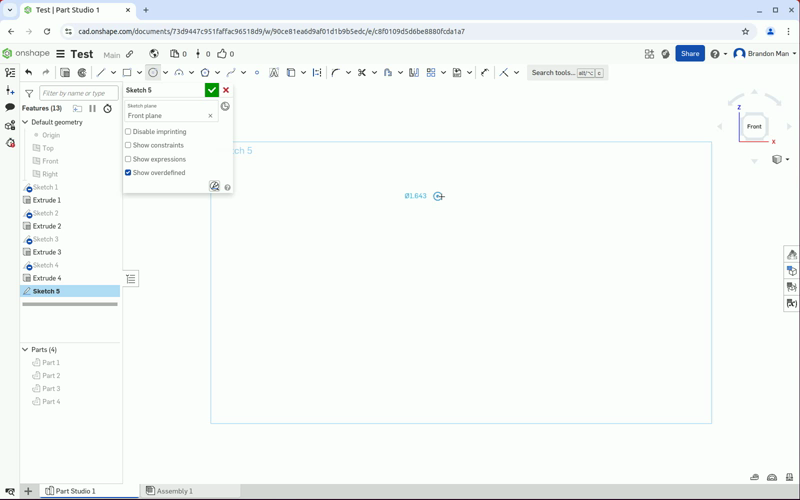
click(441, 196)
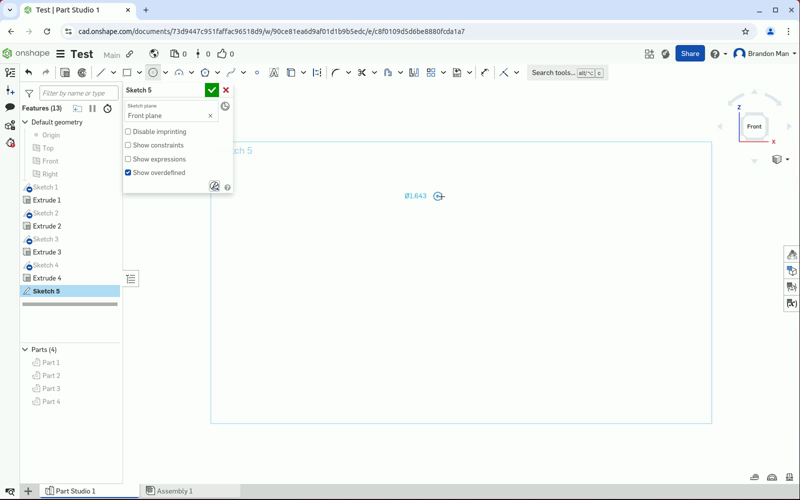
key(esc)
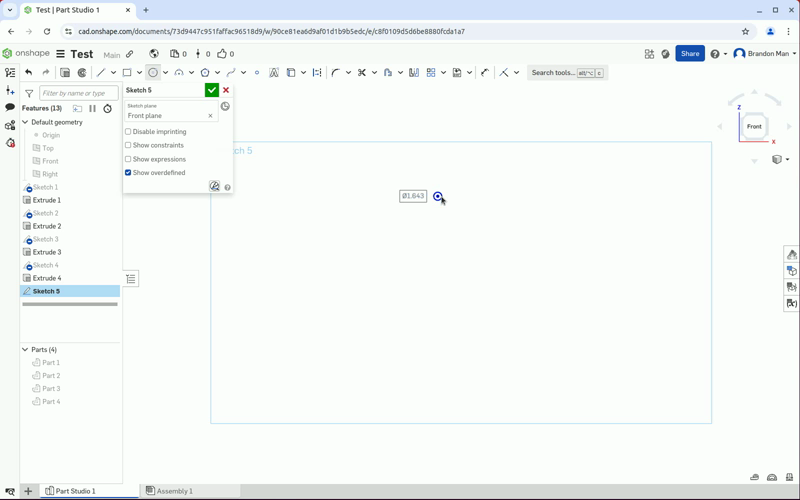
mouse_move(434, 196)
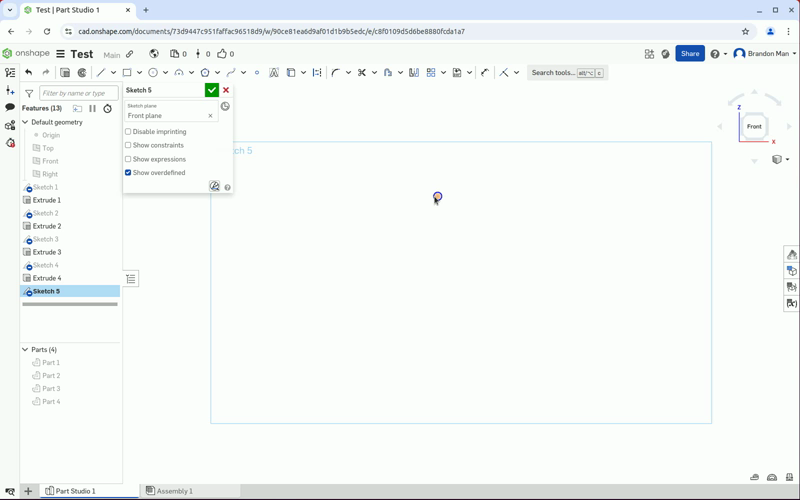
scroll(6)
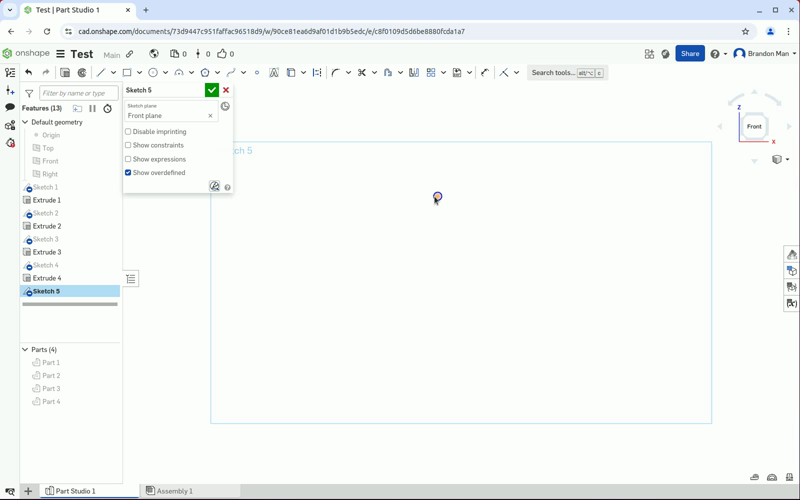
scroll(6)
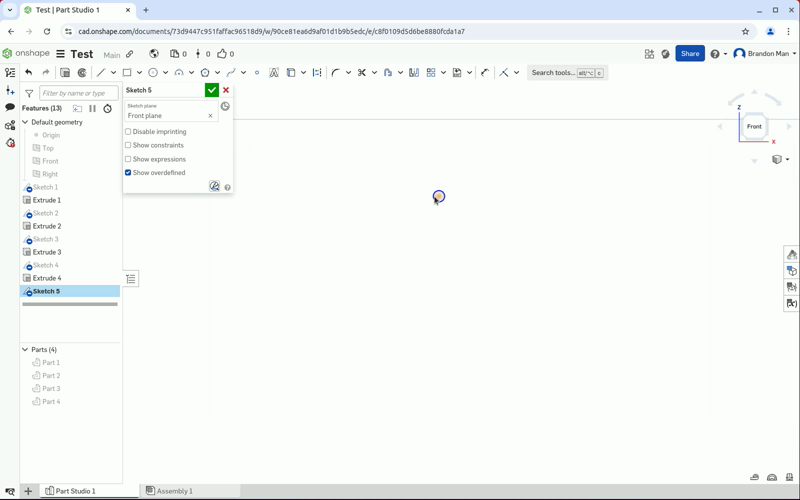
scroll(6)
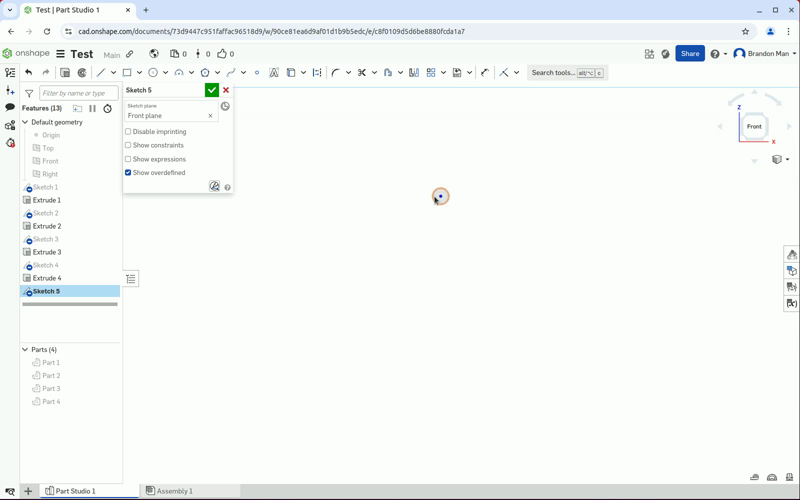
scroll(6)
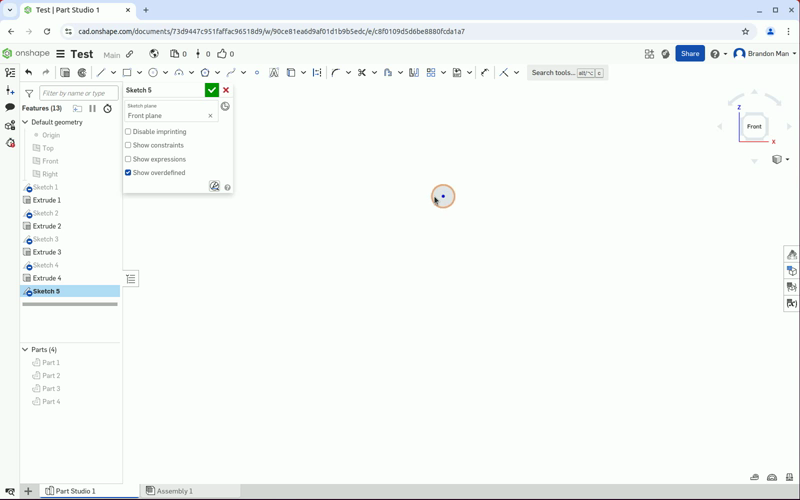
scroll(6)
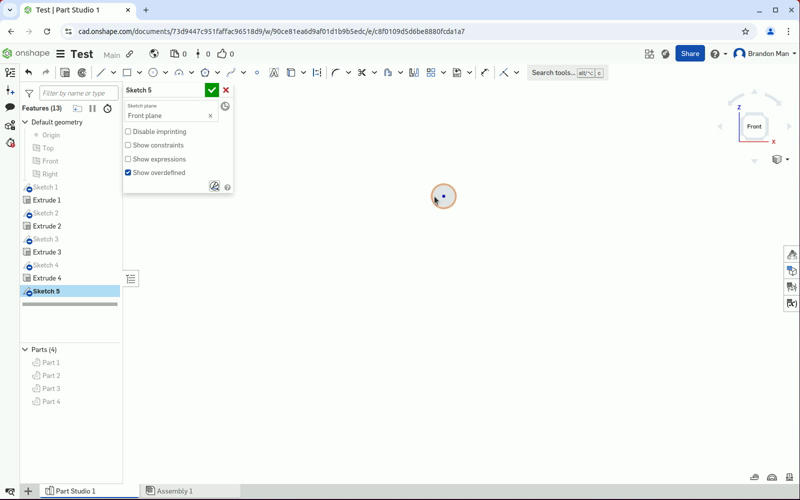
scroll(6)
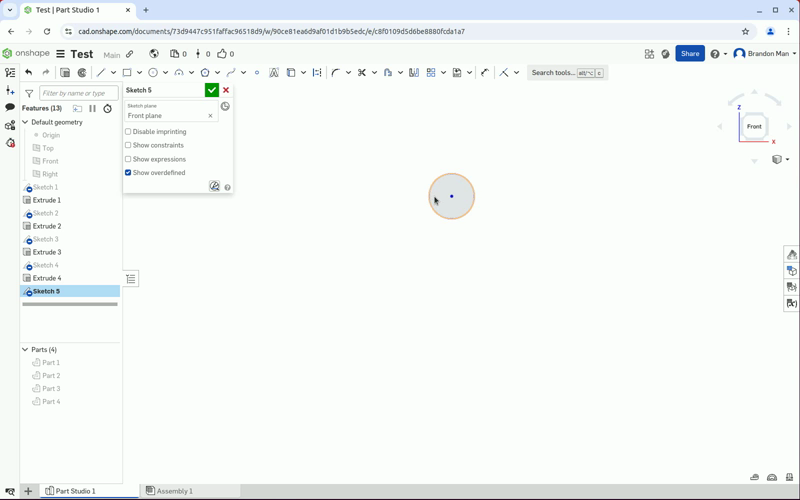
scroll(6)
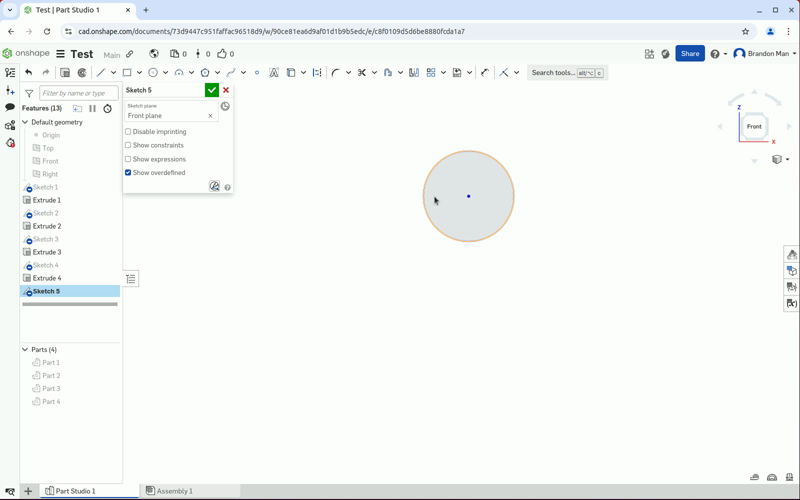
click(434, 196)
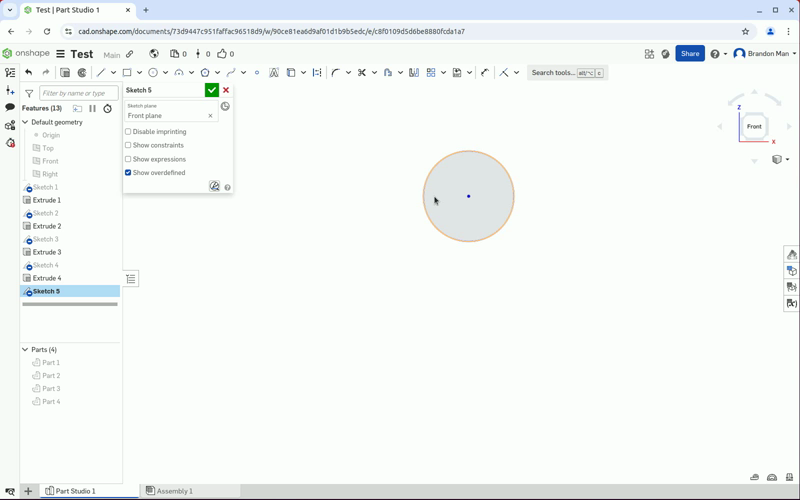
scroll(-6)
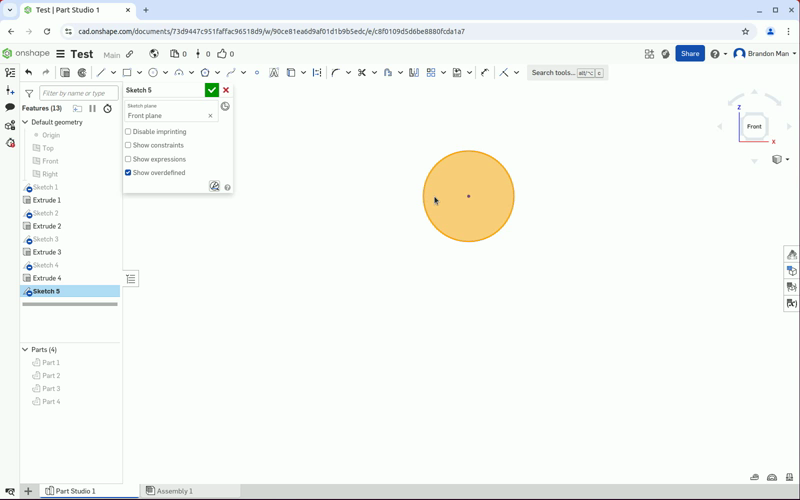
scroll(-6)
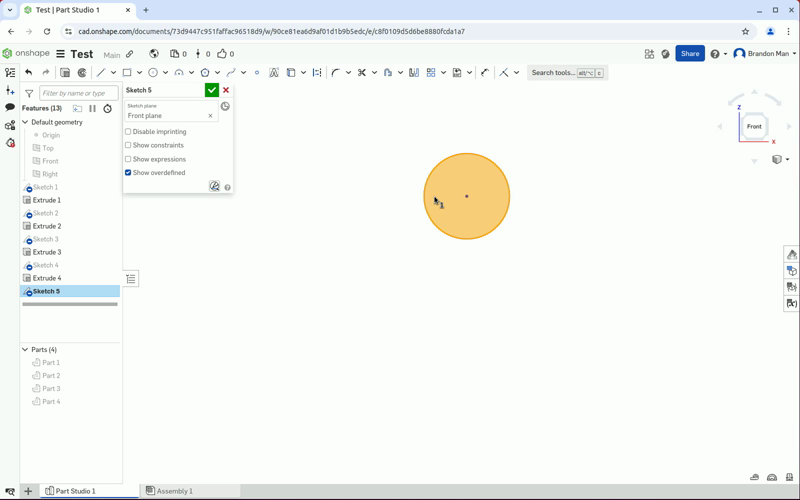
scroll(-6)
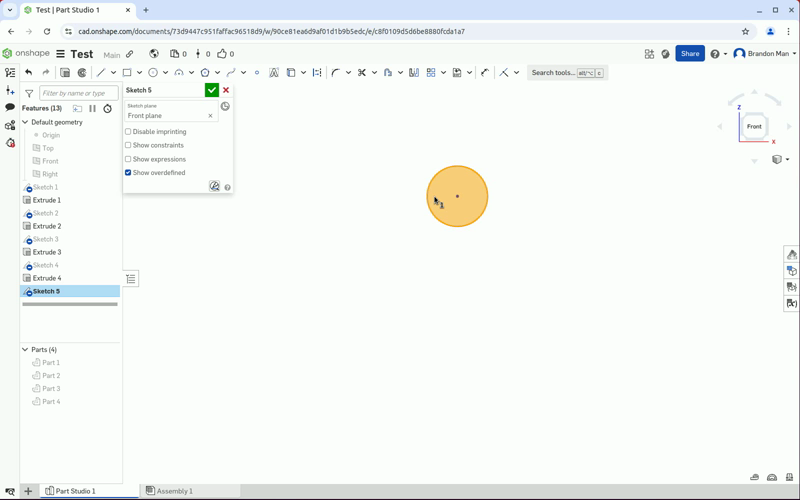
scroll(-6)
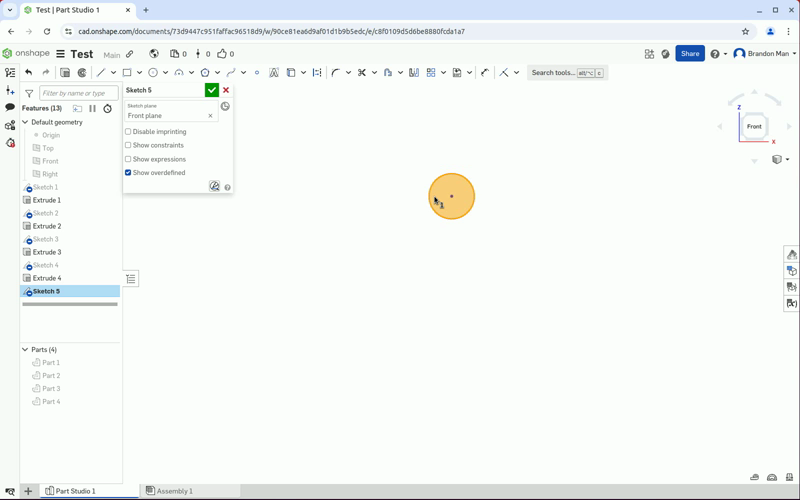
scroll(-6)
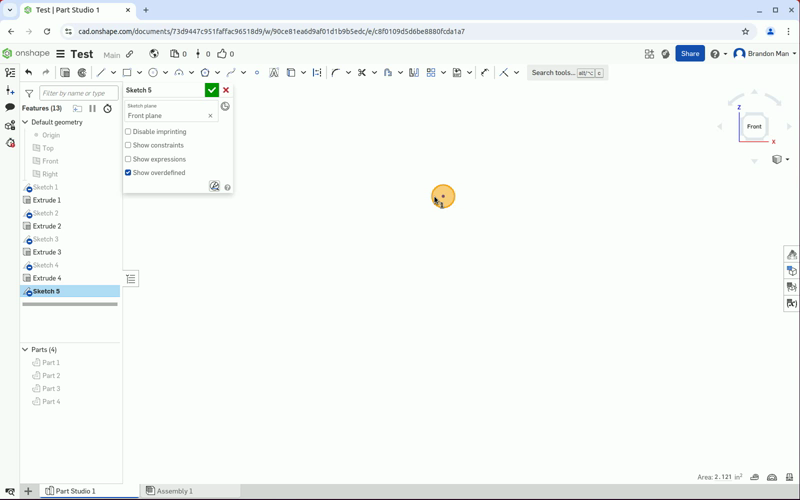
scroll(-6)
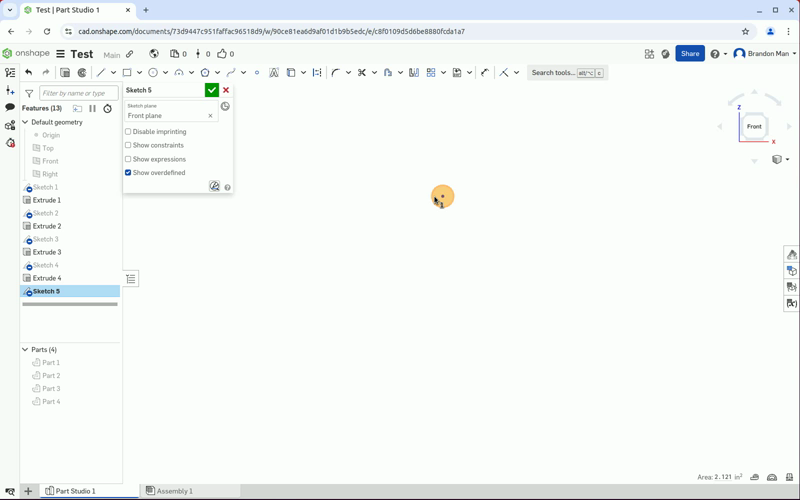
scroll(-6)
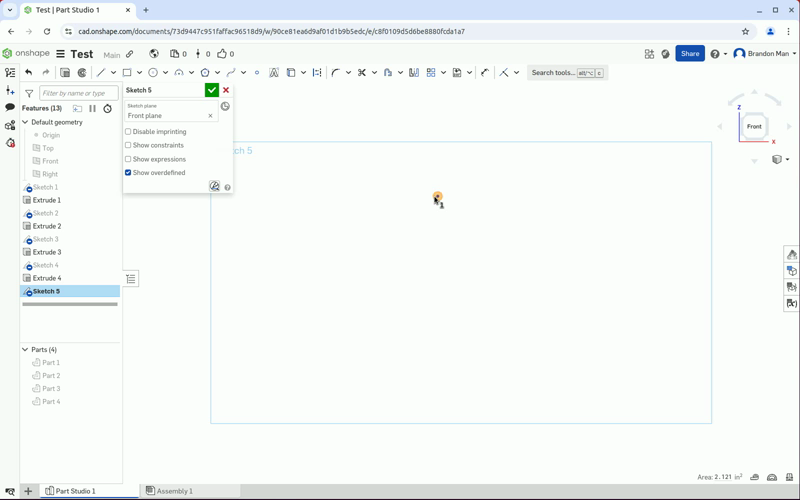
mouse_move(73, 352)
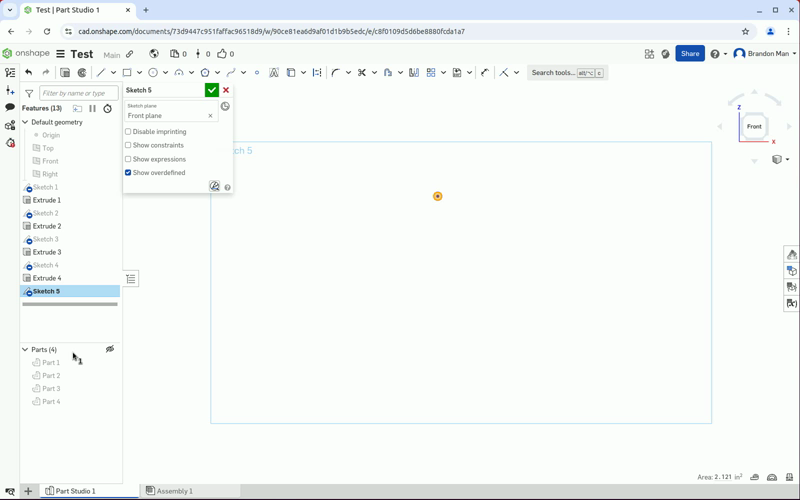
key(shift+y)
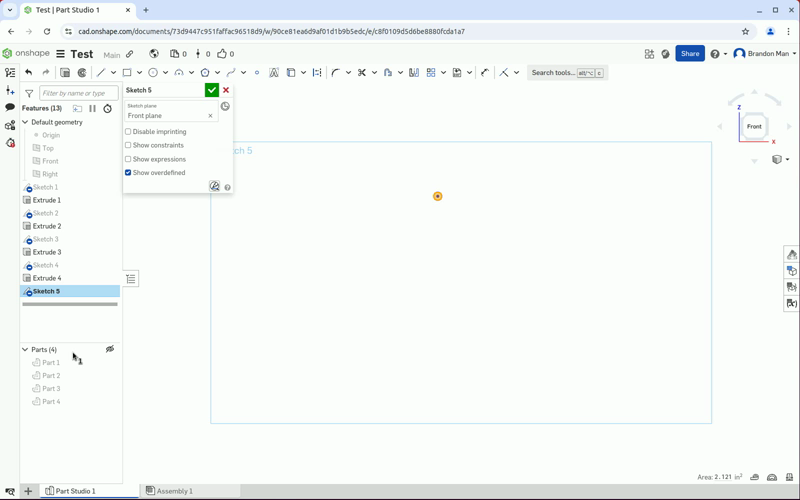
key(shift+e)
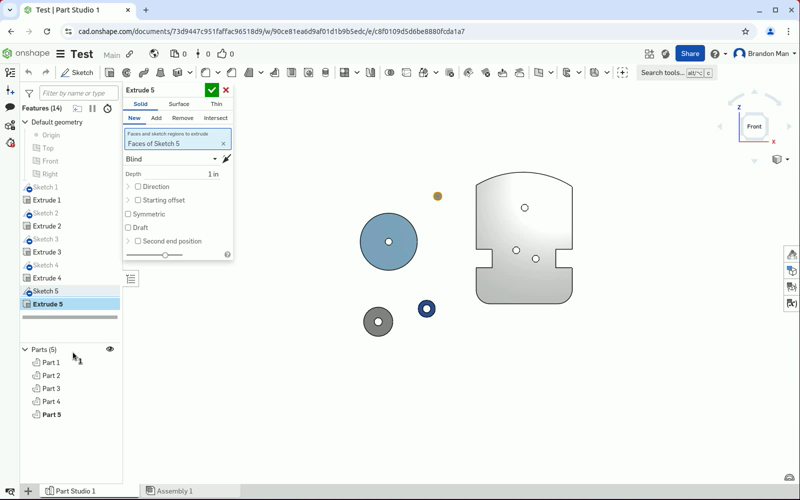
mouse_move(143, 106)
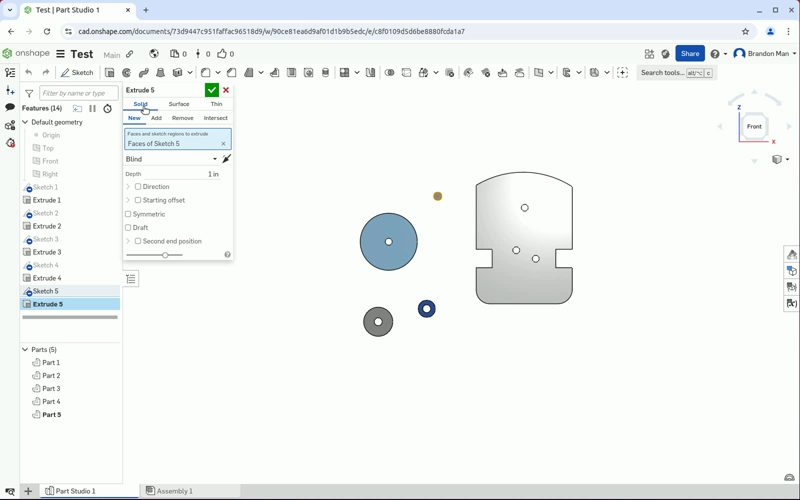
click(143, 106)
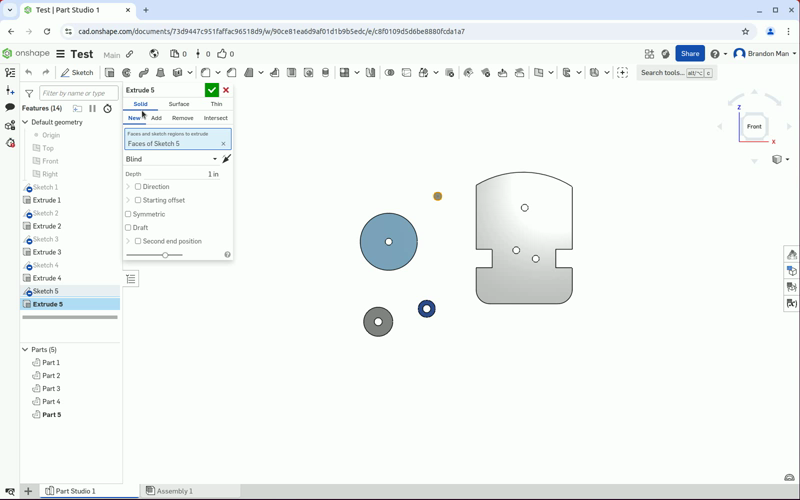
mouse_move(137, 120)
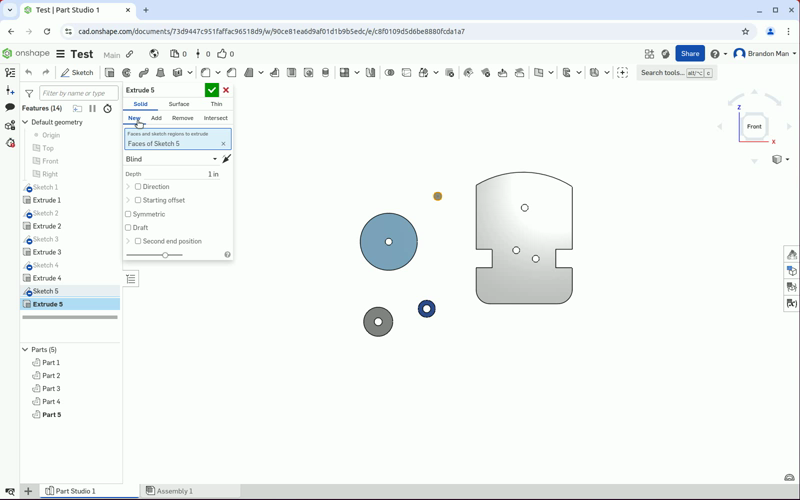
click(137, 120)
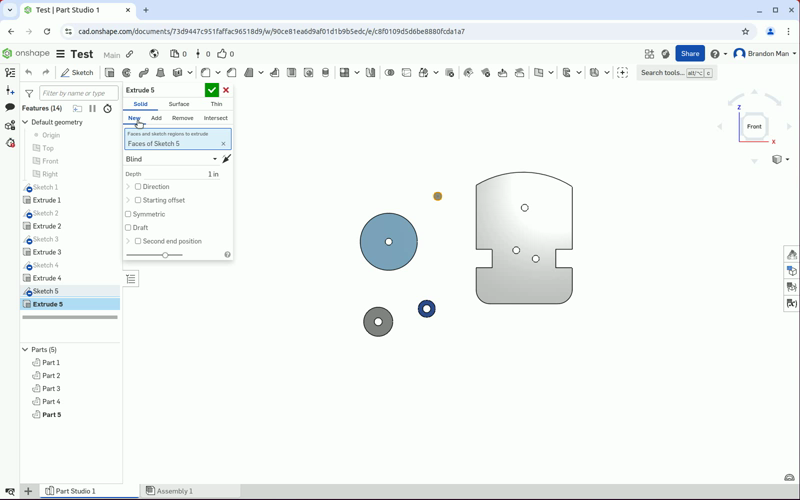
key(tab, 4)
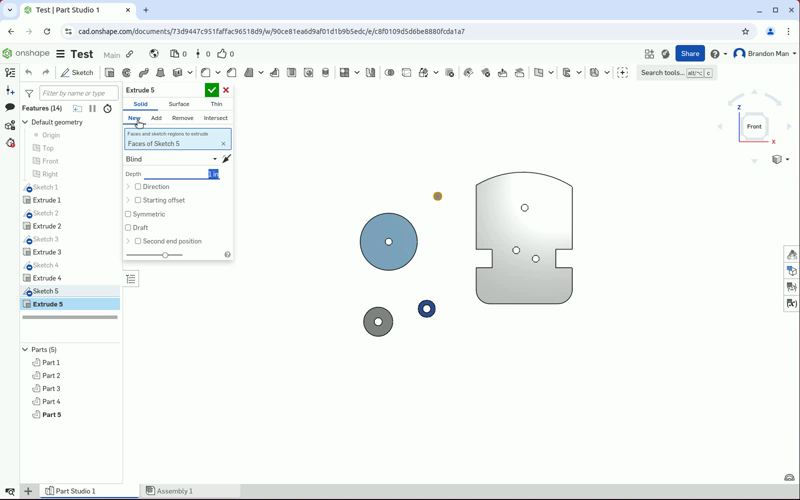
text(7.703)
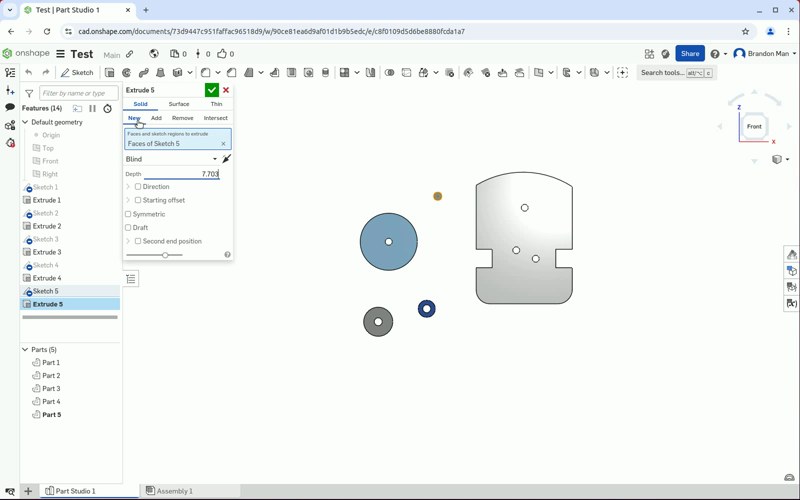
key(enter)
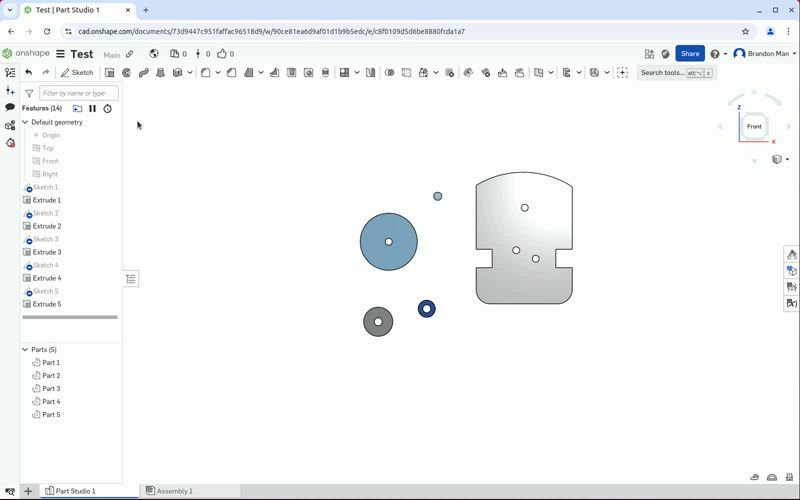
key(shift+h)
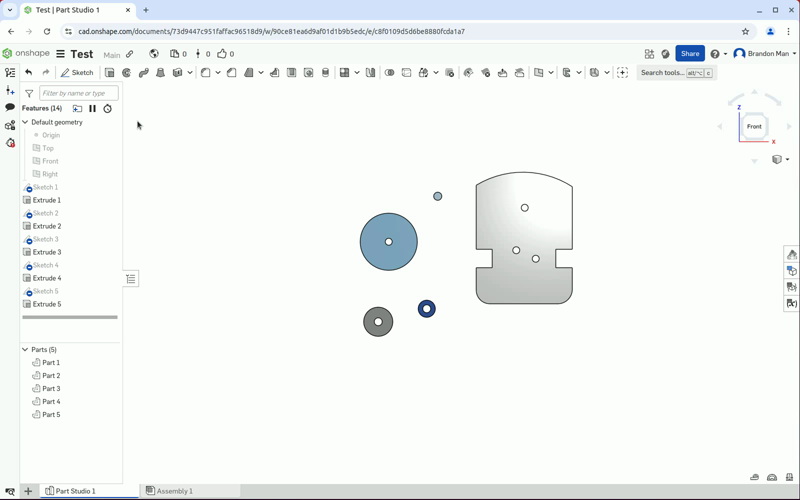
key(shift+h)
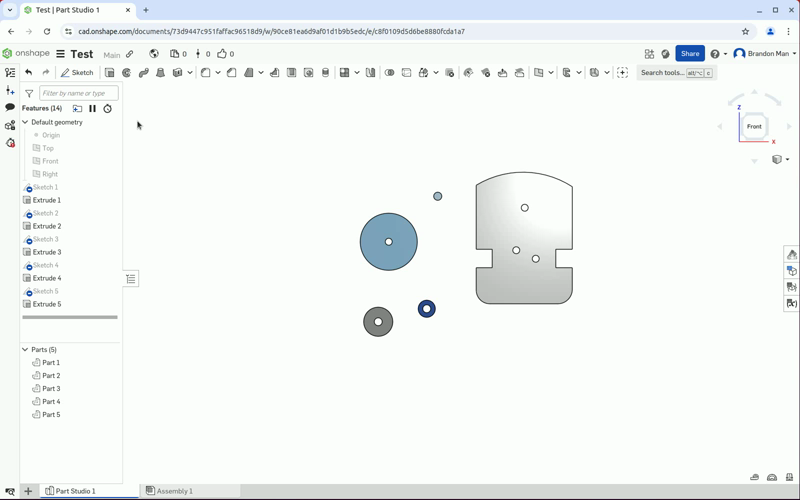
mouse_move(73, 189)
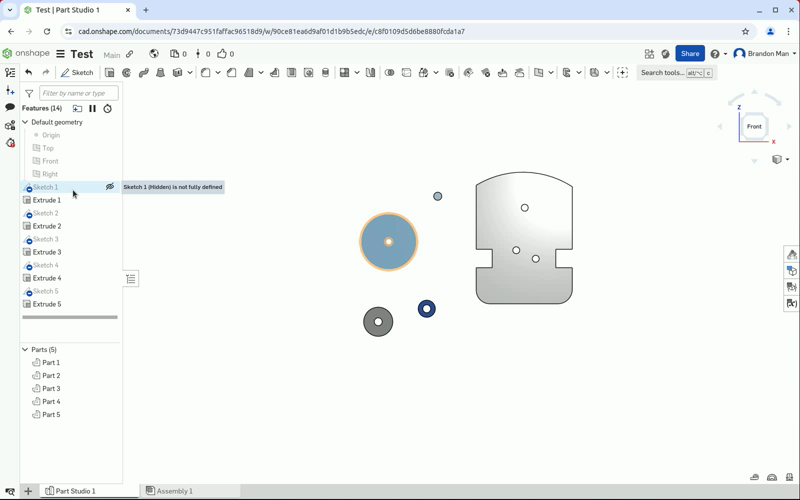
click(73, 189)
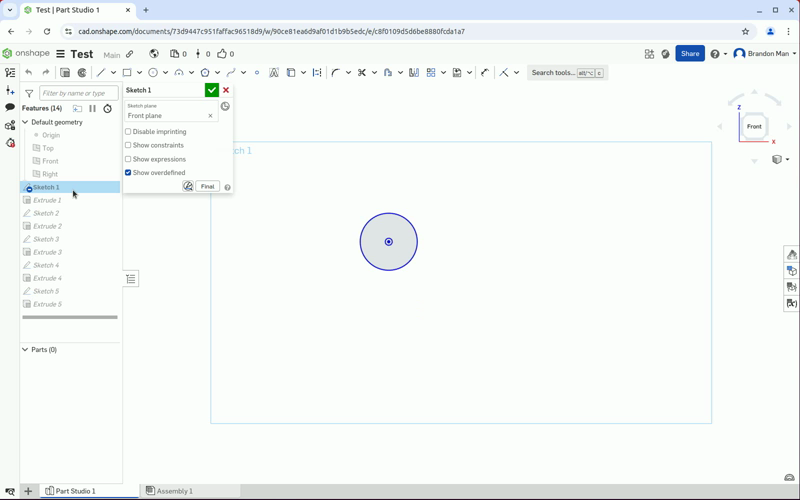
mouse_move(229, 92)
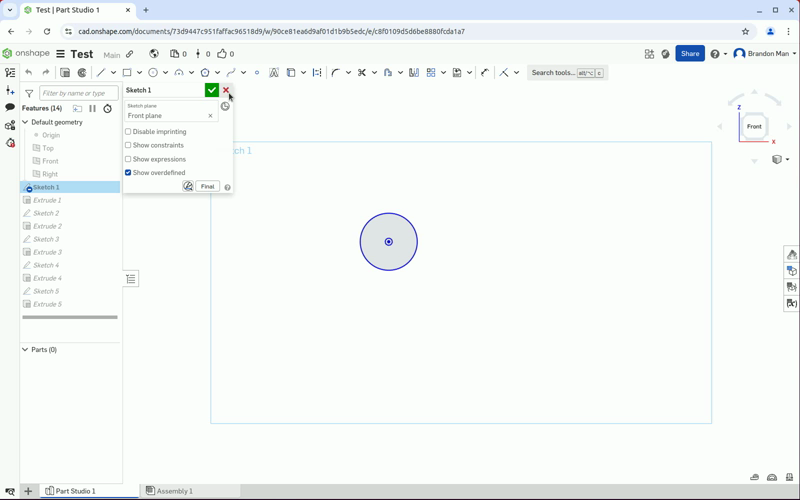
click(229, 92)
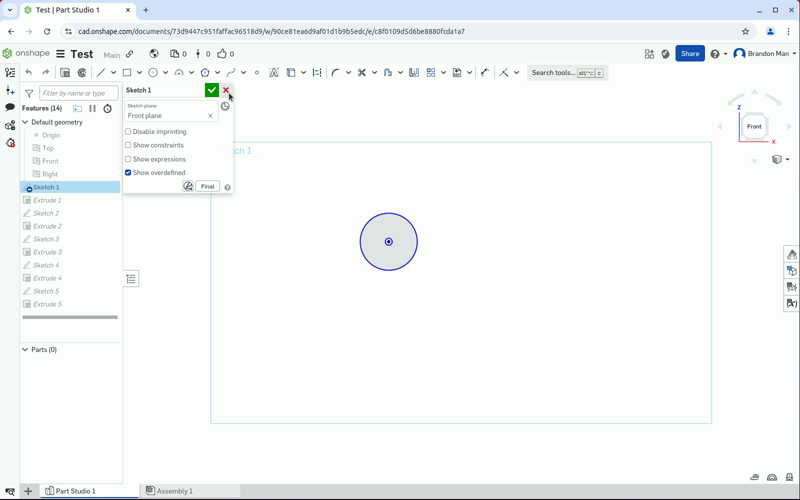
key(shift+s)
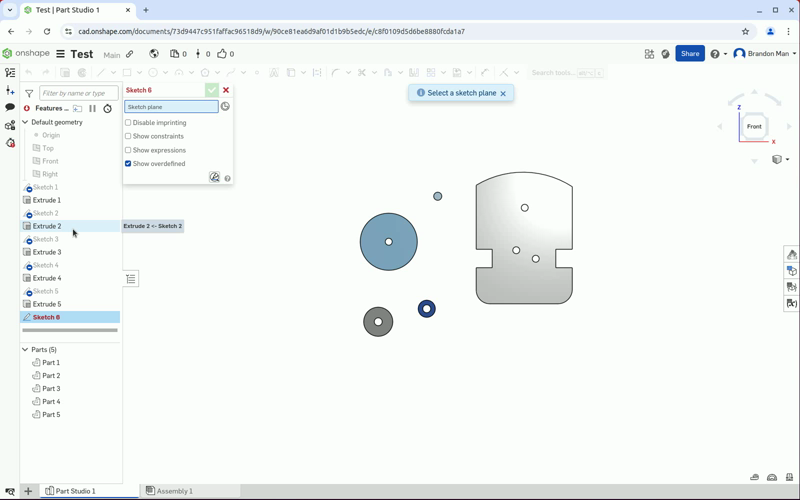
scroll(3)
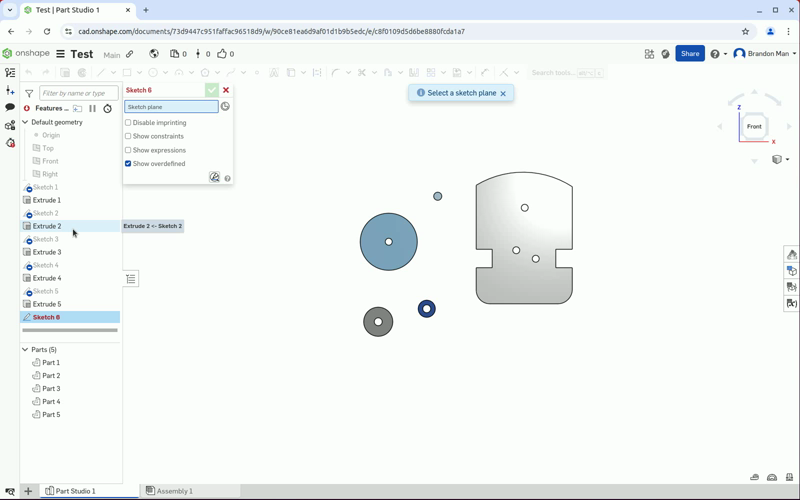
mouse_move(73, 163)
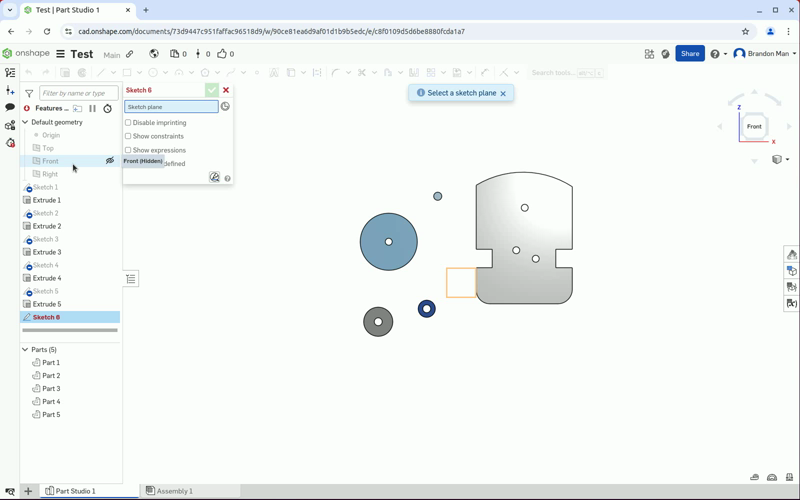
click(73, 163)
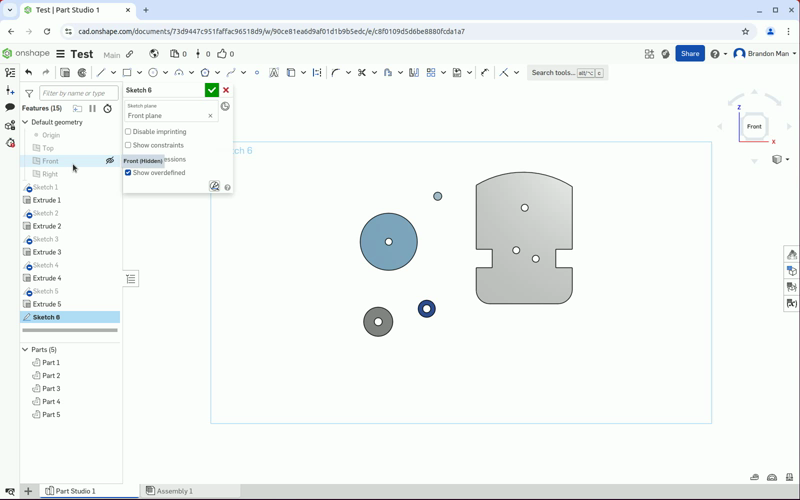
mouse_move(73, 352)
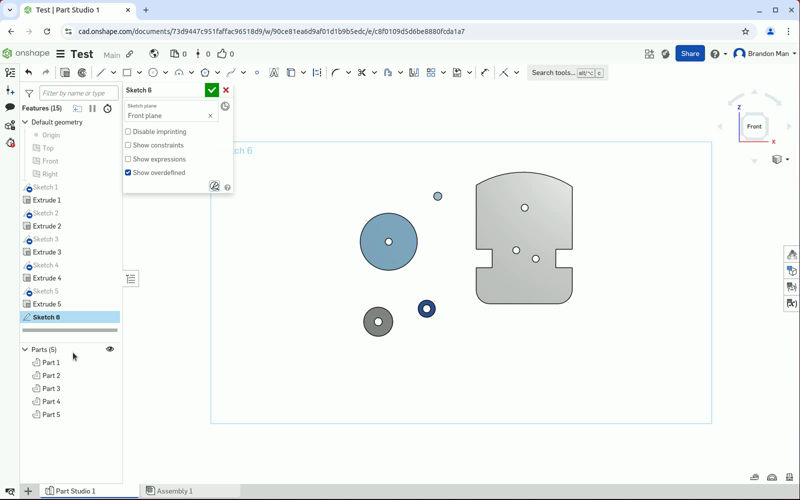
key(y)
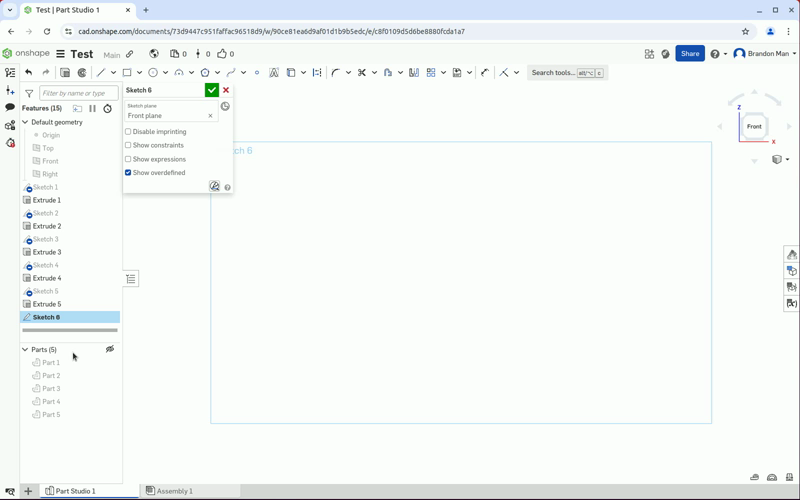
key(l)
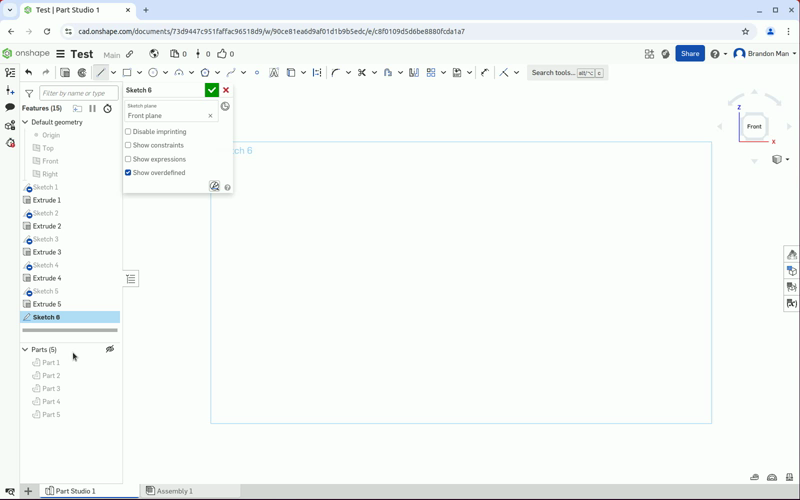
key_down(shift)
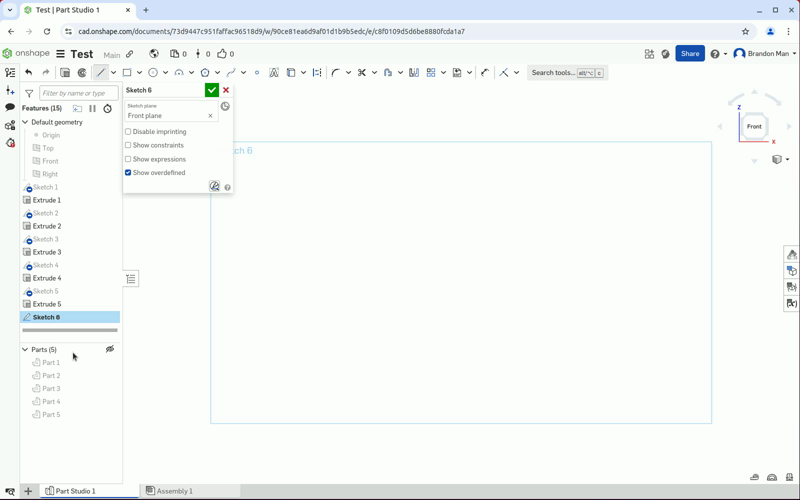
mouse_move(364, 198)
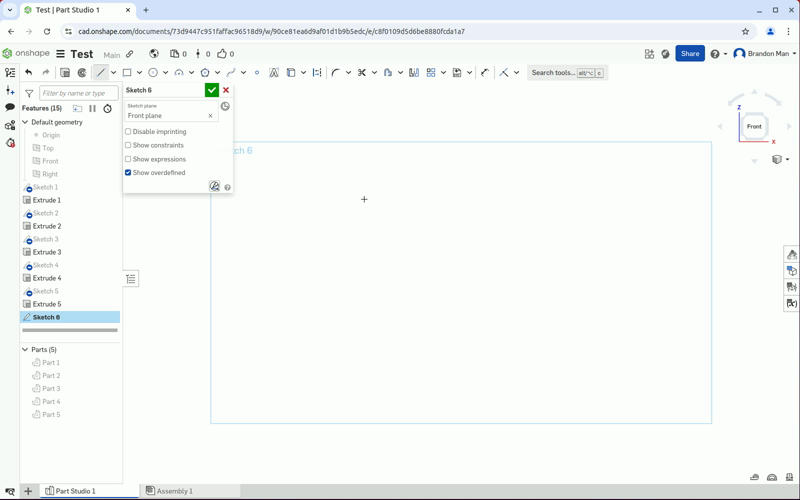
click(364, 198)
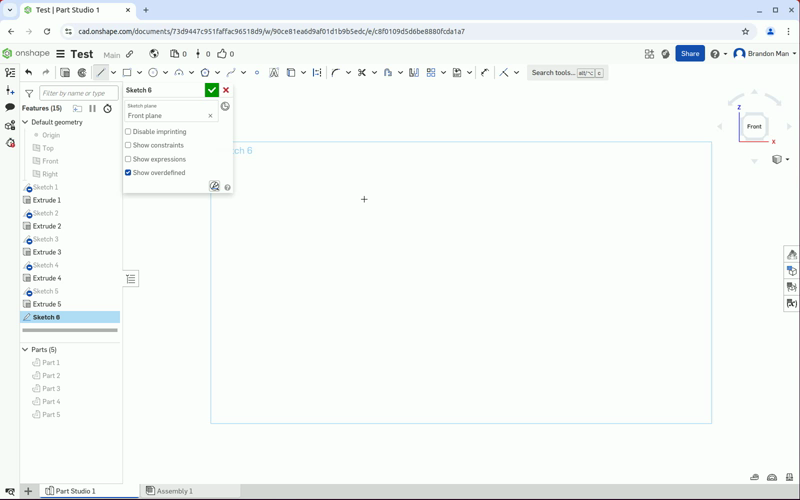
key_up(shift)
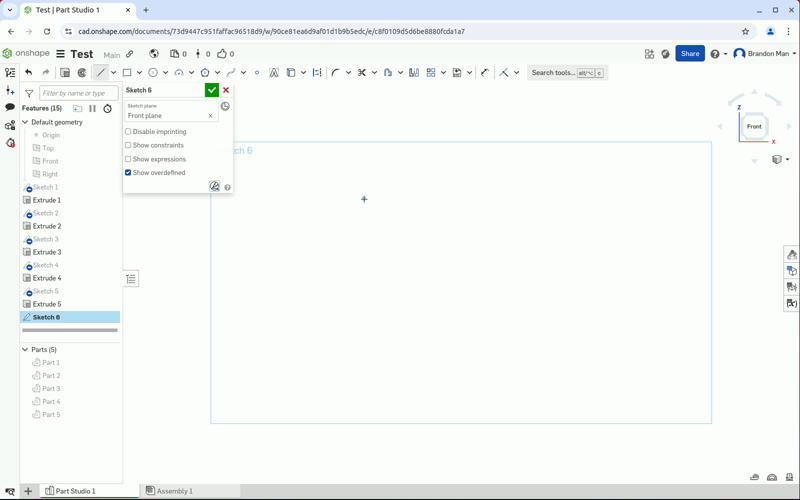
key_down(shift)
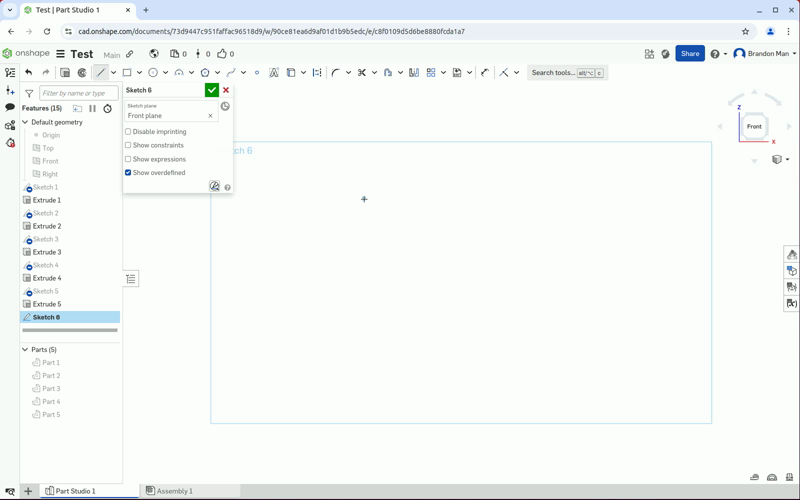
mouse_move(394, 198)
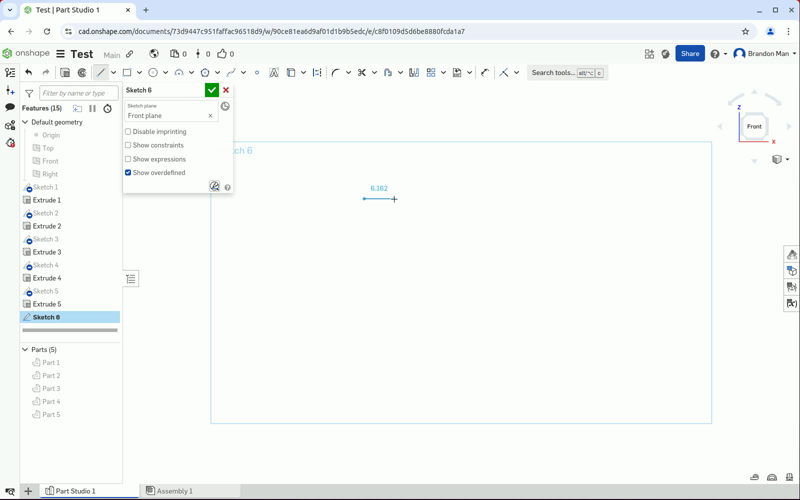
mouse_move(382, 198)
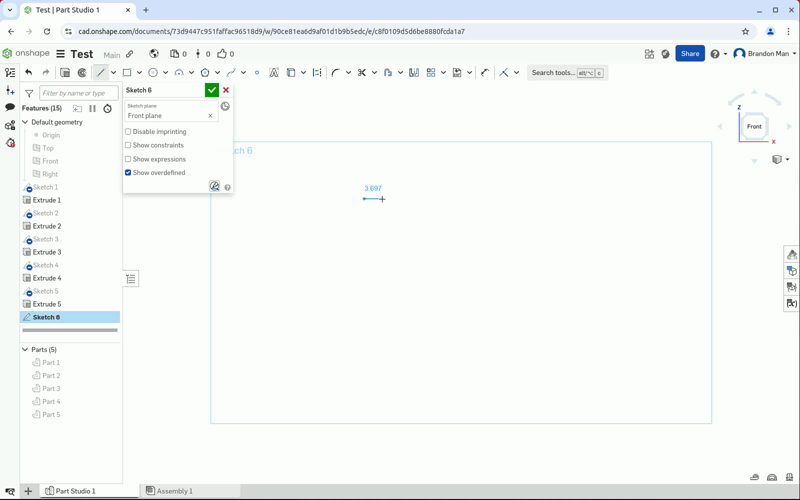
click(382, 198)
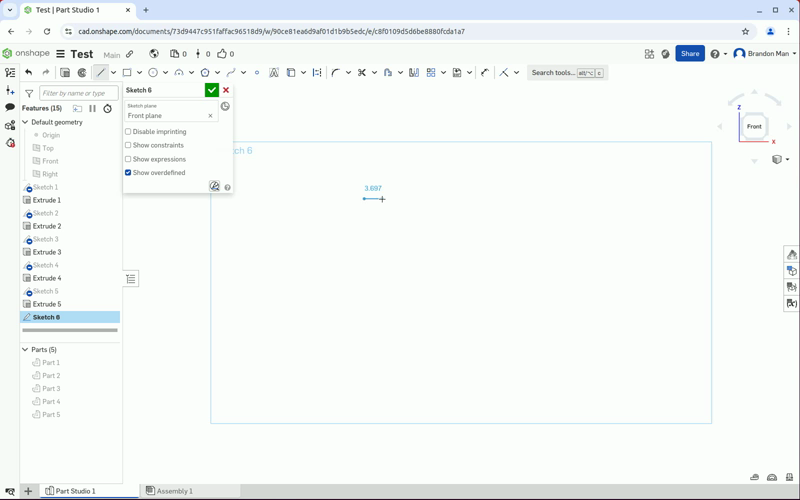
key_up(shift)
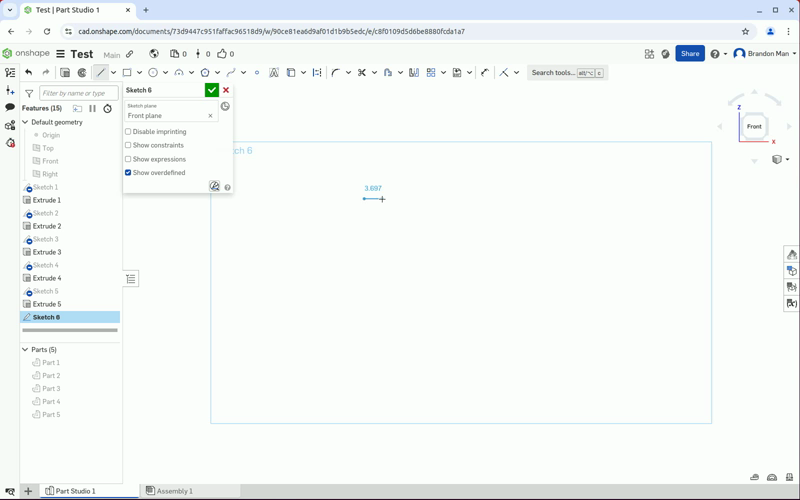
key_down(shift)
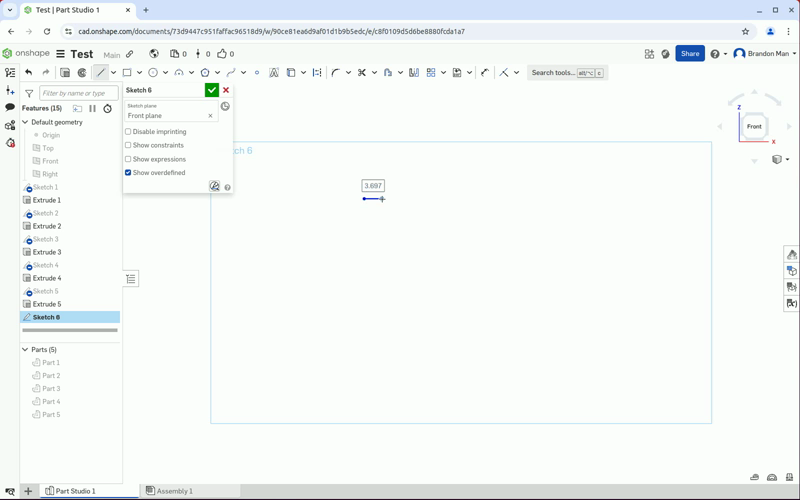
mouse_move(412, 198)
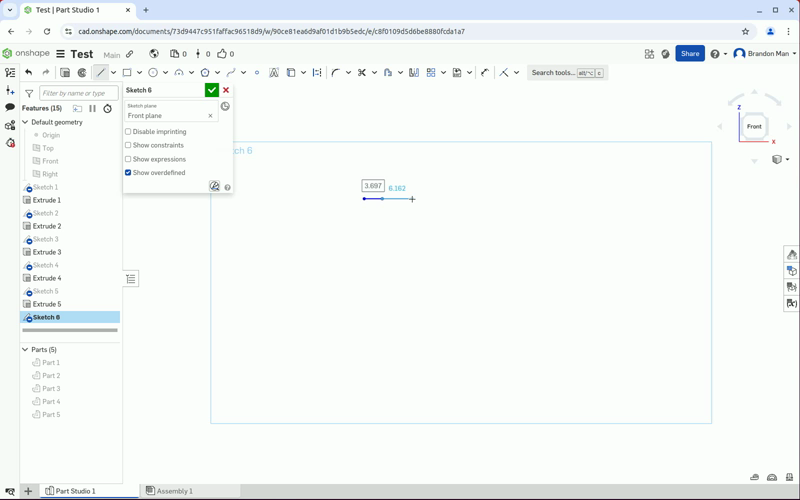
mouse_move(382, 178)
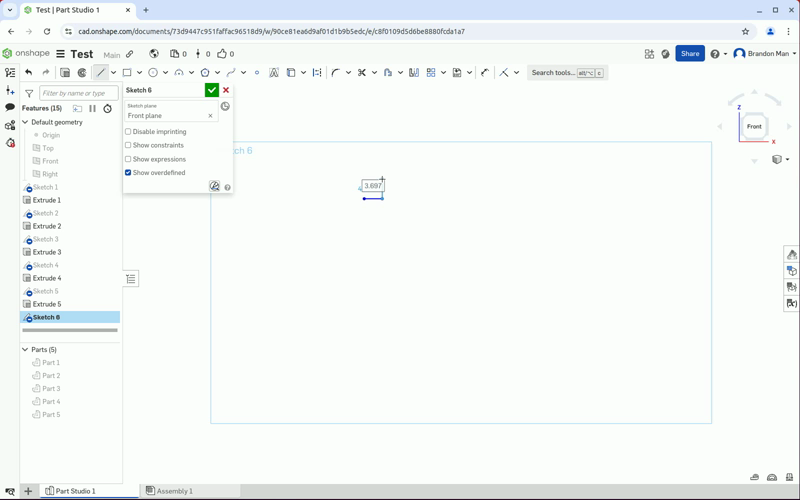
click(382, 178)
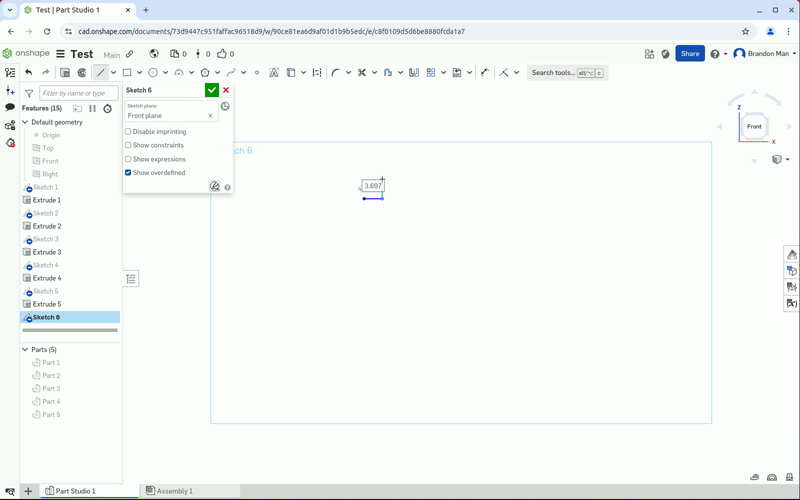
key_up(shift)
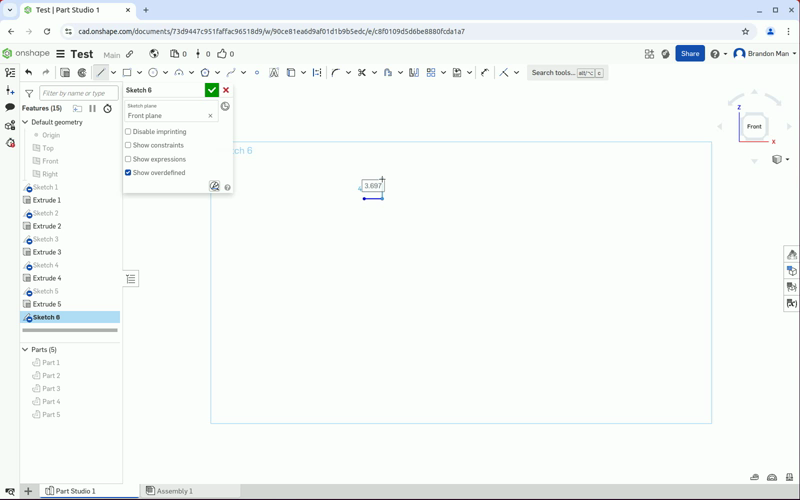
key_down(shift)
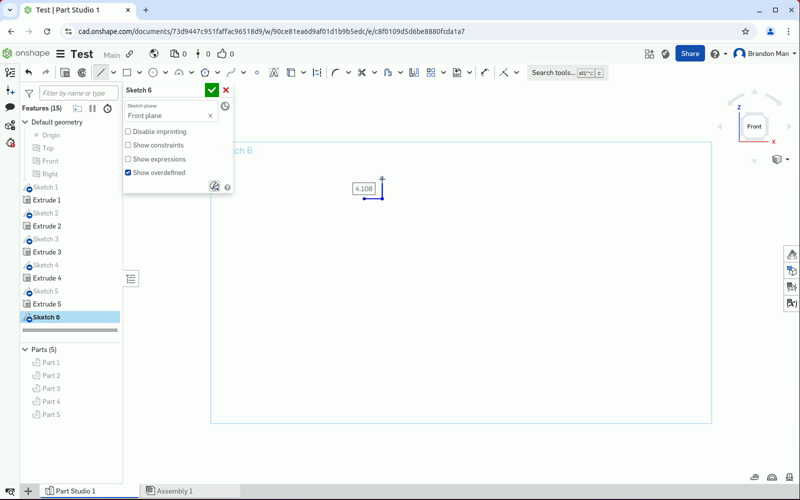
mouse_move(412, 178)
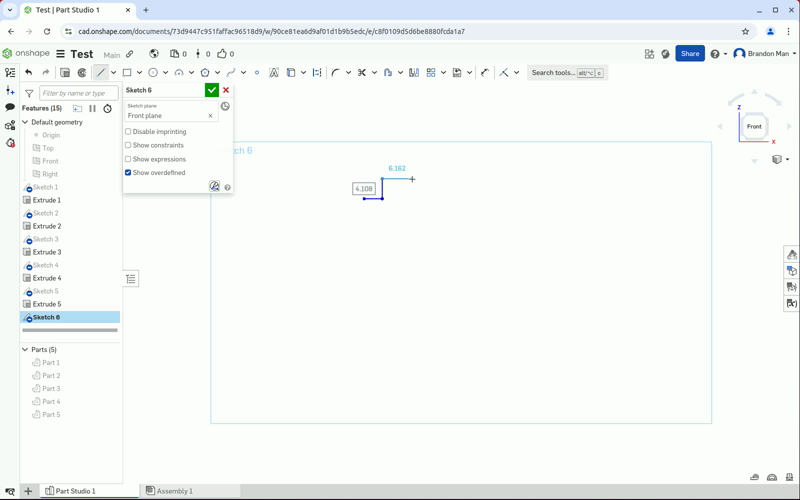
mouse_move(364, 178)
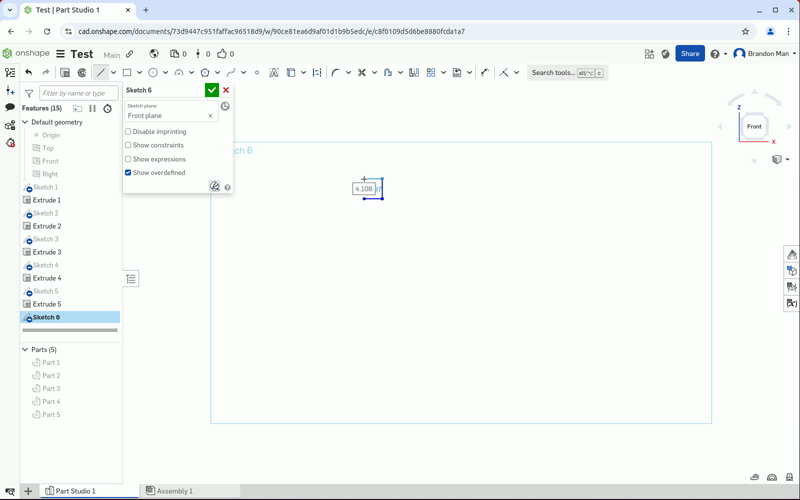
click(364, 178)
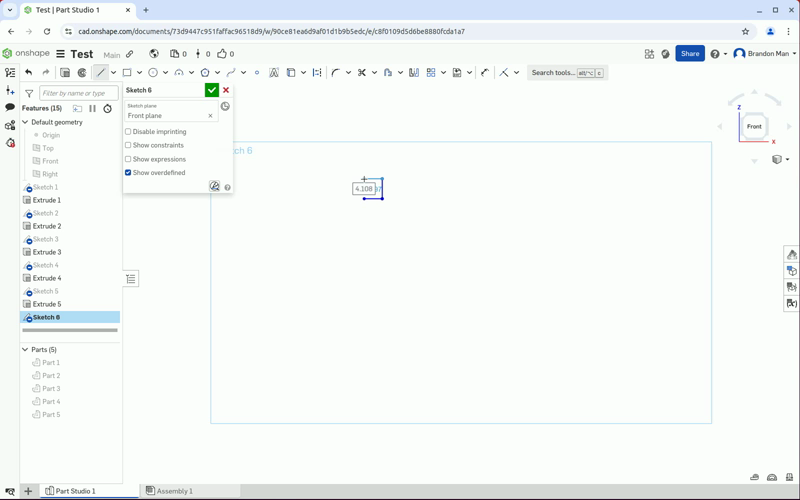
key_up(shift)
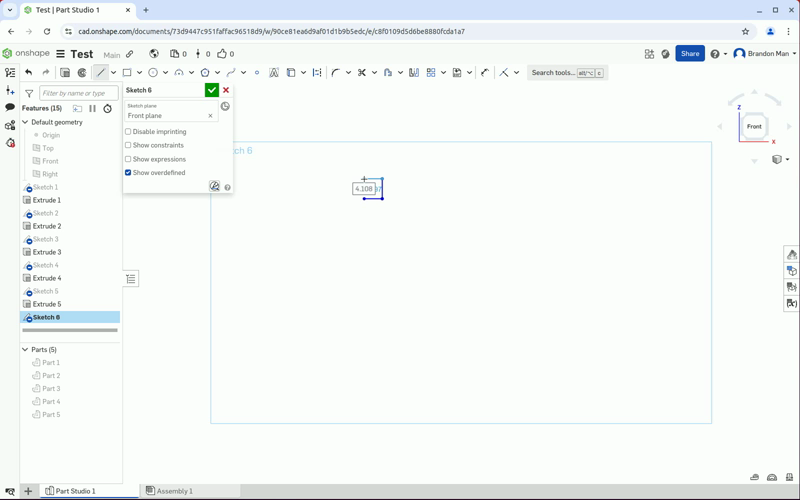
mouse_move(394, 178)
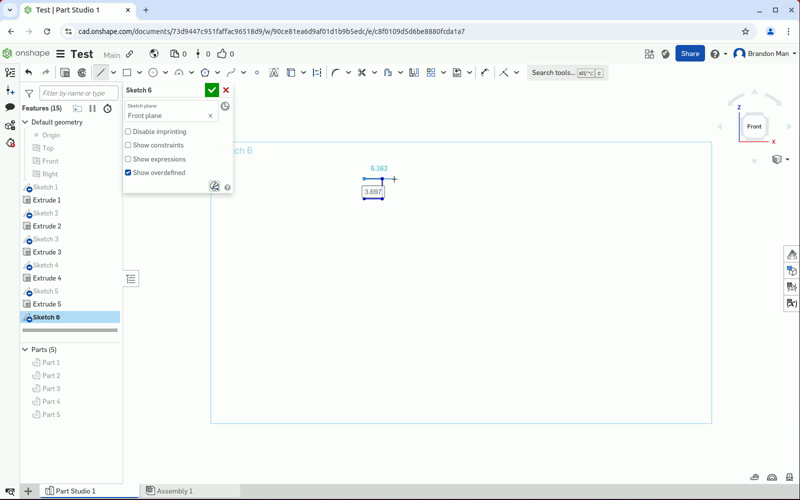
key_down(shift)
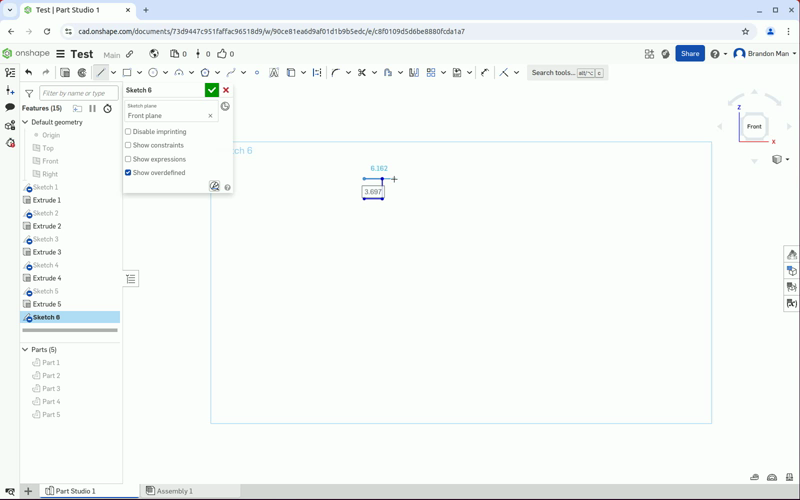
mouse_move(364, 198)
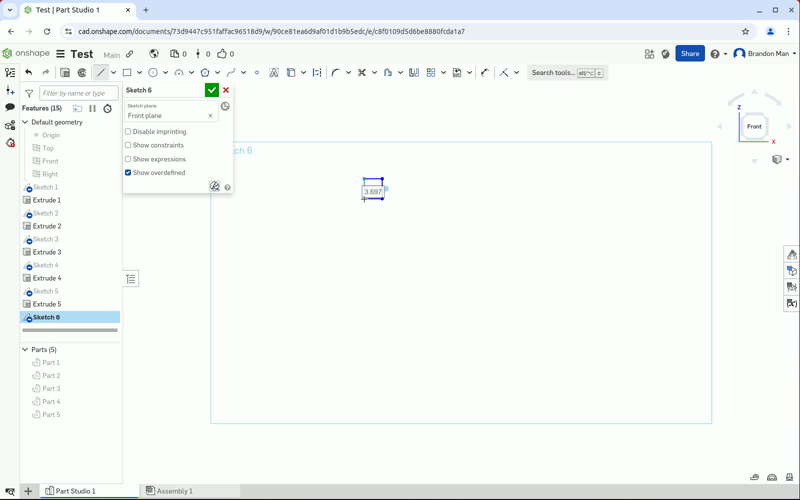
key_up(shift)
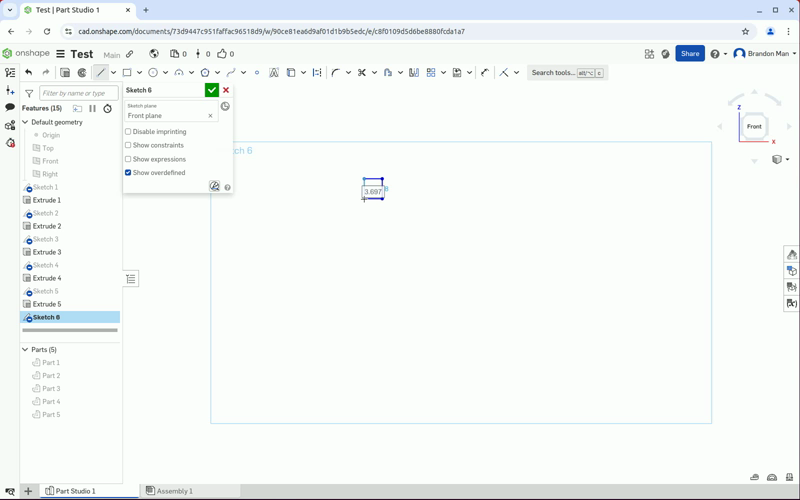
click(364, 198)
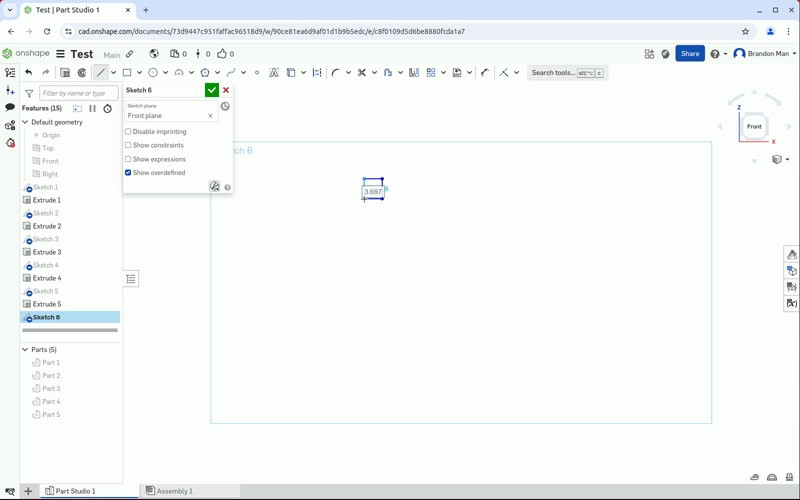
key(esc)
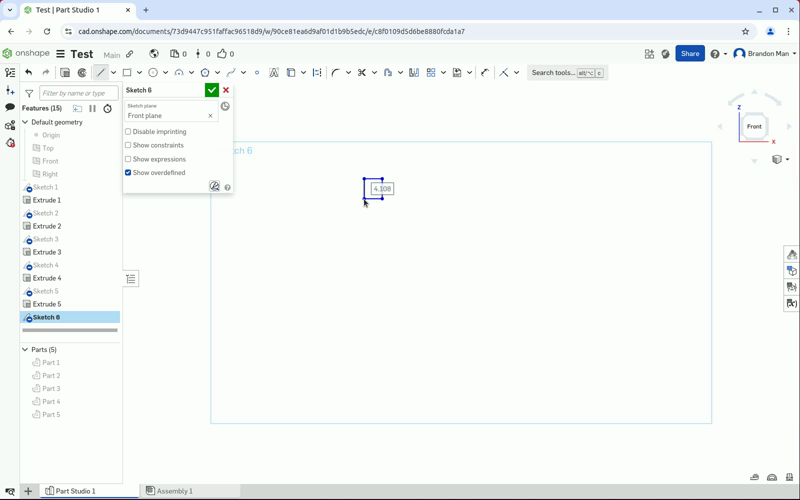
mouse_move(371, 180)
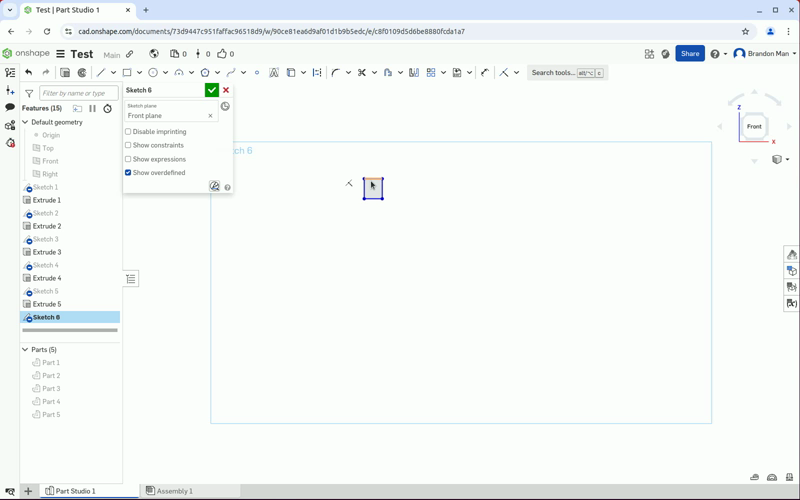
scroll(6)
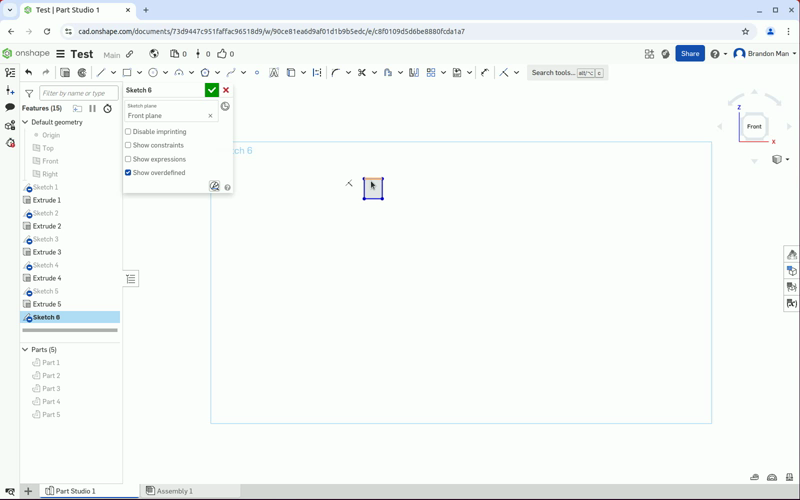
scroll(6)
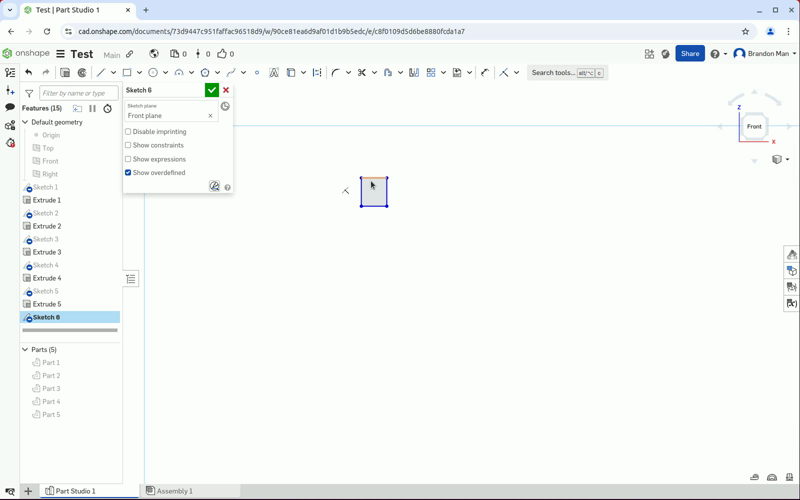
scroll(6)
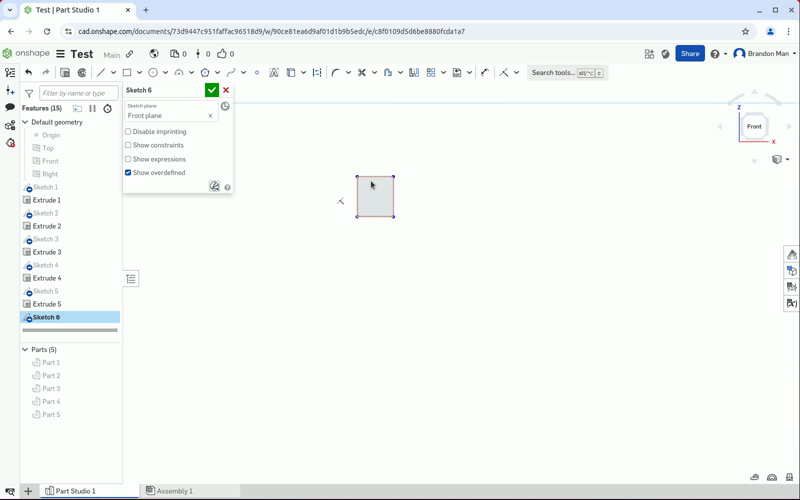
scroll(6)
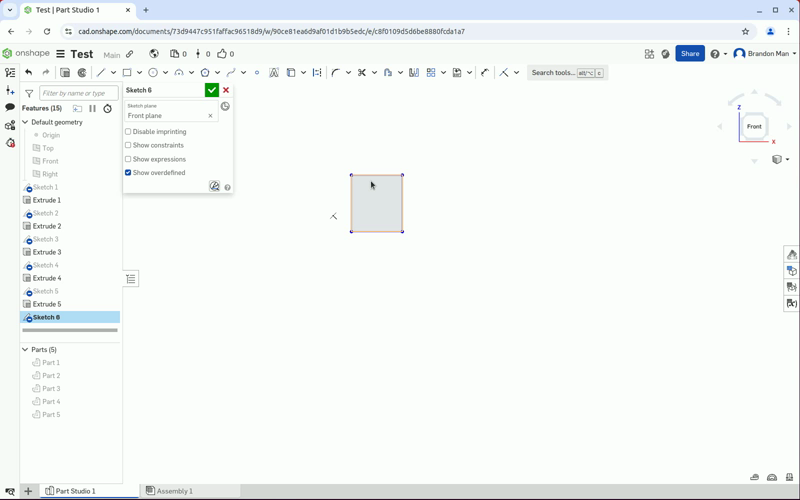
scroll(6)
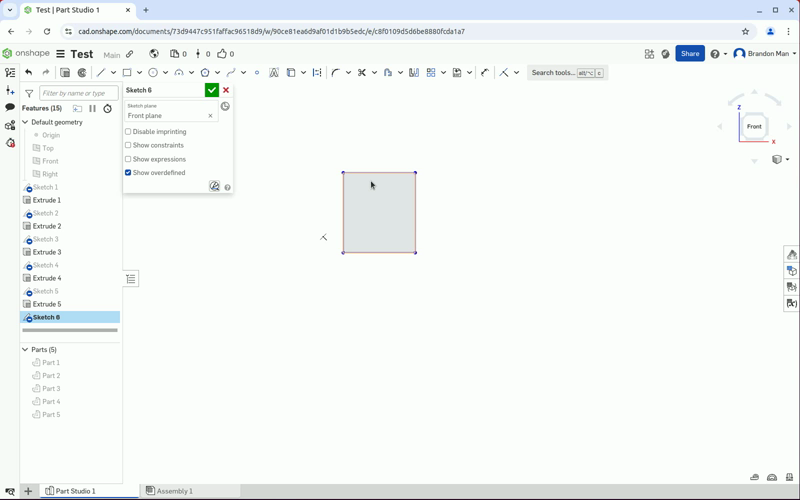
scroll(6)
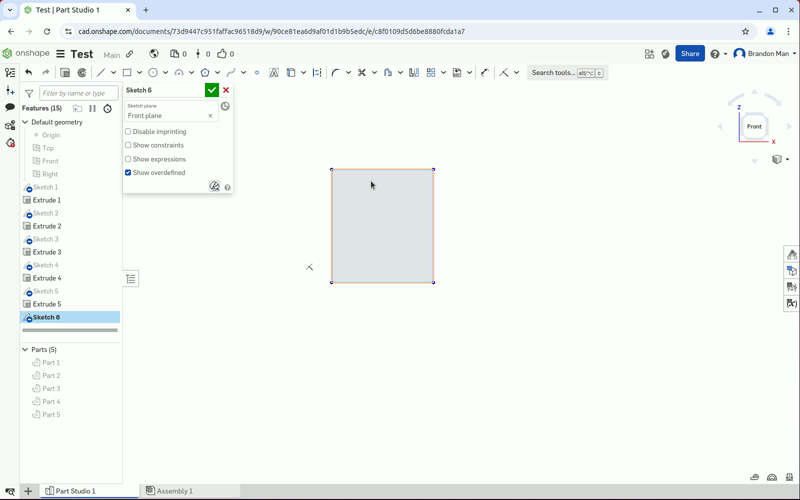
scroll(6)
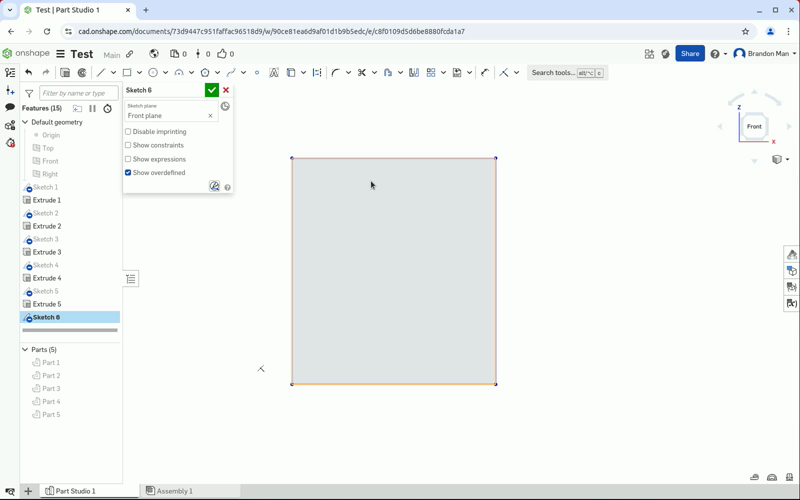
click(371, 180)
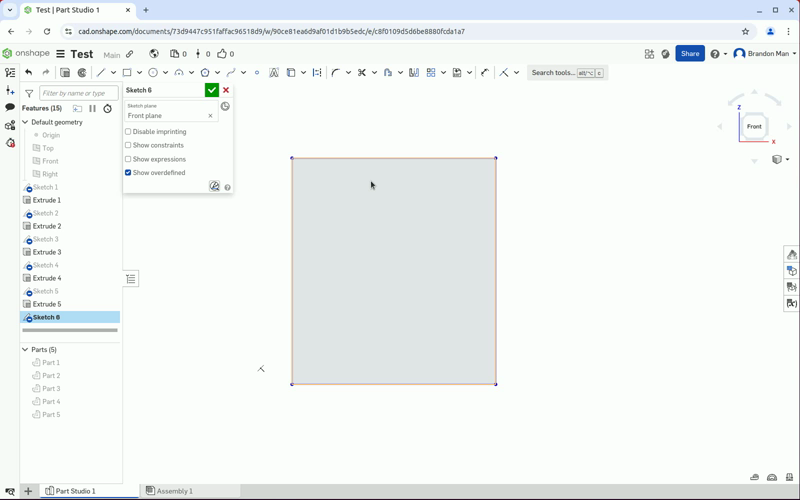
scroll(-6)
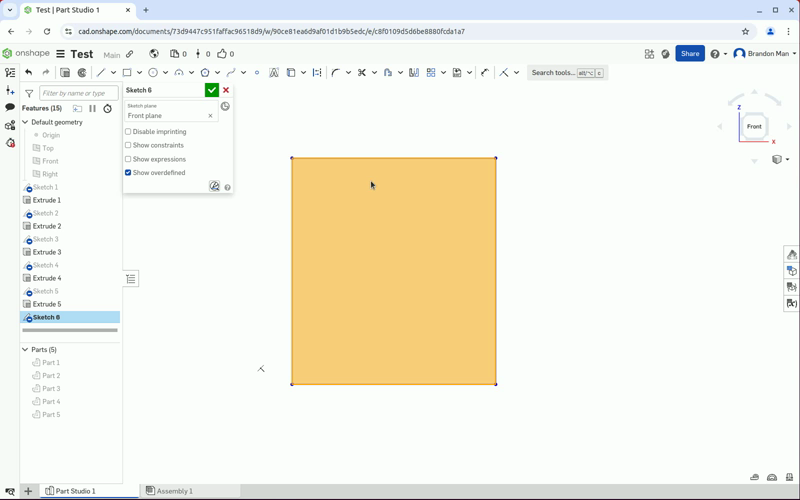
scroll(-6)
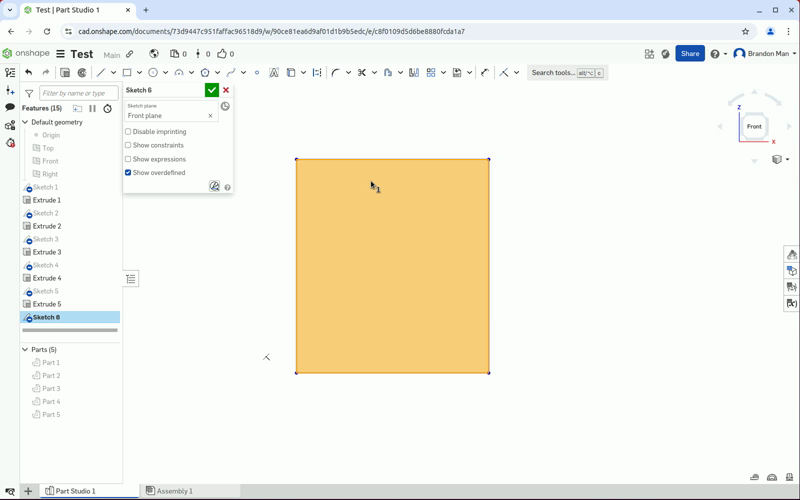
scroll(-6)
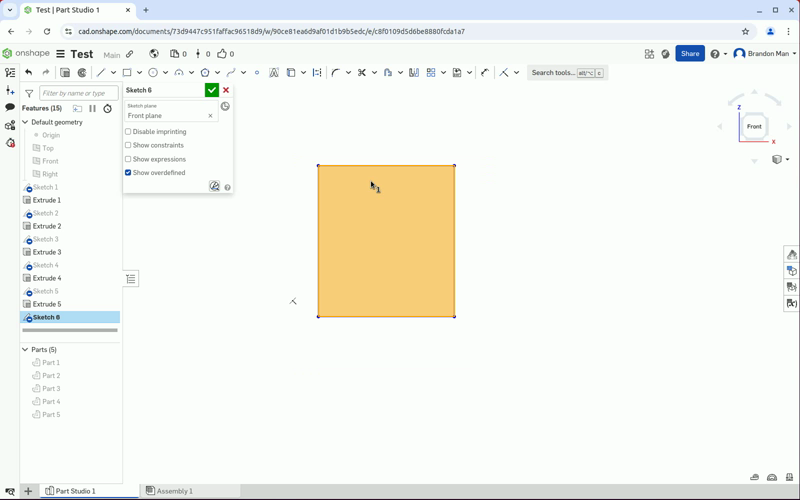
scroll(-6)
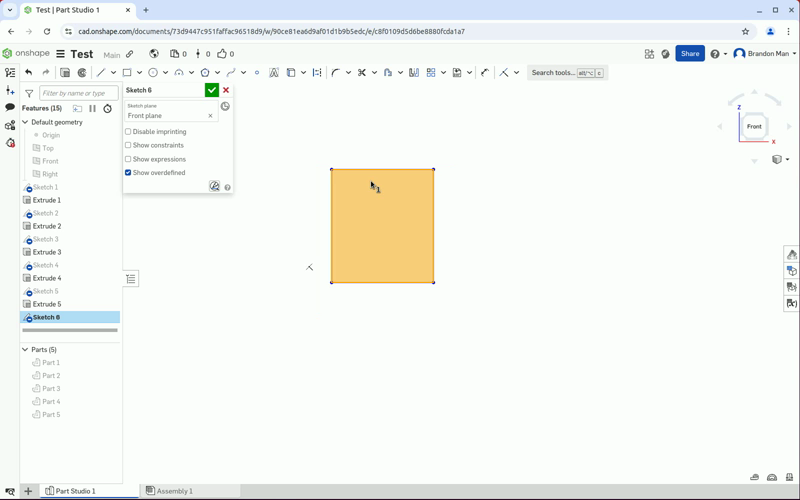
scroll(-6)
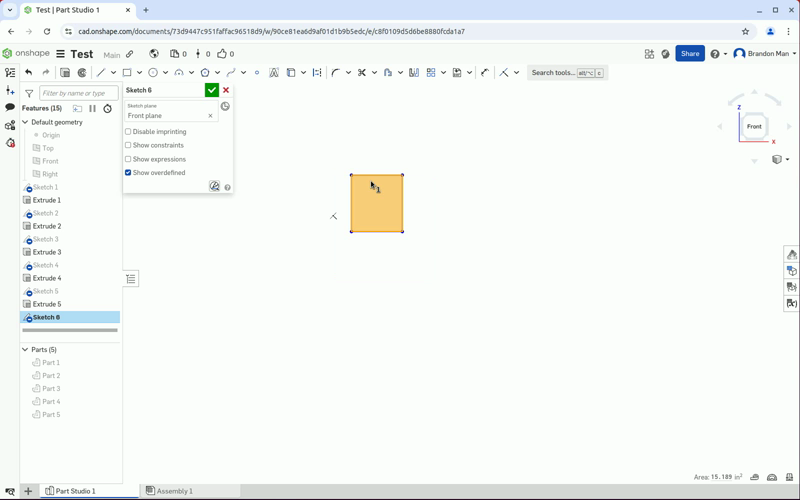
scroll(-6)
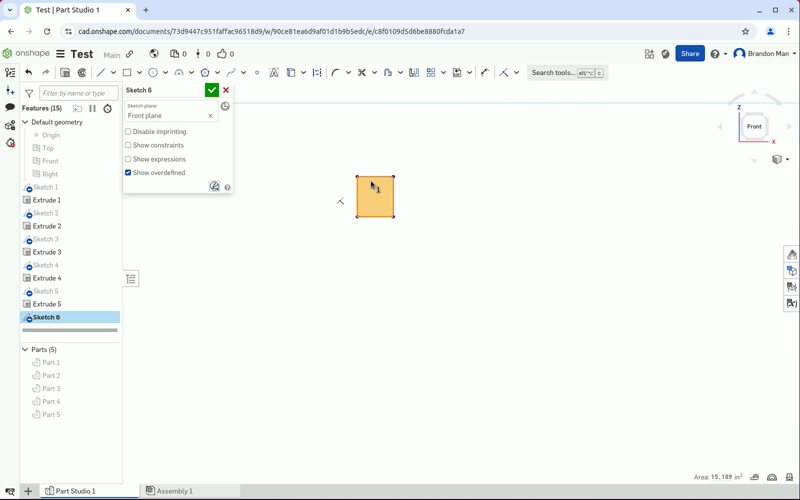
scroll(-6)
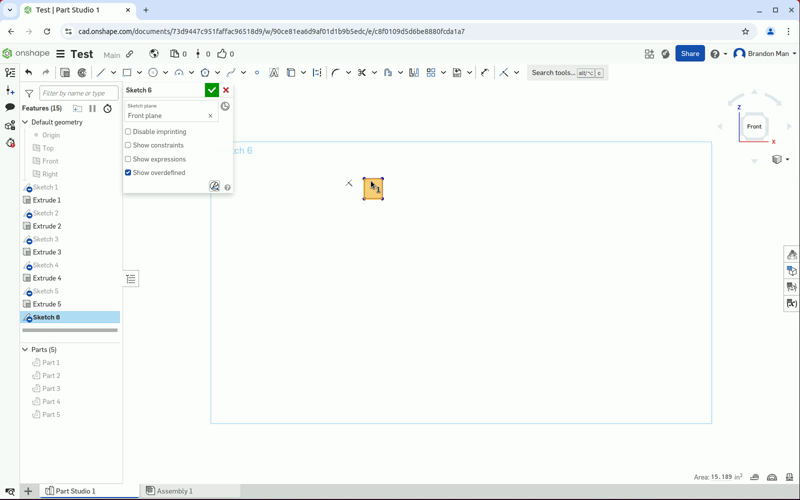
mouse_move(73, 352)
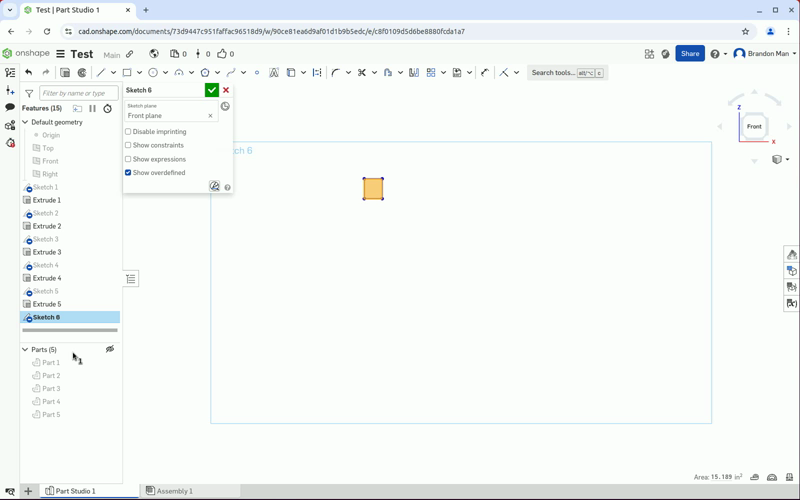
key(shift+y)
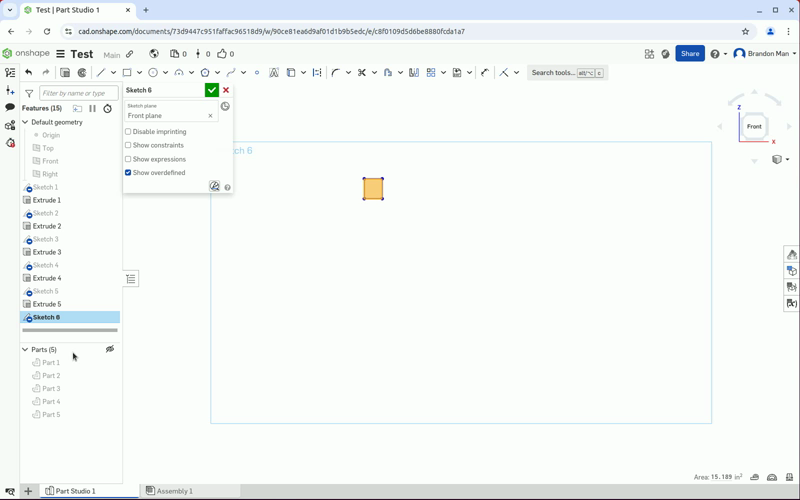
key(shift+e)
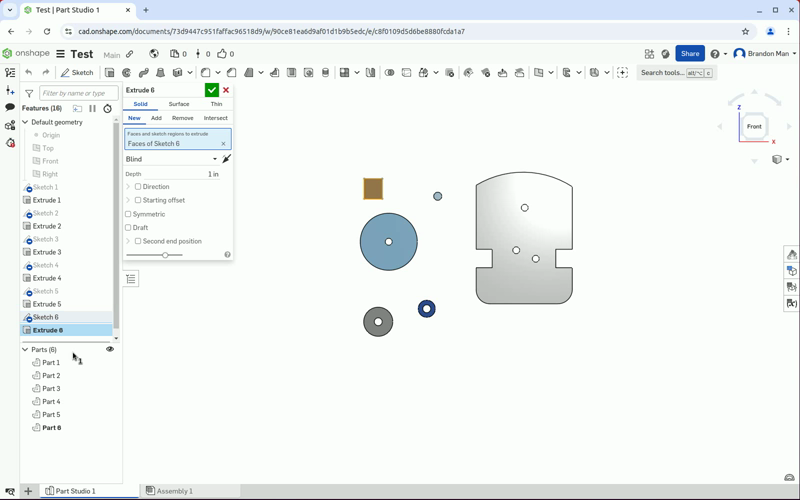
mouse_move(143, 106)
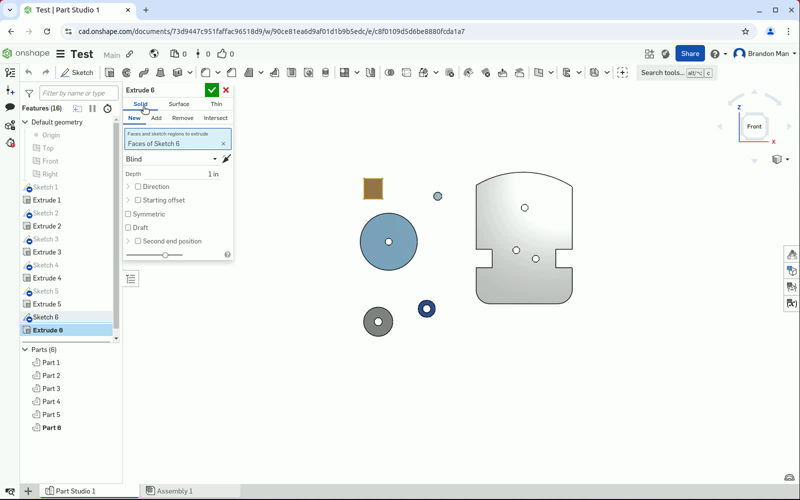
click(143, 106)
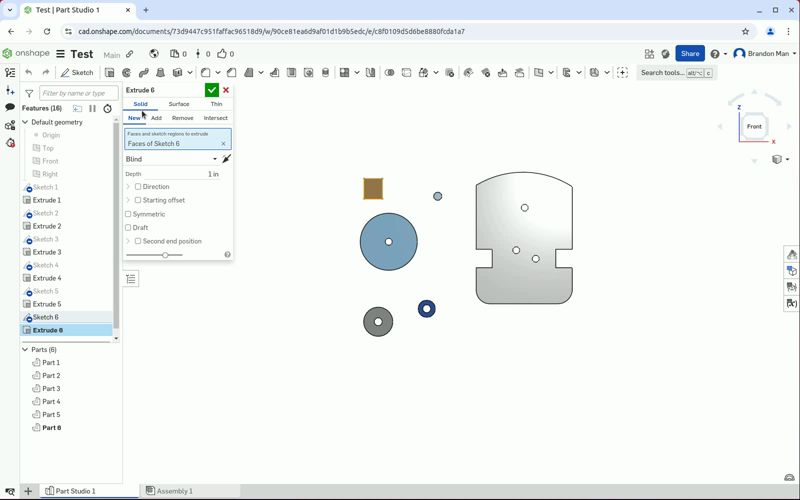
mouse_move(137, 120)
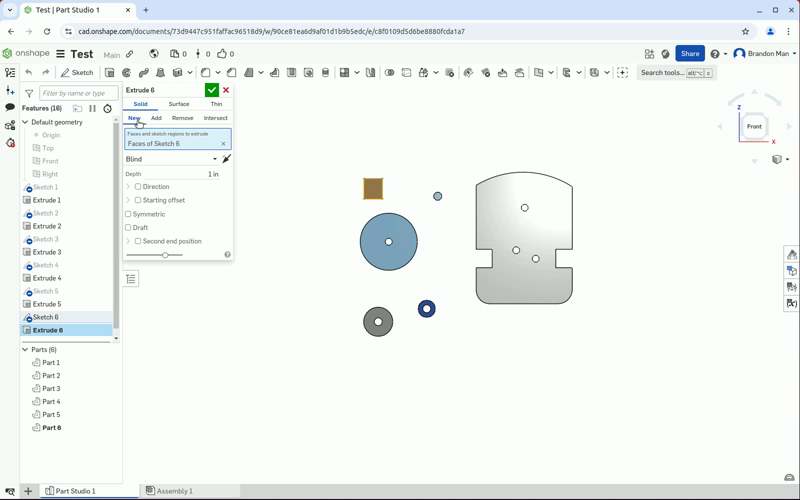
click(137, 120)
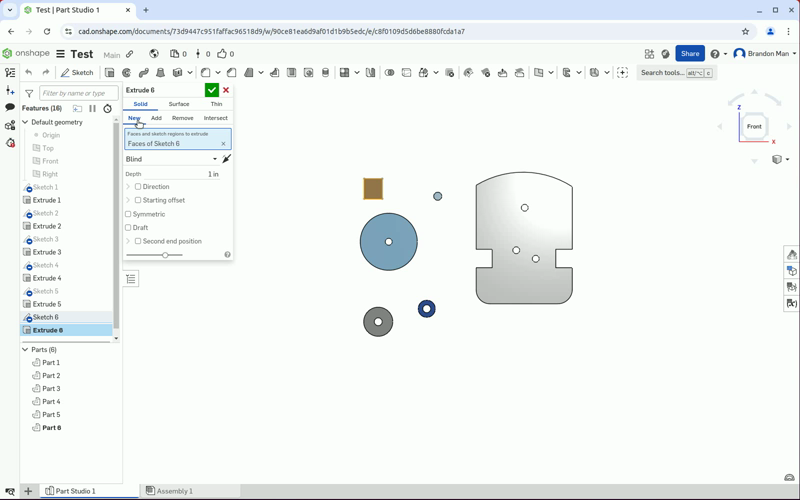
key(tab, 4)
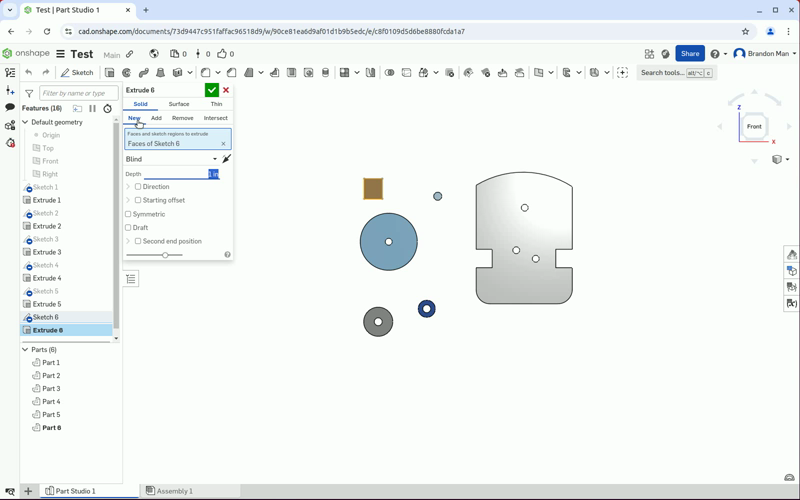
text(7.703)
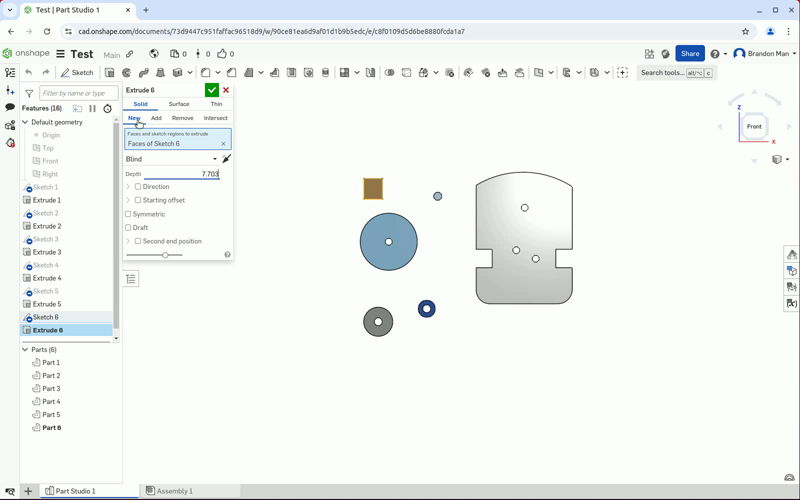
key(enter)
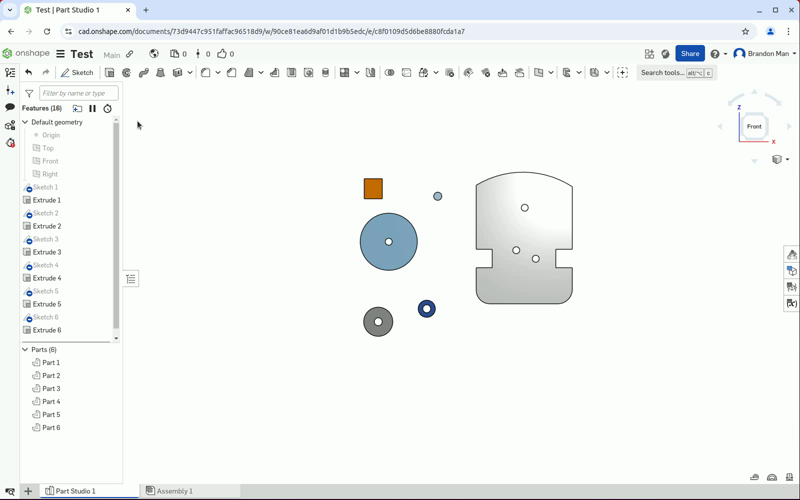
key(shift+h)
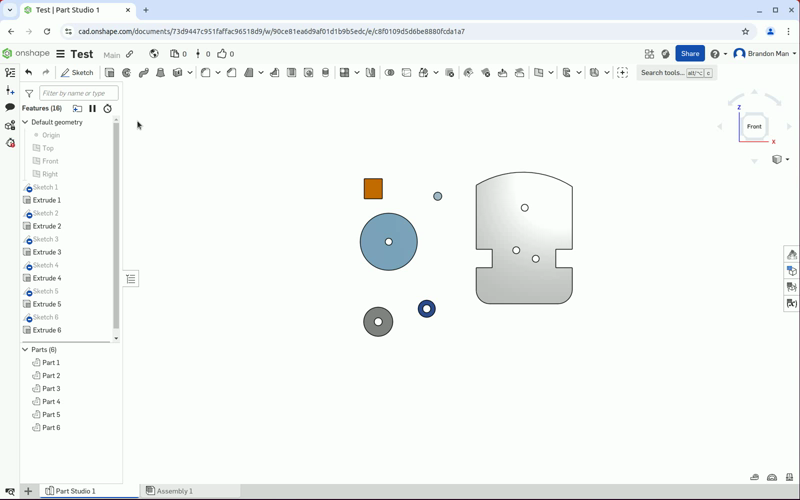
key(shift+h)
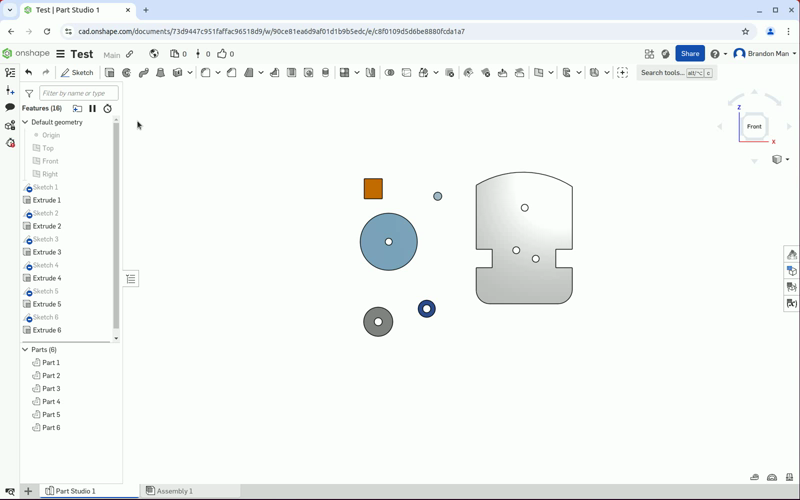
mouse_move(69, 189)
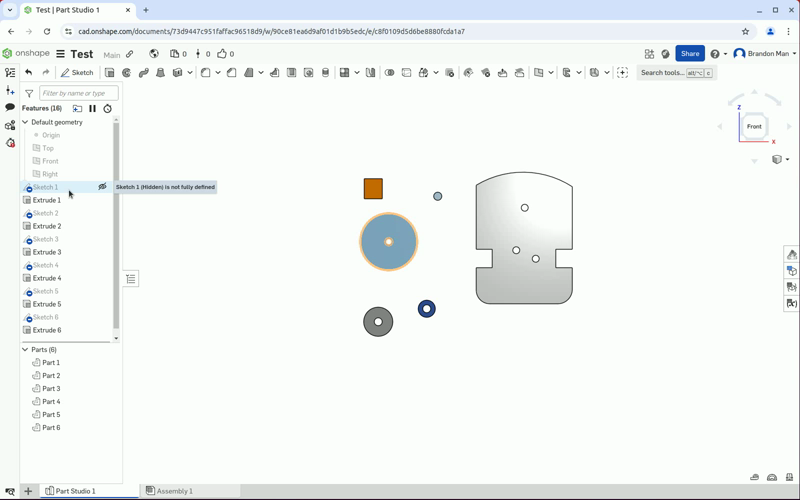
click(69, 189)
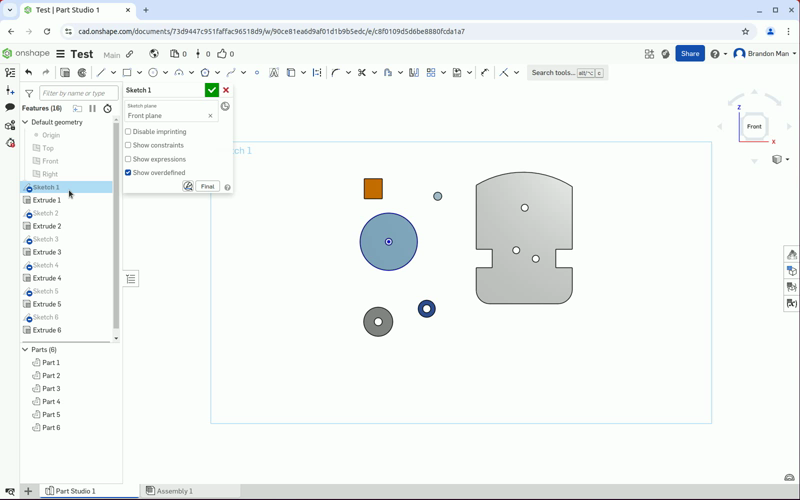
mouse_move(229, 92)
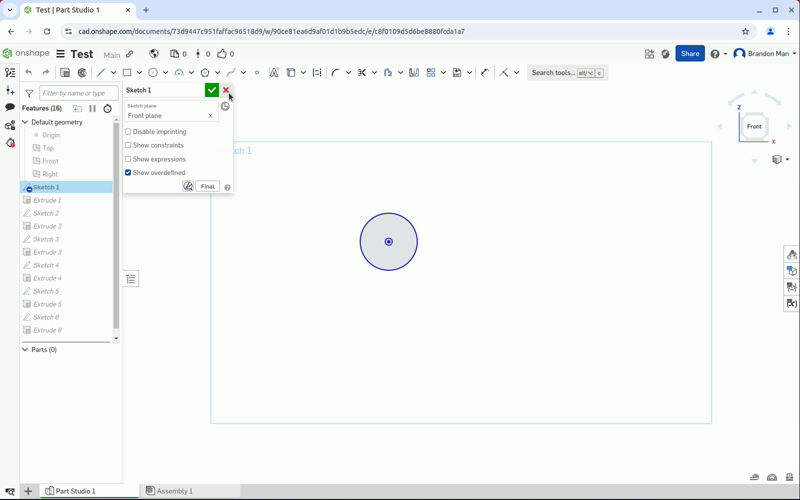
click(229, 92)
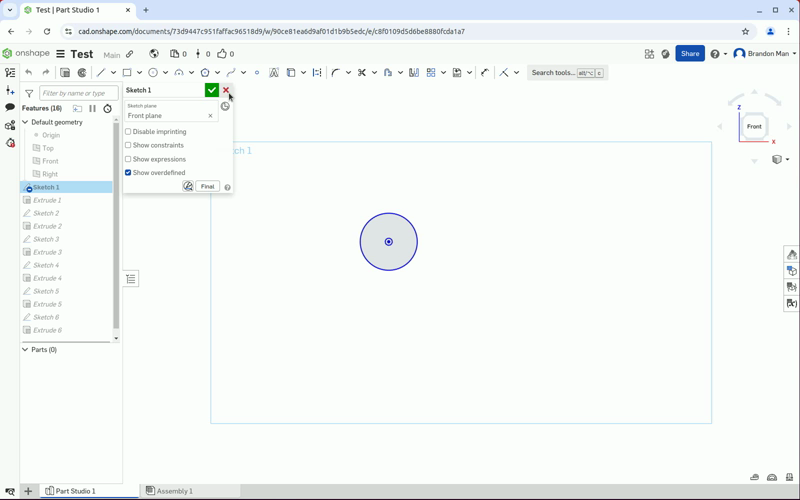
key(shift+s)
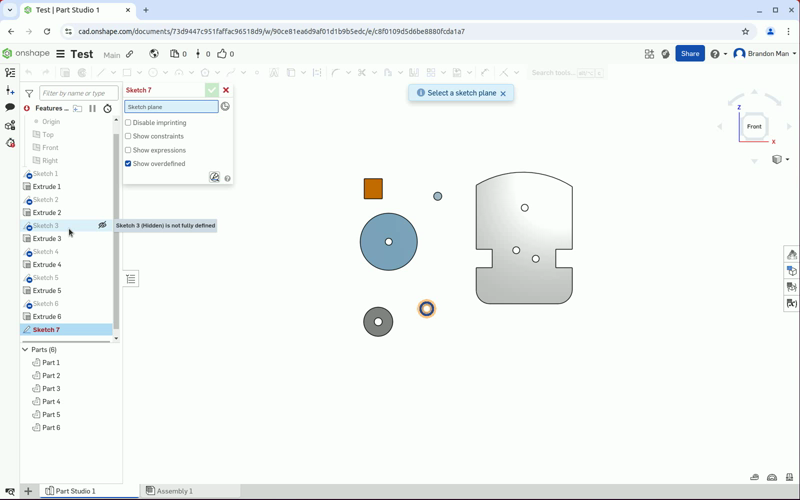
scroll(3)
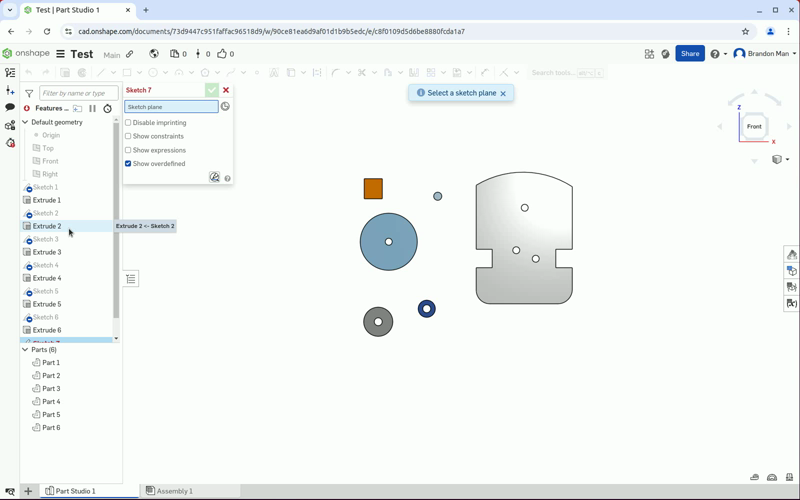
mouse_move(69, 163)
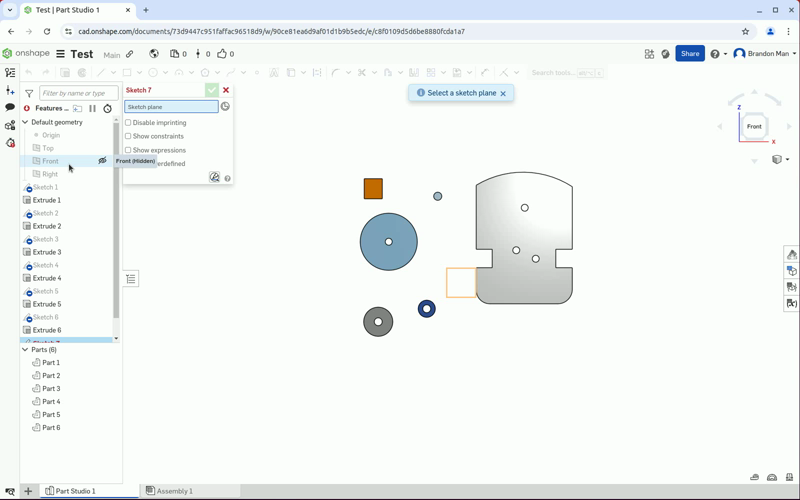
click(69, 163)
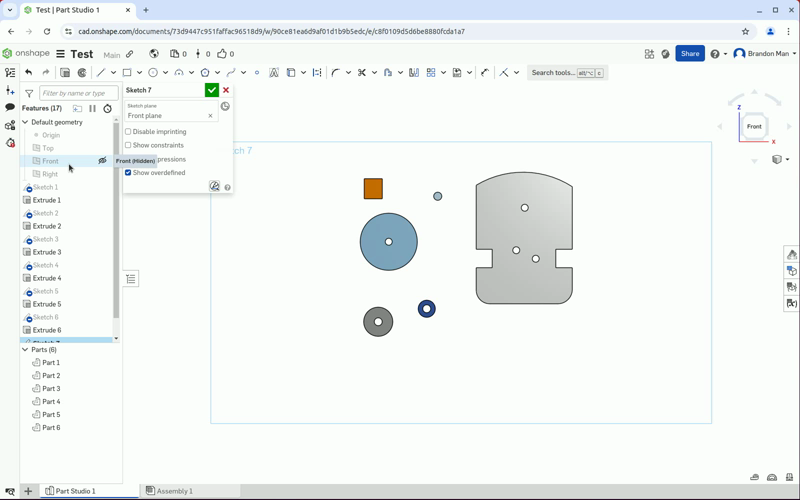
mouse_move(73, 352)
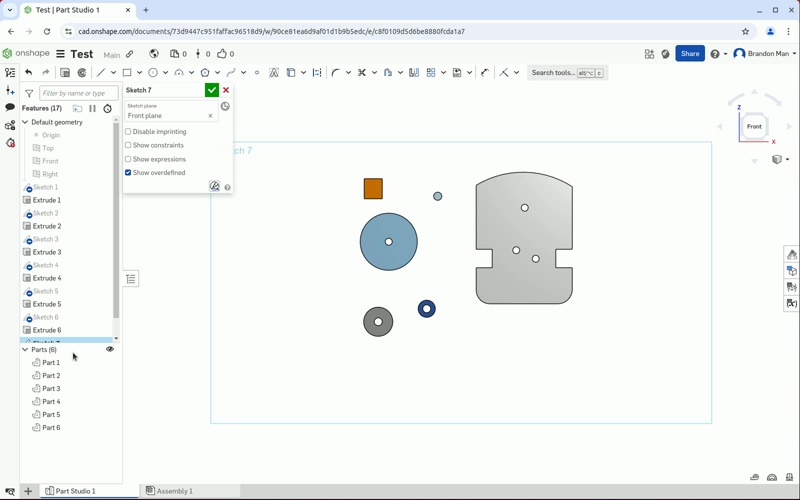
key(y)
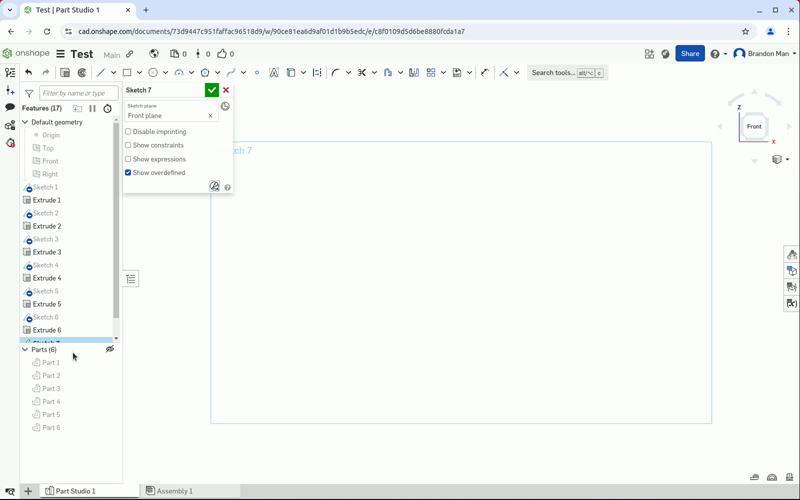
key(l)
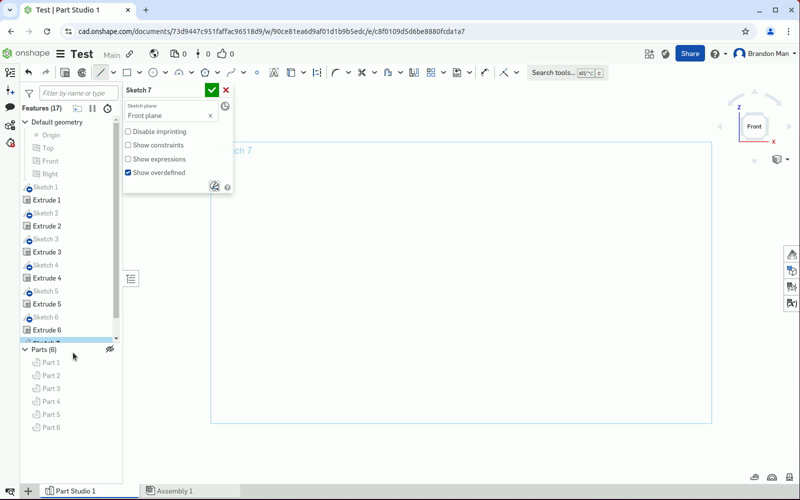
key_down(shift)
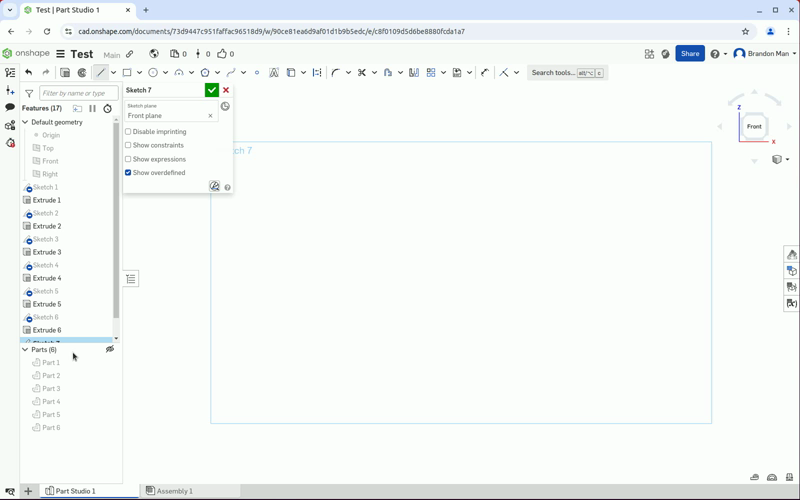
mouse_move(479, 353)
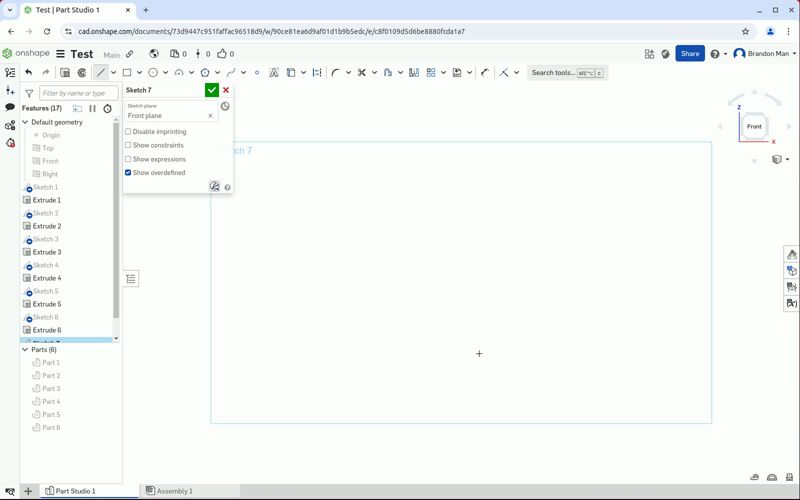
click(479, 353)
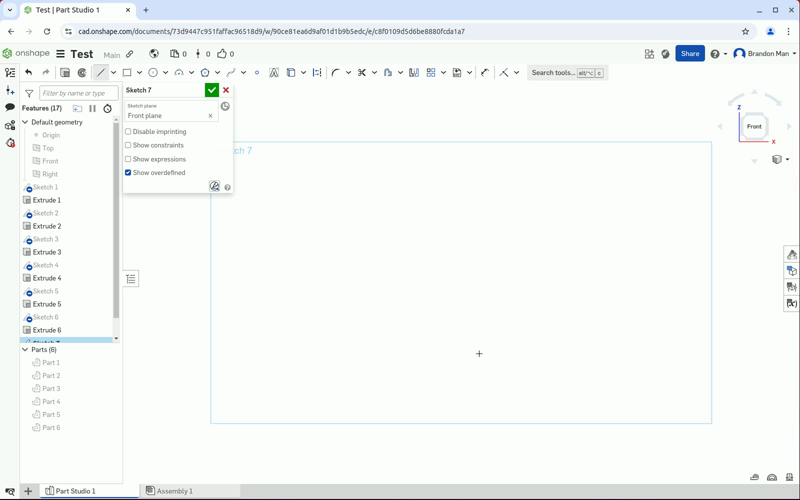
key_up(shift)
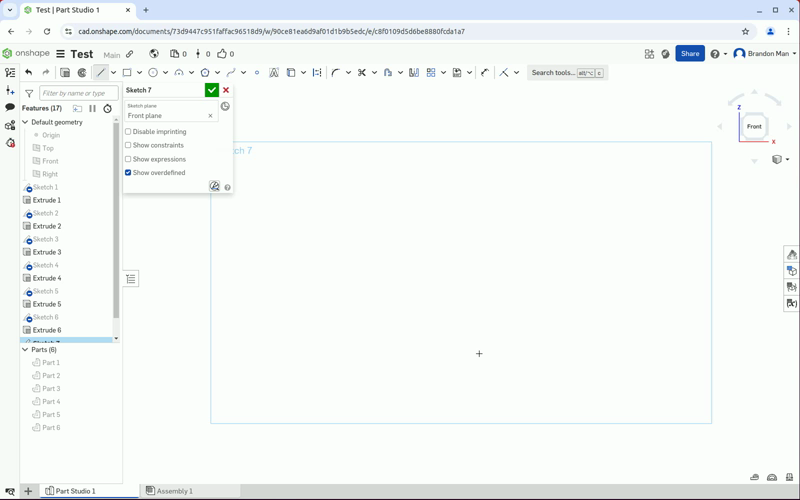
key_down(shift)
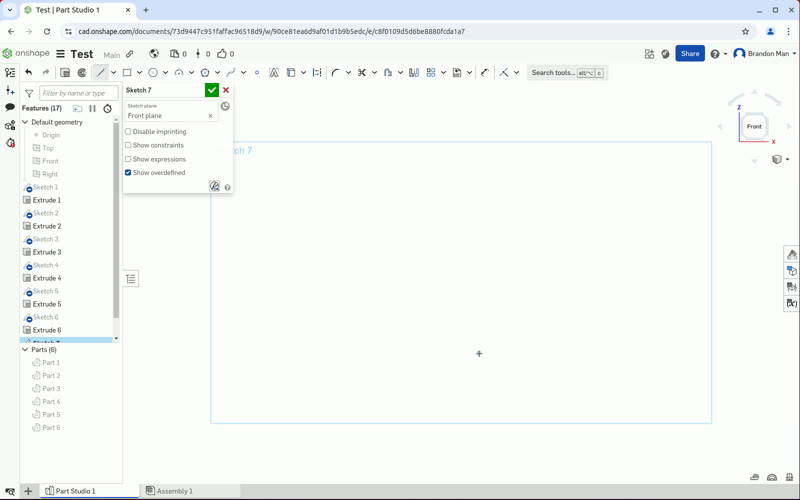
mouse_move(509, 353)
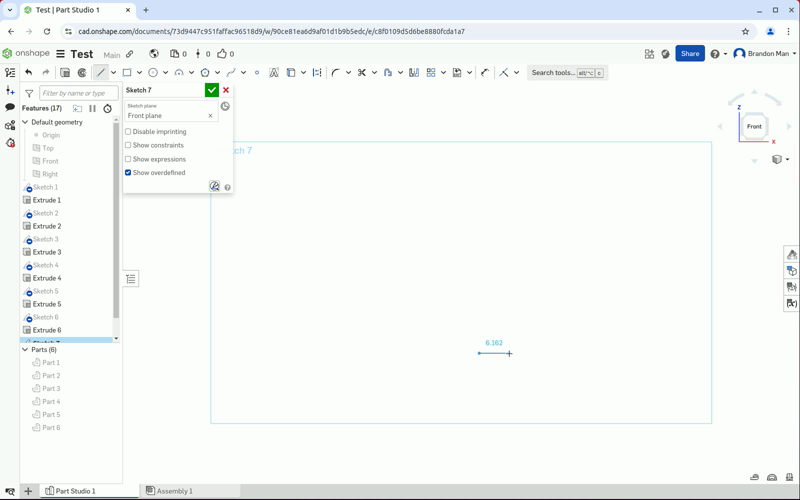
mouse_move(497, 353)
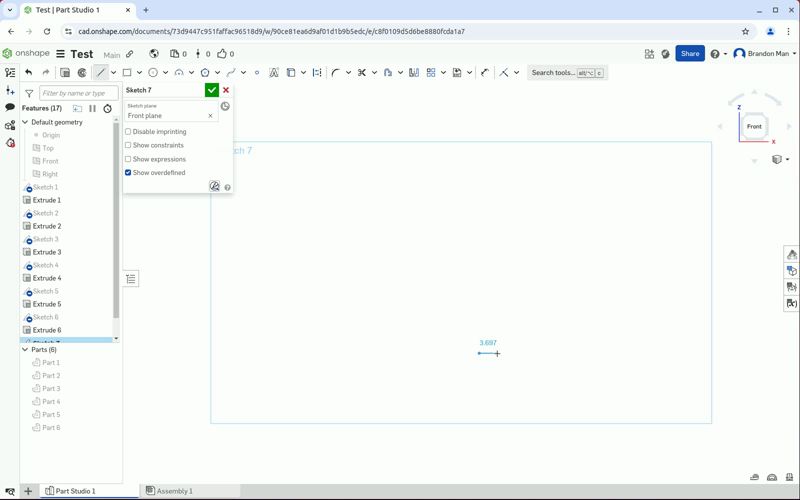
click(497, 353)
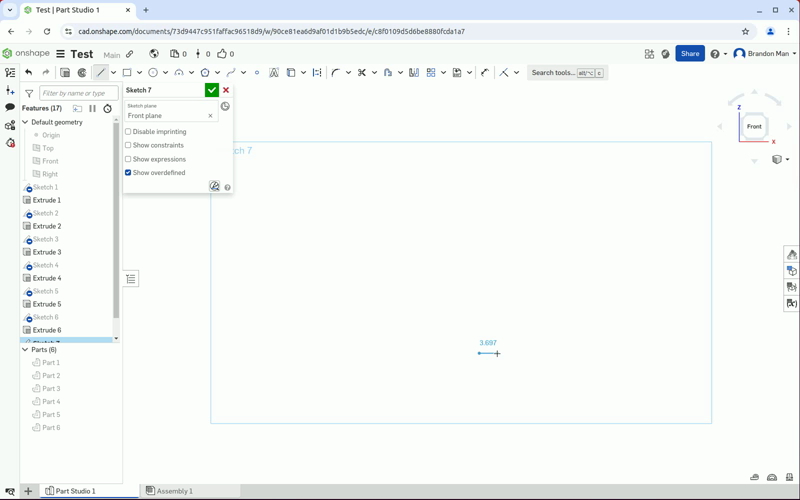
key_up(shift)
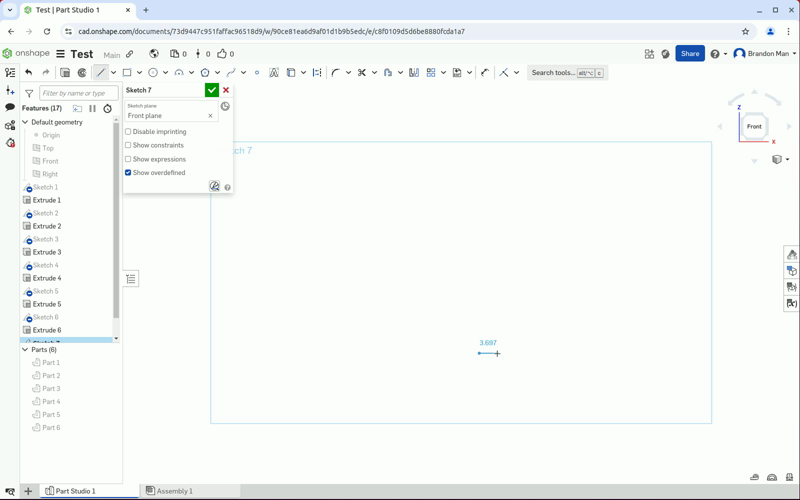
key_down(shift)
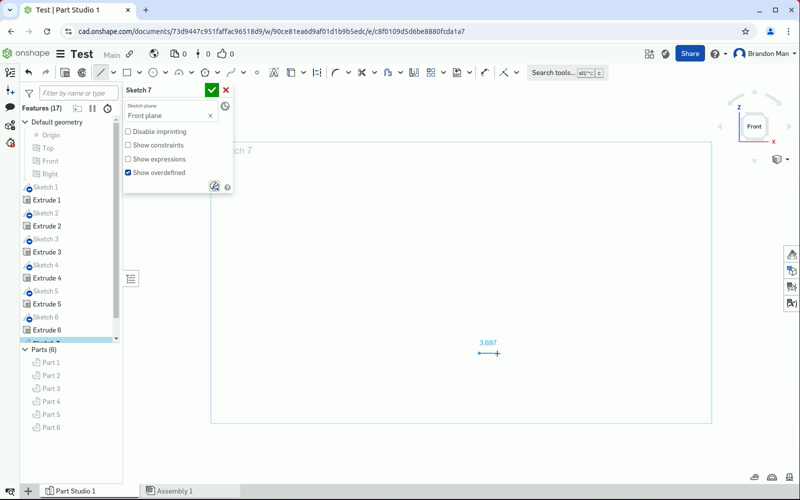
mouse_move(527, 353)
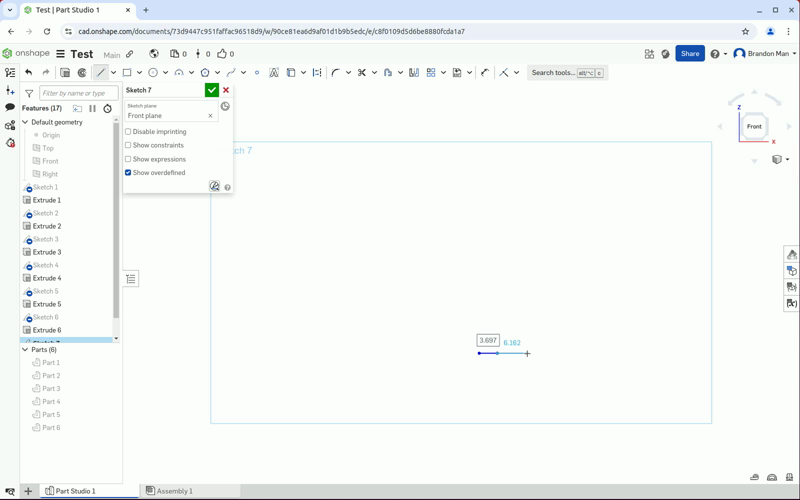
mouse_move(497, 333)
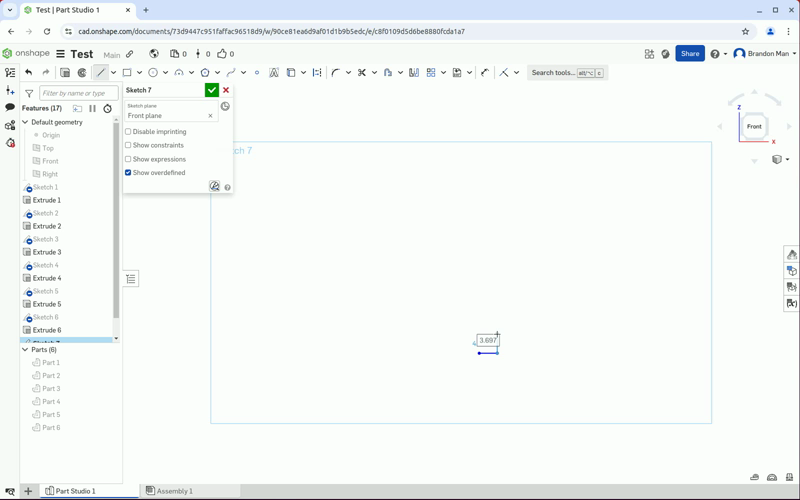
click(497, 333)
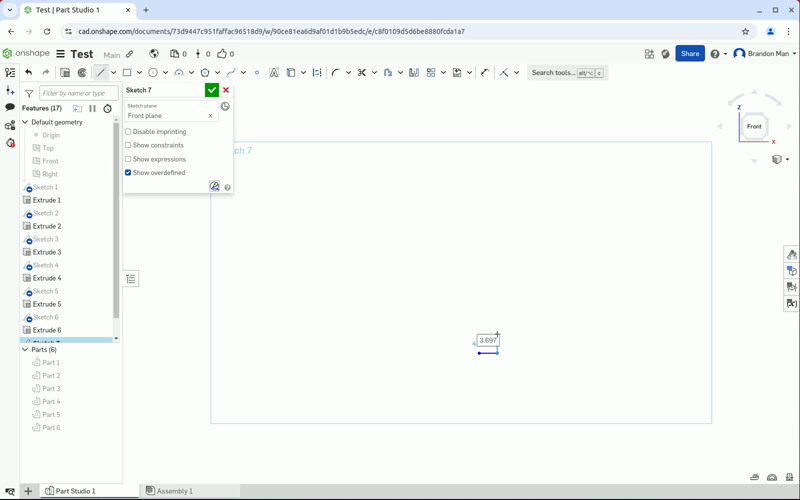
key_up(shift)
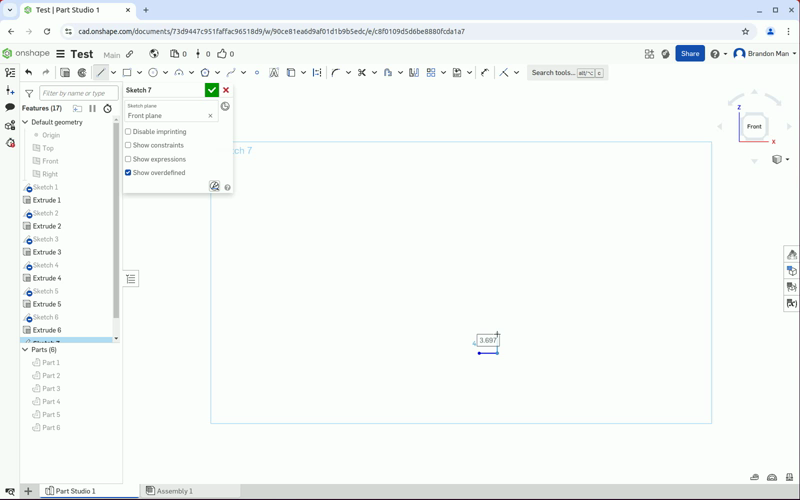
key_down(shift)
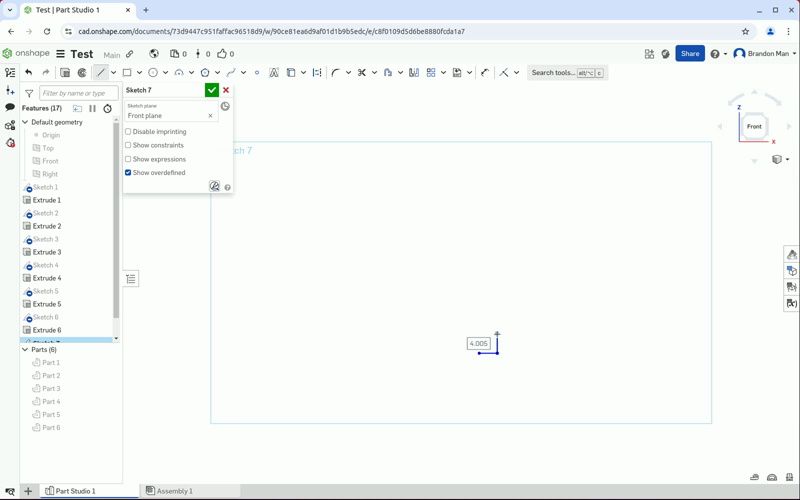
mouse_move(527, 333)
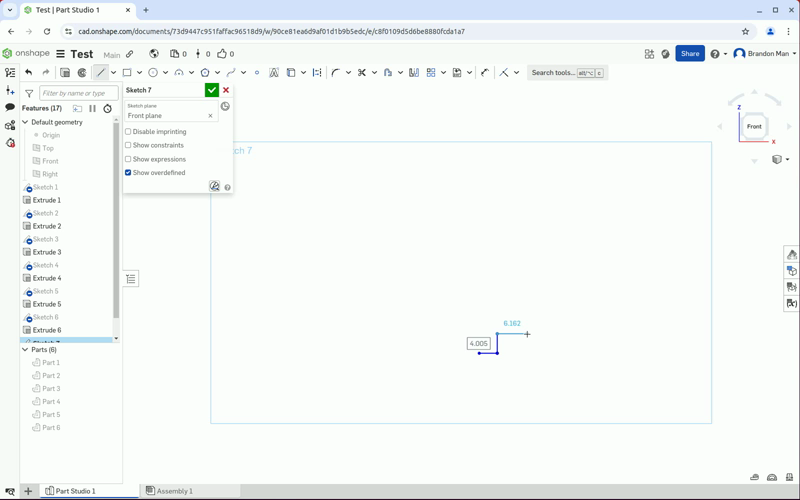
mouse_move(479, 333)
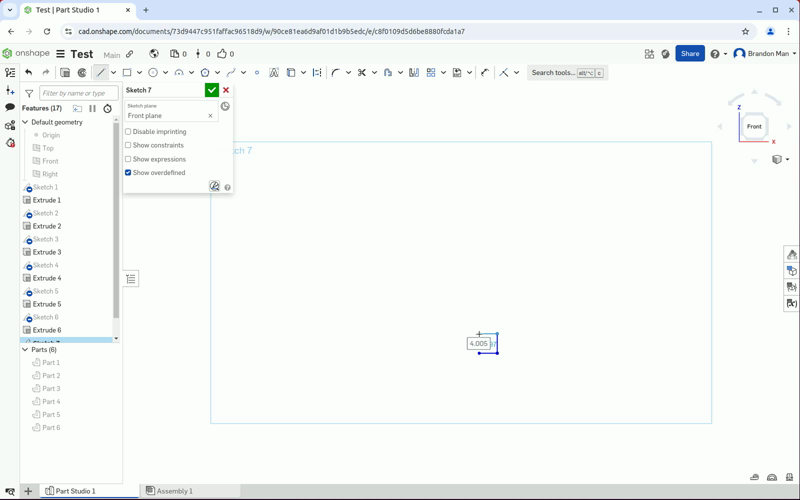
click(479, 333)
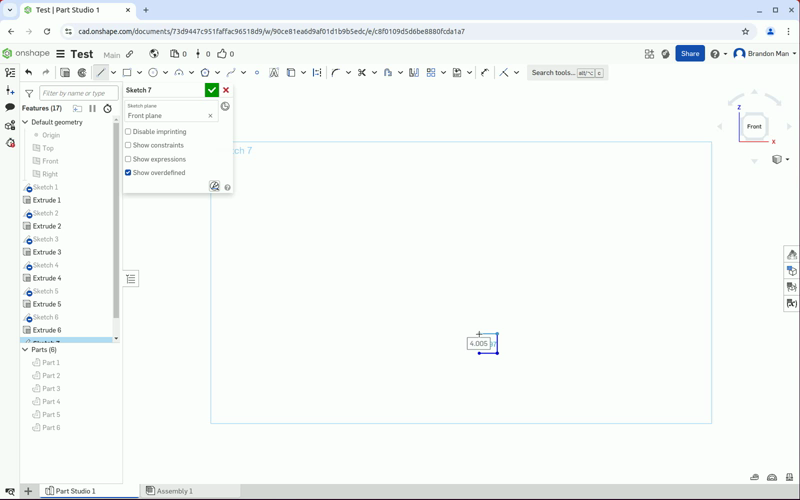
key_up(shift)
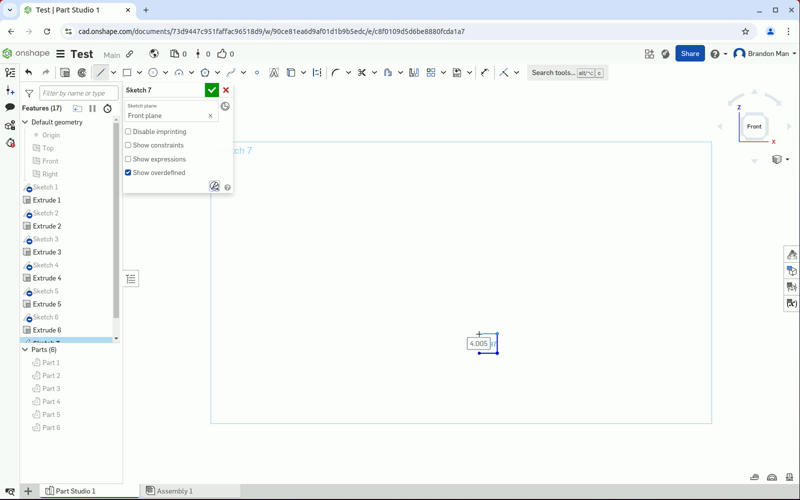
mouse_move(509, 333)
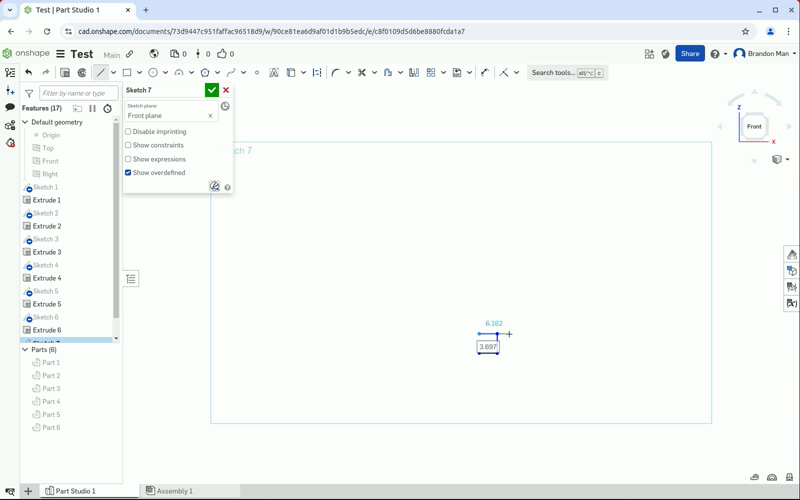
key_down(shift)
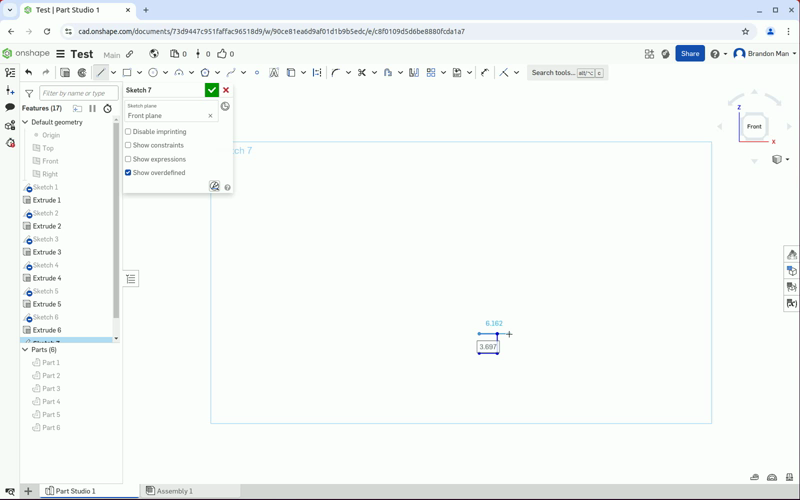
mouse_move(479, 353)
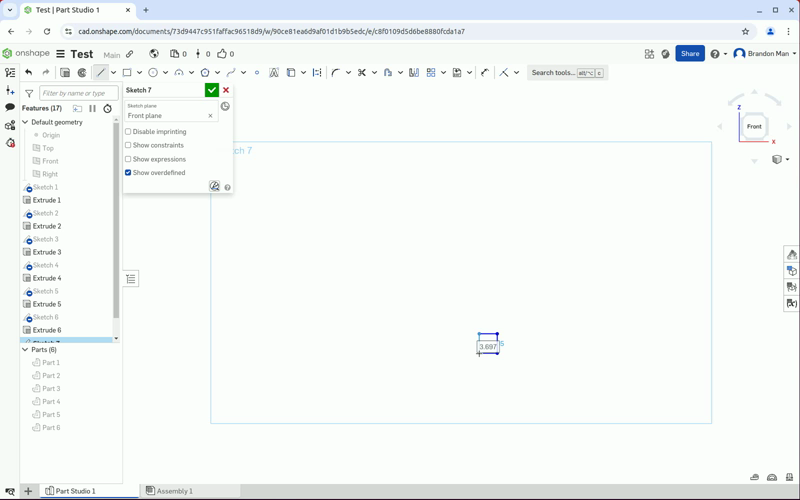
key_up(shift)
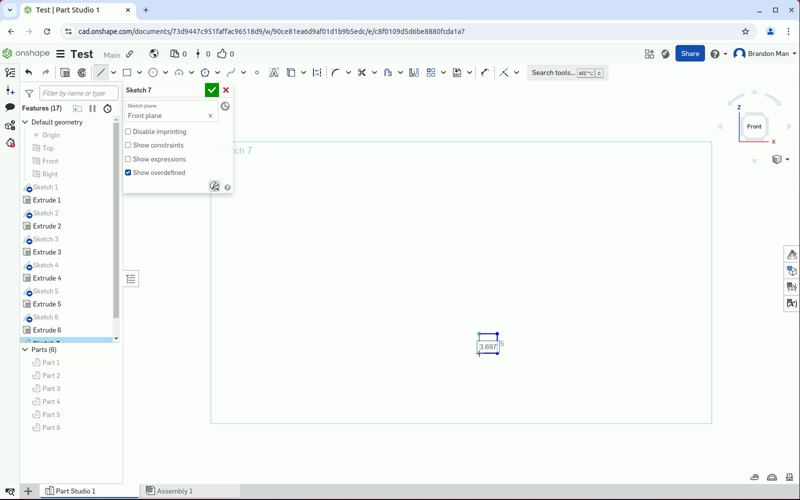
click(479, 353)
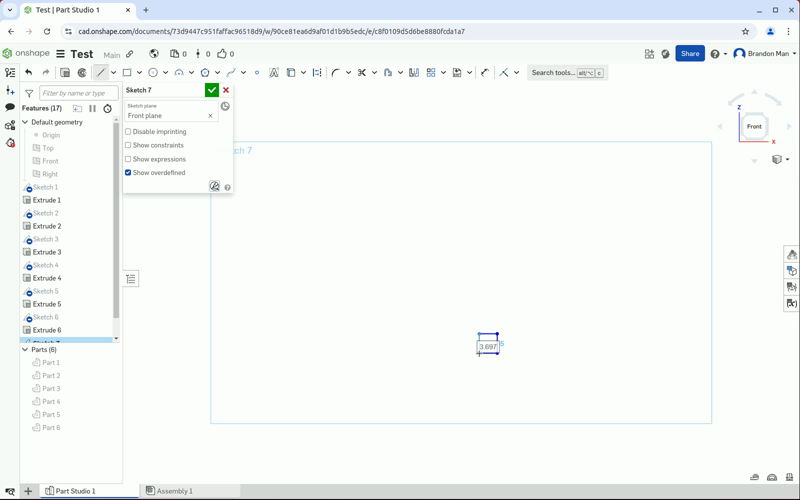
key(esc)
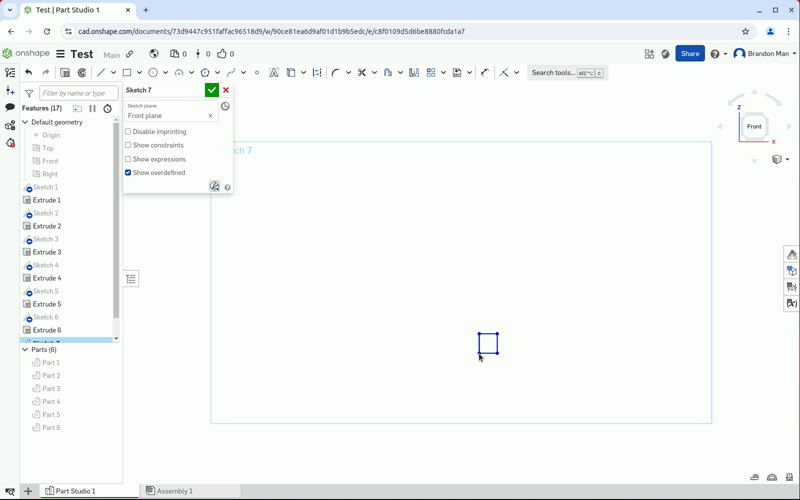
mouse_move(483, 339)
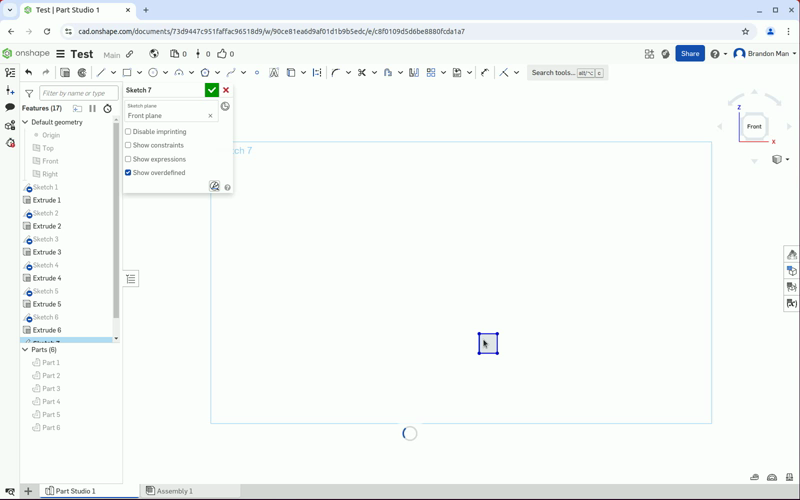
scroll(6)
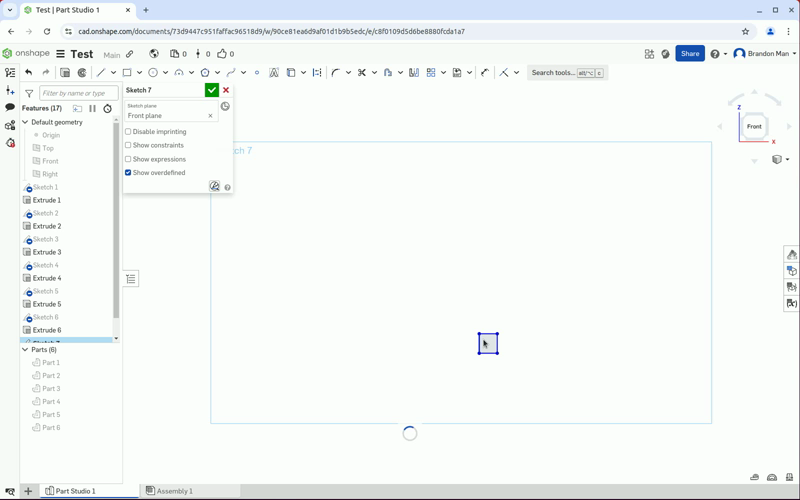
scroll(6)
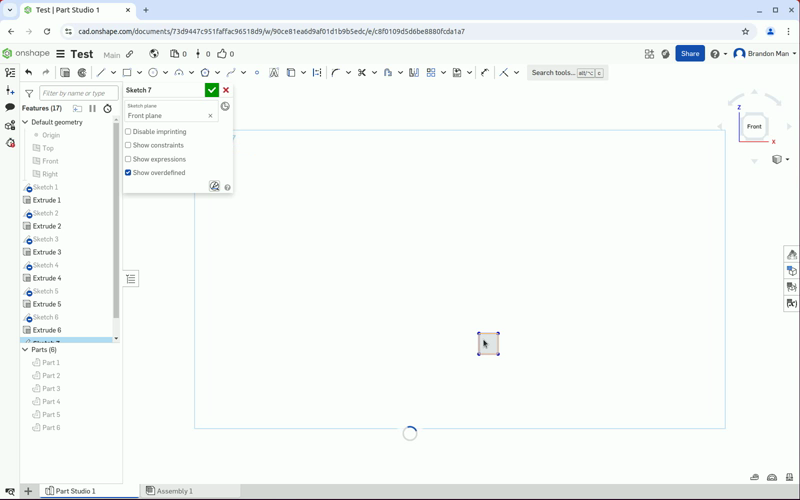
scroll(6)
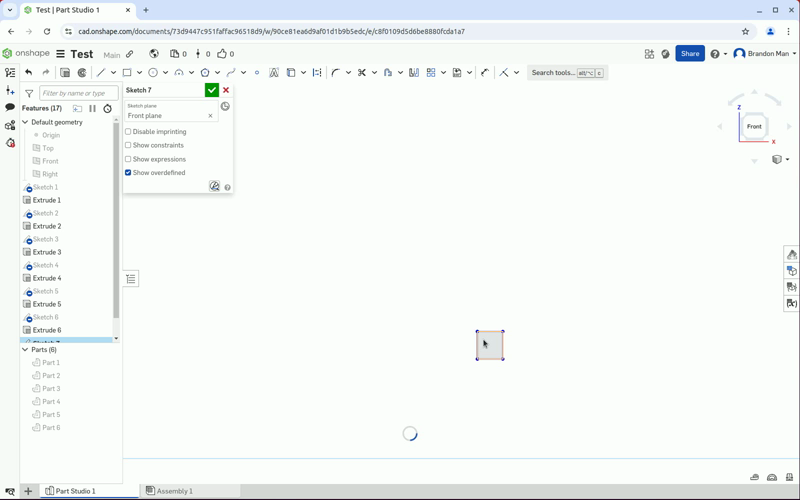
scroll(6)
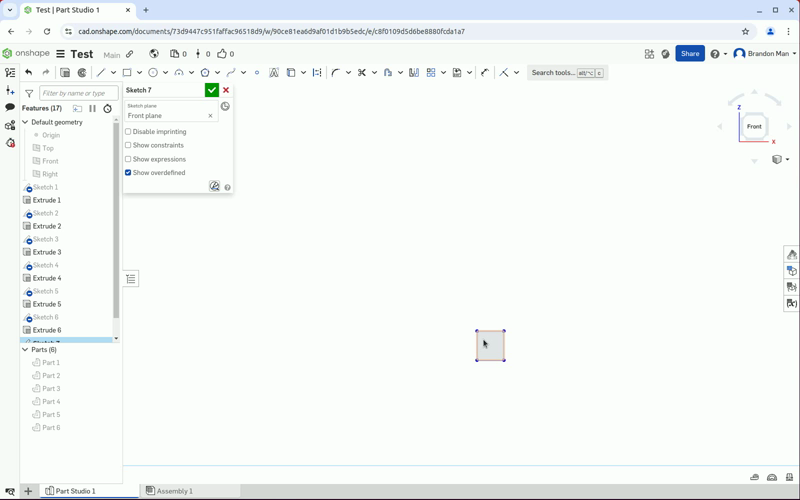
scroll(6)
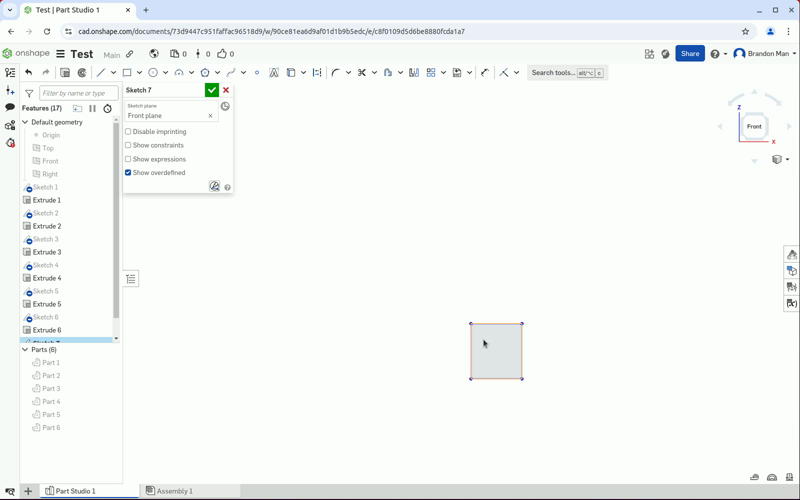
scroll(6)
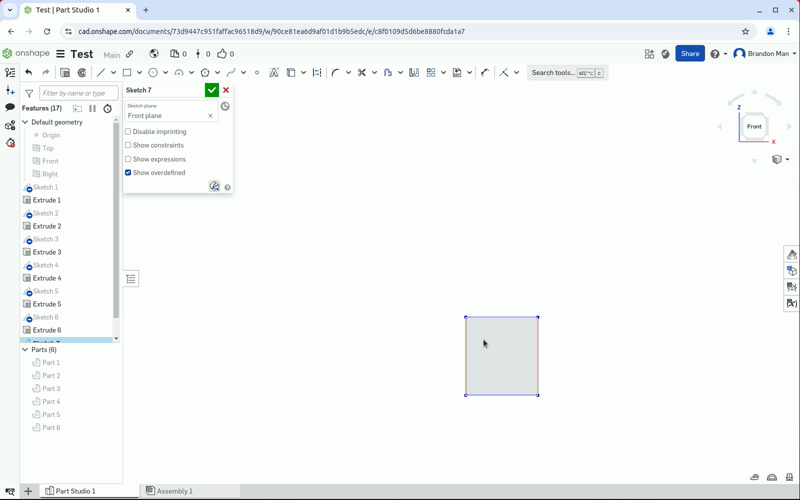
scroll(6)
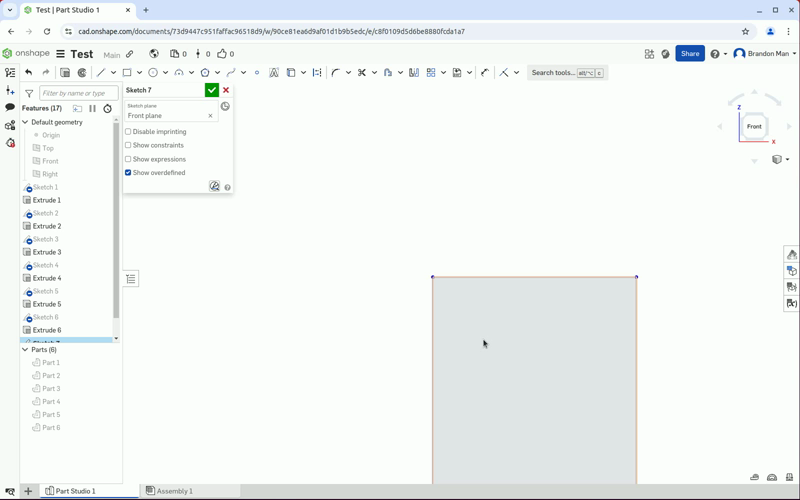
click(483, 339)
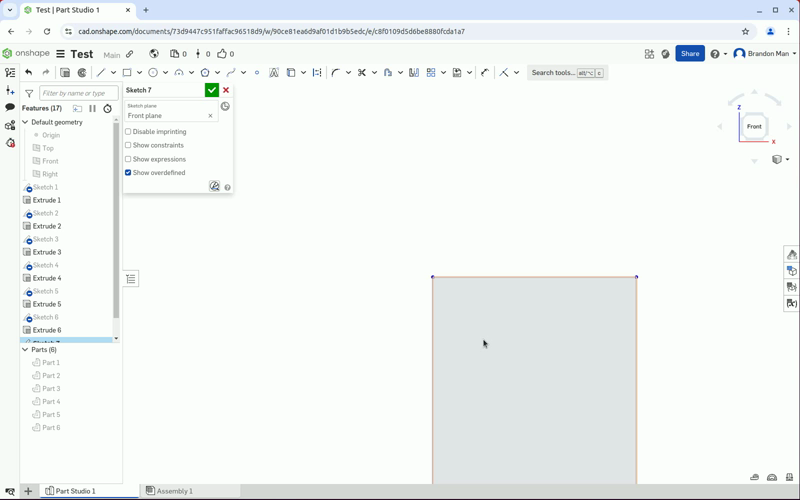
scroll(-6)
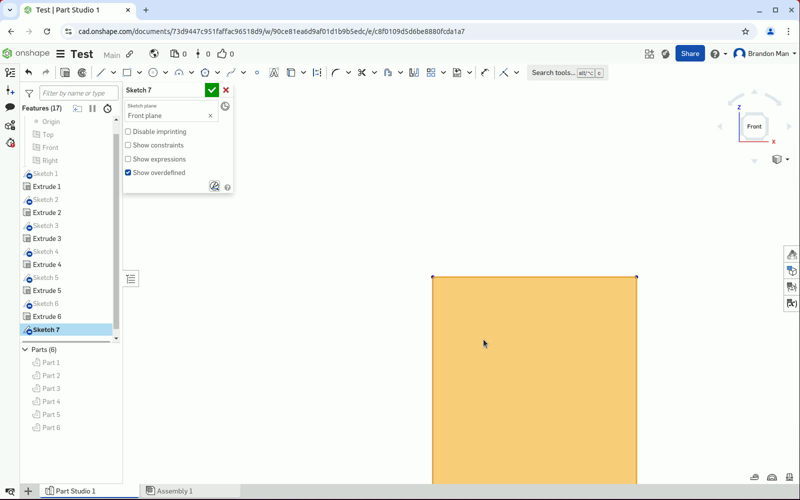
scroll(-6)
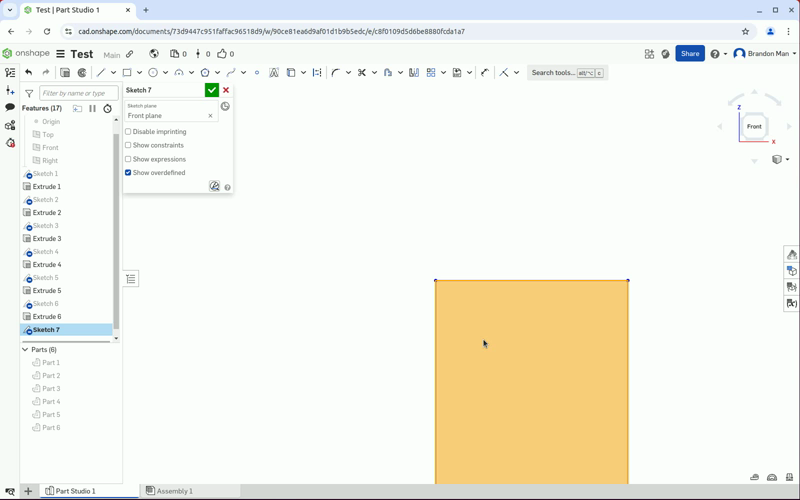
scroll(-6)
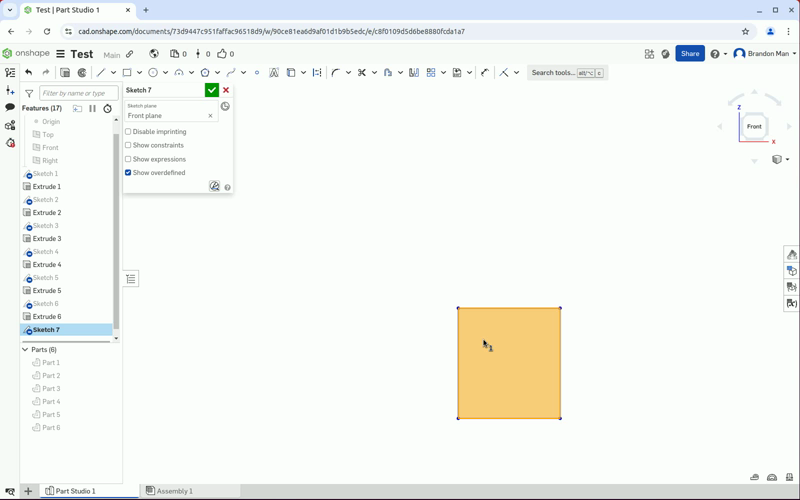
scroll(-6)
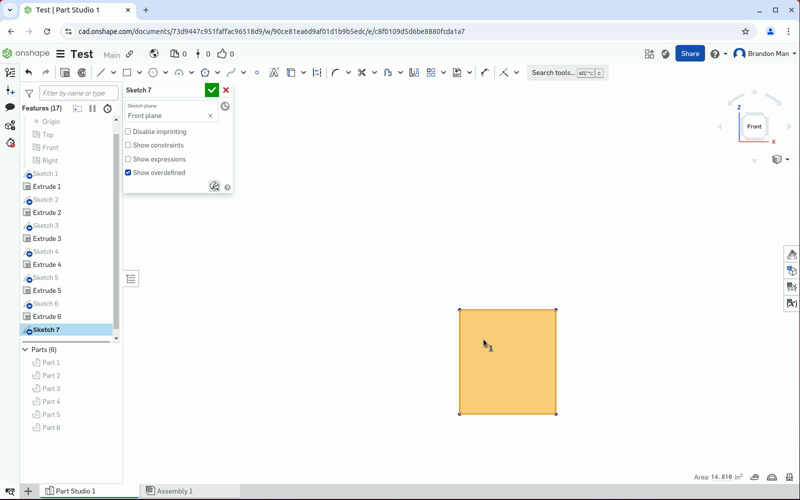
scroll(-6)
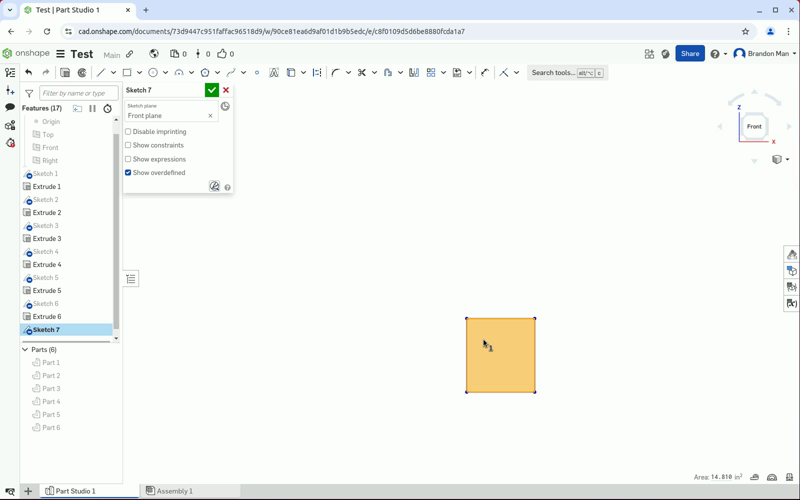
scroll(-6)
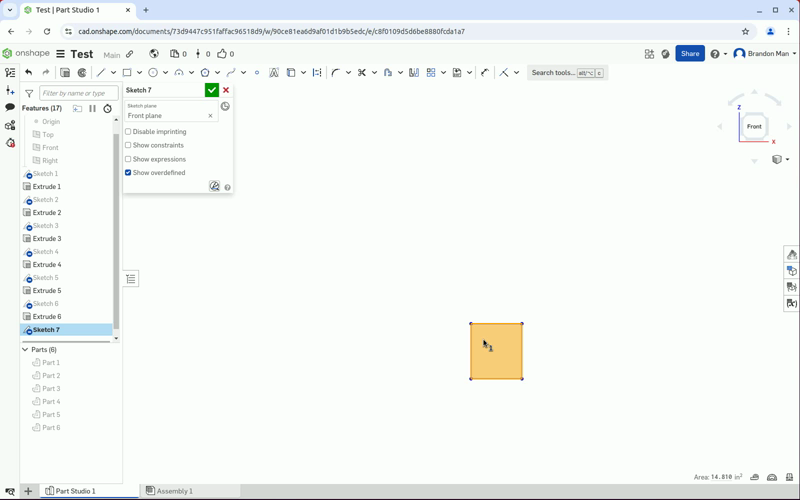
scroll(-6)
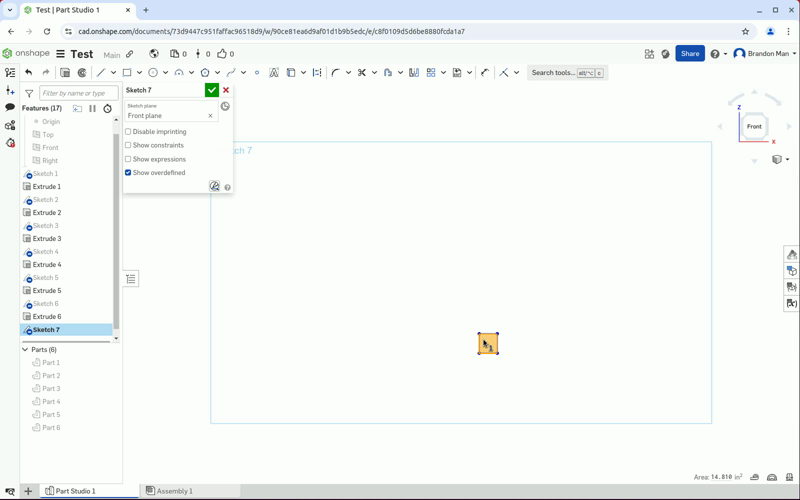
mouse_move(73, 352)
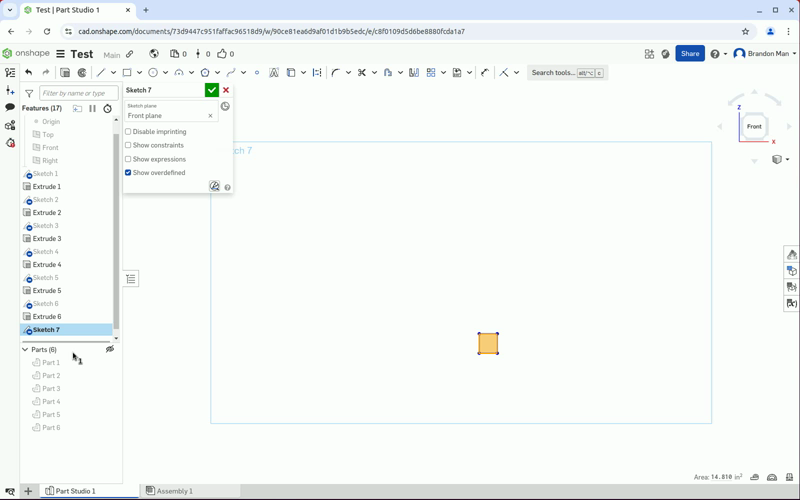
key(shift+y)
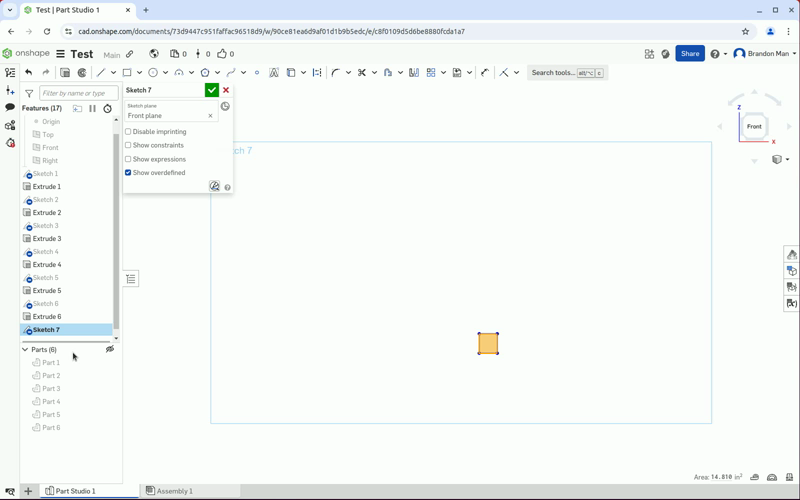
key(shift+e)
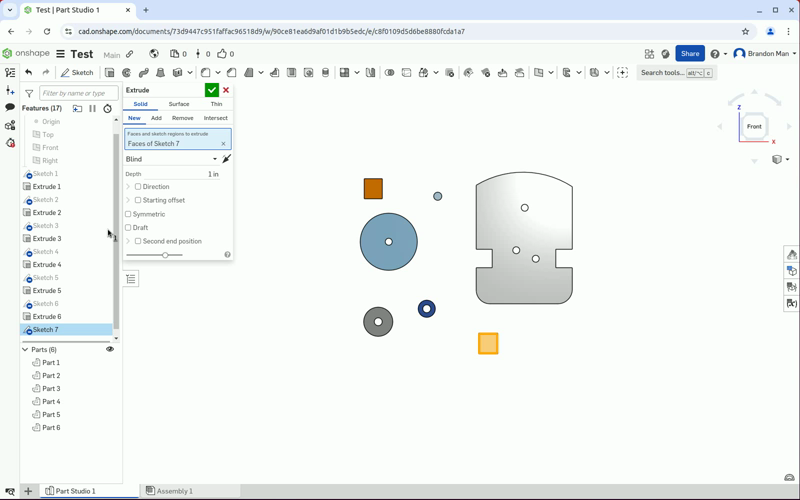
mouse_move(143, 106)
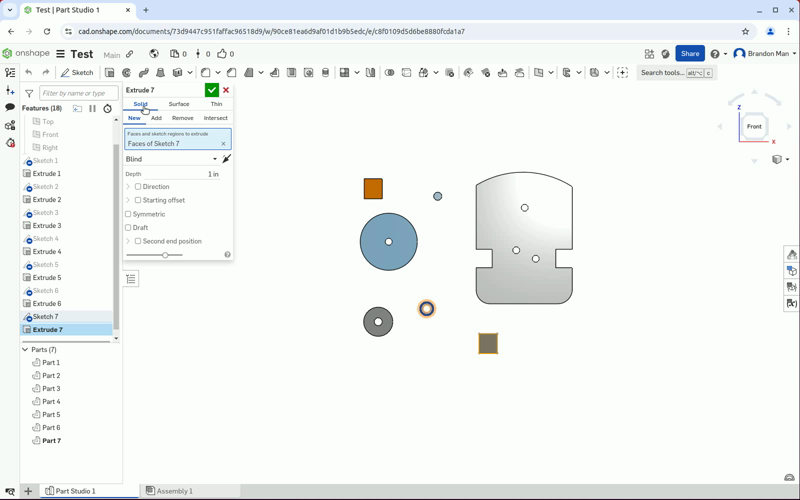
click(143, 106)
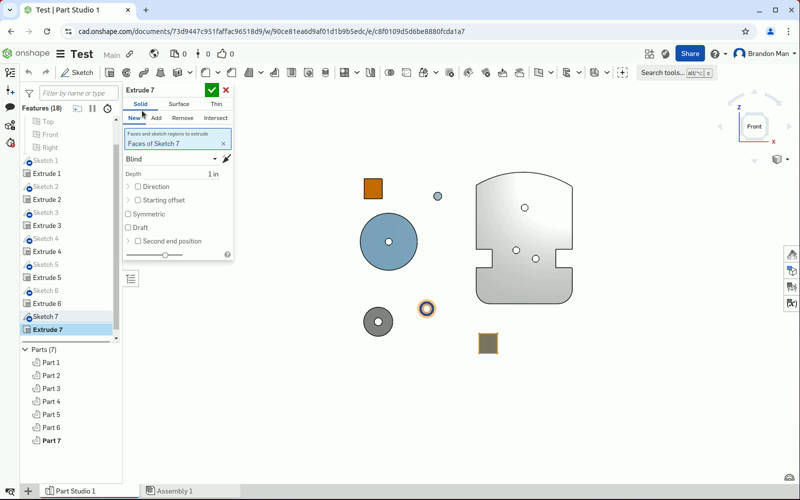
mouse_move(137, 120)
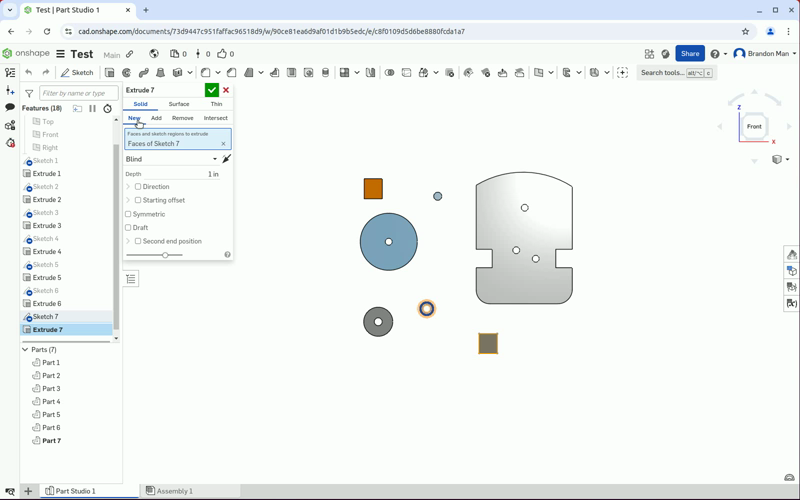
click(137, 120)
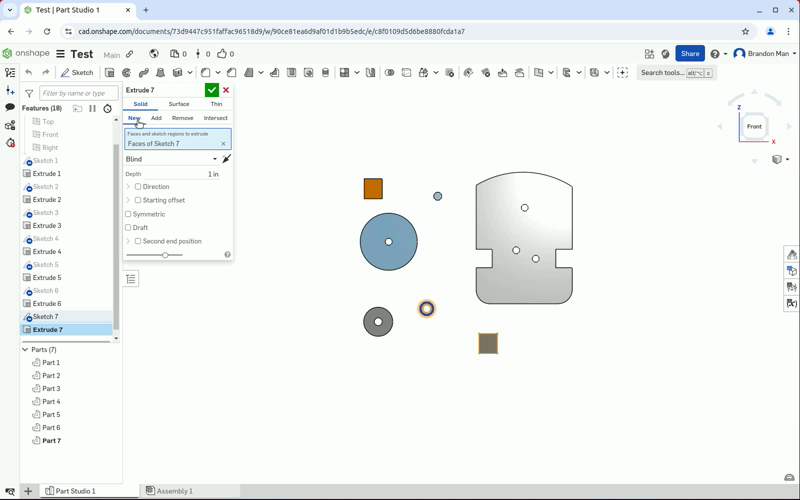
key(tab, 4)
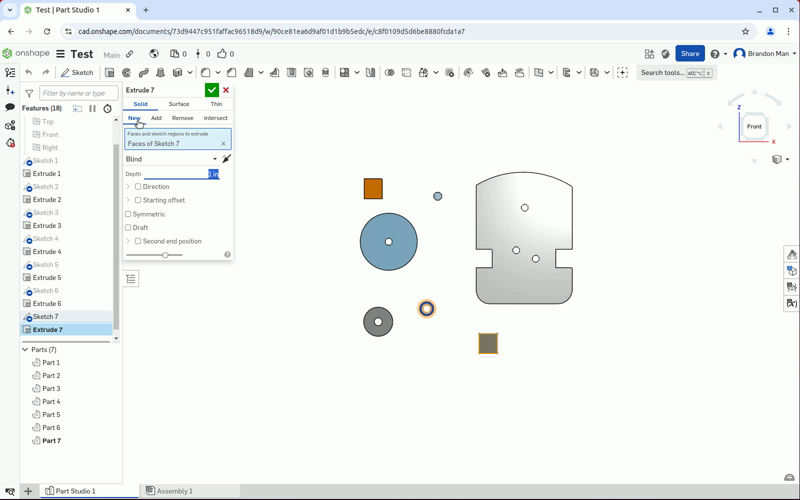
text(7.703)
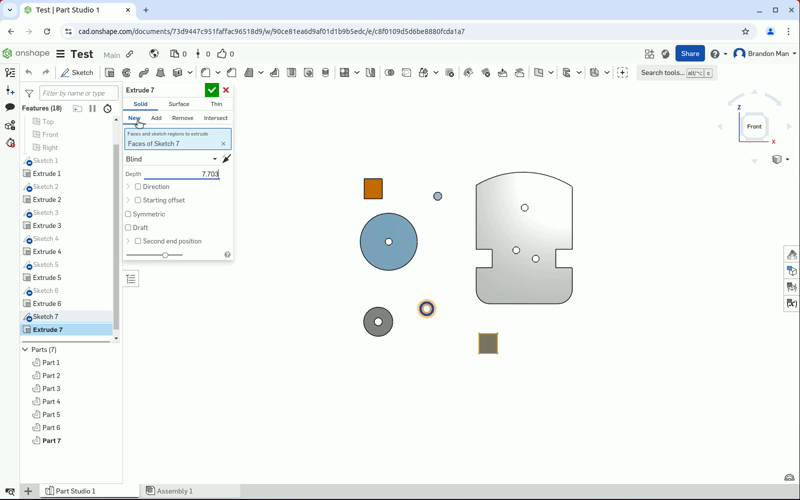
key(enter)
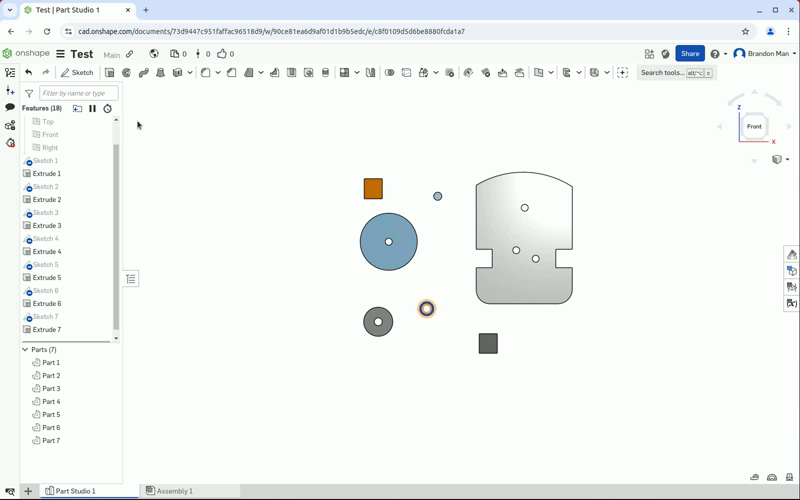
key(shift+h)
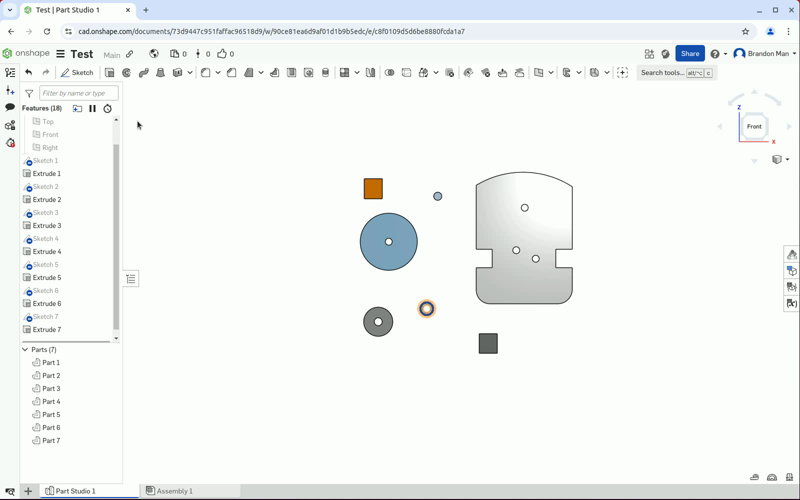
key(shift+h)
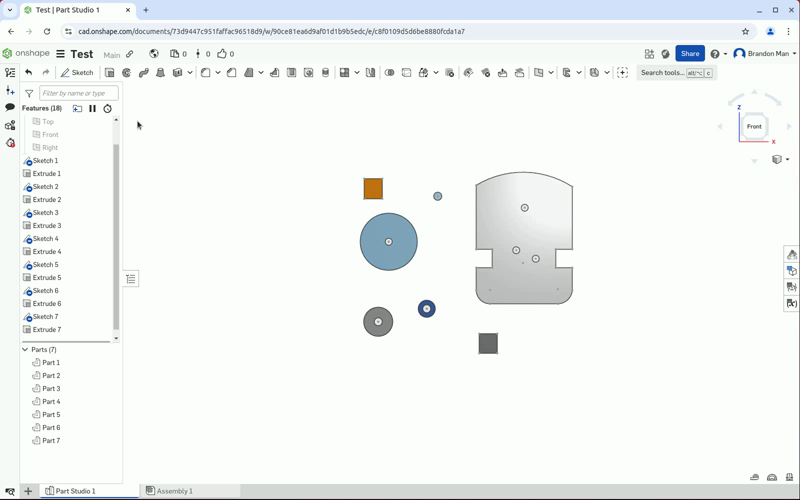
key(shift+7)
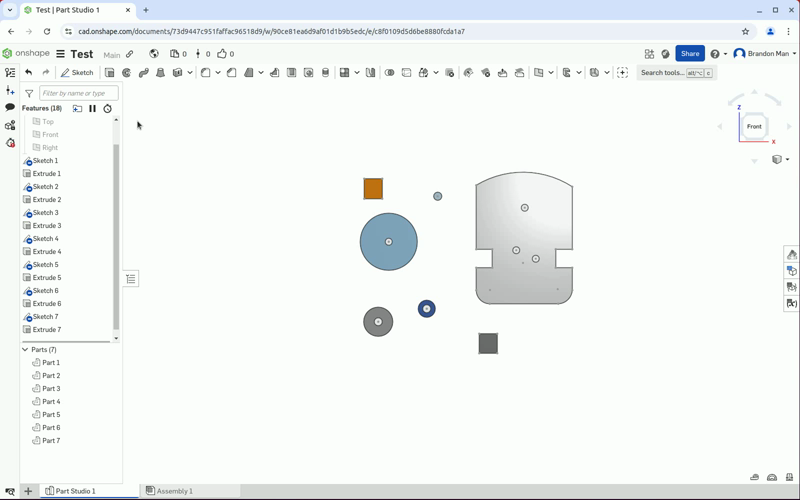
key(left, 2)
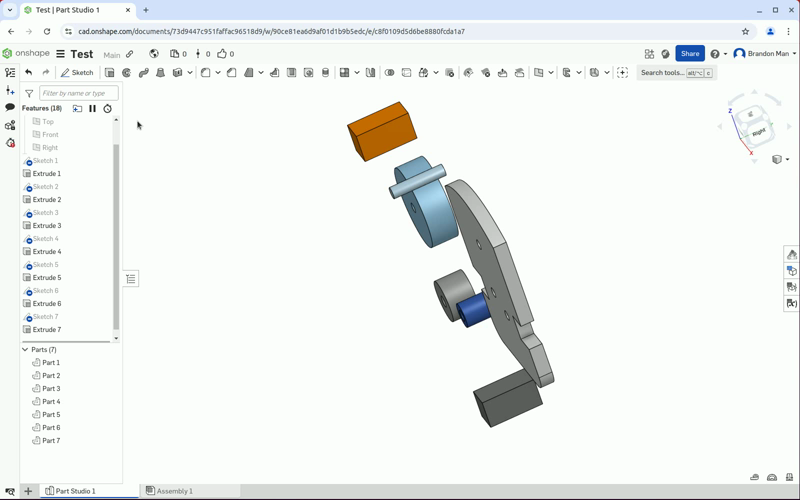
key(down, 2)
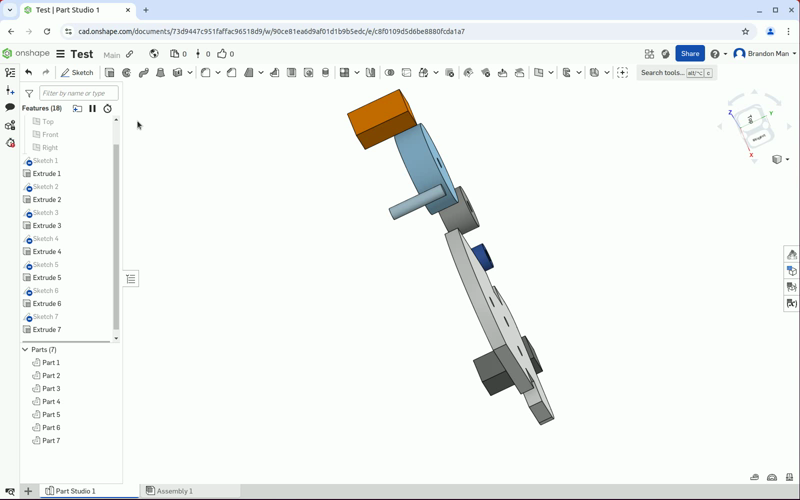
key(up, 2)
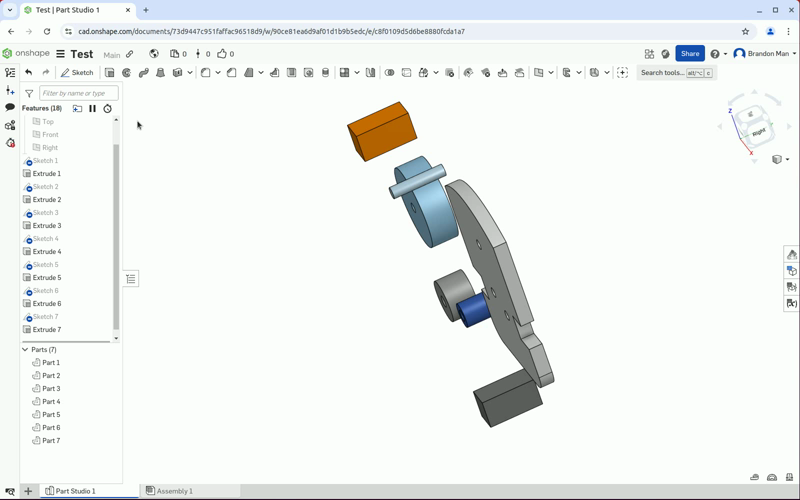
key(right, 2)
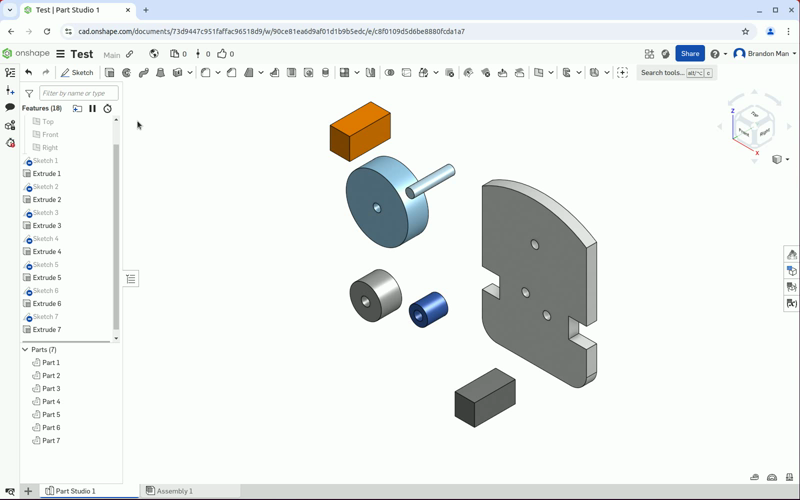
mouse_move(69, 163)
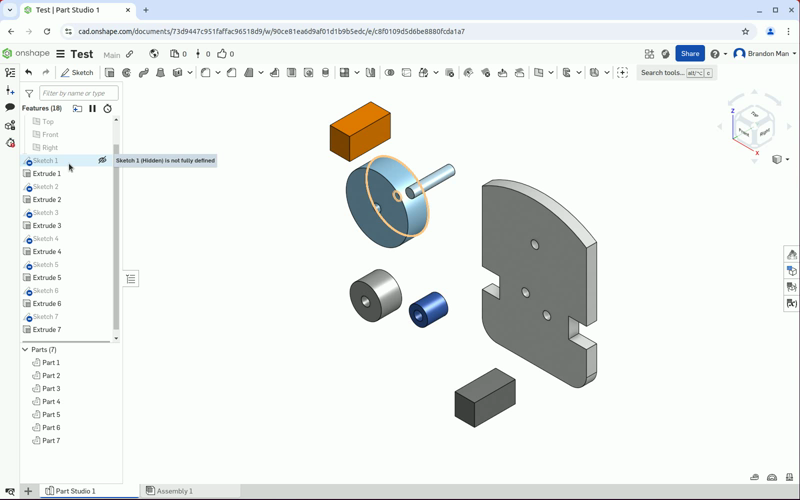
click(69, 163)